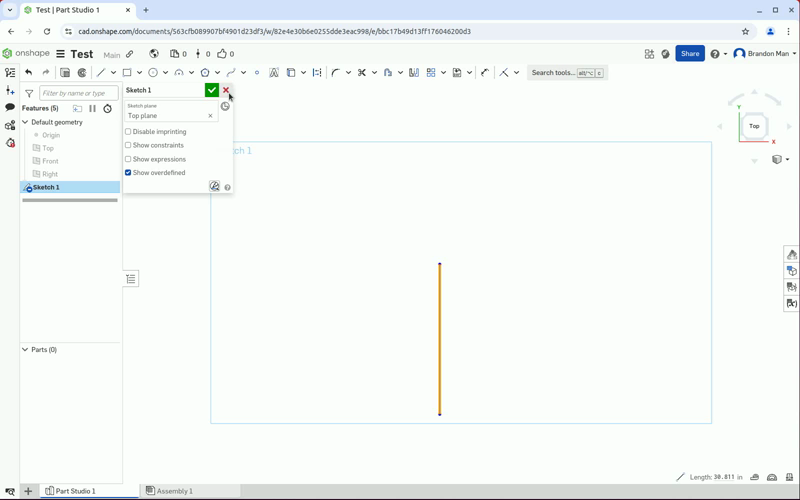
key(shift+h)
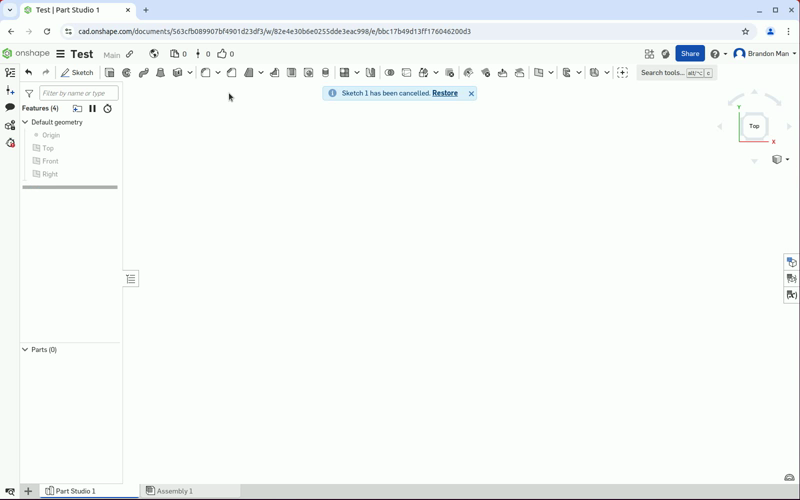
mouse_move(73, 352)
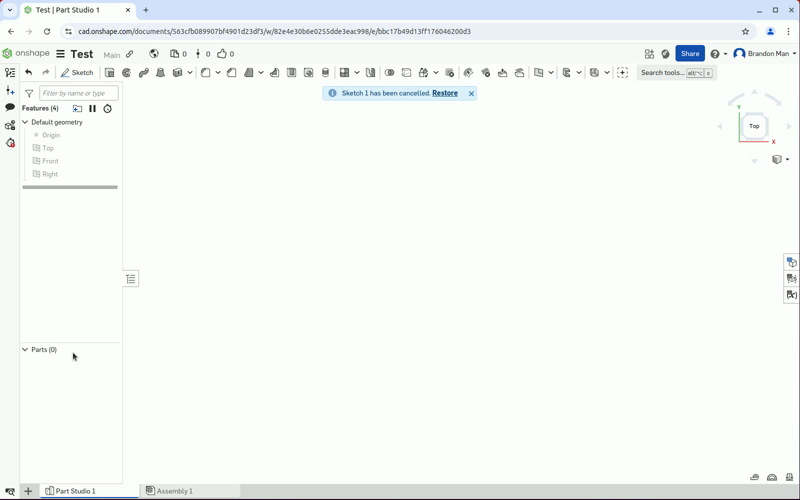
key(y)
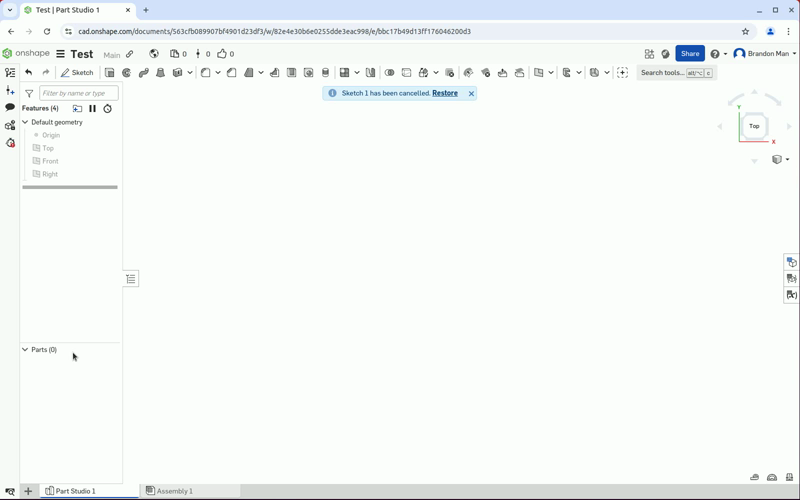
key(shift+p)
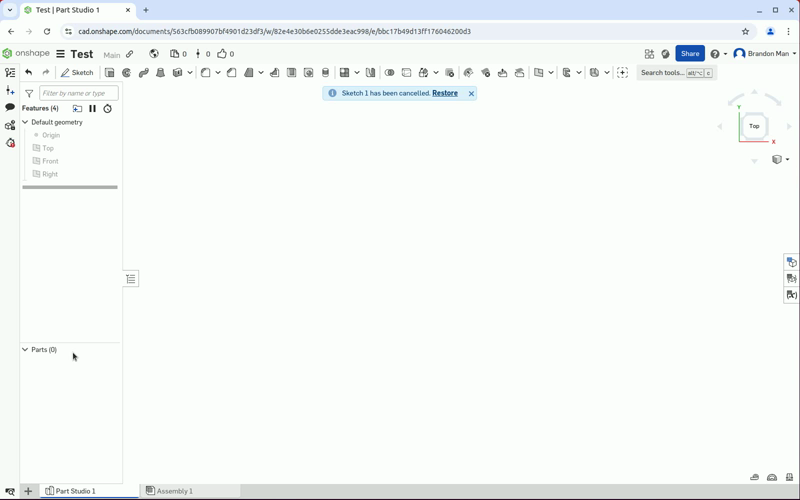
key(space)
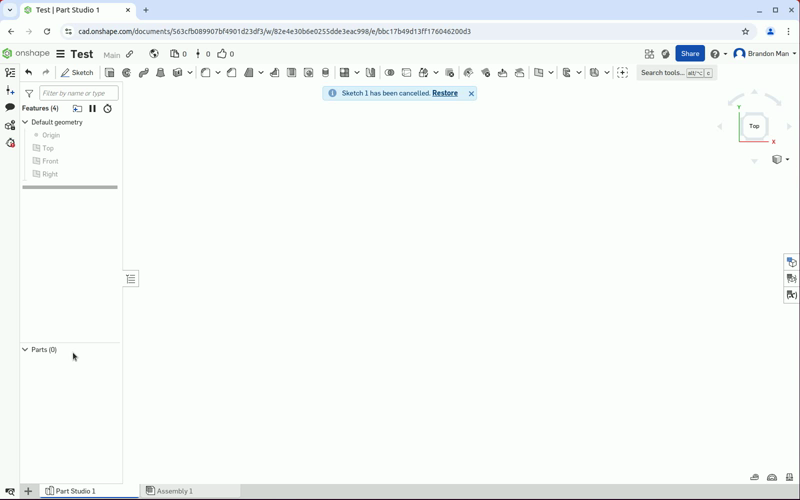
key_down(shift)
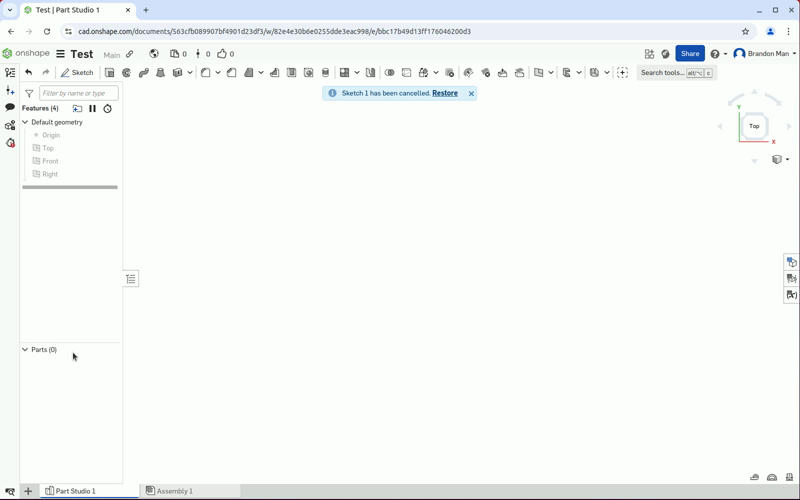
key(up)
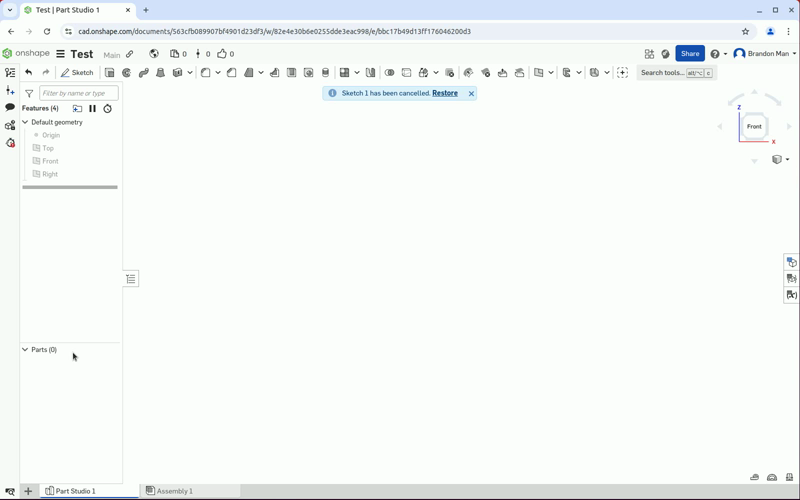
key_up(shift)
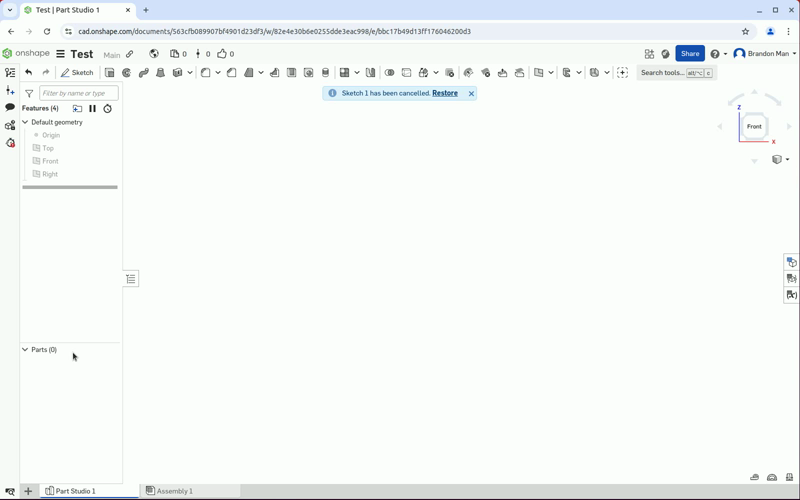
mouse_move(73, 352)
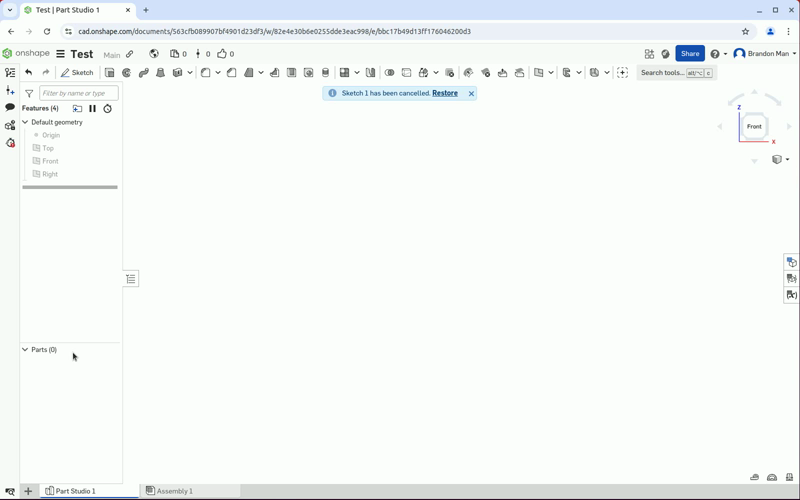
key(shift+y)
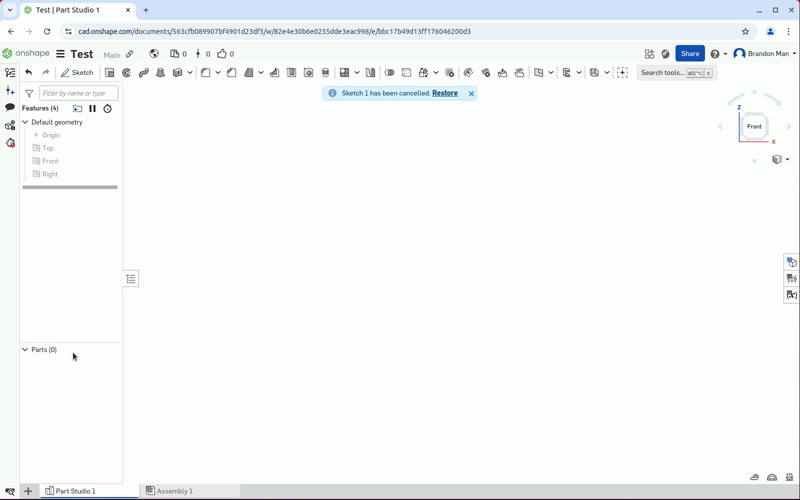
key(shift+s)
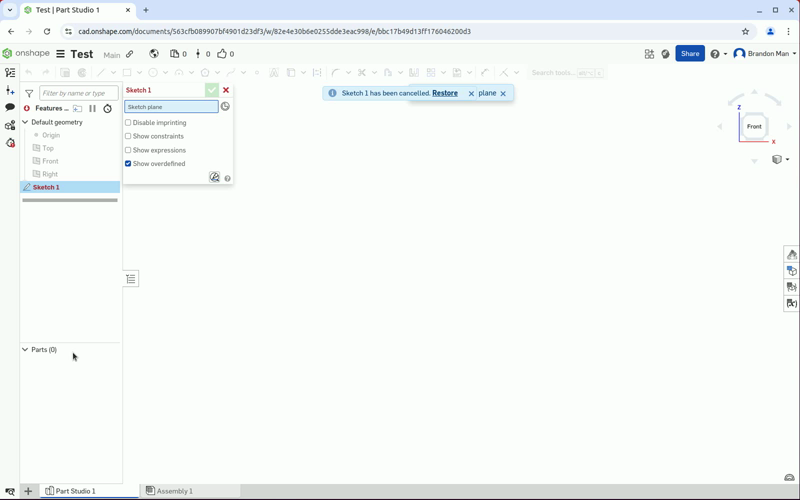
mouse_move(73, 163)
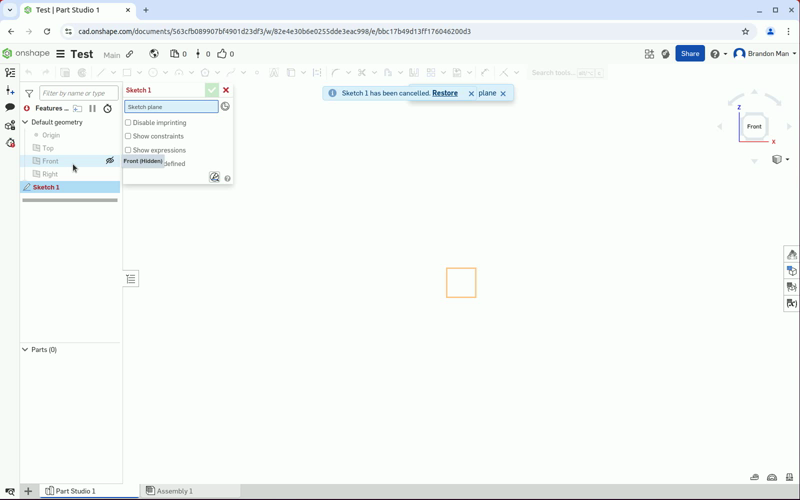
click(73, 163)
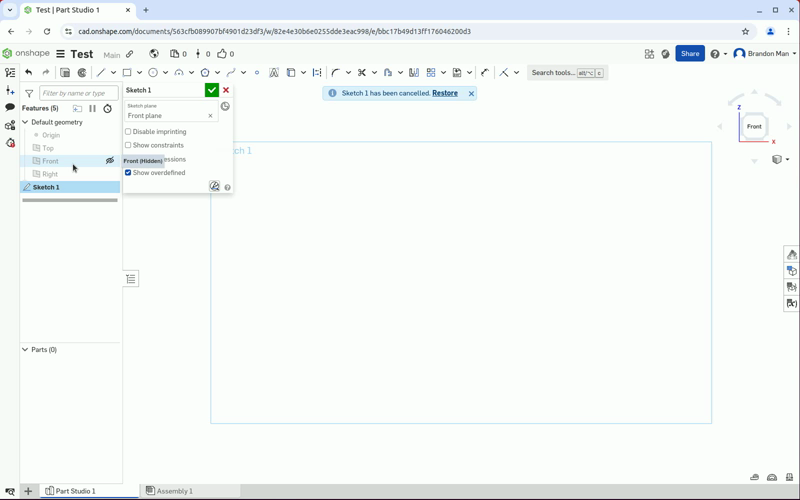
mouse_move(73, 352)
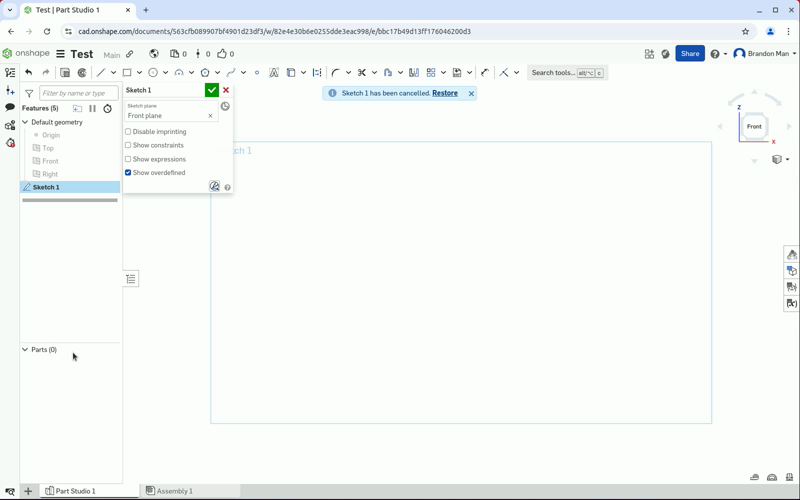
key(y)
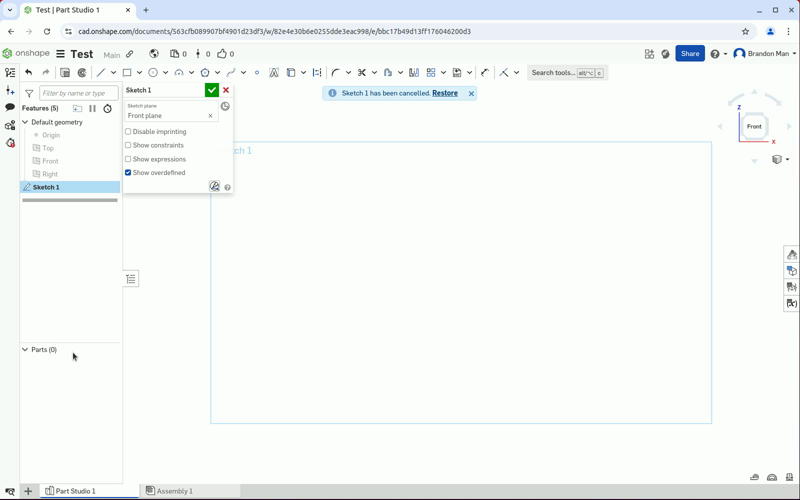
key(l)
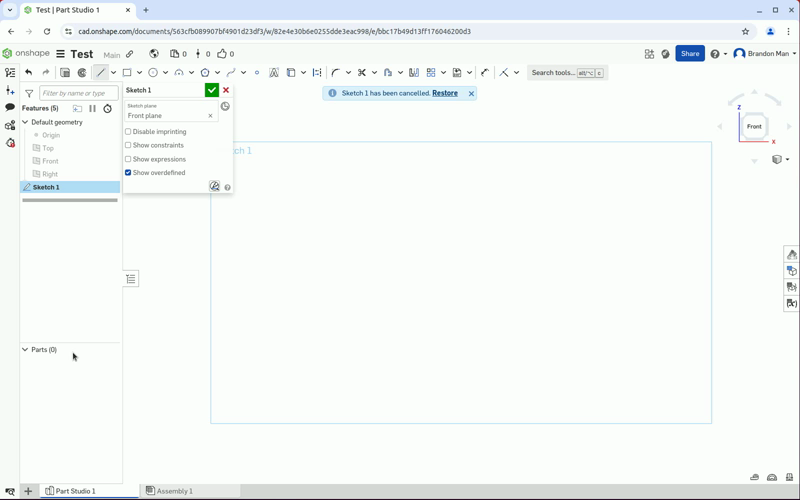
key_down(shift)
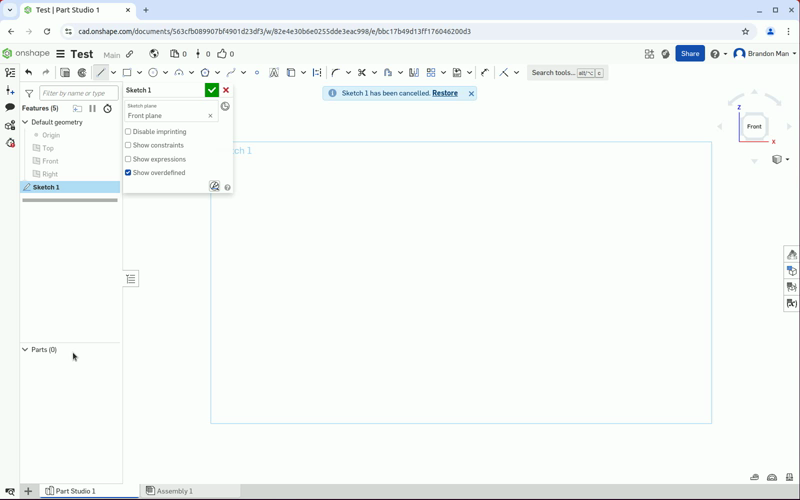
mouse_move(430, 222)
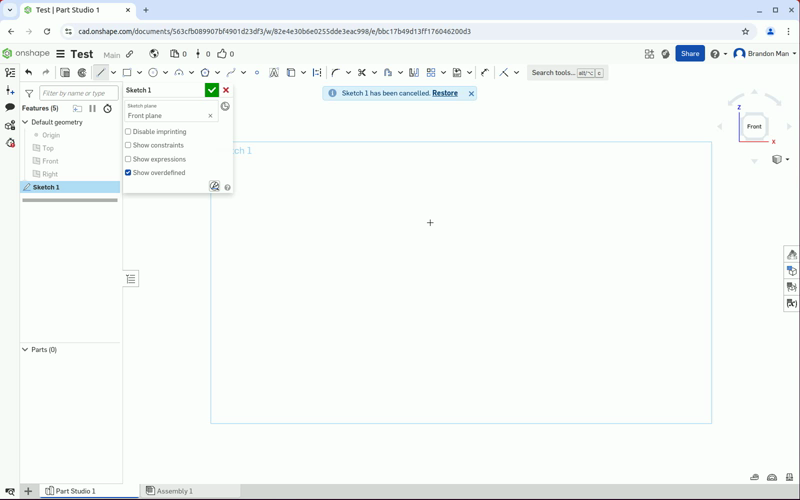
click(430, 222)
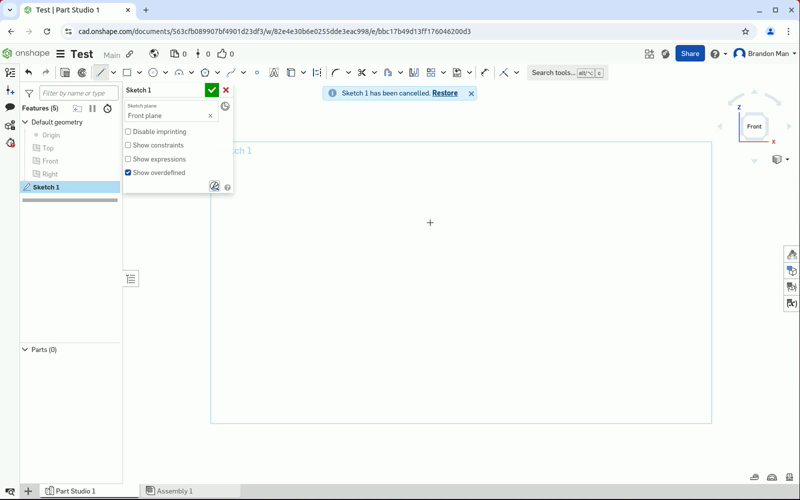
key_up(shift)
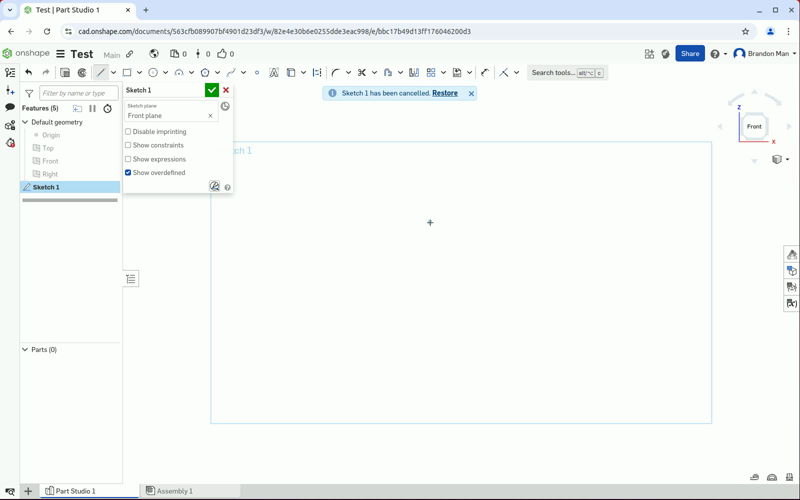
key_down(shift)
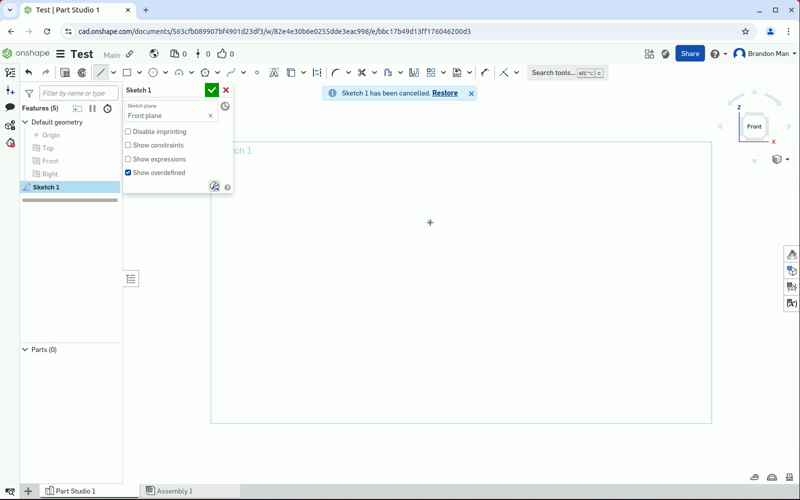
mouse_move(460, 222)
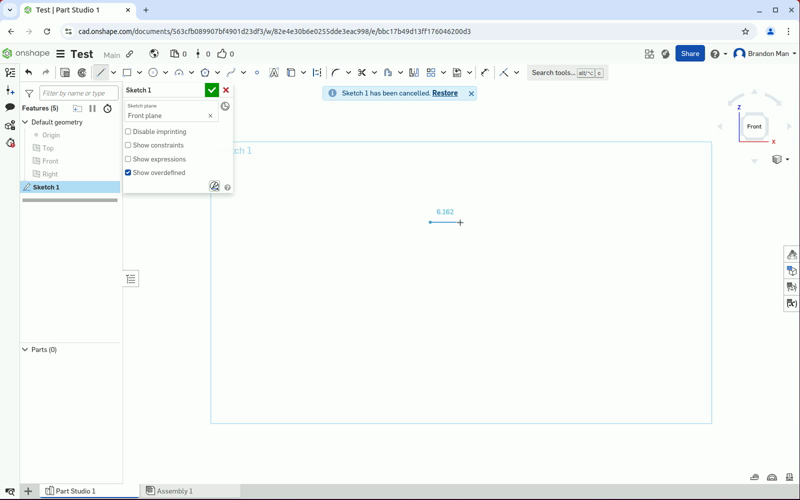
mouse_move(460, 239)
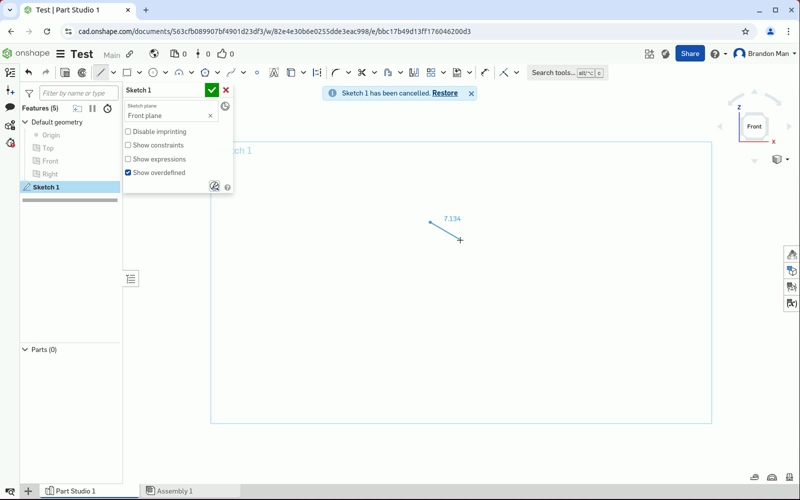
click(460, 239)
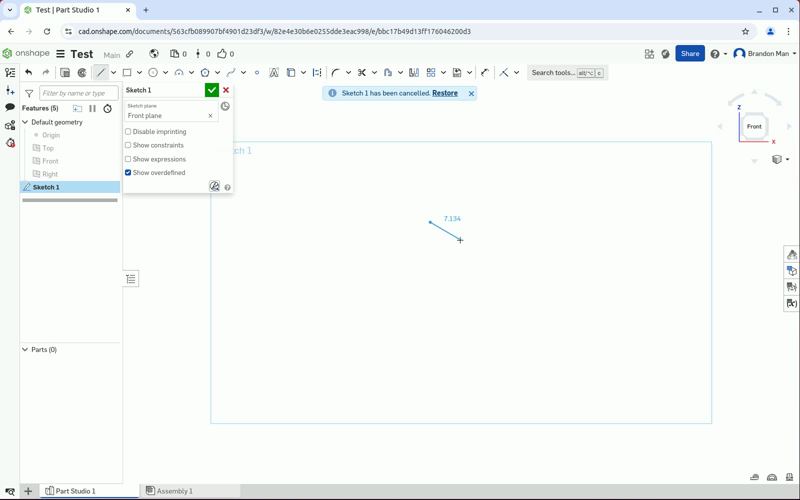
key_up(shift)
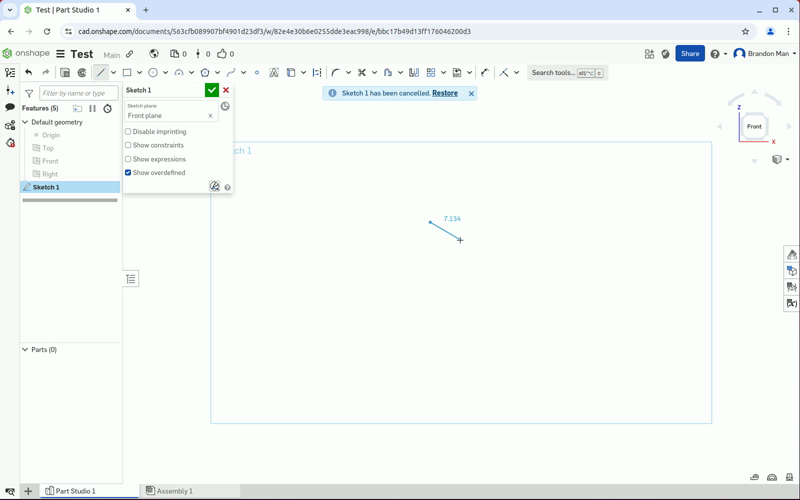
key_down(shift)
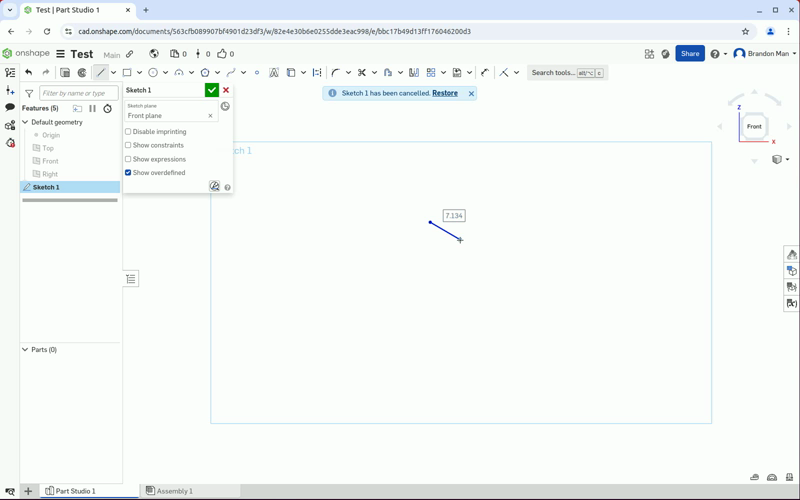
mouse_move(490, 239)
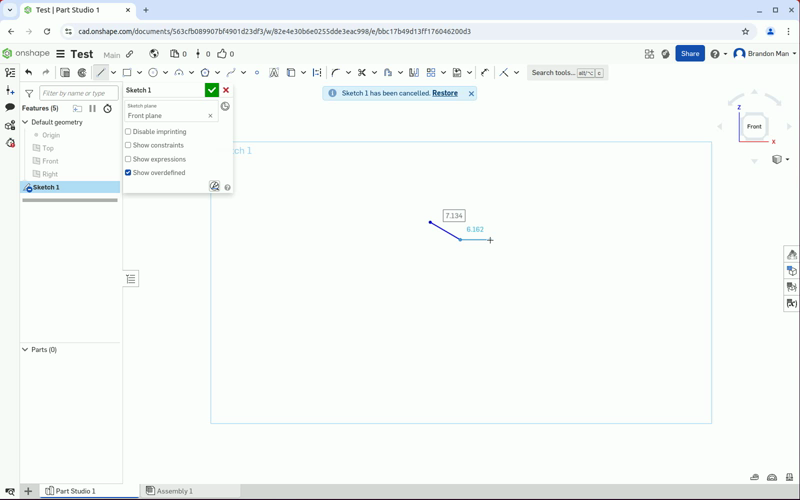
mouse_move(490, 222)
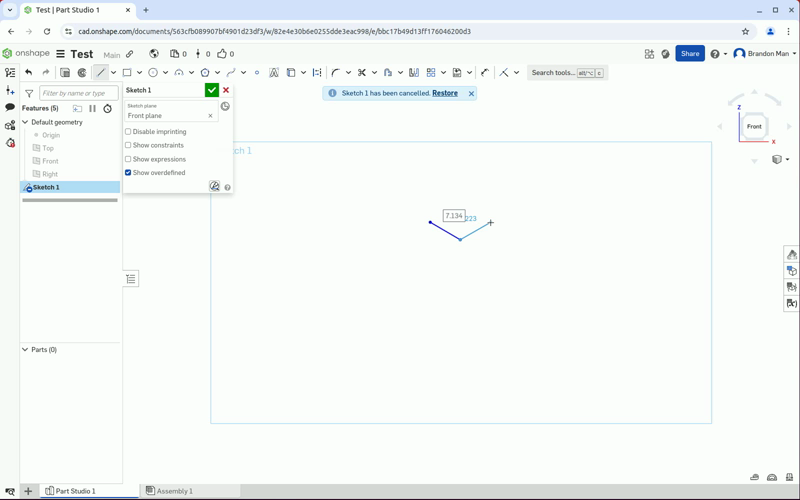
click(490, 222)
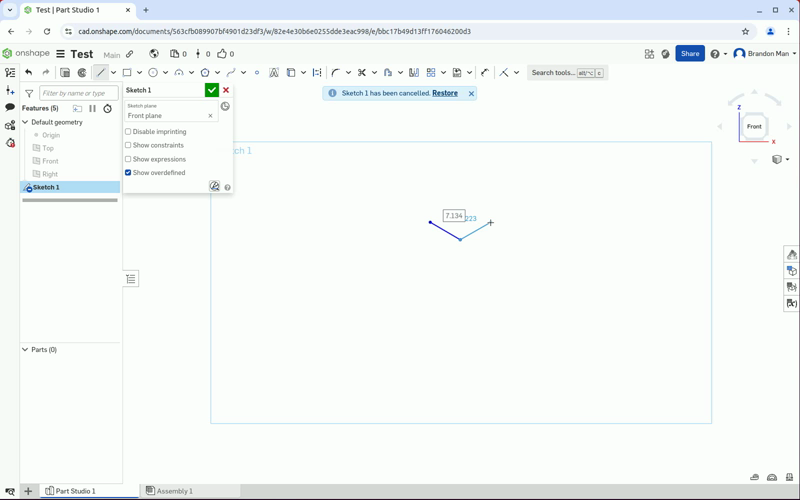
key_up(shift)
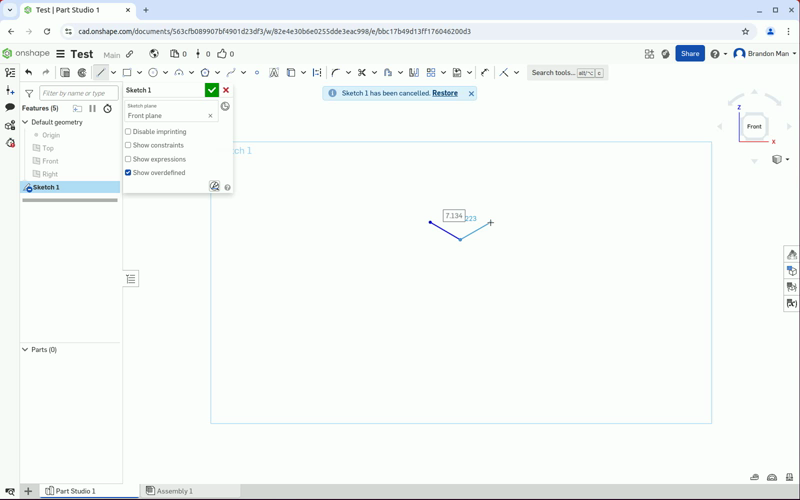
key_down(shift)
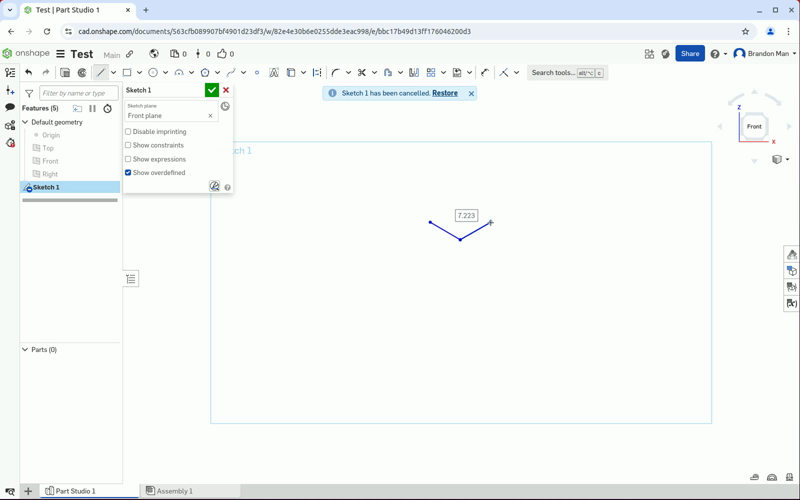
mouse_move(520, 222)
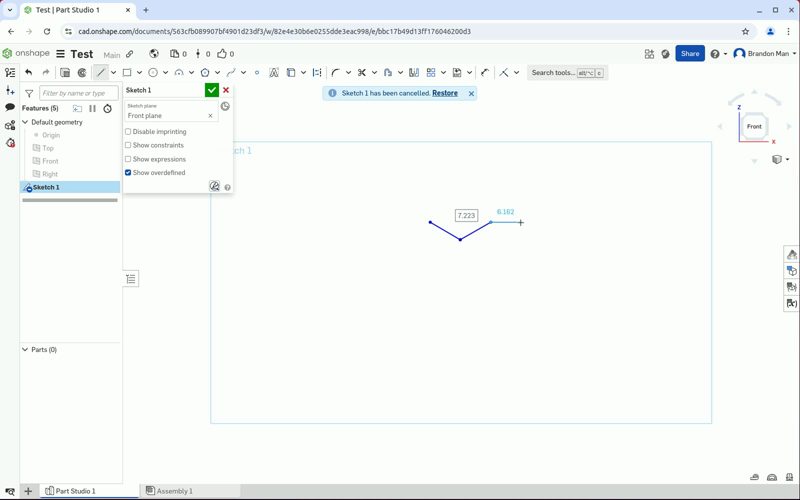
mouse_move(490, 187)
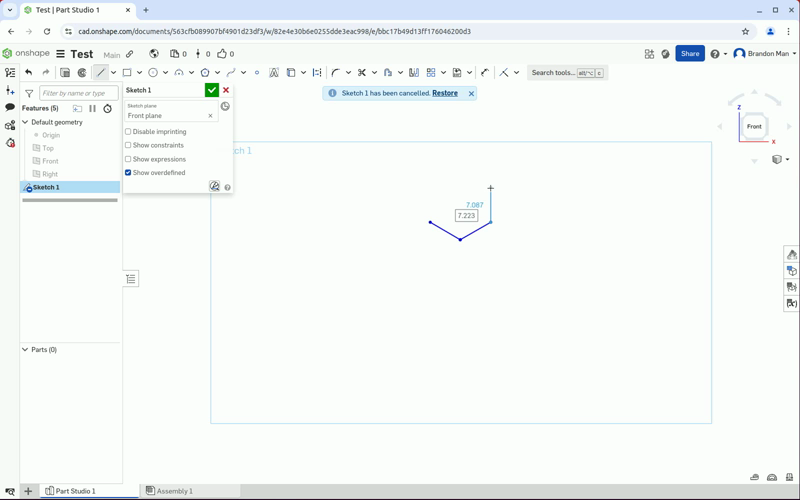
click(490, 187)
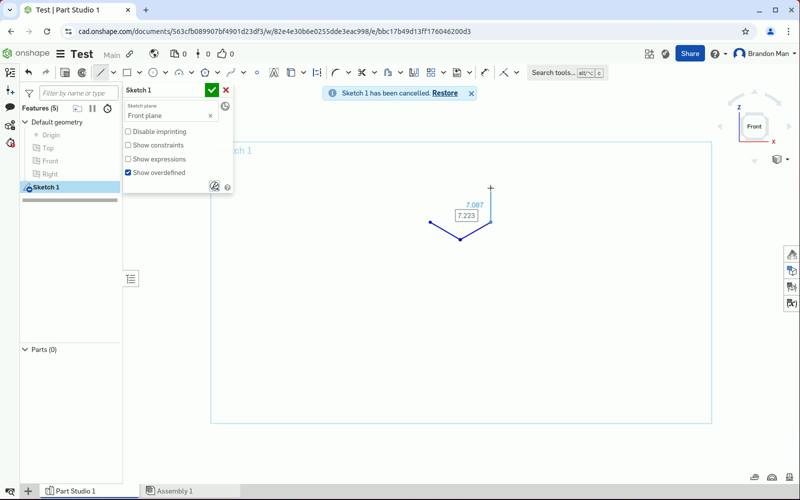
key_up(shift)
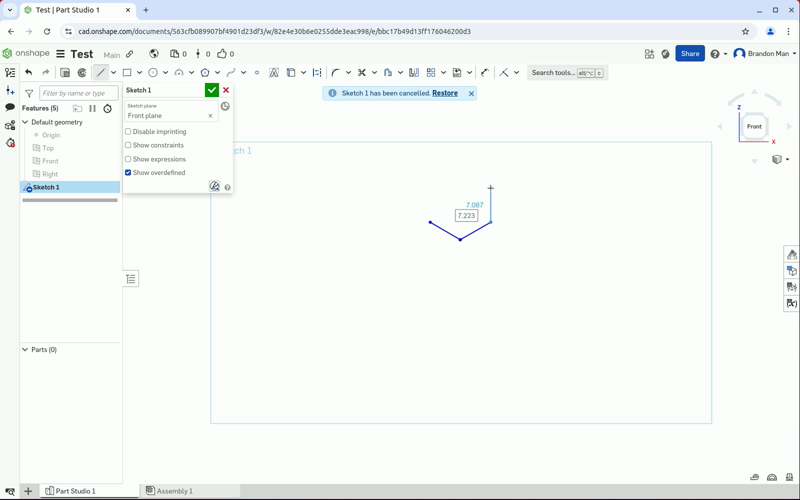
key_down(shift)
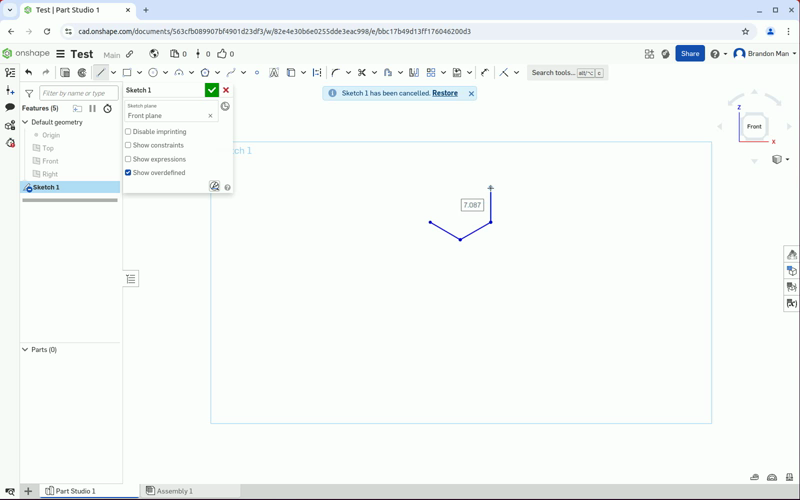
mouse_move(520, 187)
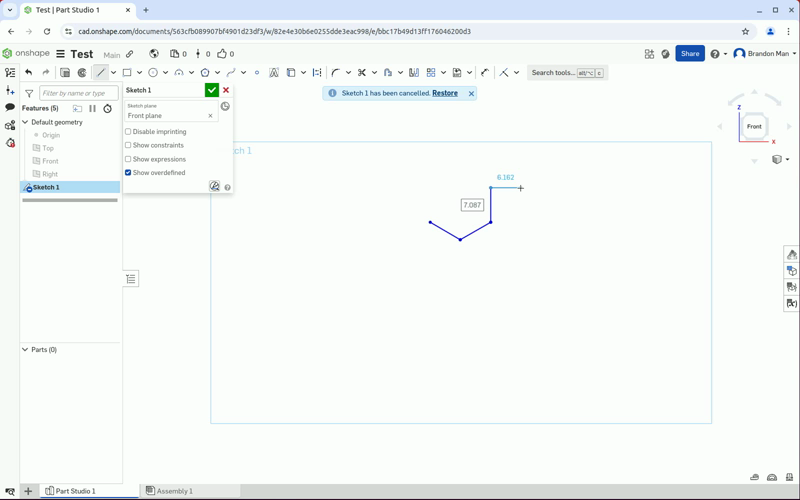
mouse_move(460, 169)
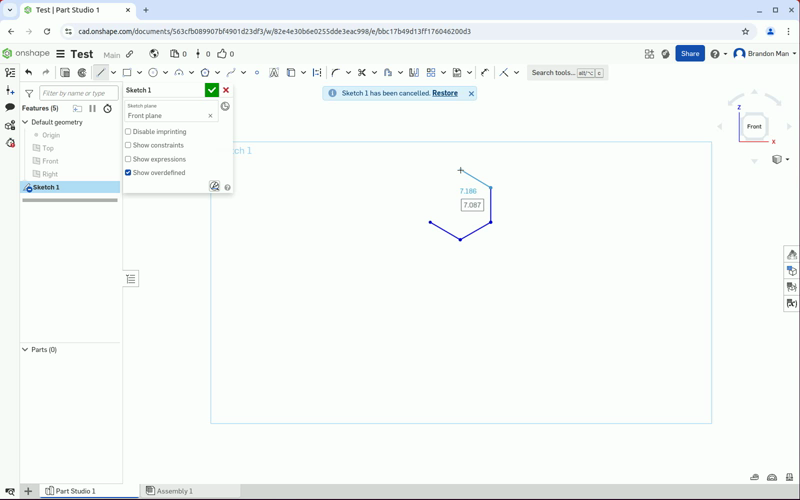
click(460, 169)
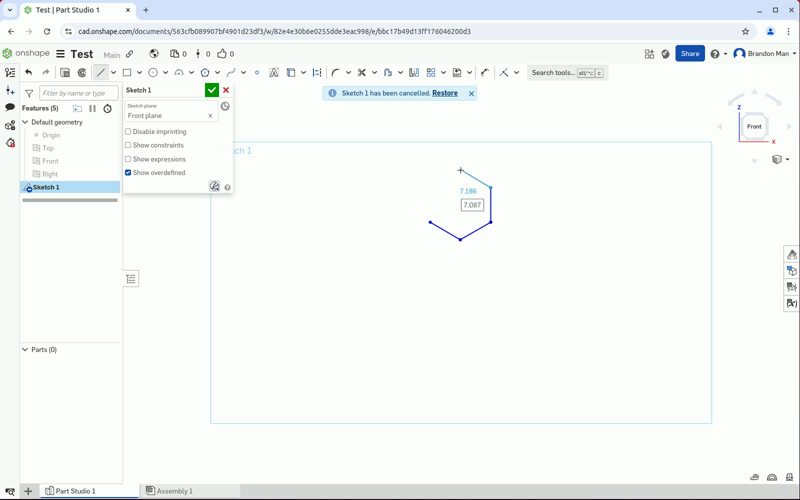
key_up(shift)
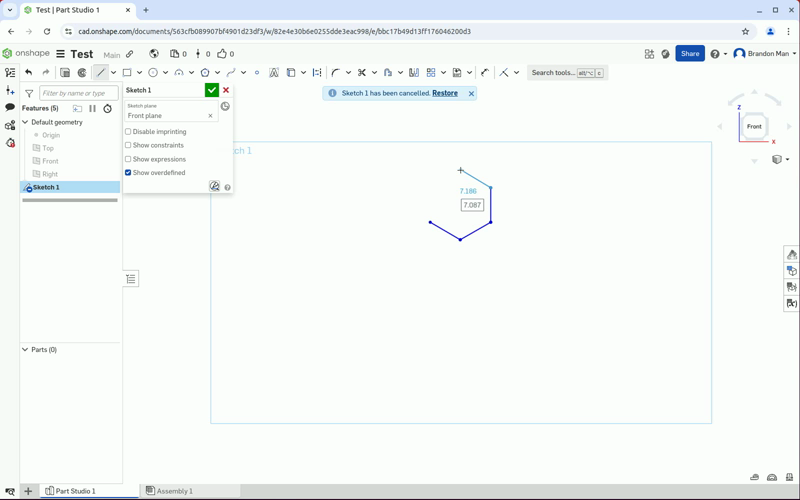
key_down(shift)
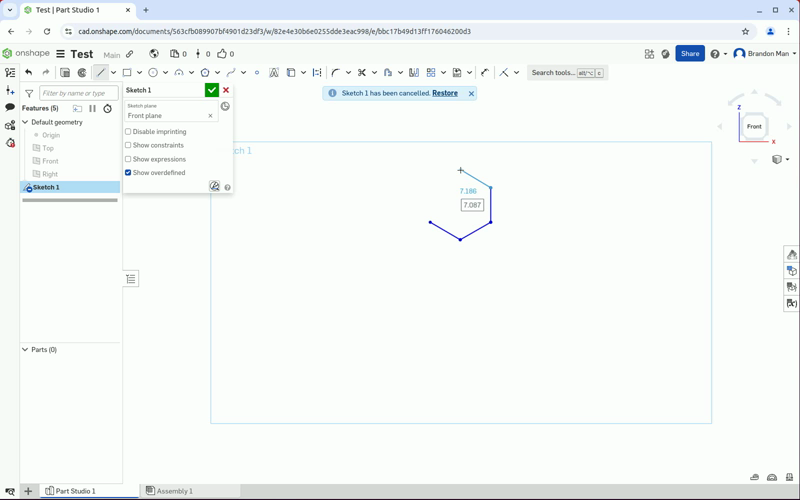
mouse_move(490, 169)
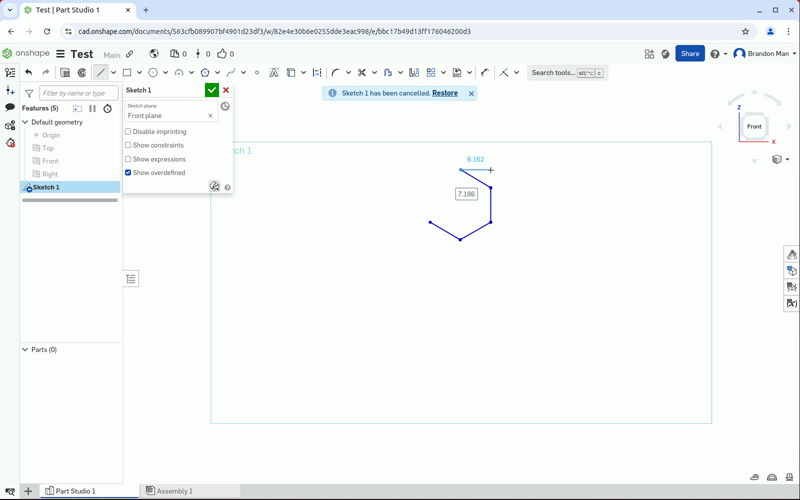
mouse_move(430, 187)
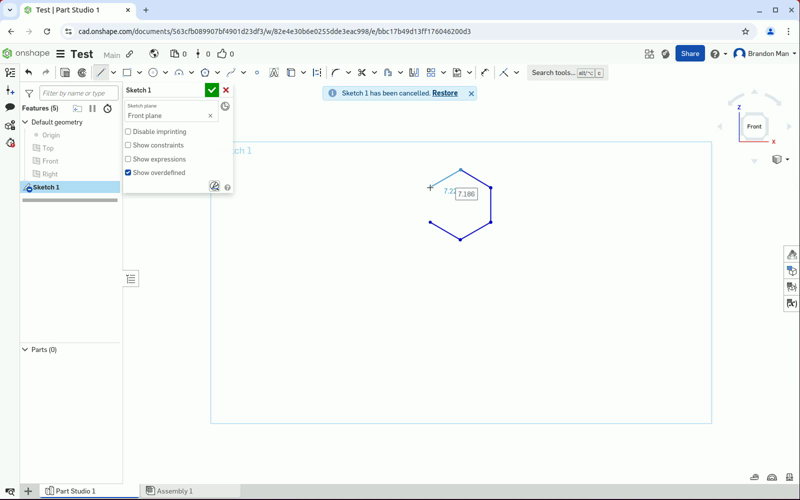
click(430, 187)
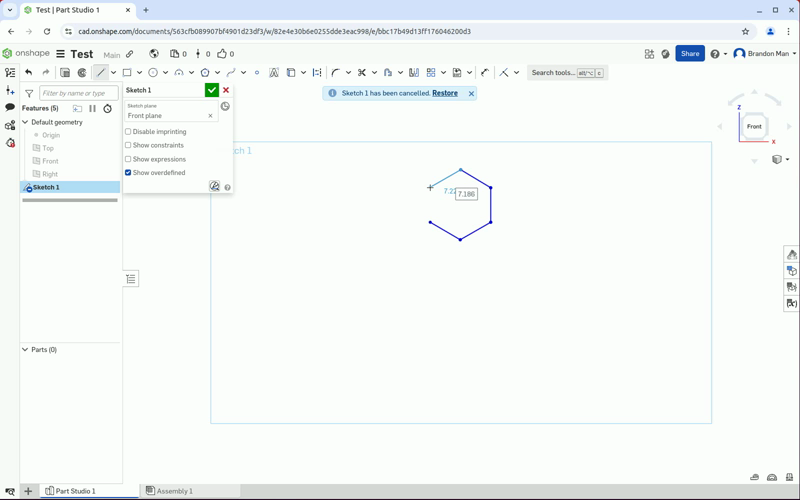
key_up(shift)
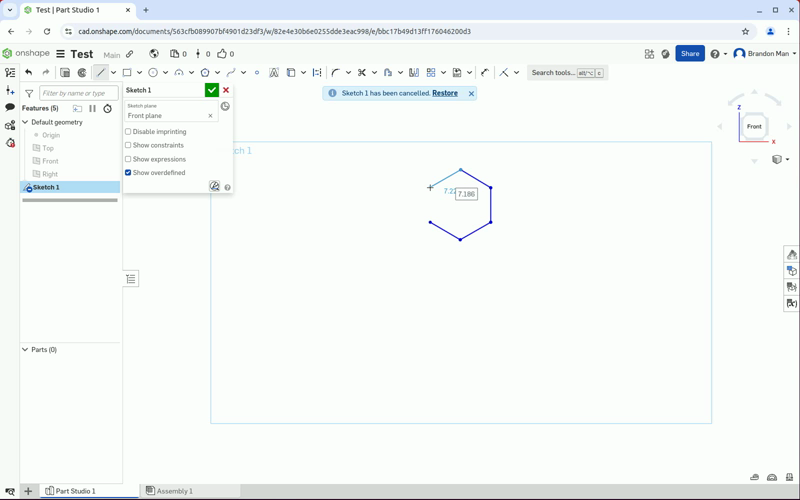
mouse_move(460, 187)
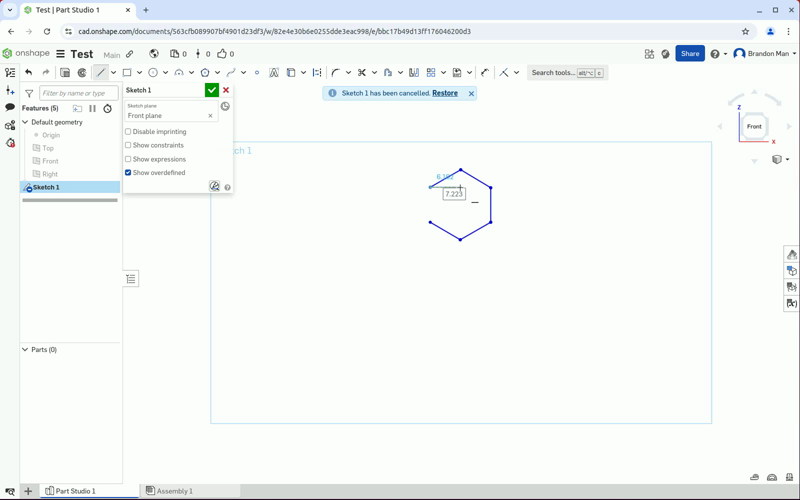
key_down(shift)
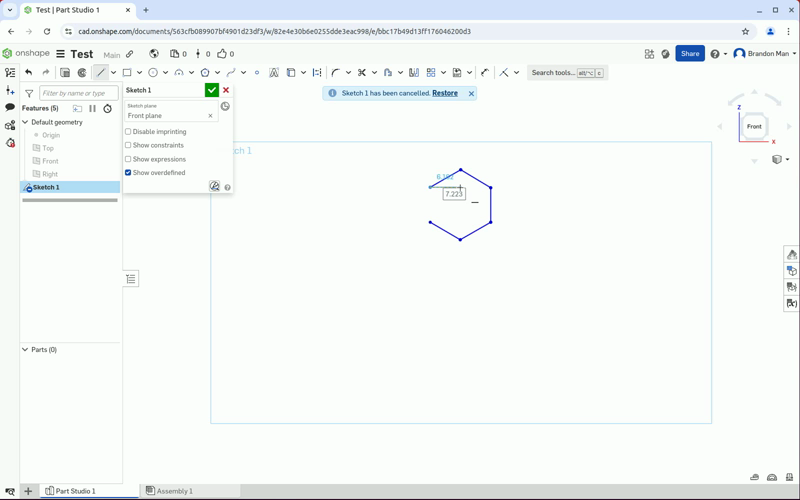
mouse_move(430, 222)
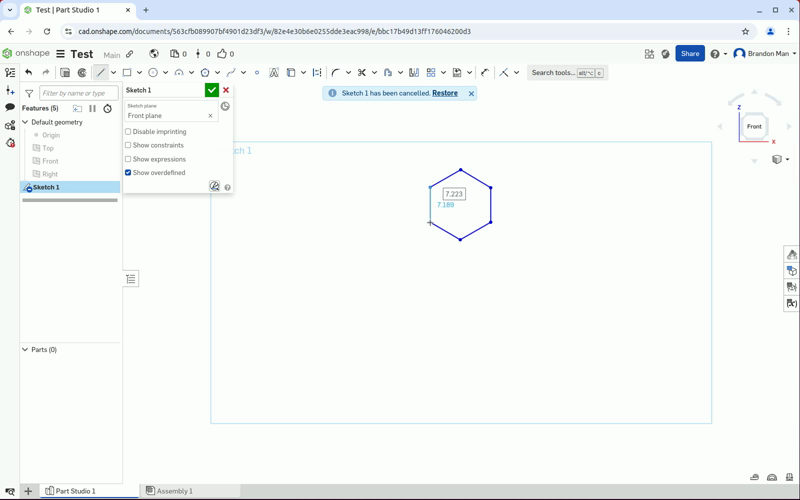
key_up(shift)
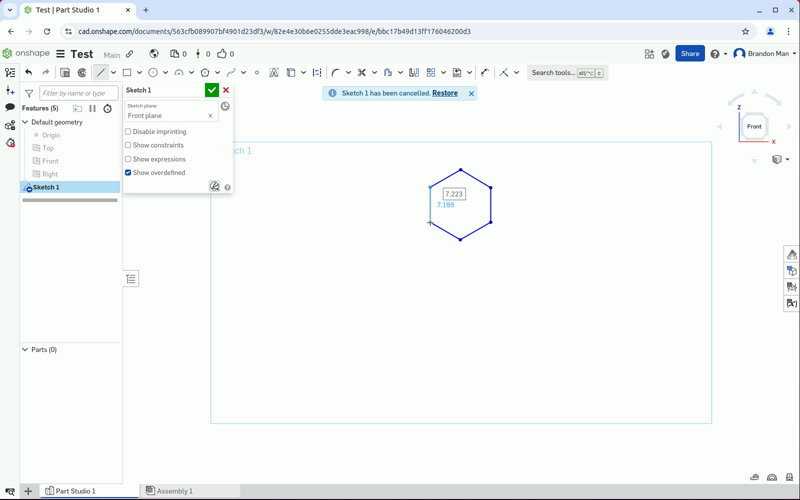
click(430, 222)
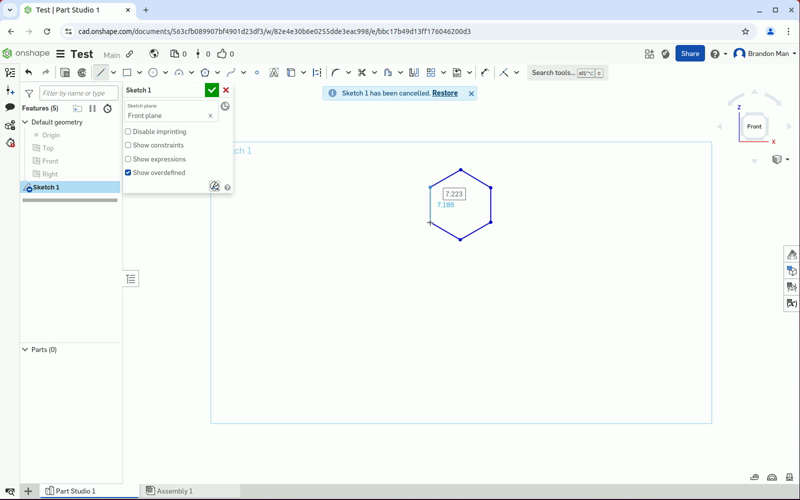
key(esc)
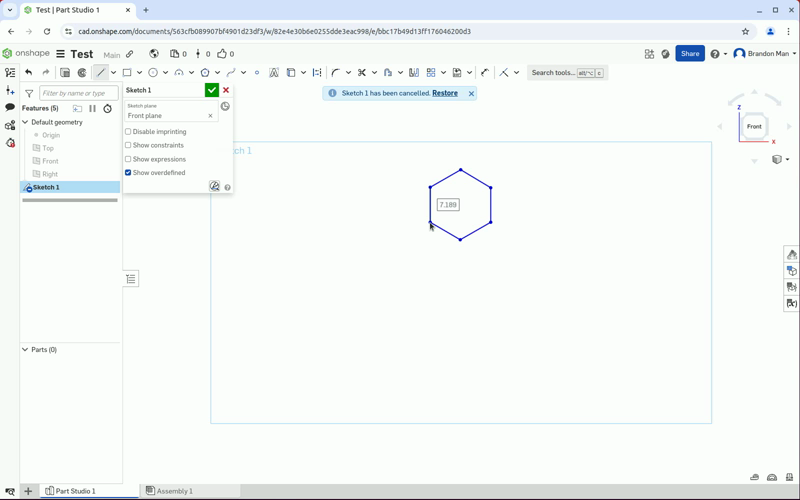
key(l)
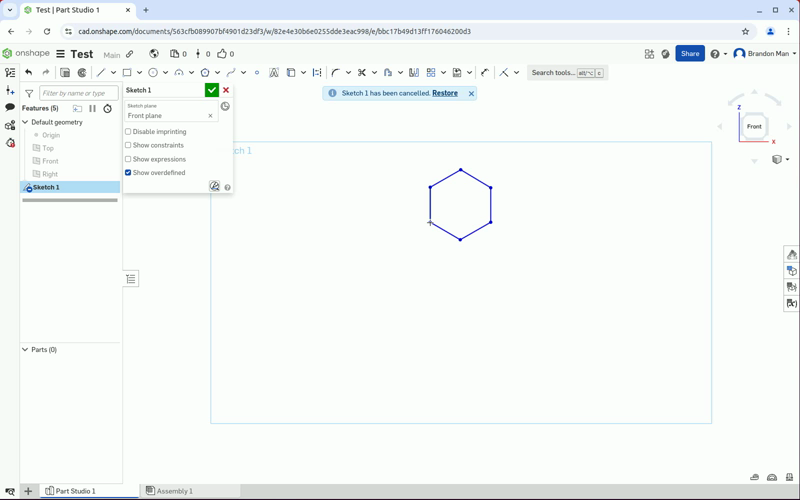
key_down(shift)
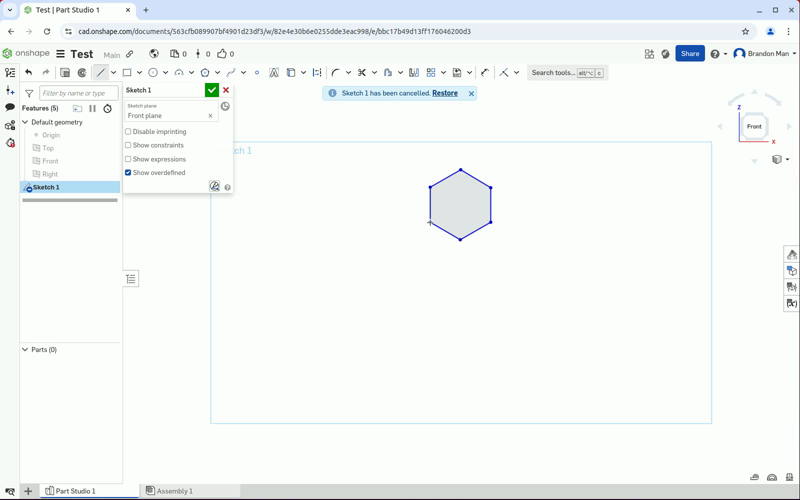
mouse_move(437, 218)
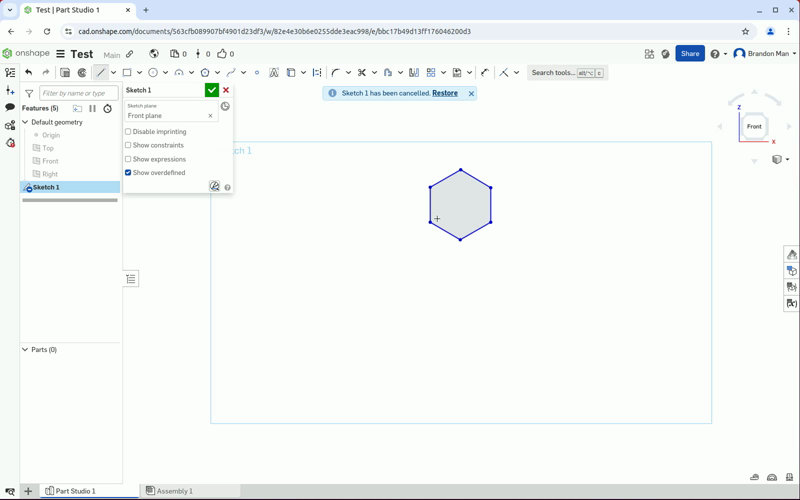
click(437, 218)
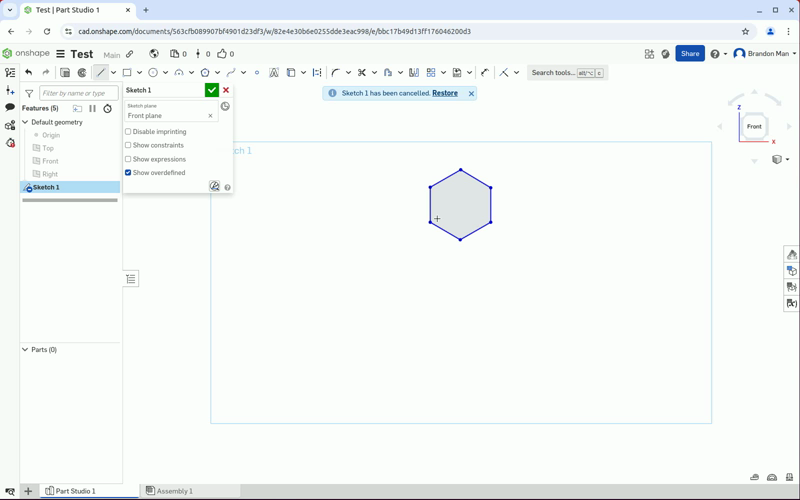
key_up(shift)
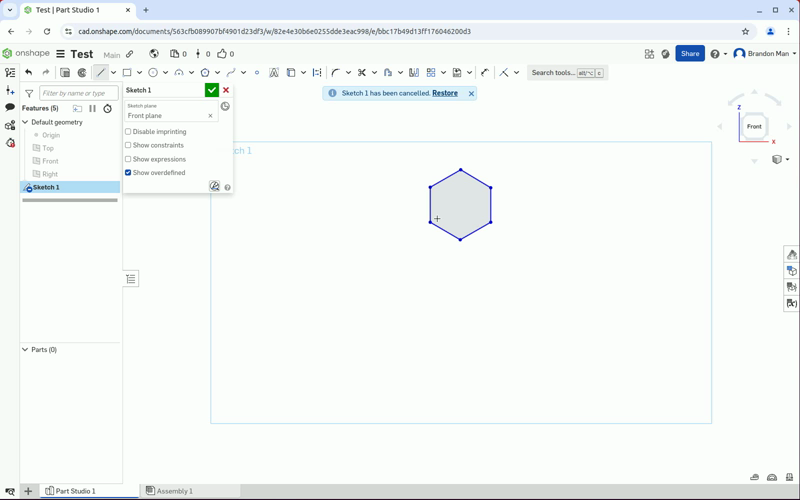
key_down(shift)
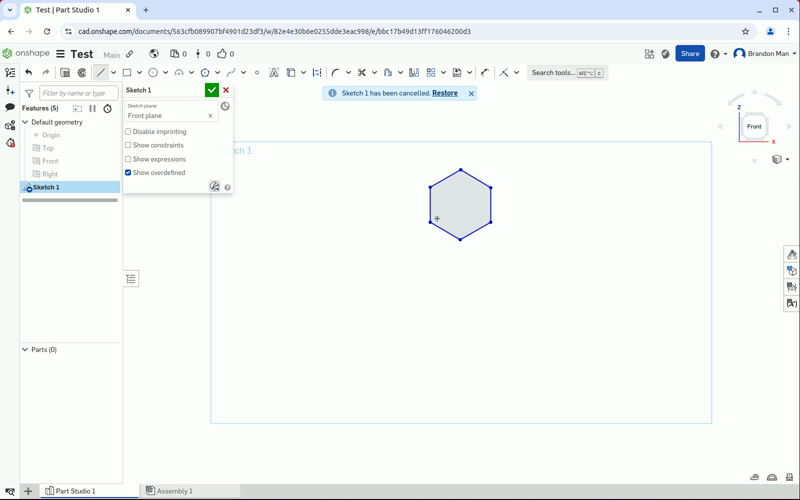
mouse_move(467, 218)
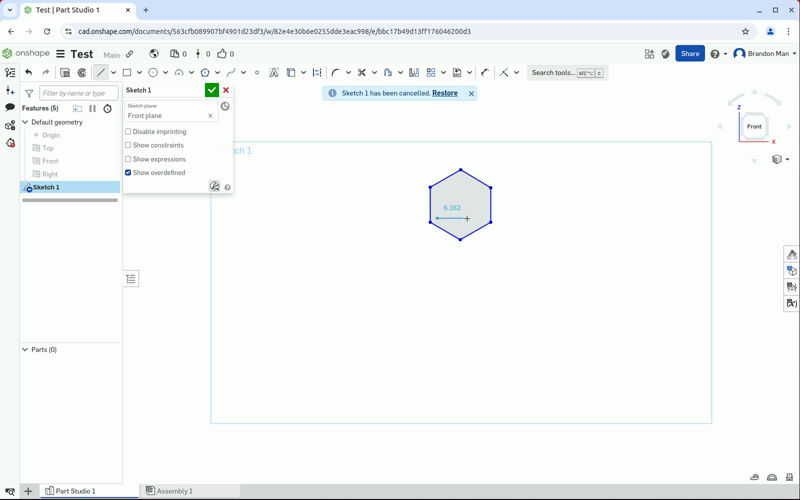
mouse_move(460, 231)
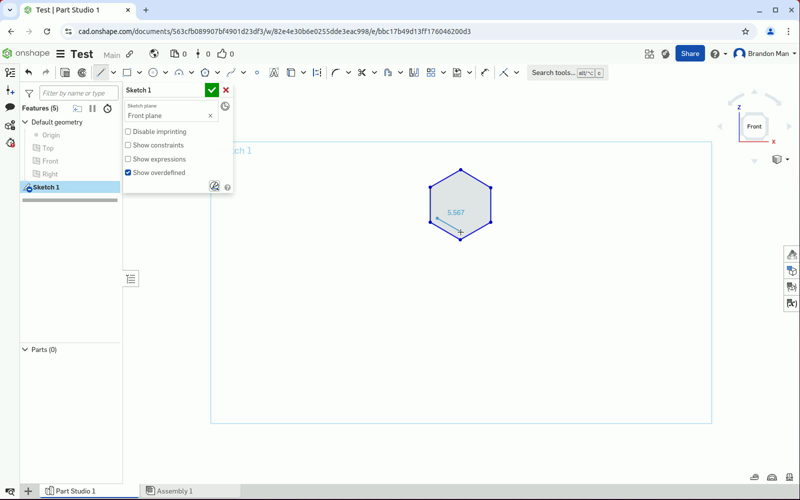
click(460, 231)
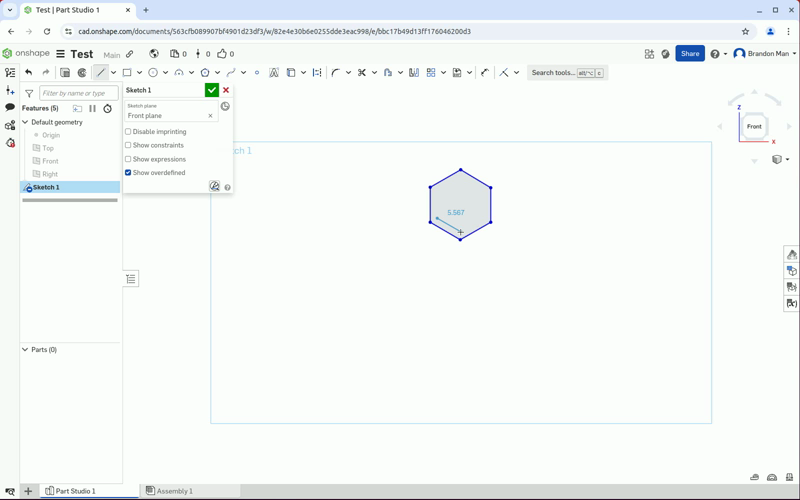
key_up(shift)
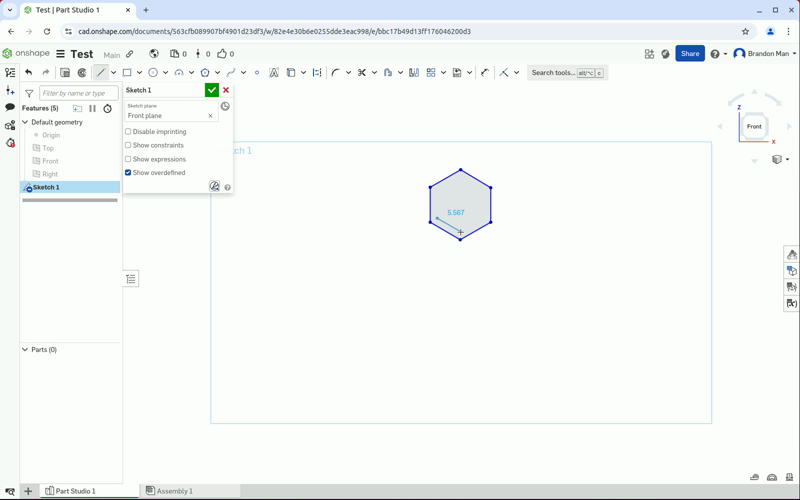
key_down(shift)
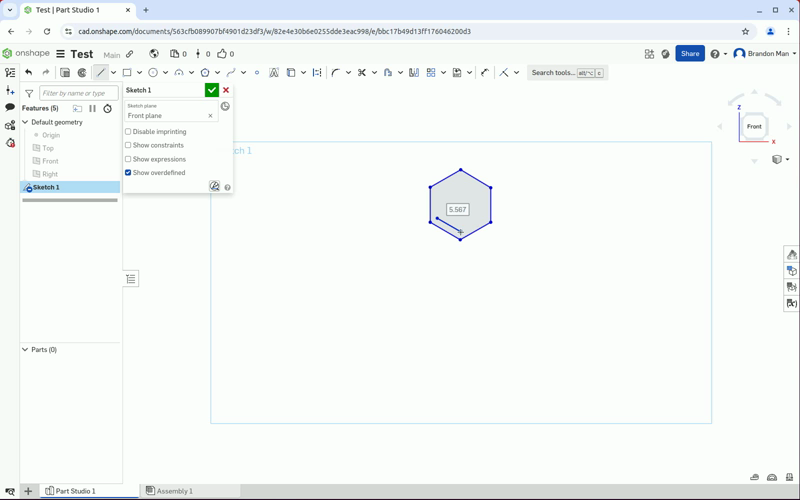
mouse_move(490, 231)
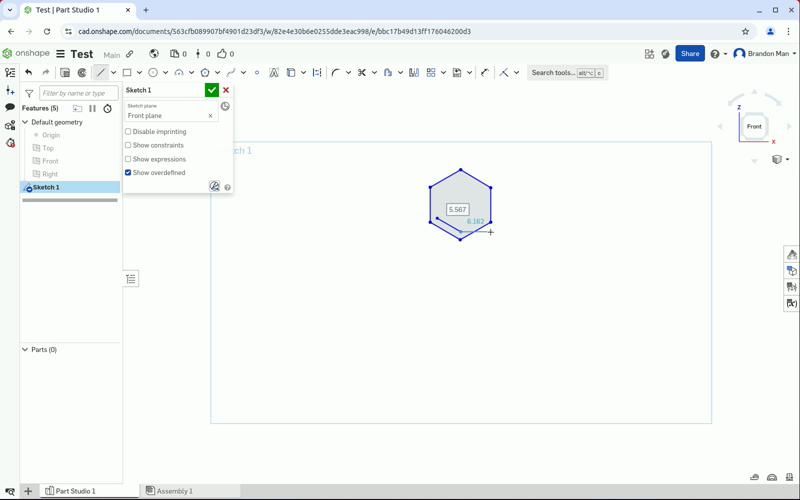
mouse_move(483, 218)
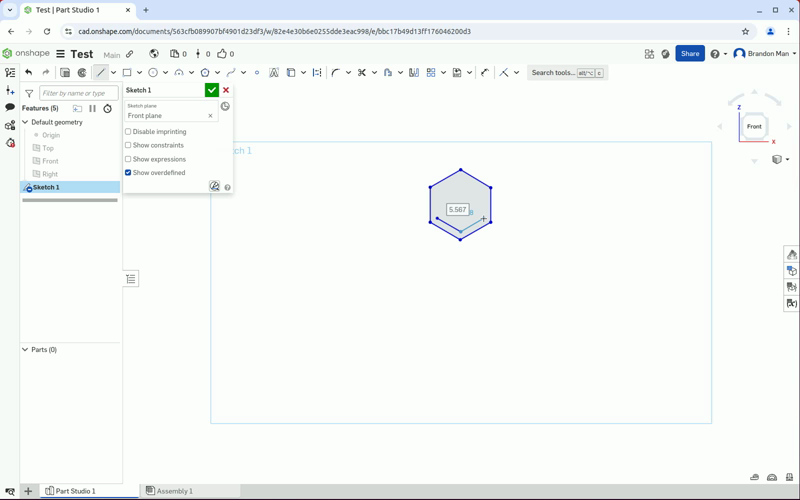
click(483, 218)
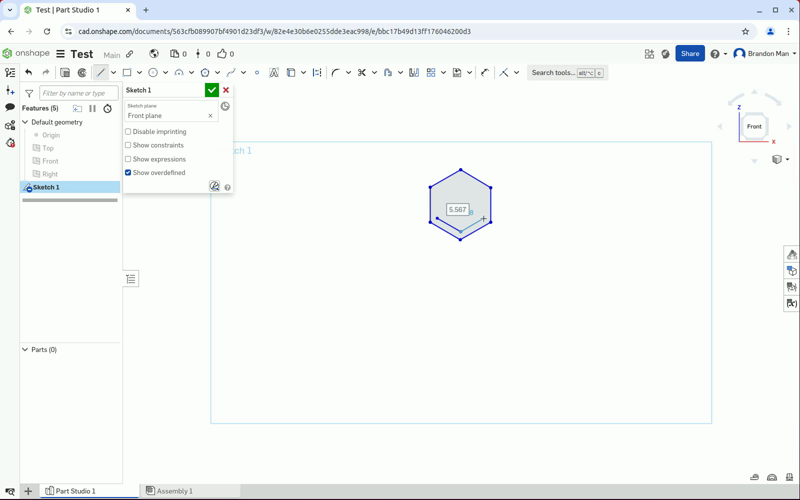
key_up(shift)
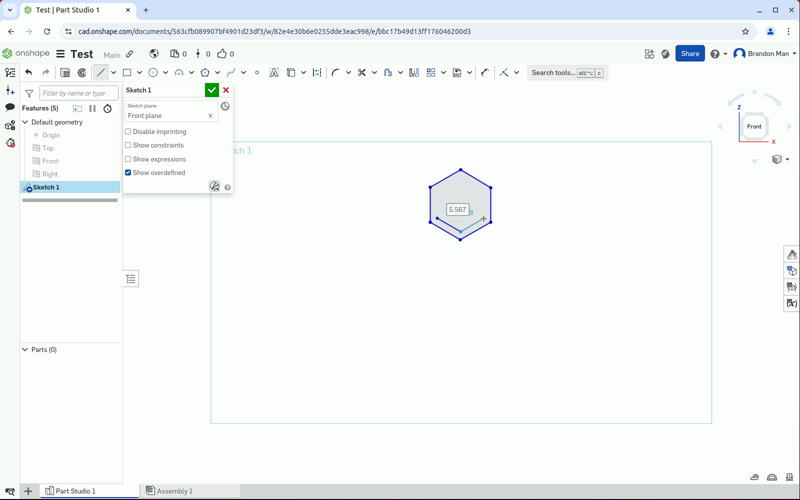
key_down(shift)
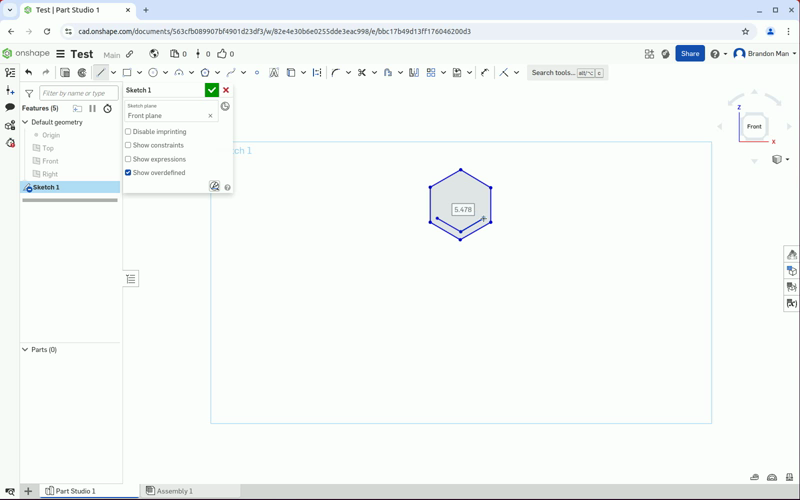
mouse_move(513, 218)
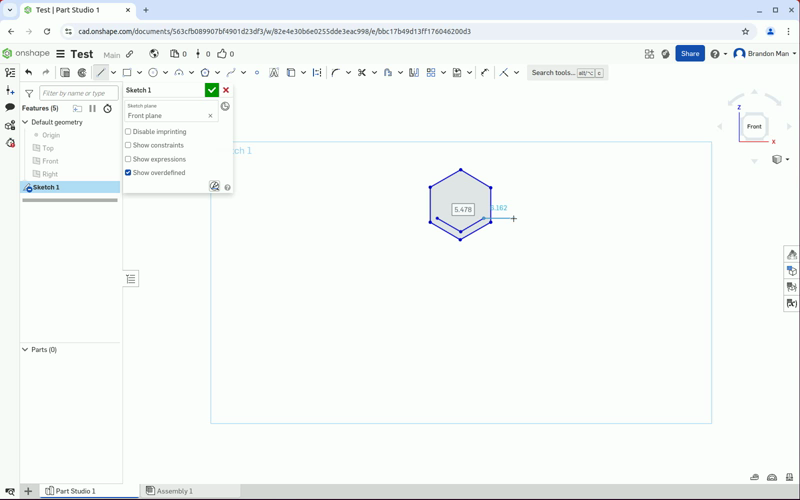
mouse_move(483, 191)
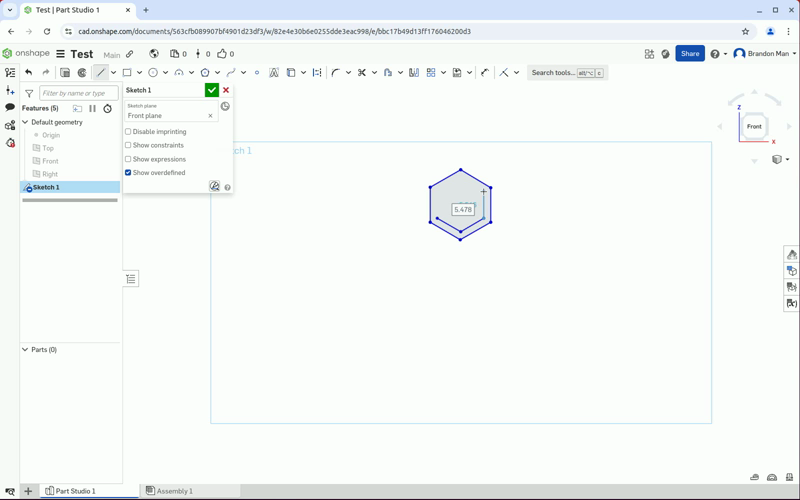
click(483, 191)
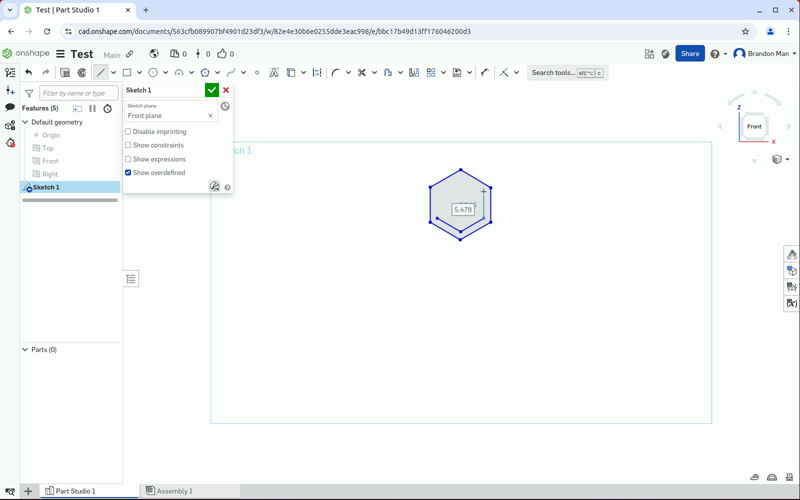
key_up(shift)
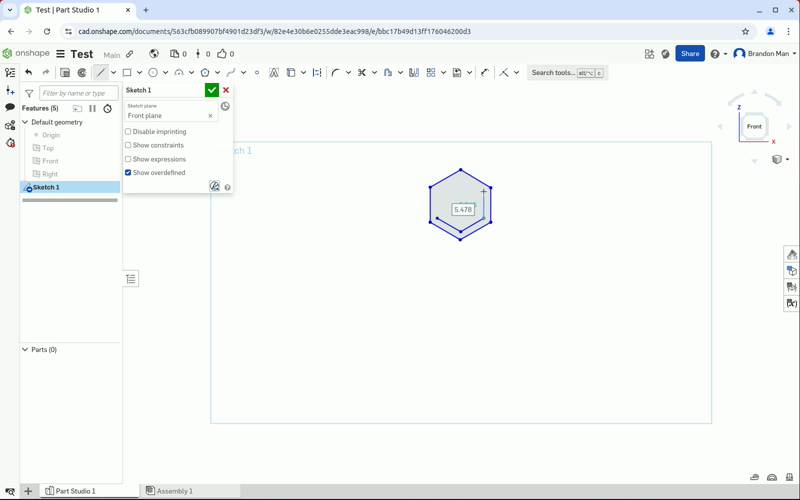
key_down(shift)
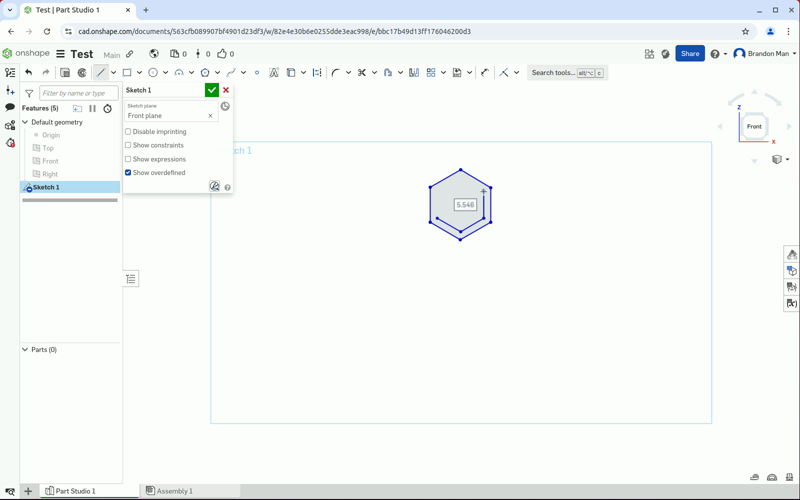
mouse_move(513, 191)
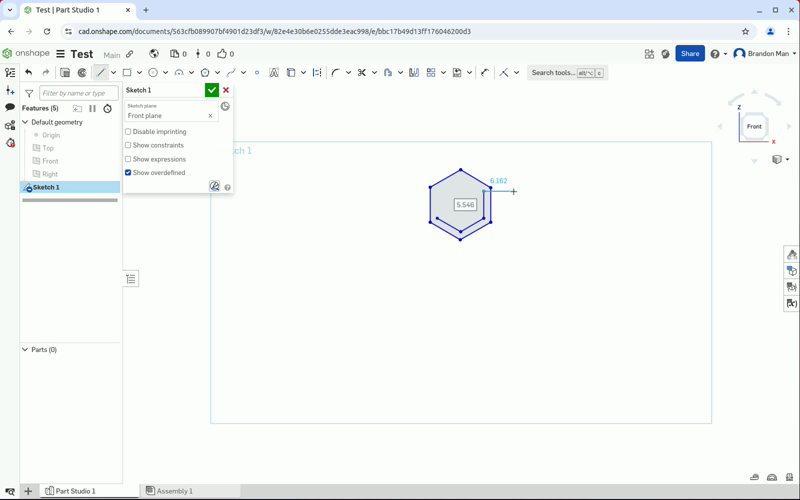
mouse_move(460, 178)
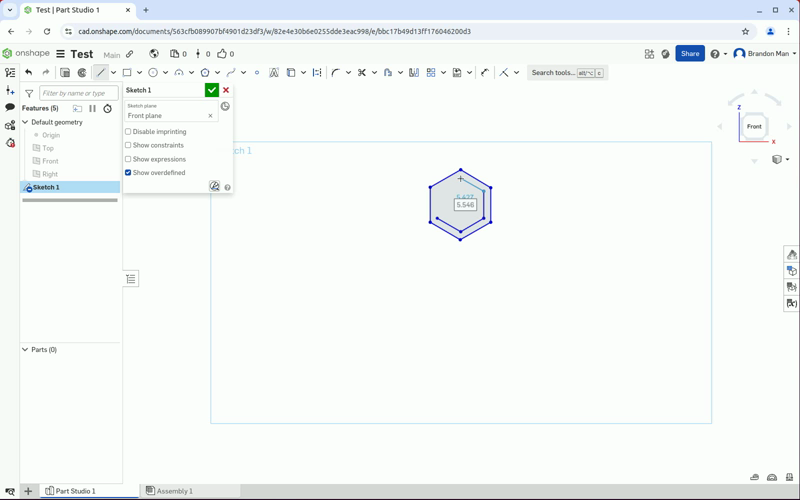
click(460, 178)
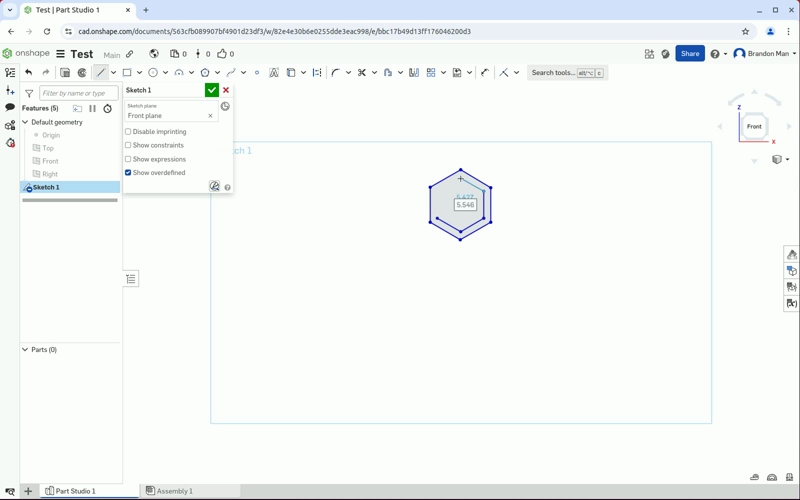
key_up(shift)
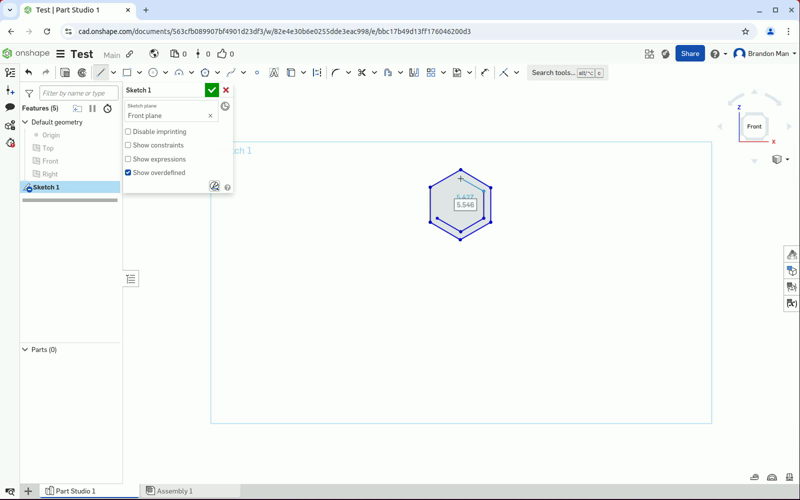
key_down(shift)
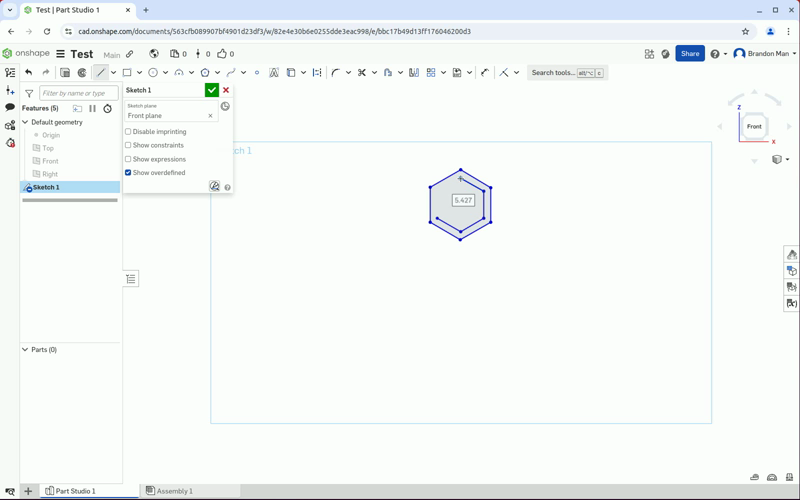
mouse_move(490, 178)
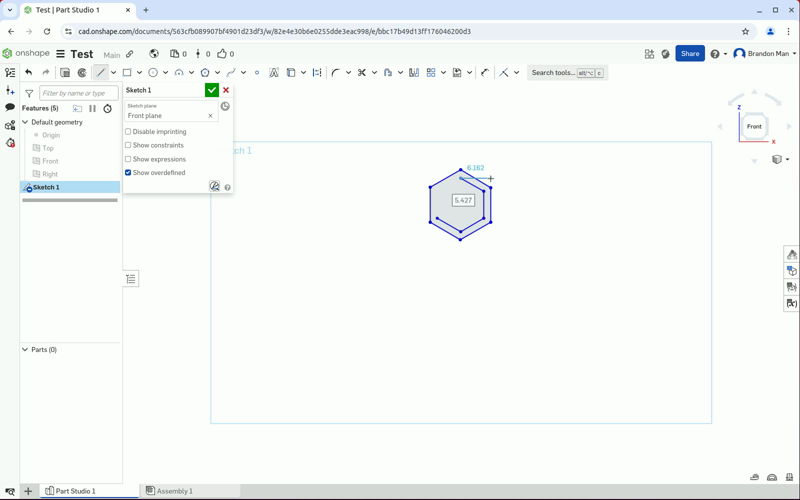
mouse_move(437, 191)
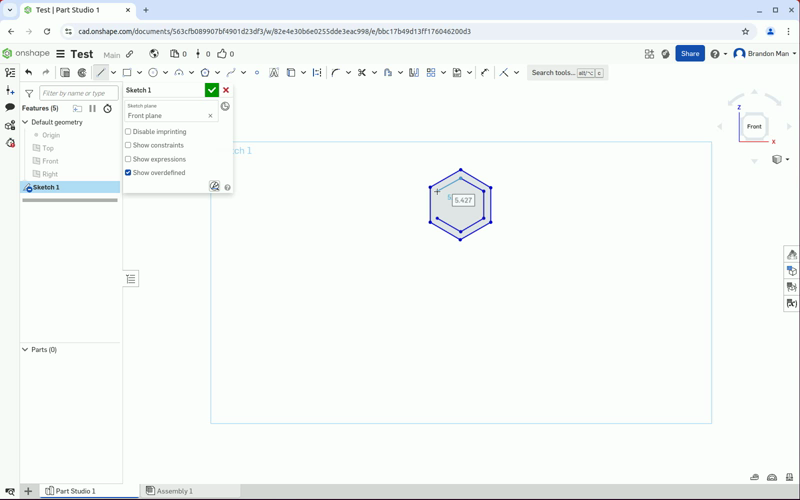
click(437, 191)
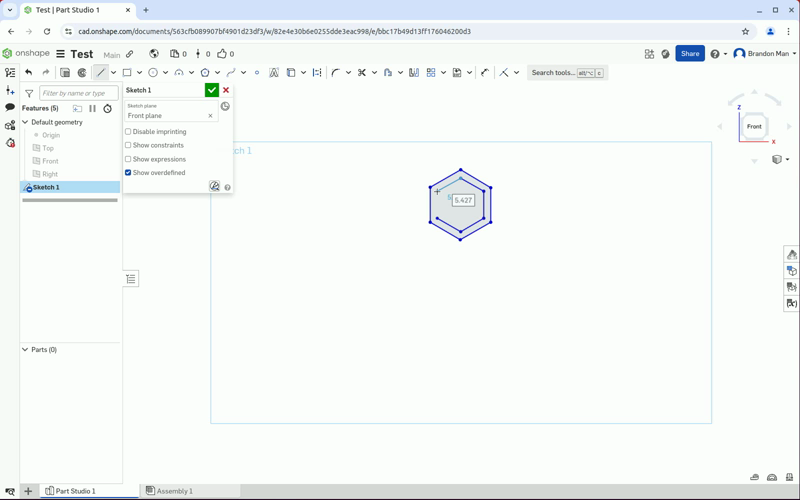
key_up(shift)
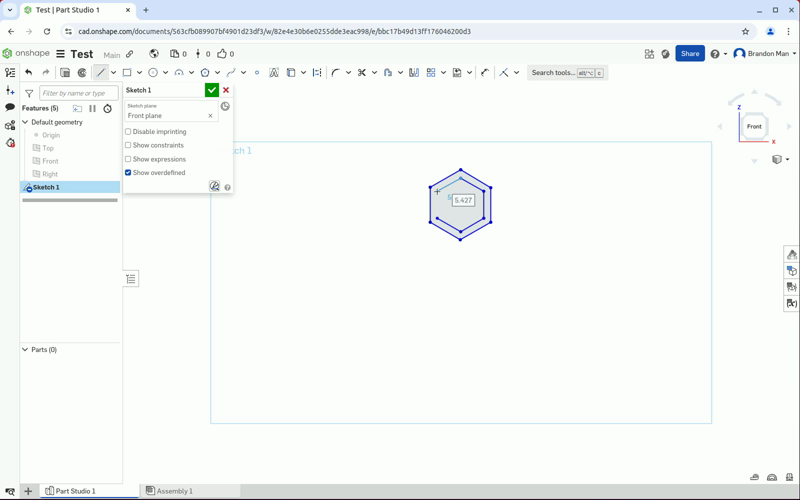
mouse_move(467, 191)
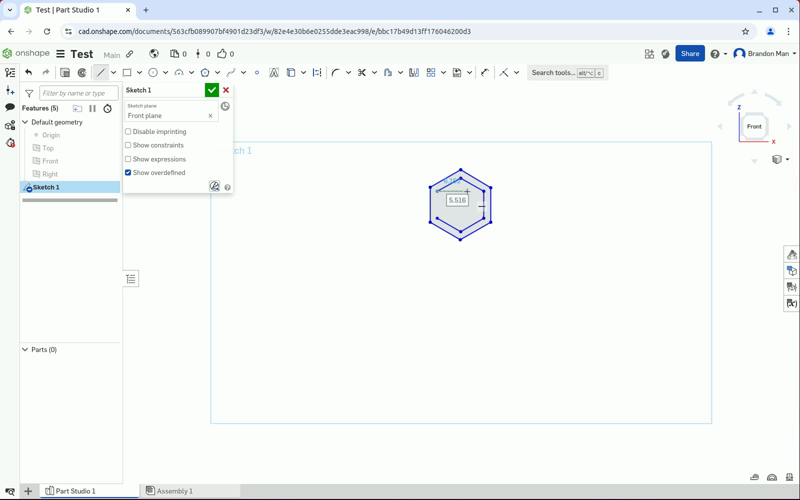
key_down(shift)
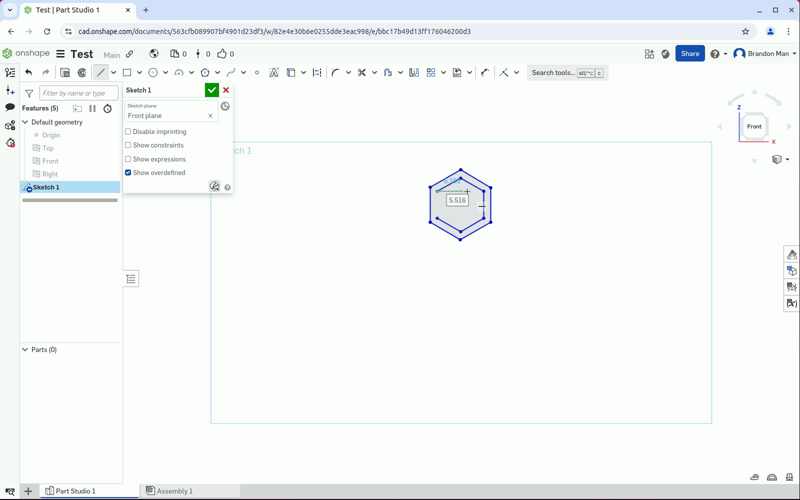
mouse_move(437, 218)
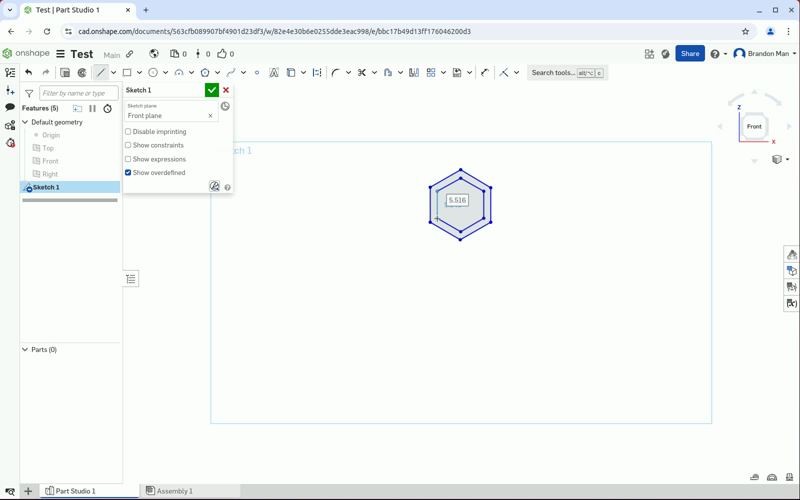
key_up(shift)
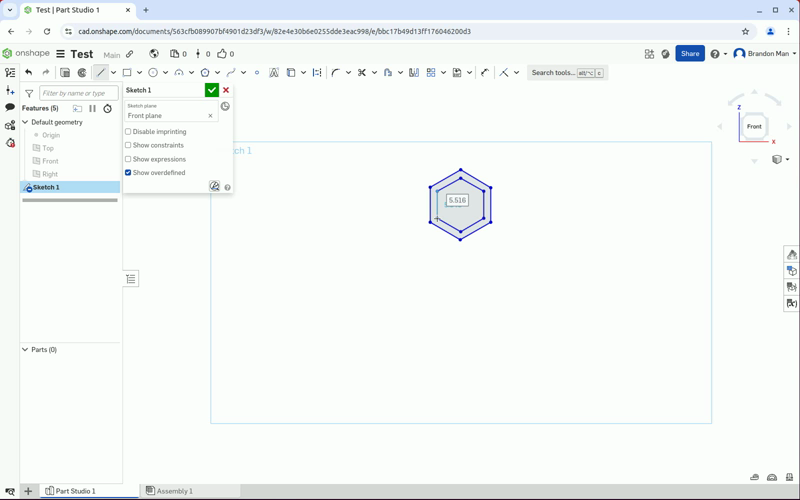
click(437, 218)
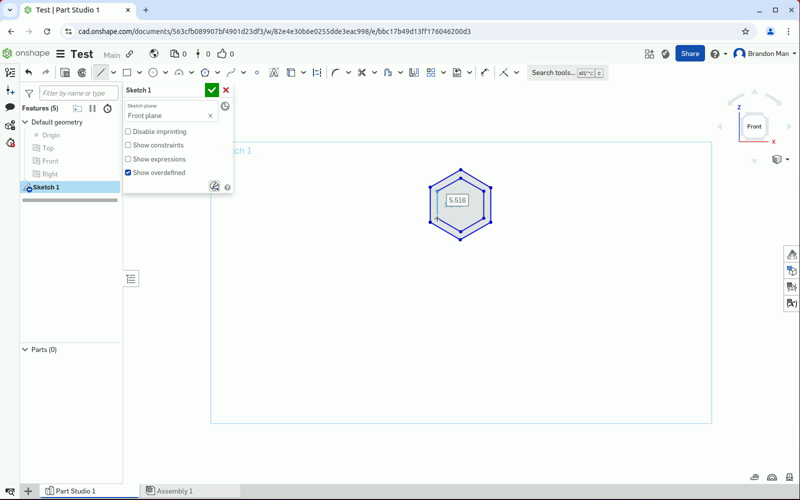
key(esc)
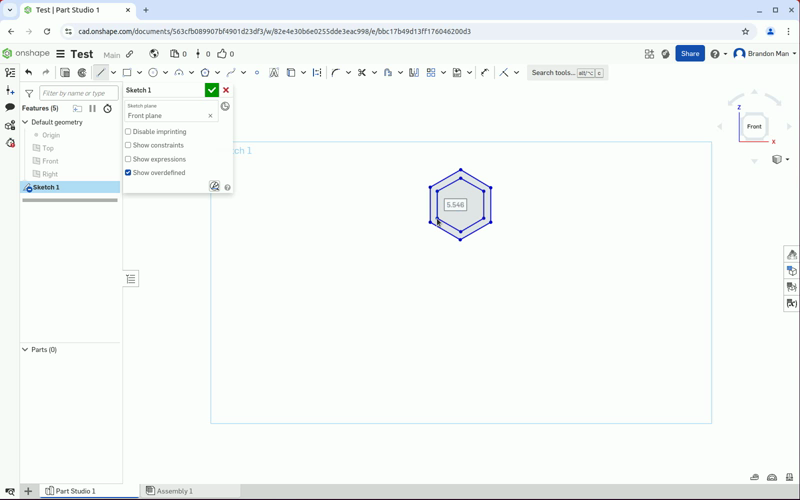
mouse_move(446, 182)
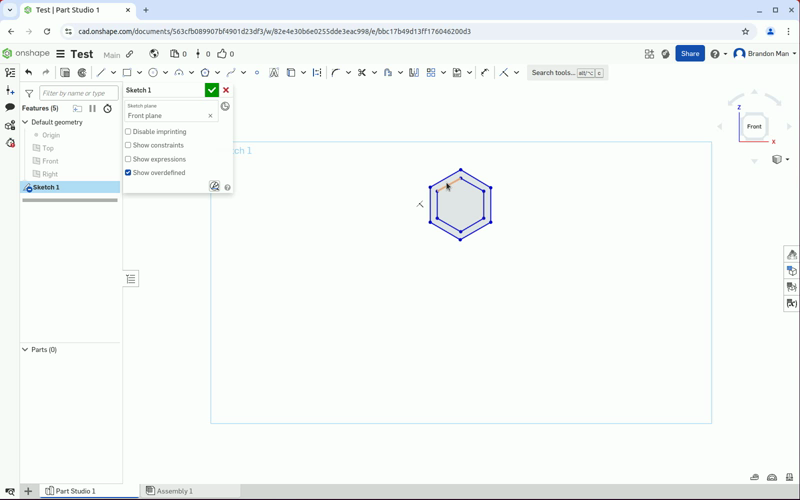
scroll(6)
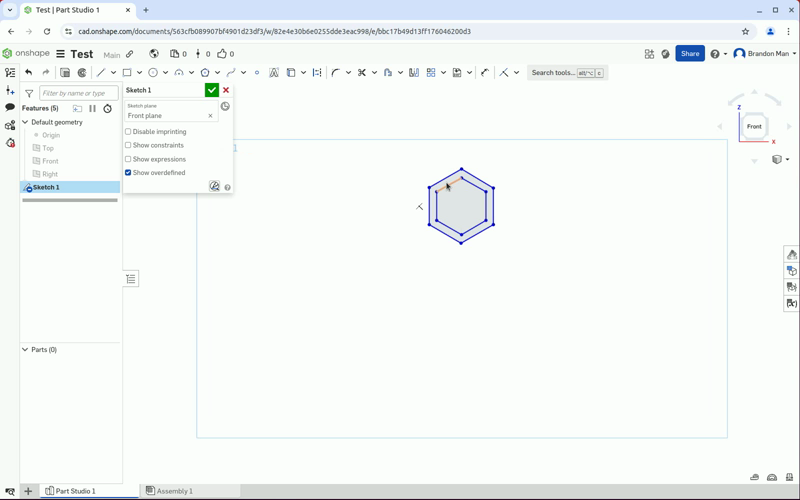
scroll(6)
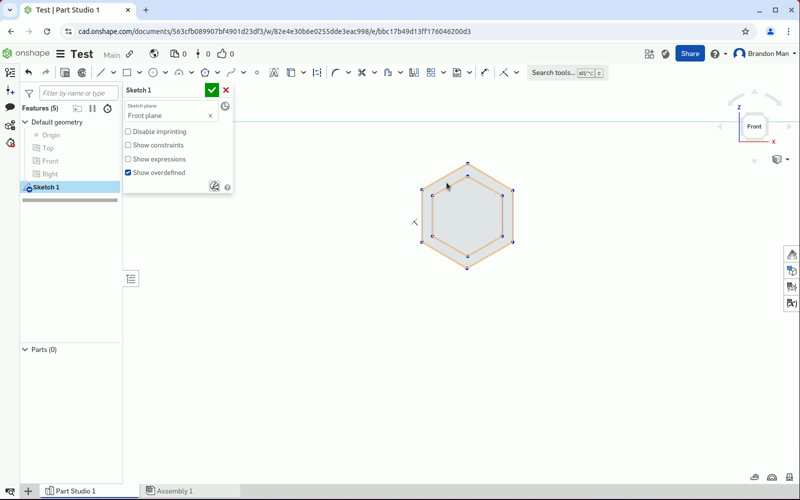
scroll(6)
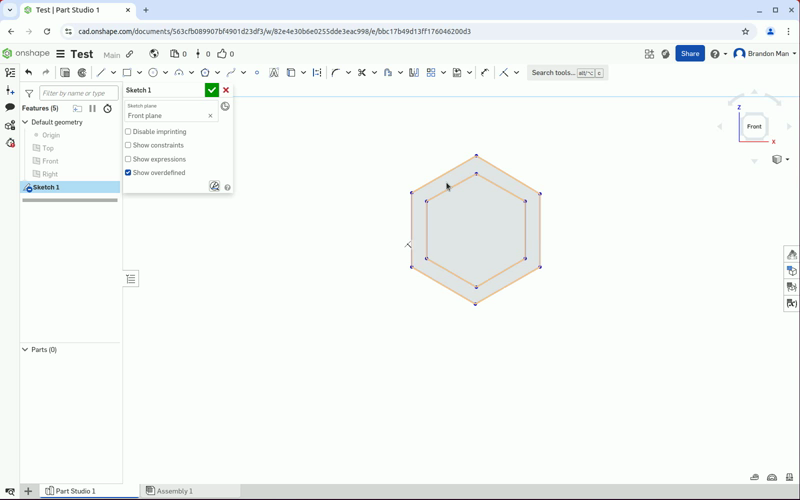
scroll(6)
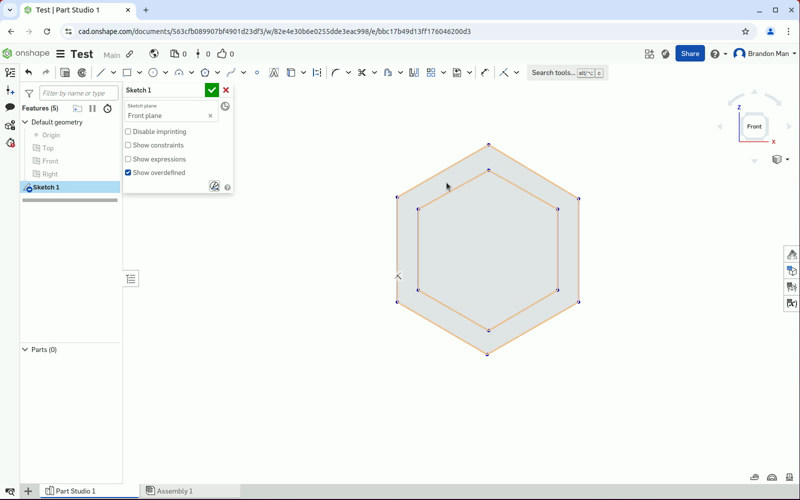
scroll(6)
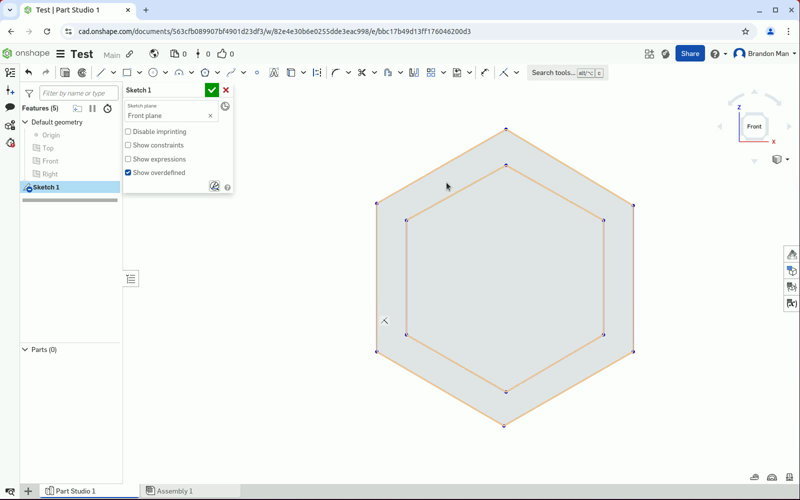
scroll(6)
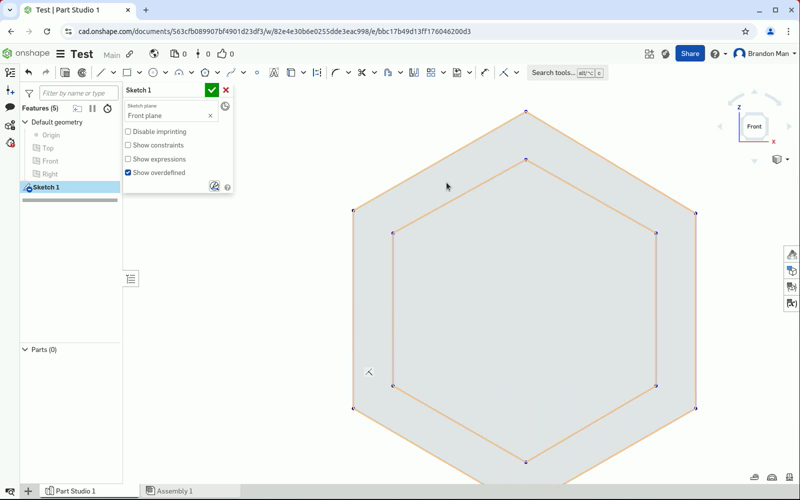
scroll(6)
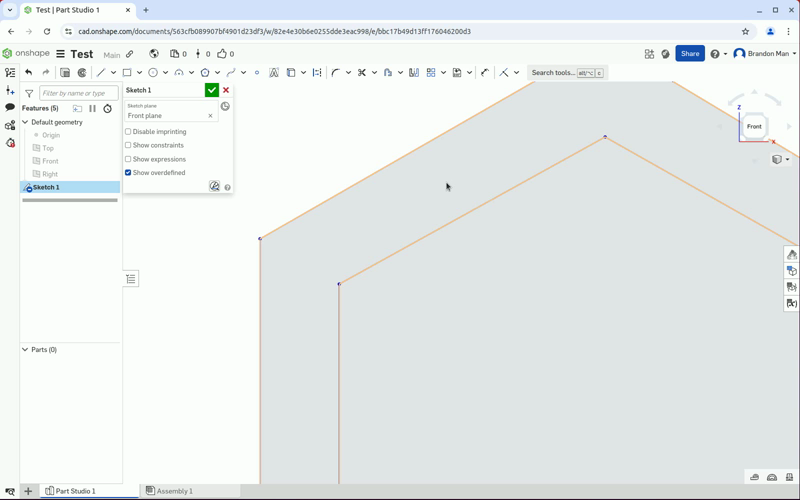
click(446, 182)
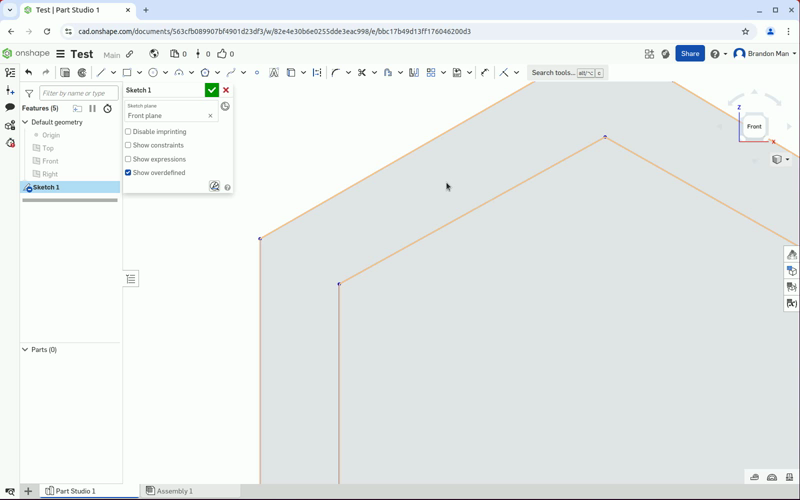
scroll(-6)
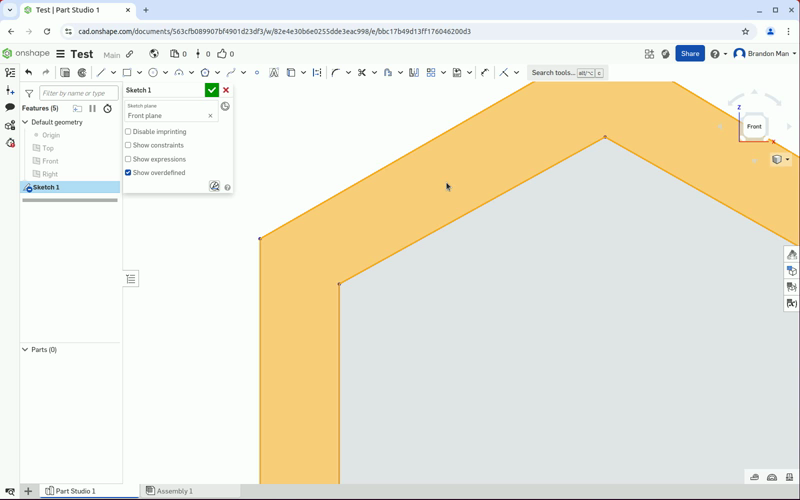
scroll(-6)
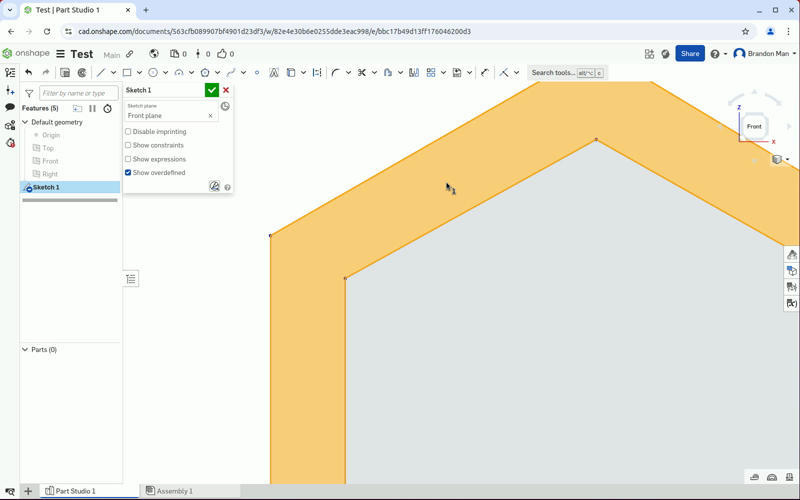
scroll(-6)
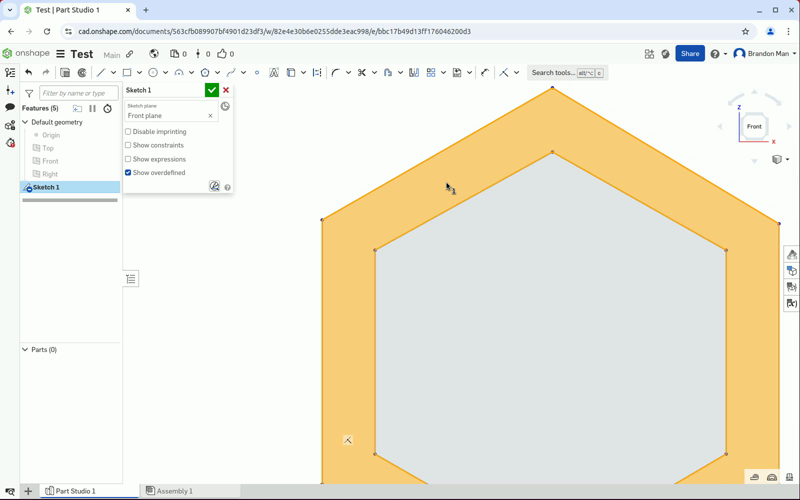
scroll(-6)
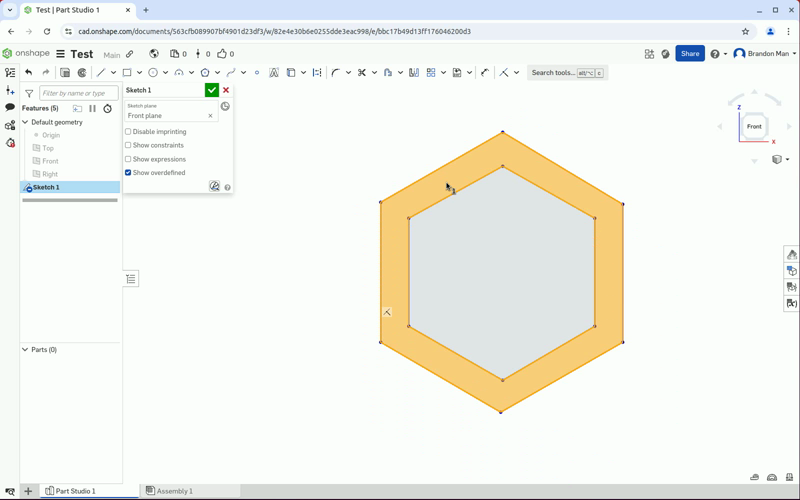
scroll(-6)
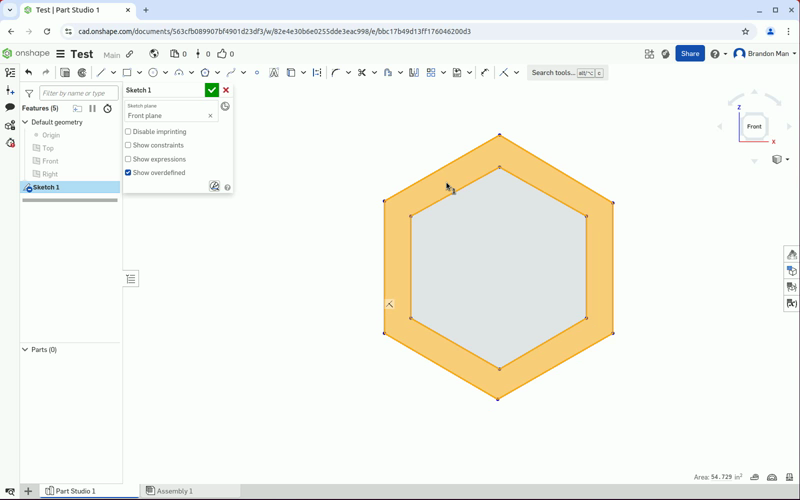
scroll(-6)
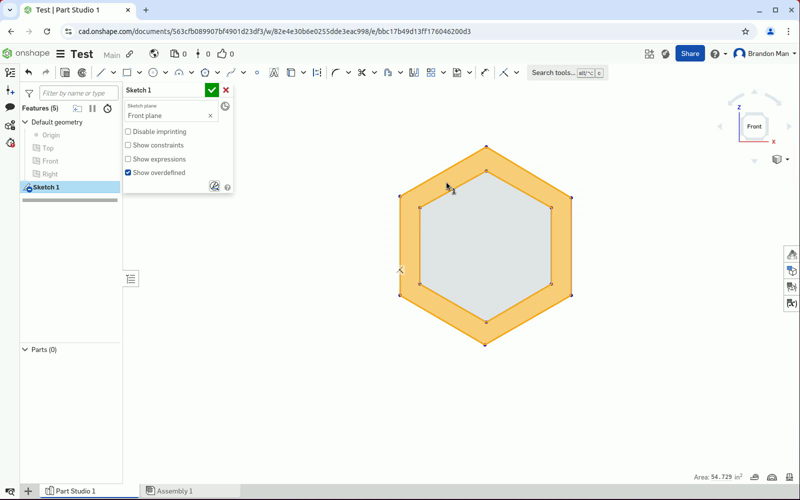
scroll(-6)
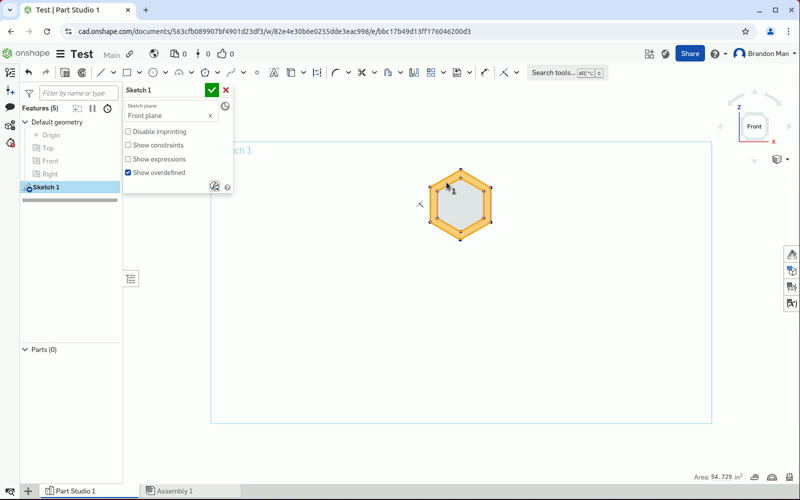
mouse_move(73, 352)
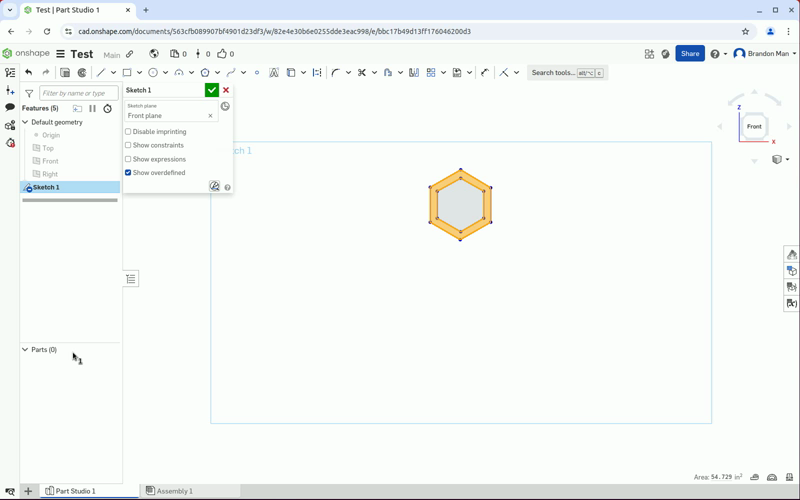
key(shift+y)
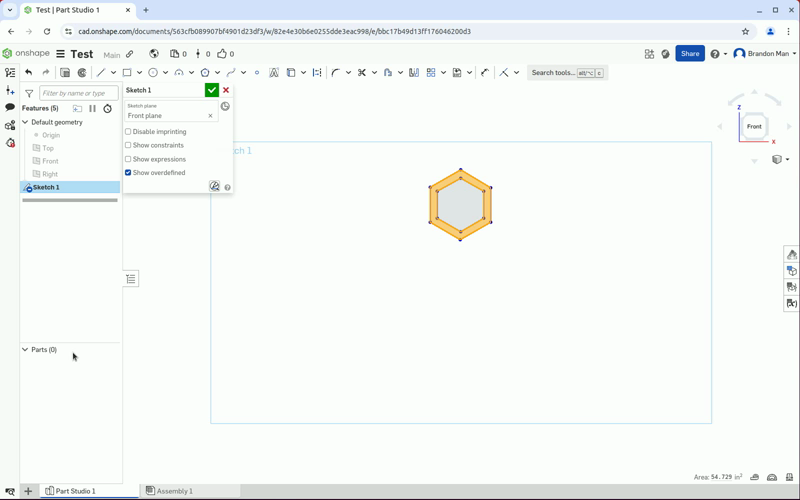
key(shift+e)
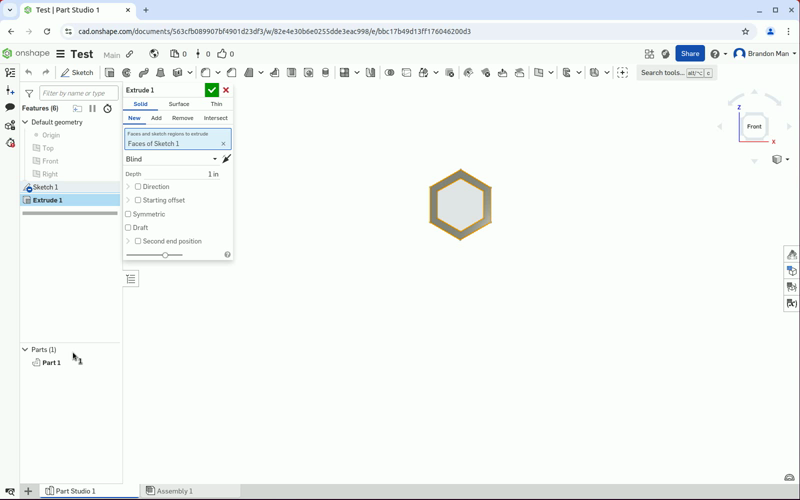
mouse_move(143, 106)
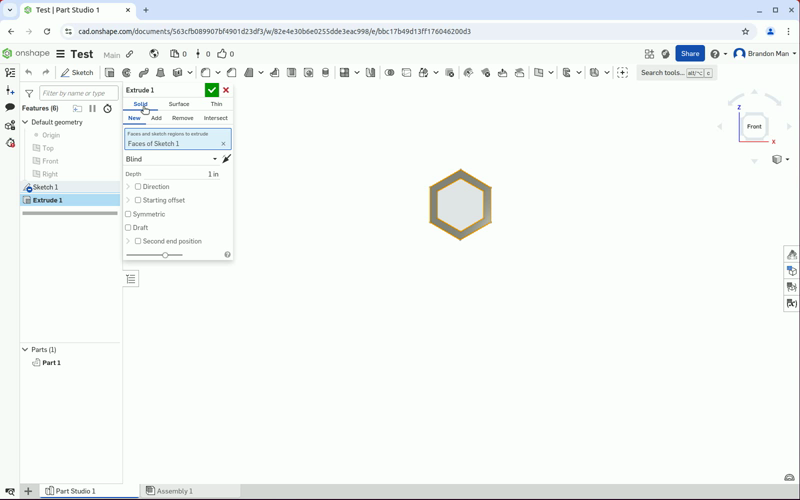
click(143, 106)
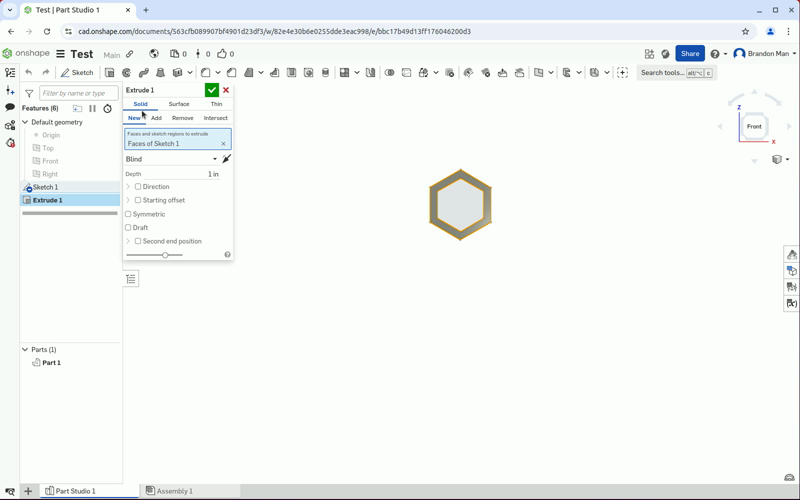
mouse_move(137, 120)
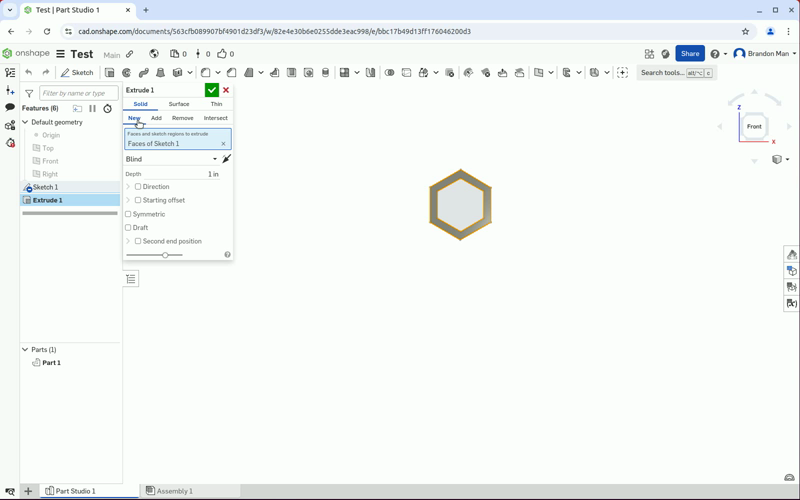
click(137, 120)
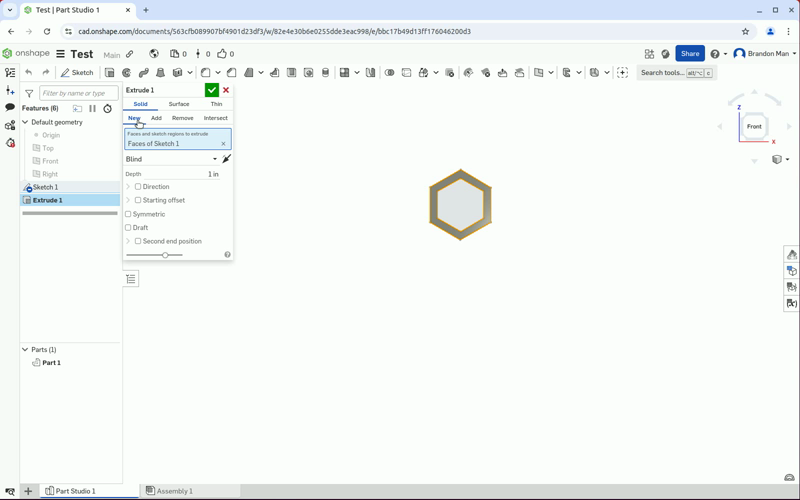
key(tab, 4)
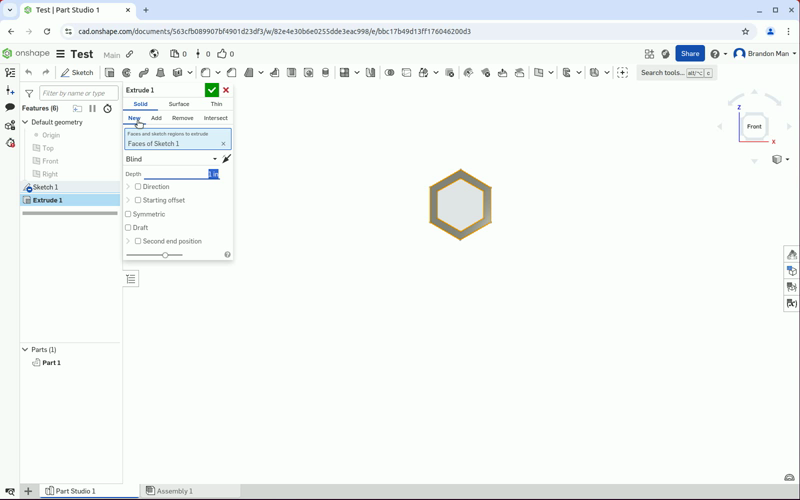
text(3.37)
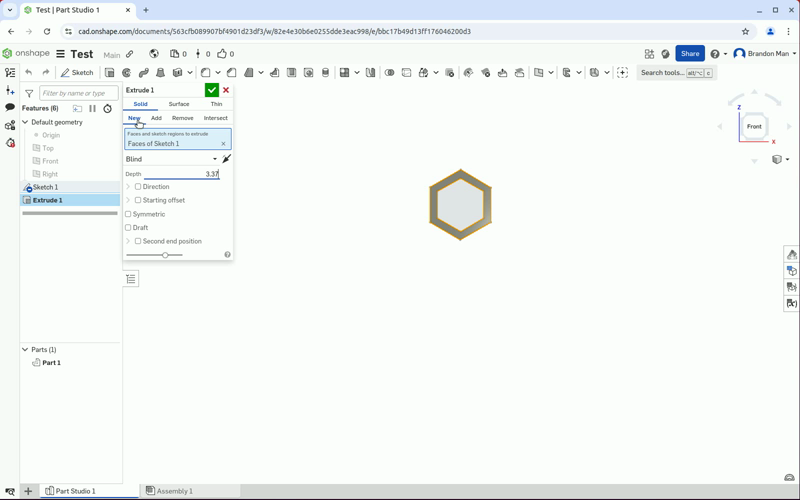
key(enter)
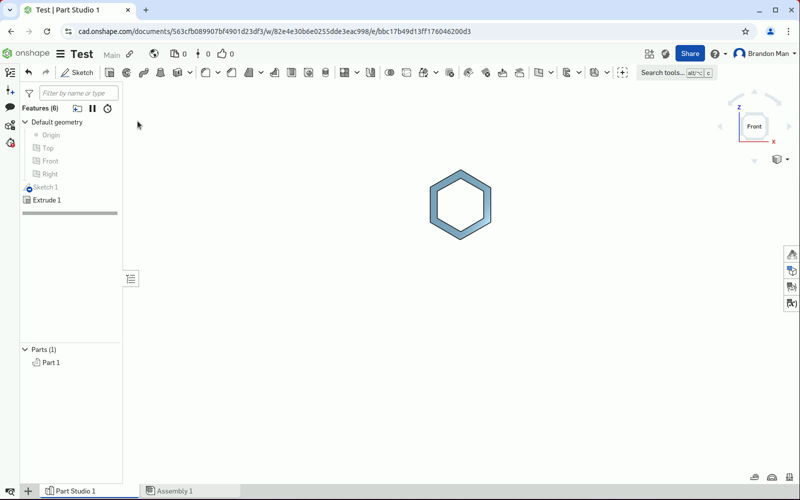
key(shift+h)
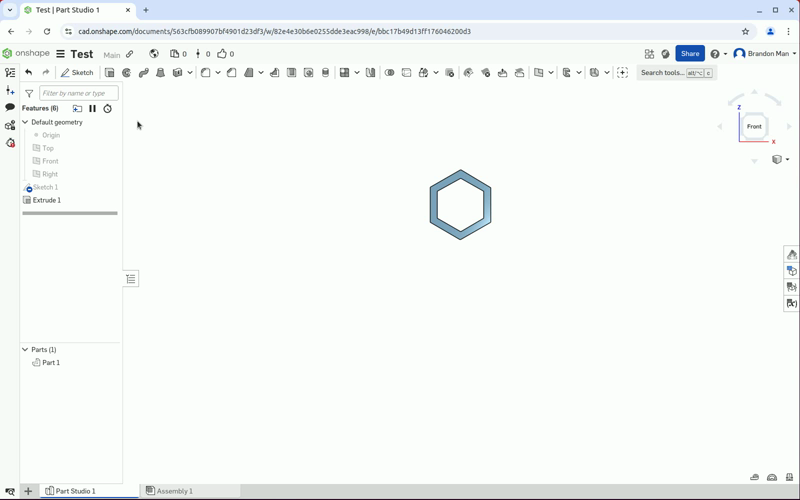
key(shift+h)
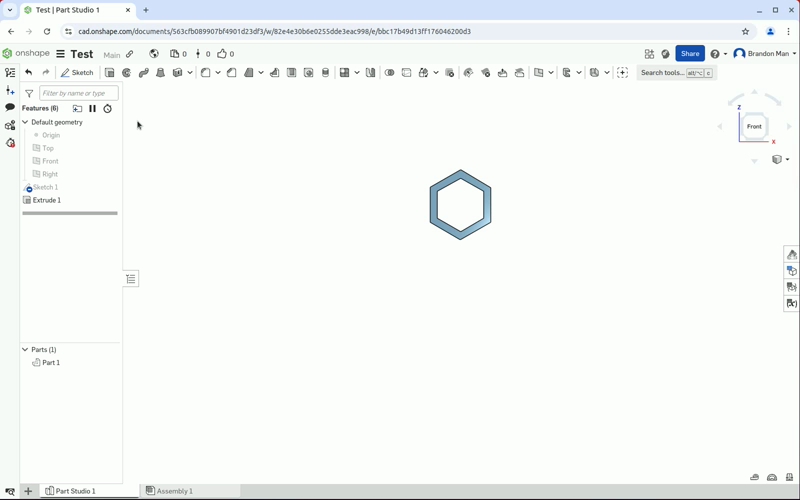
mouse_move(73, 189)
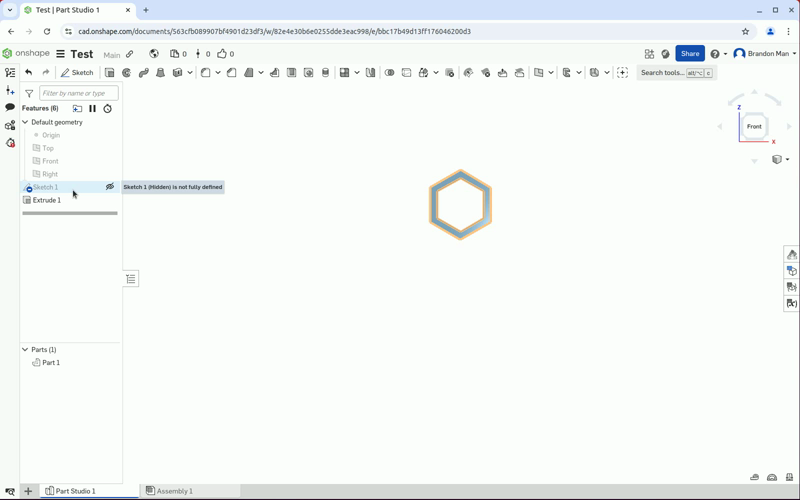
click(73, 189)
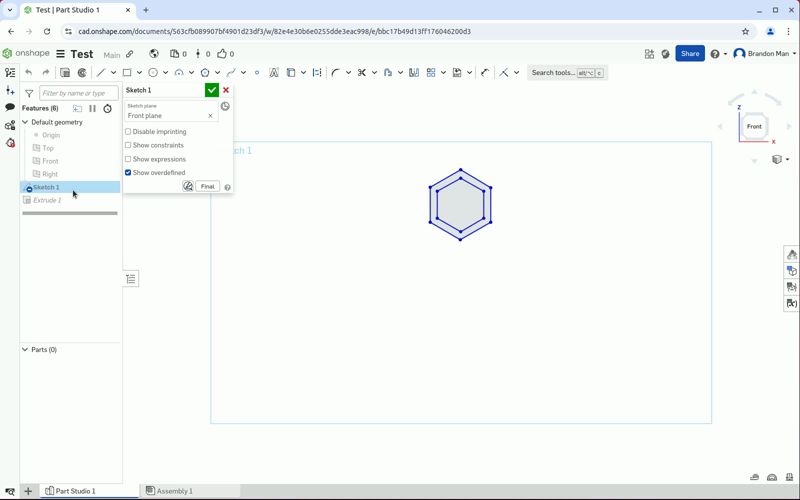
mouse_move(229, 92)
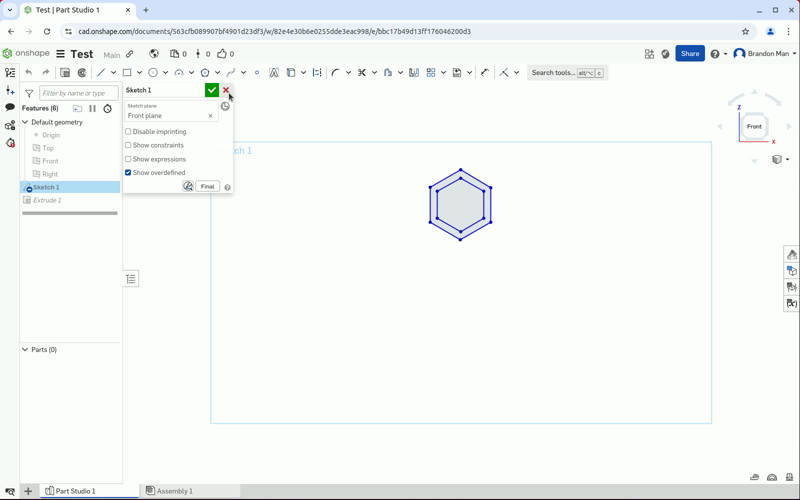
click(229, 92)
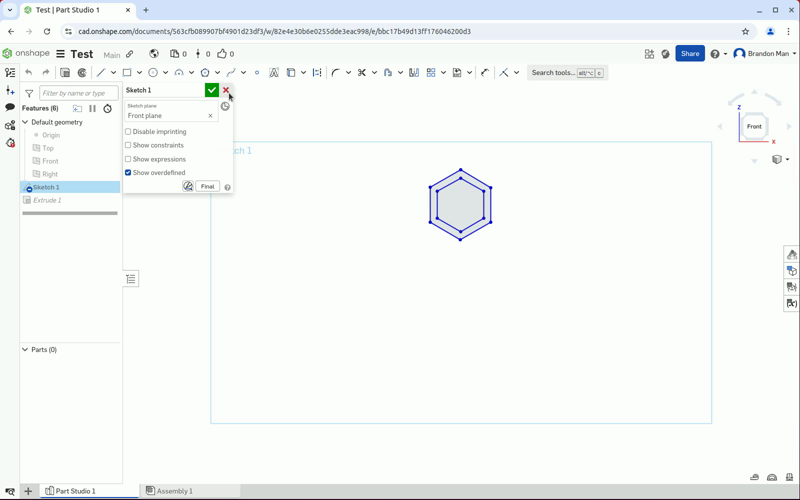
key(shift+s)
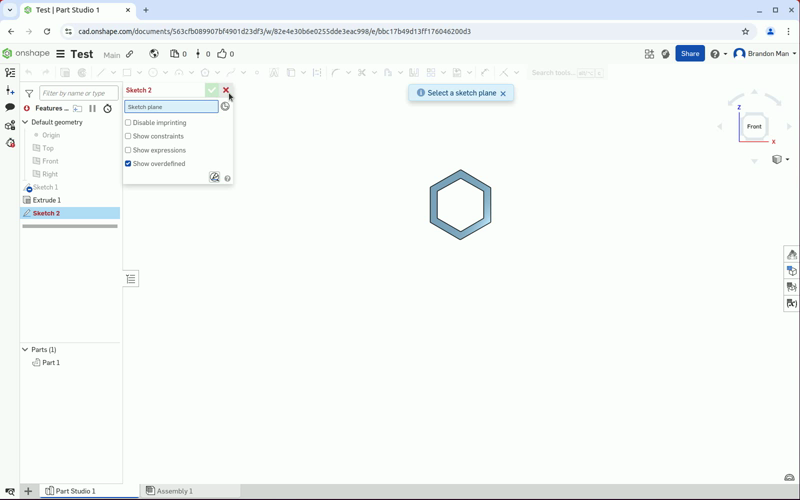
mouse_move(73, 163)
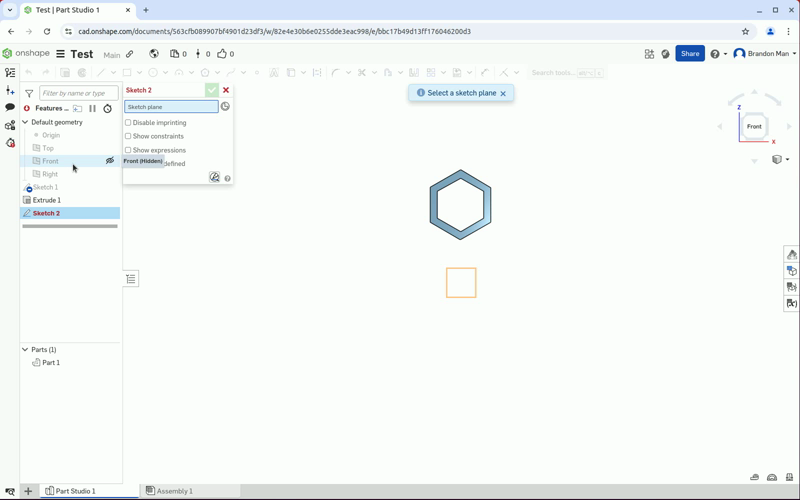
click(73, 163)
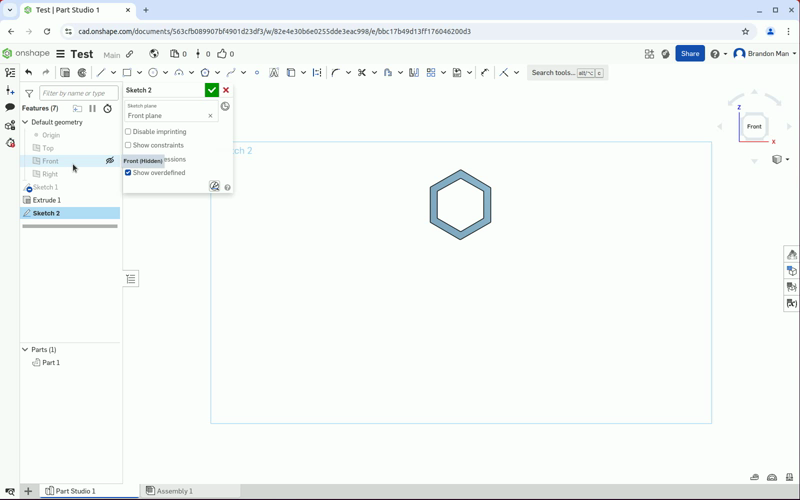
mouse_move(73, 352)
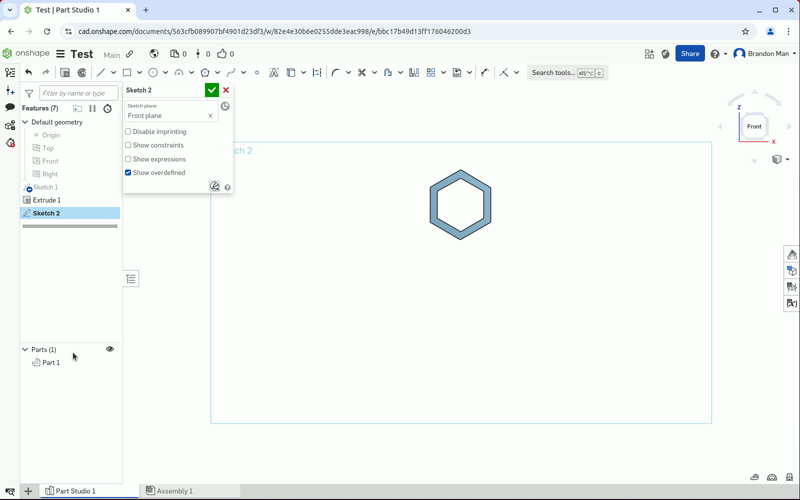
key(y)
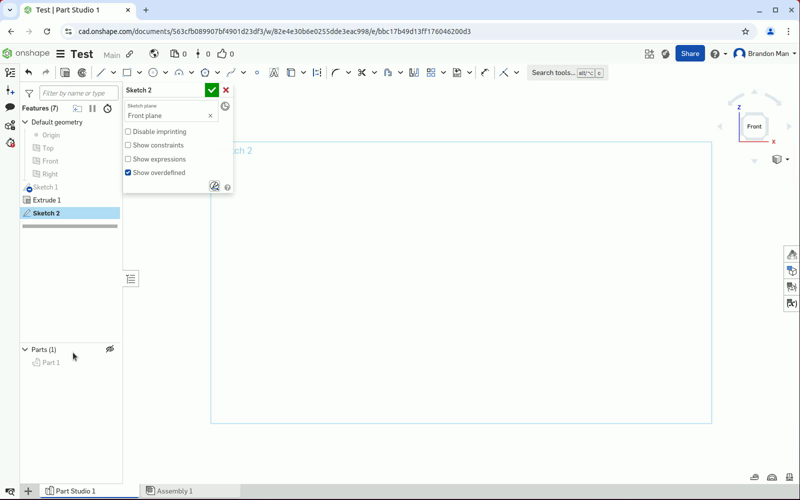
key(l)
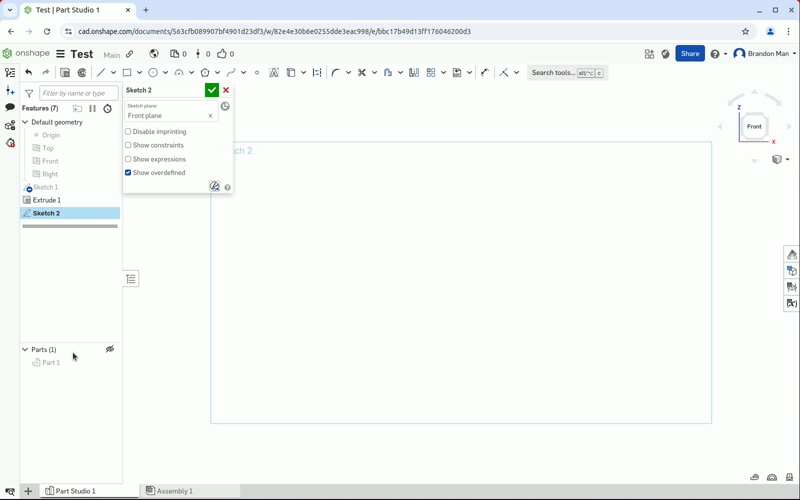
key_down(shift)
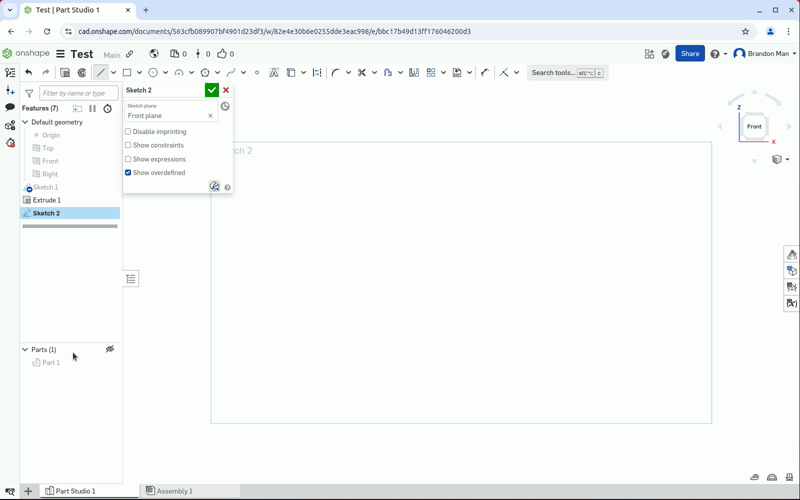
mouse_move(498, 339)
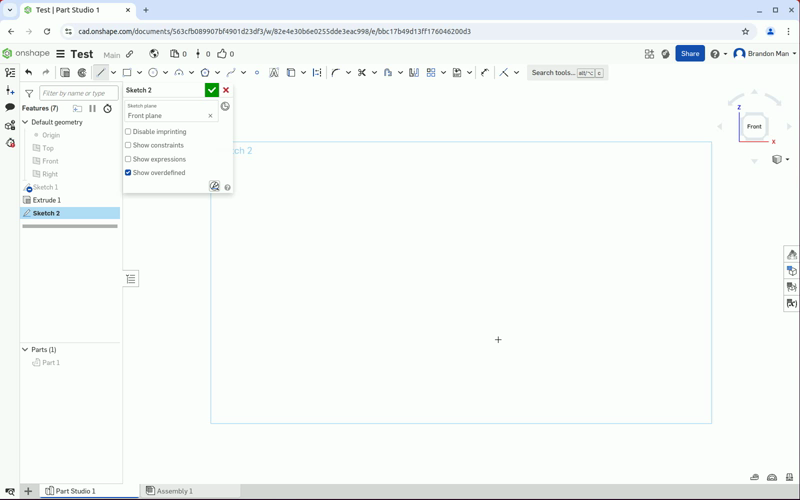
click(498, 339)
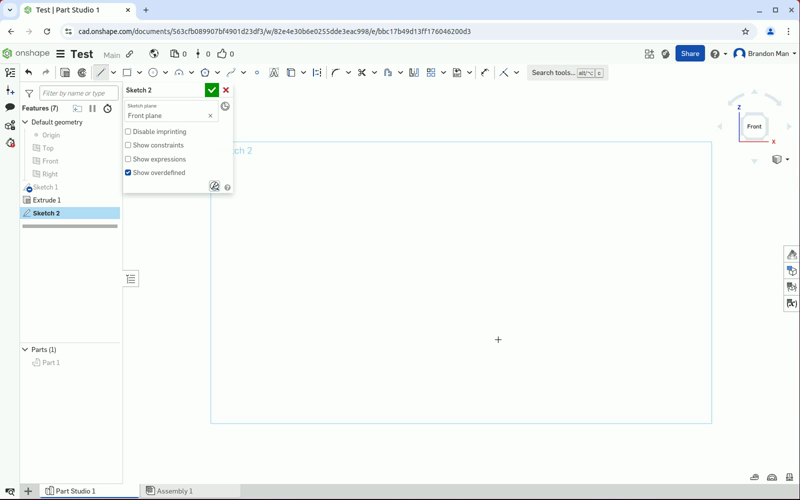
key_up(shift)
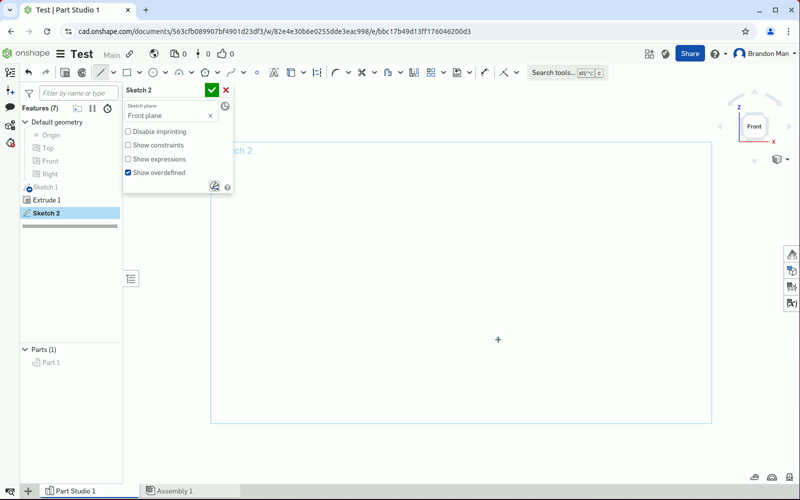
key_down(shift)
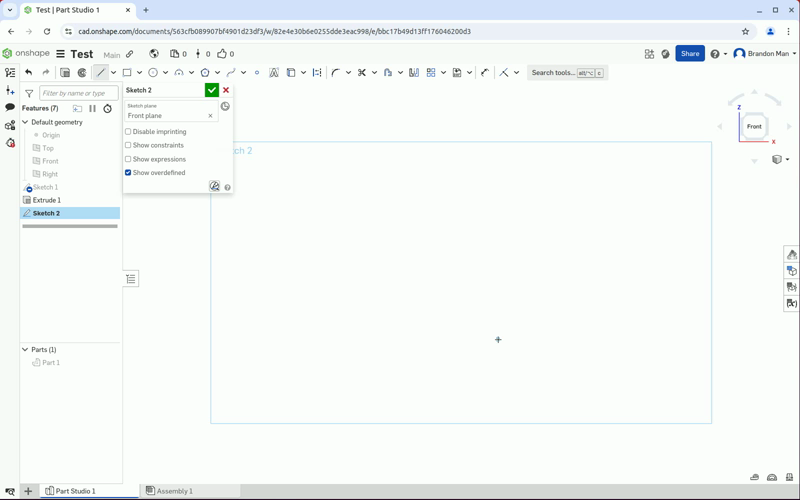
mouse_move(528, 339)
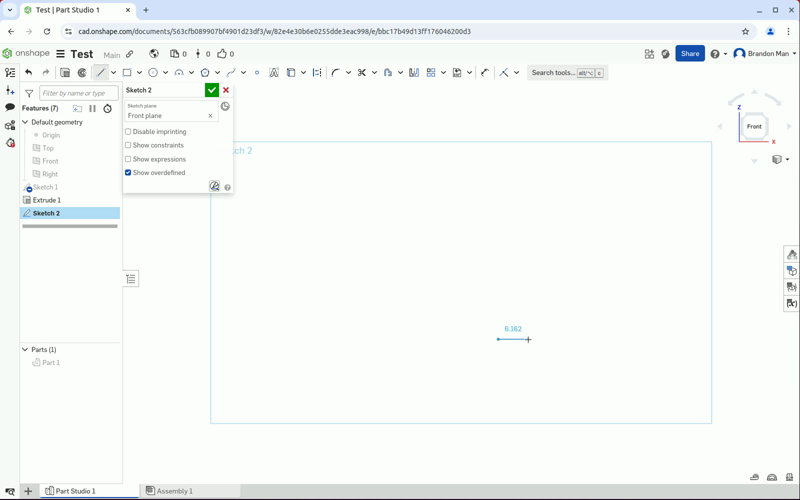
mouse_move(528, 357)
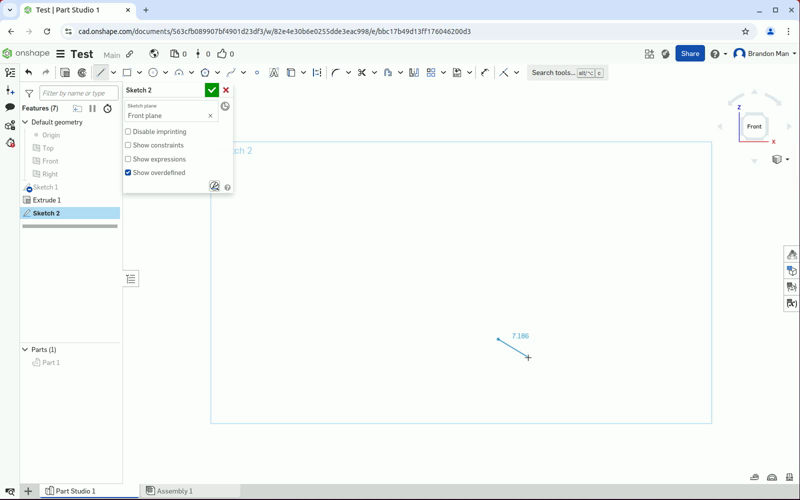
click(528, 357)
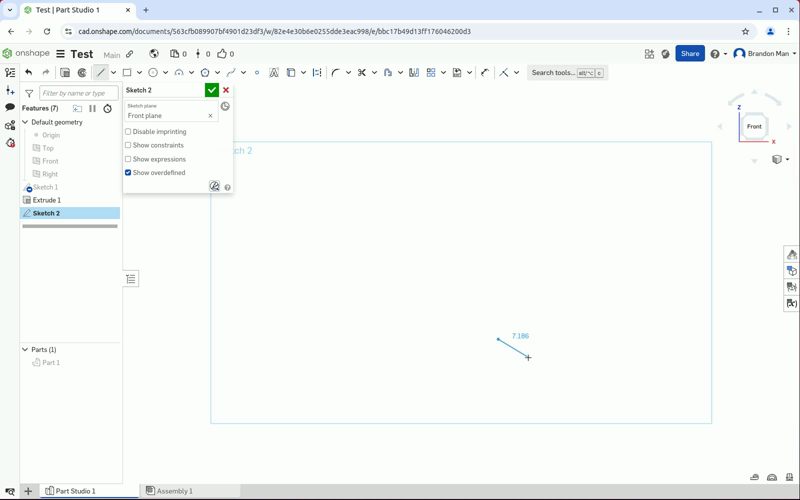
key_up(shift)
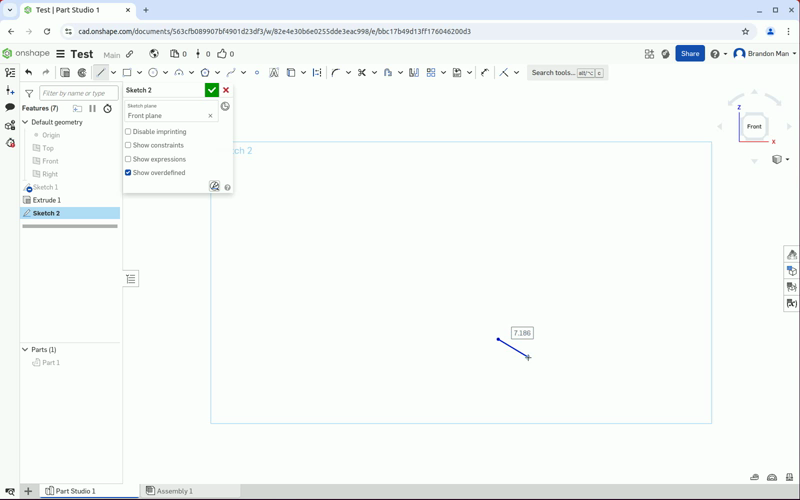
key_down(shift)
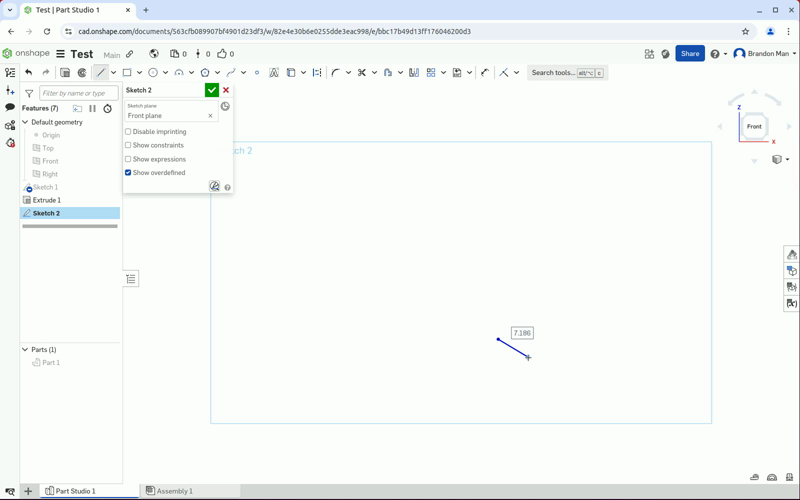
mouse_move(558, 357)
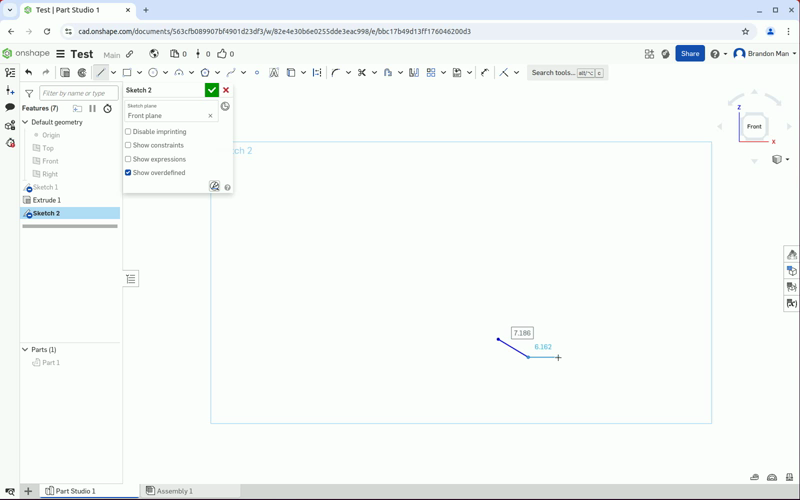
mouse_move(558, 339)
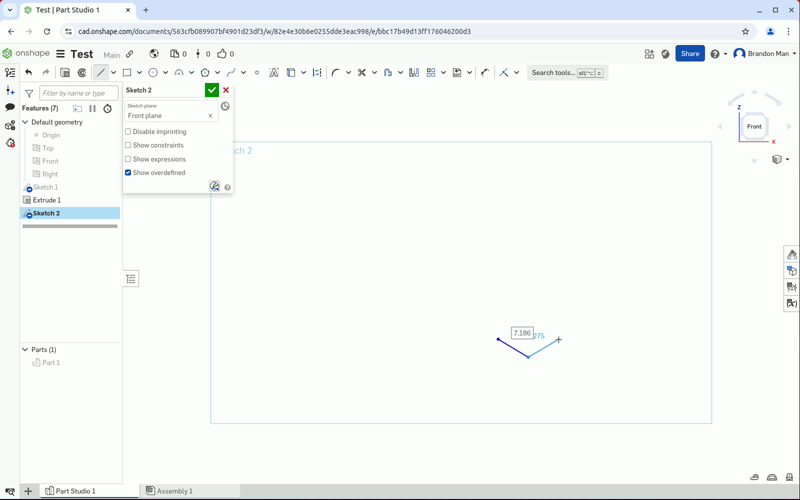
click(558, 339)
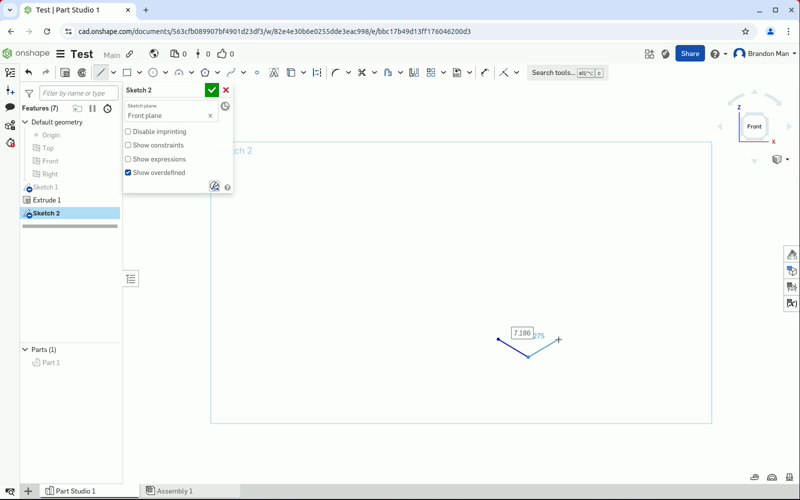
key_up(shift)
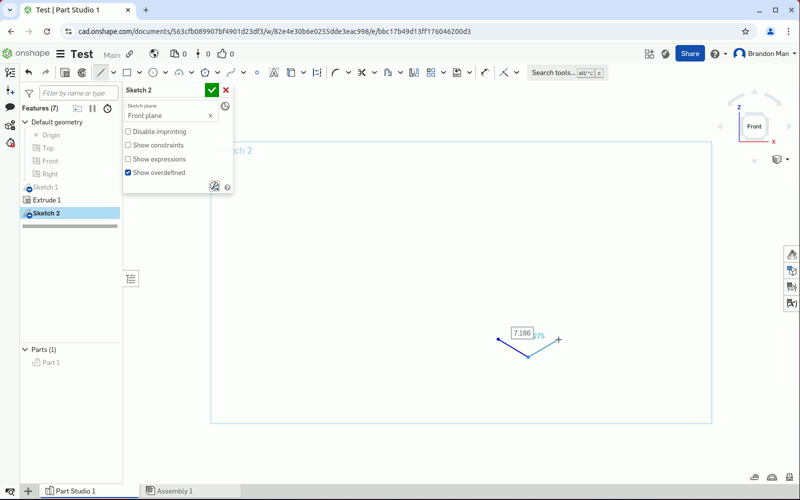
key_down(shift)
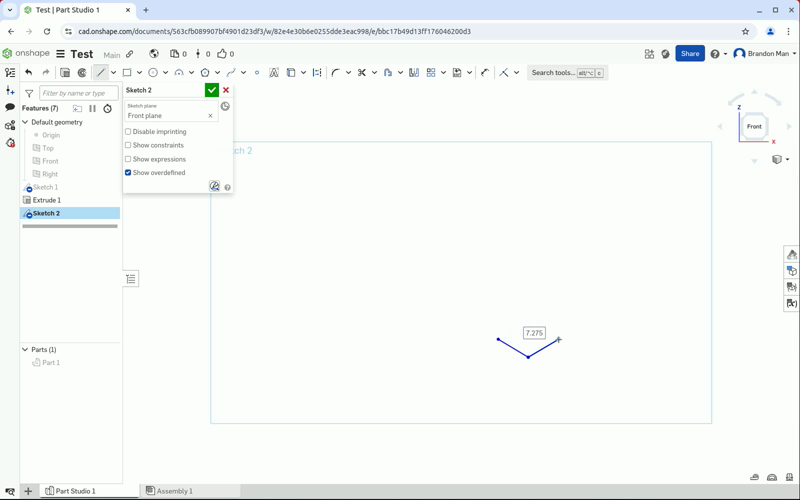
mouse_move(588, 339)
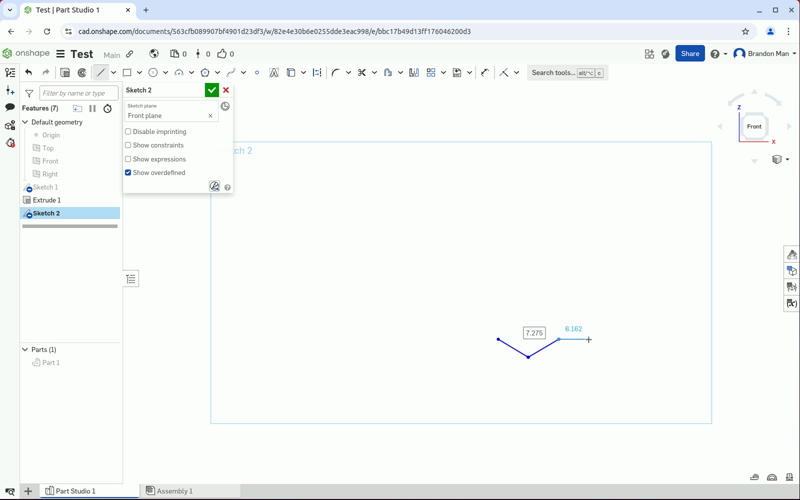
mouse_move(558, 304)
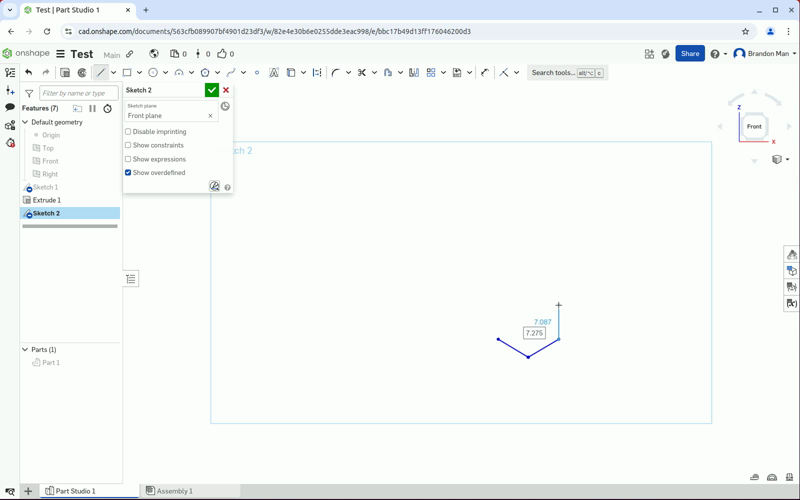
click(558, 304)
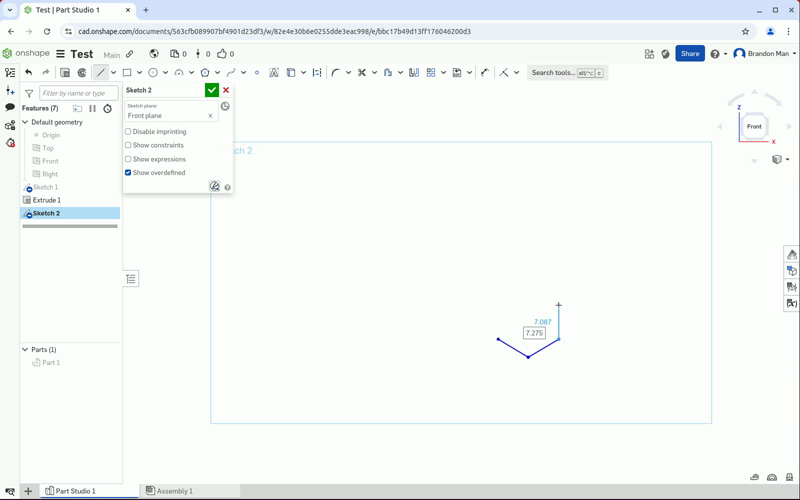
key_up(shift)
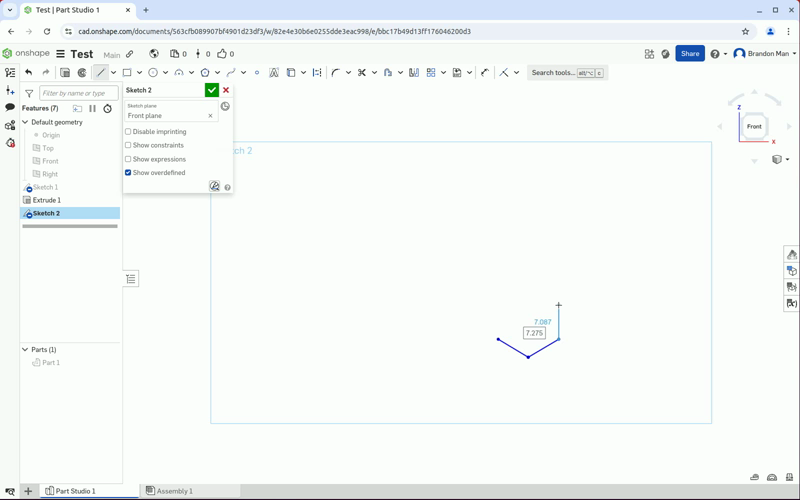
key_down(shift)
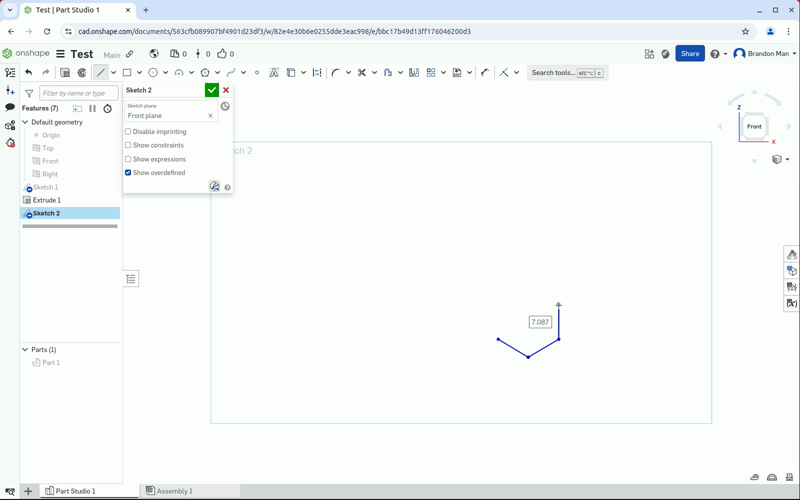
mouse_move(588, 304)
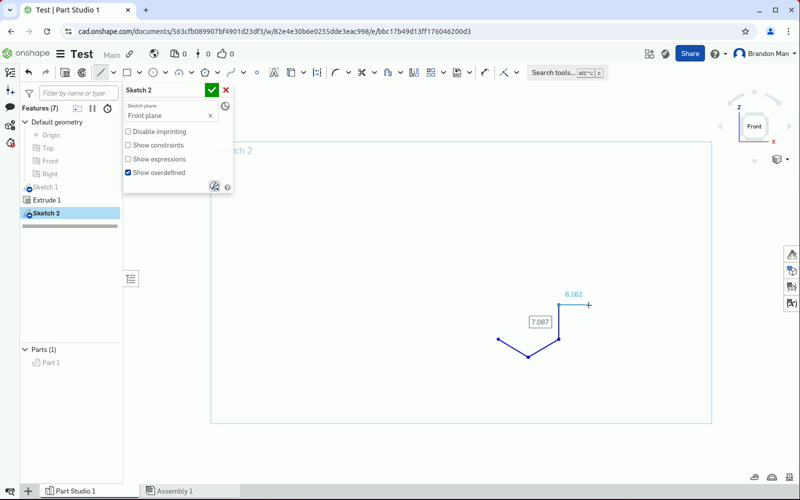
mouse_move(528, 287)
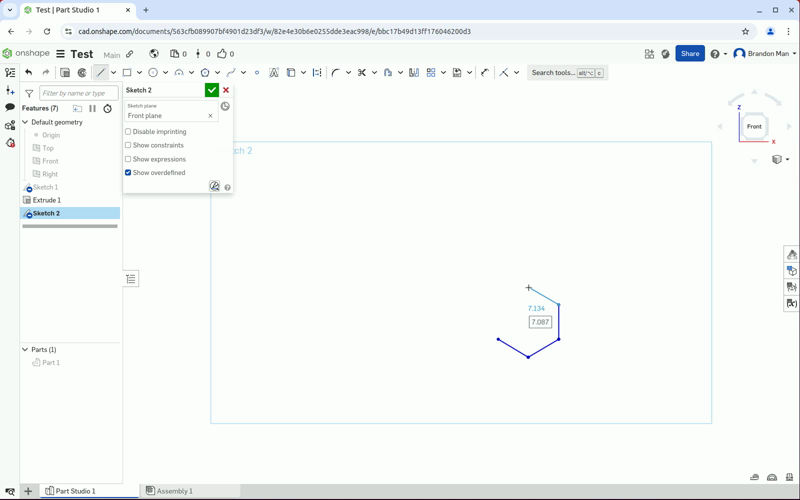
click(528, 287)
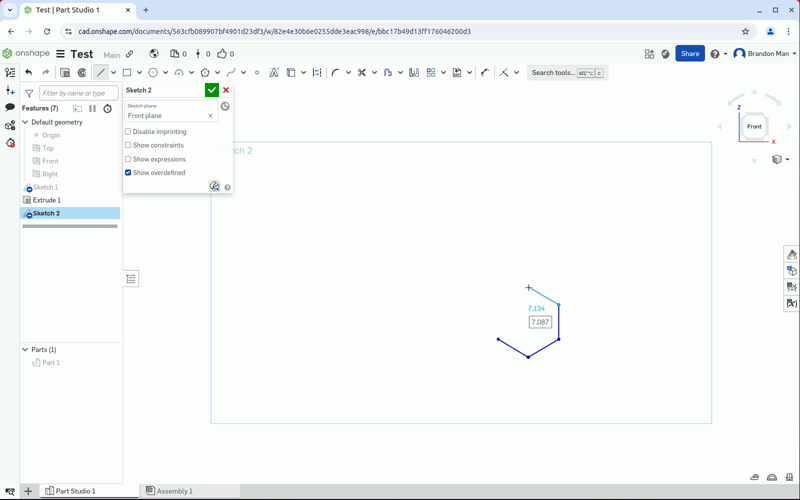
key_up(shift)
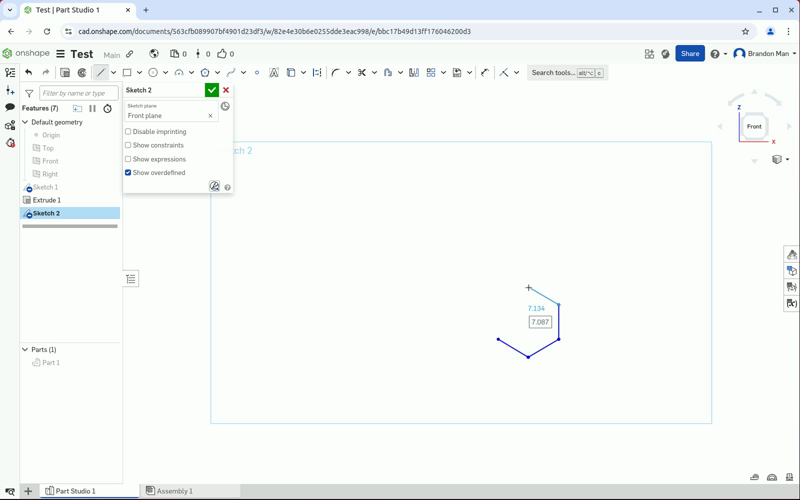
key_down(shift)
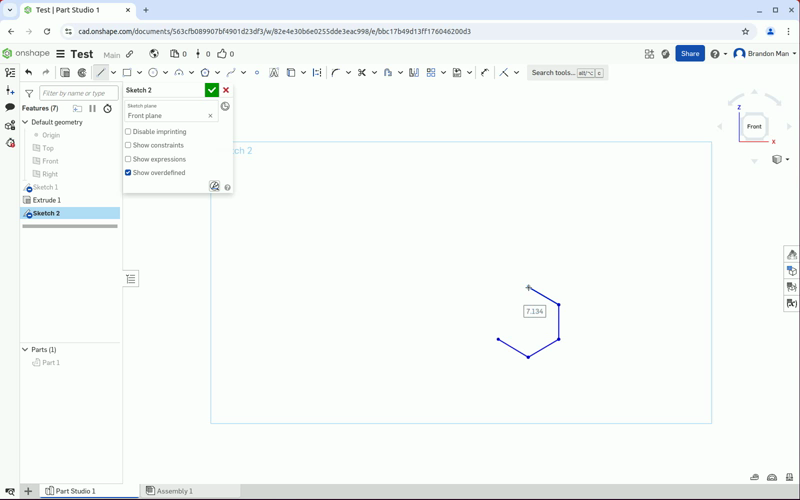
mouse_move(558, 287)
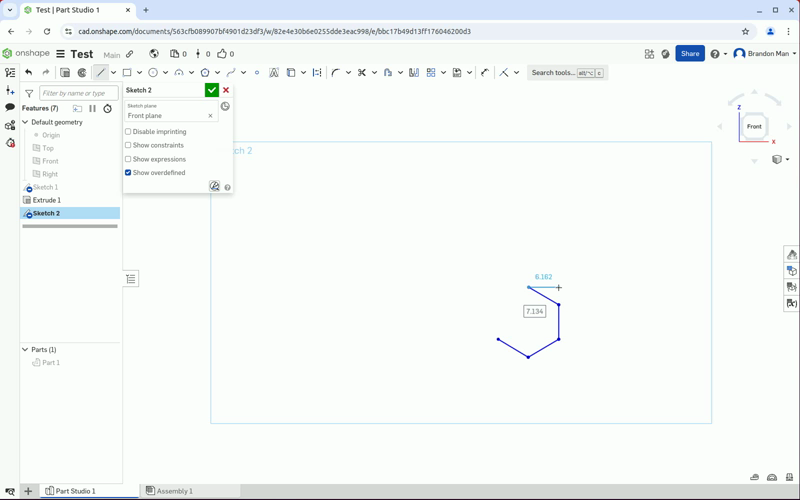
mouse_move(498, 304)
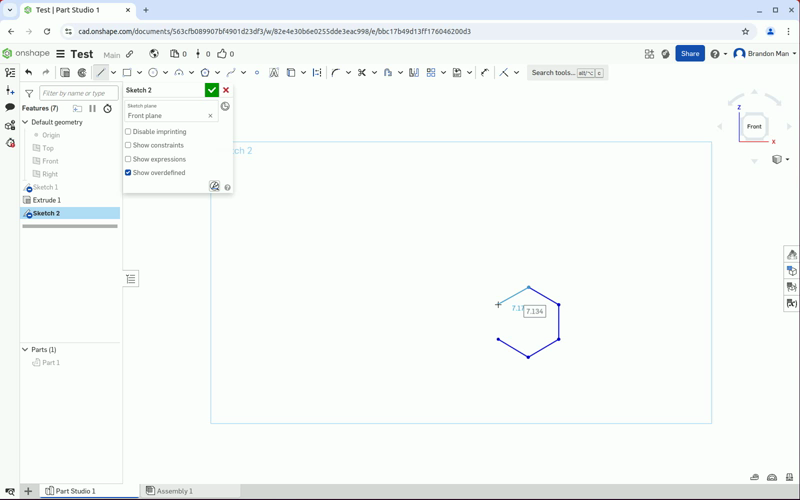
click(498, 304)
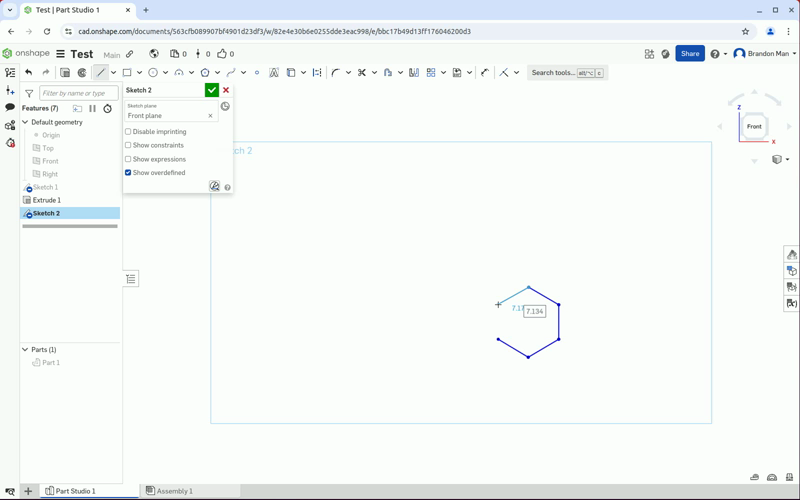
key_up(shift)
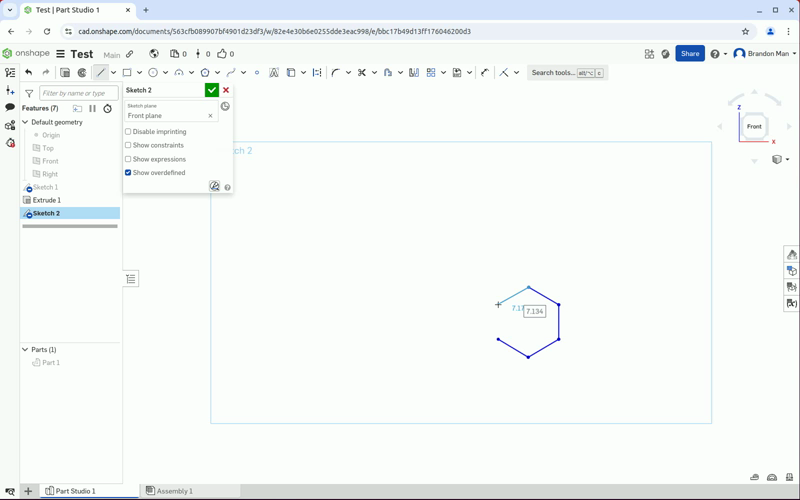
mouse_move(528, 304)
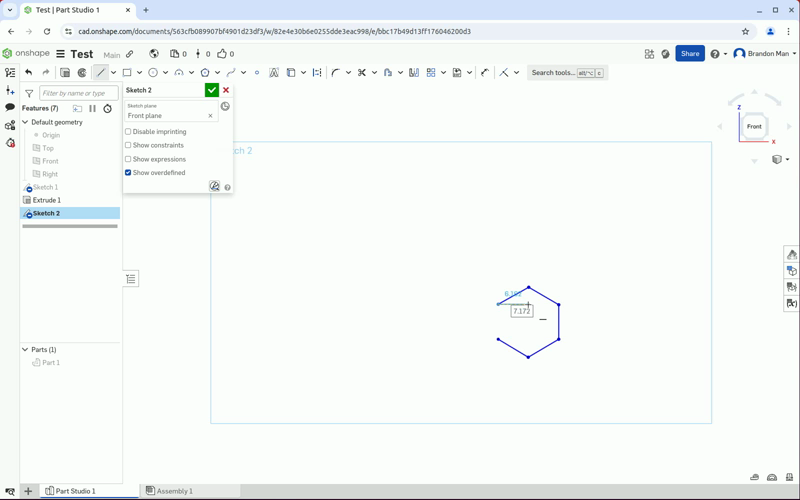
key_down(shift)
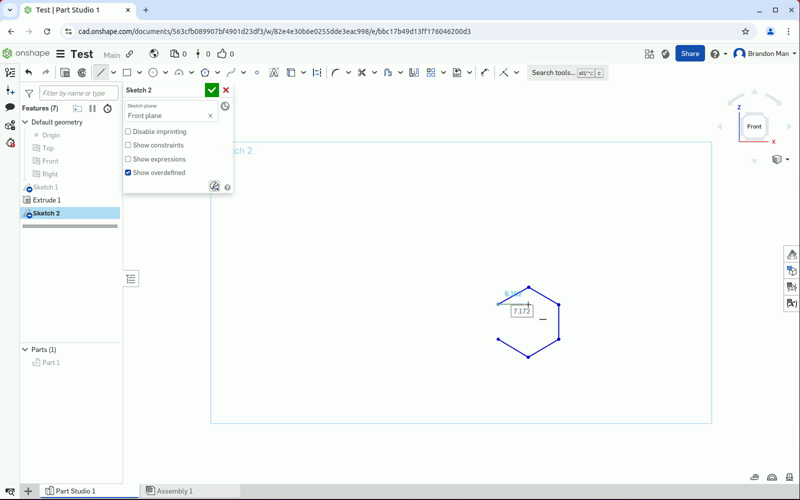
mouse_move(498, 339)
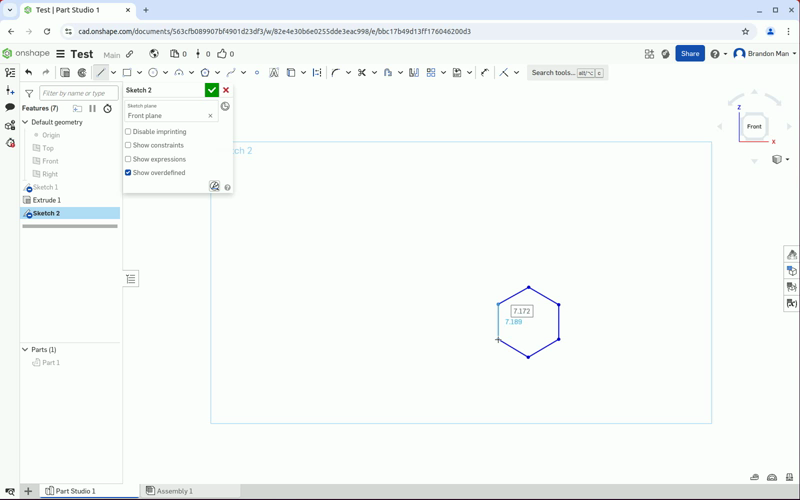
key_up(shift)
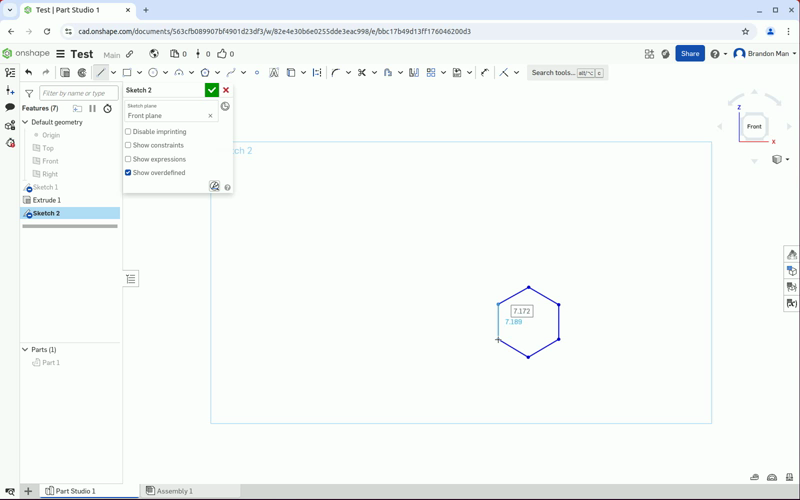
click(498, 339)
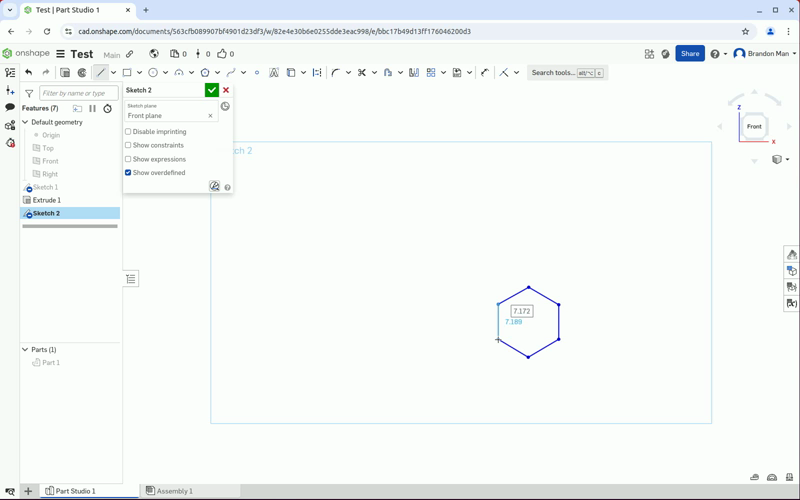
key(esc)
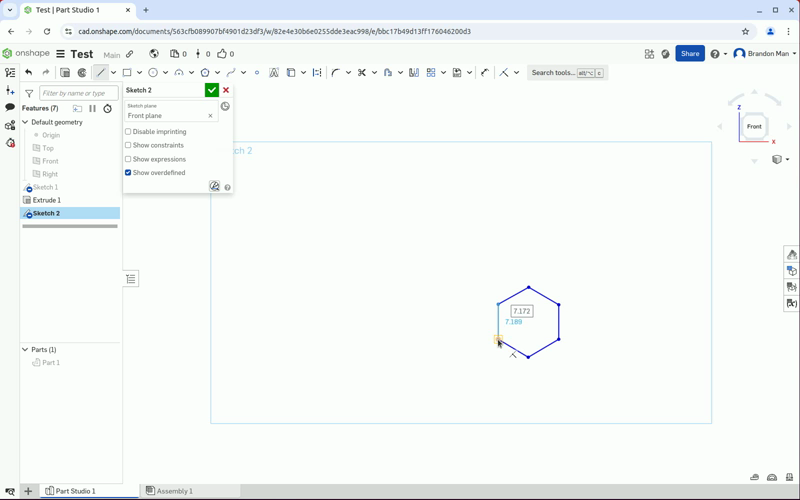
key(l)
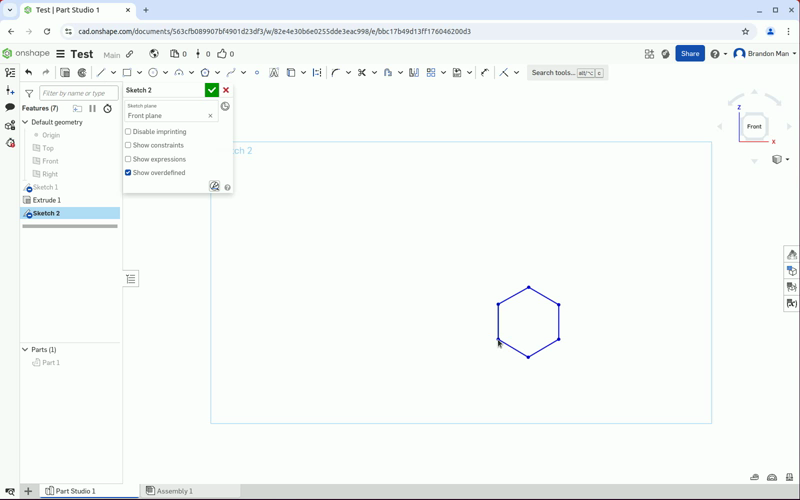
key_down(shift)
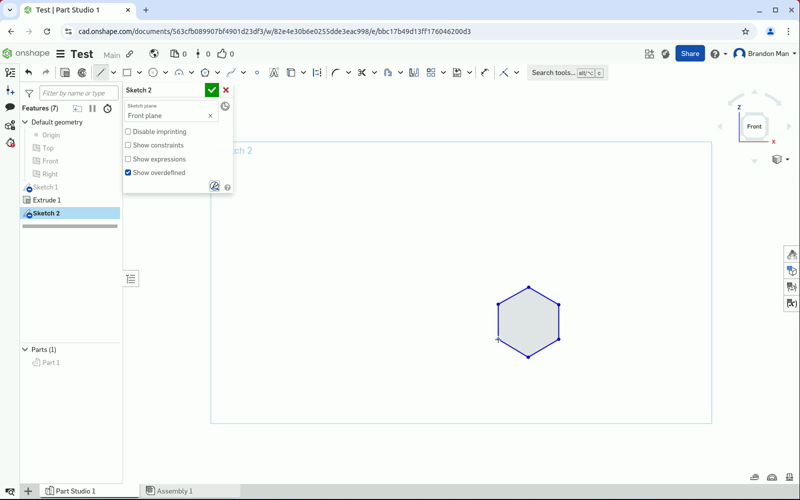
mouse_move(505, 335)
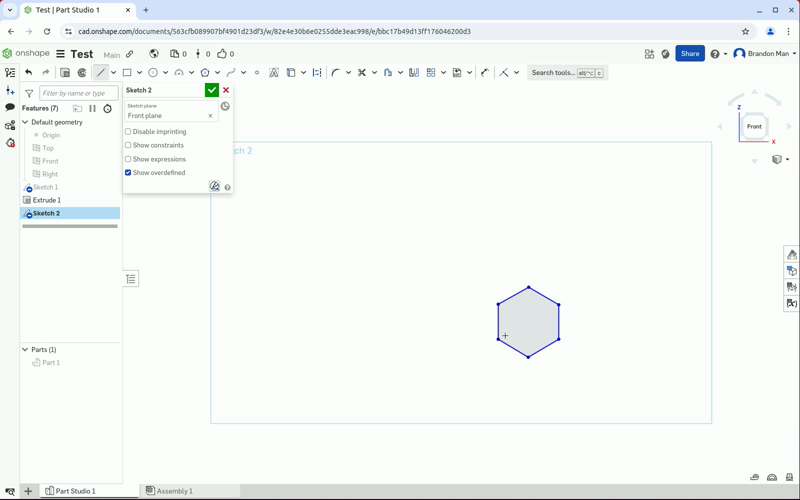
click(505, 335)
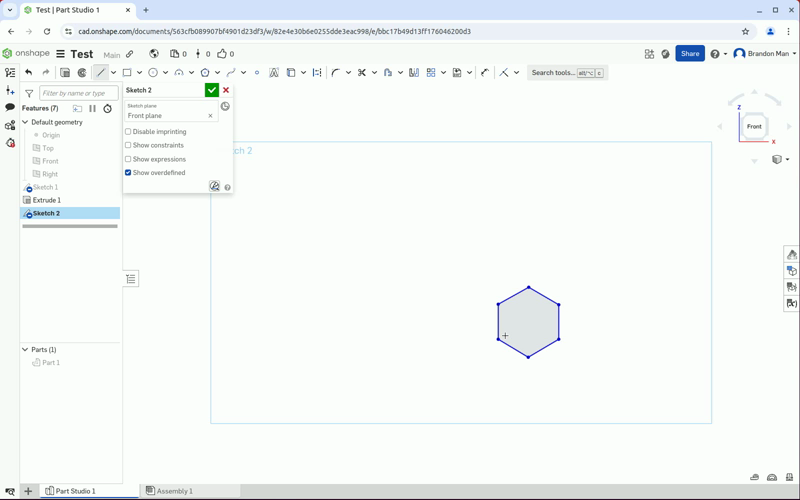
key_up(shift)
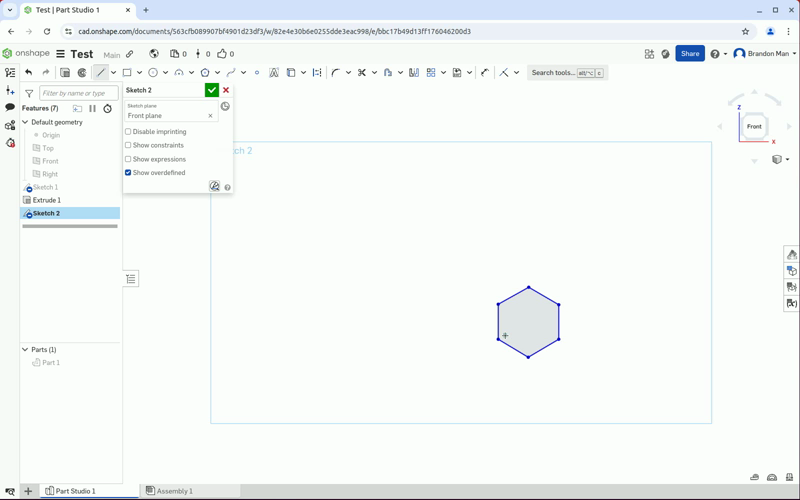
key_down(shift)
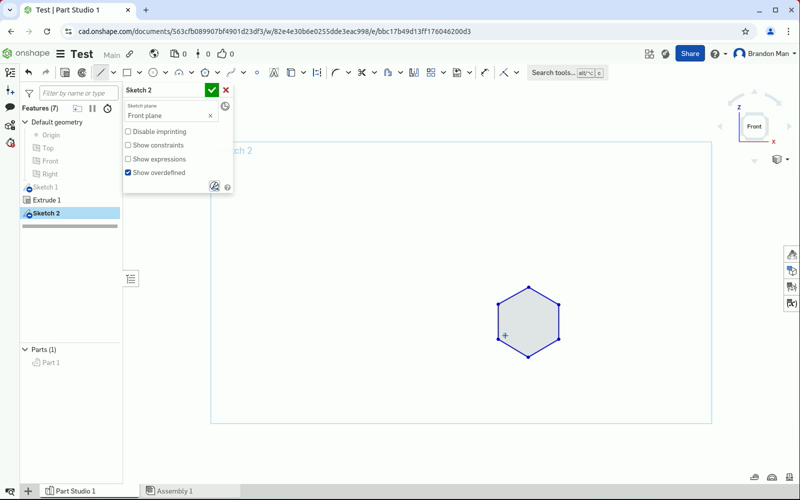
mouse_move(535, 335)
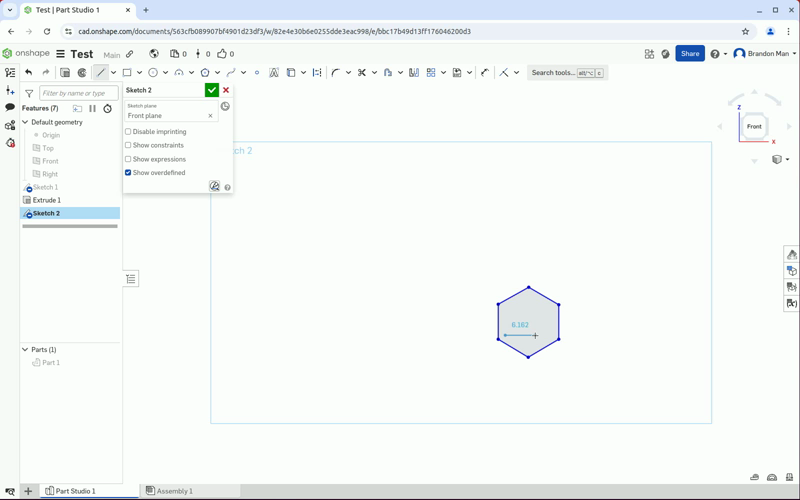
mouse_move(528, 348)
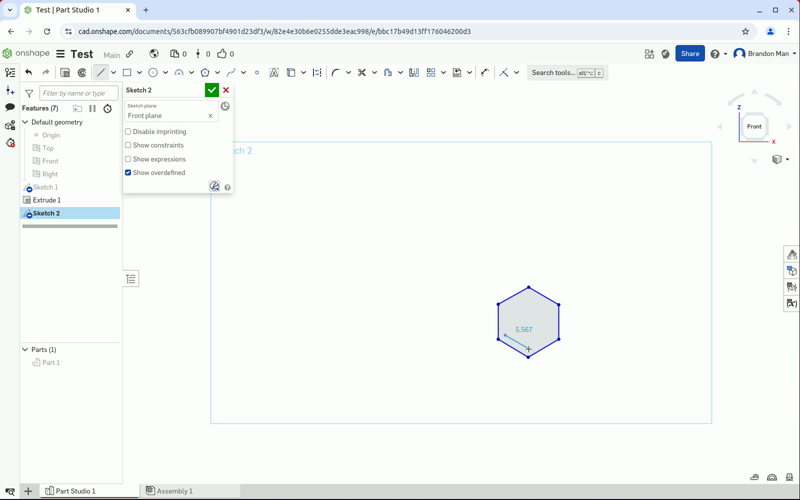
click(528, 348)
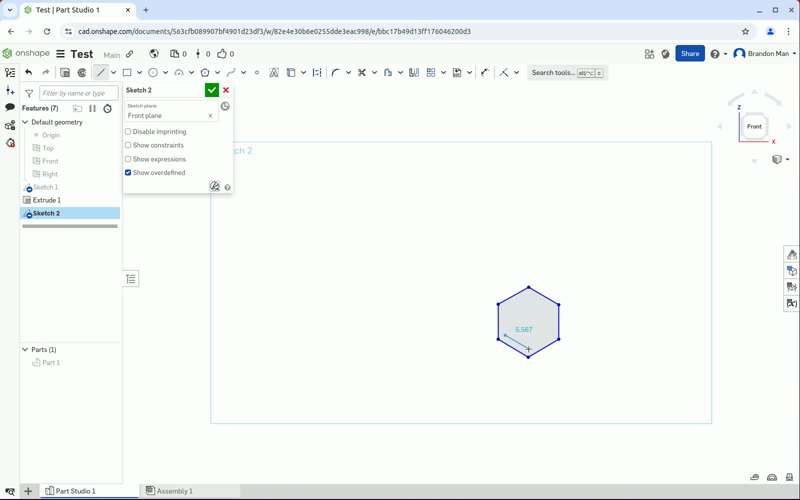
key_up(shift)
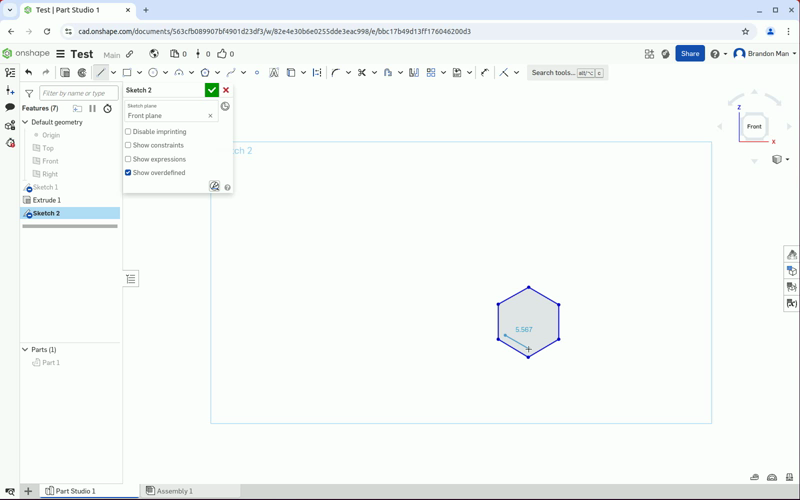
key_down(shift)
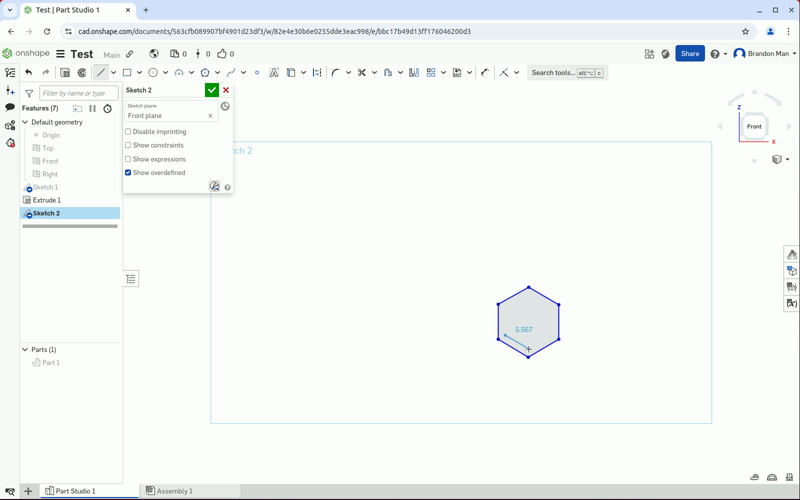
mouse_move(558, 348)
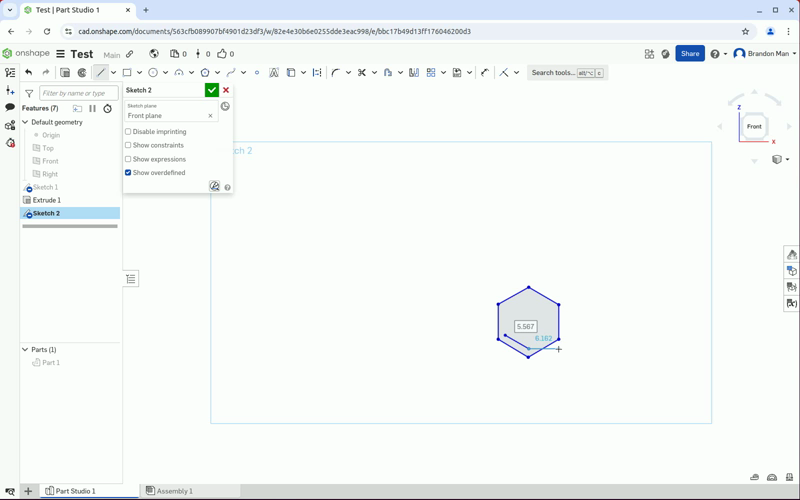
mouse_move(551, 335)
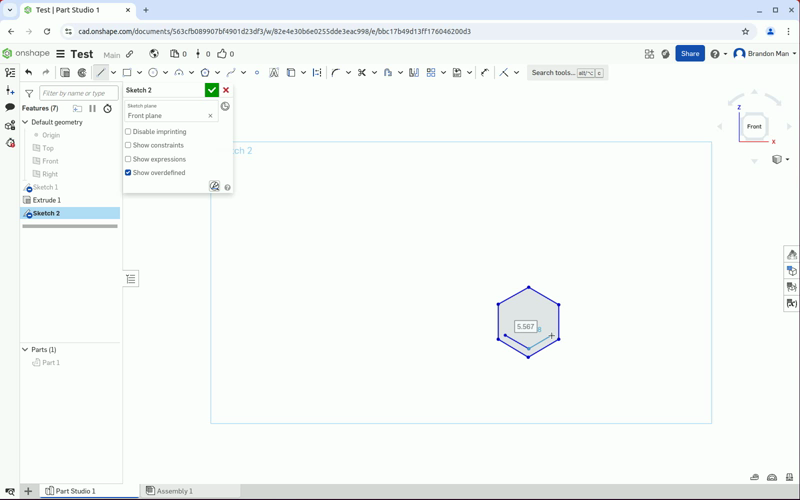
click(551, 335)
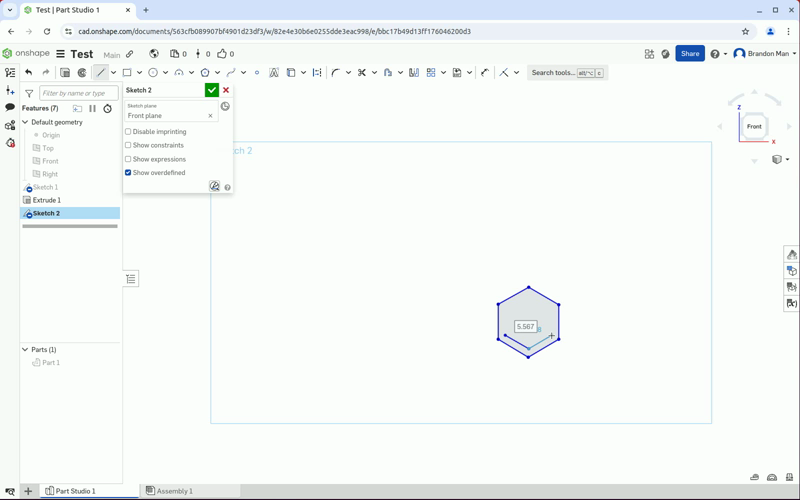
key_up(shift)
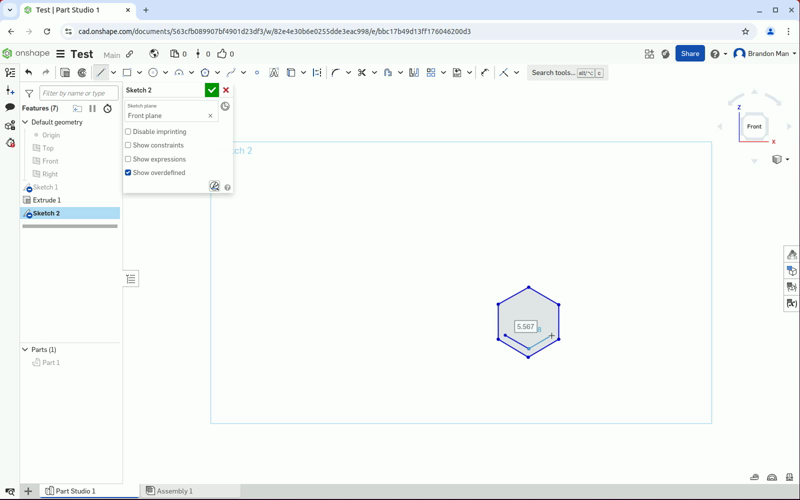
key_down(shift)
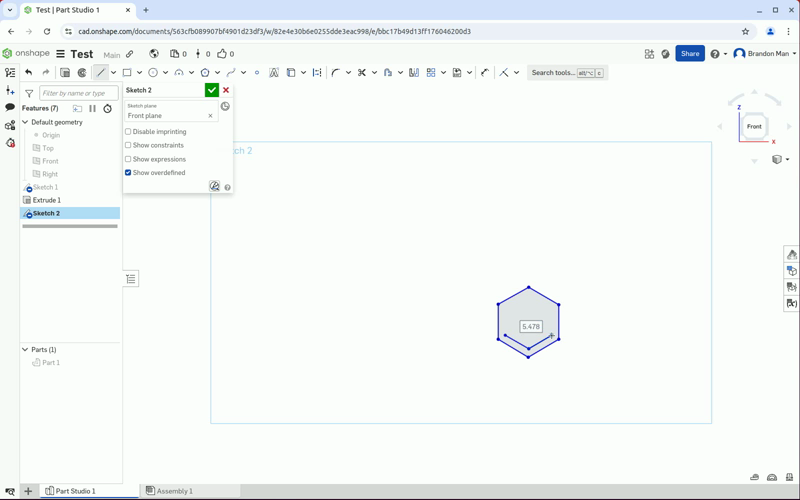
mouse_move(581, 335)
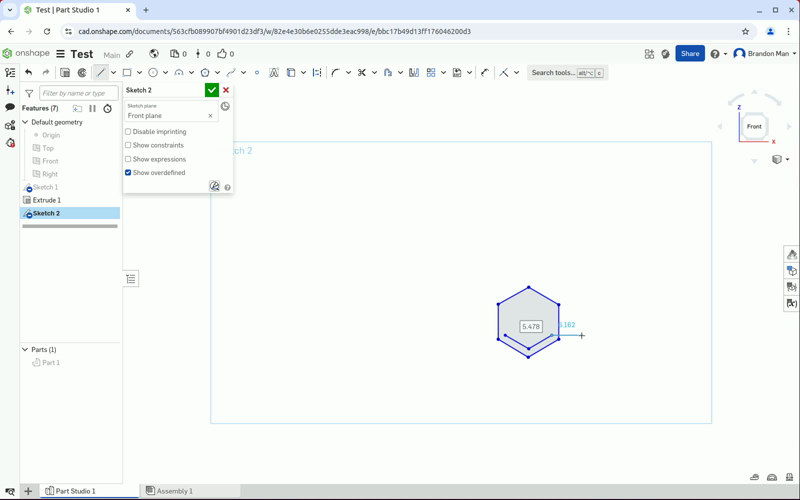
mouse_move(551, 308)
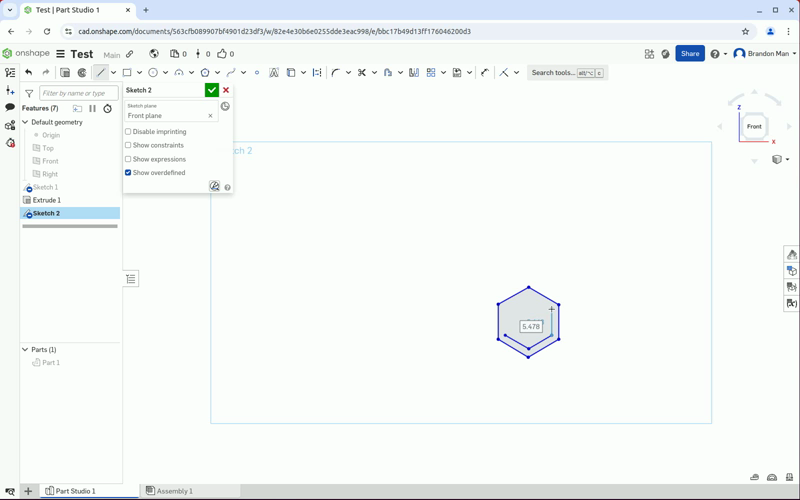
click(551, 308)
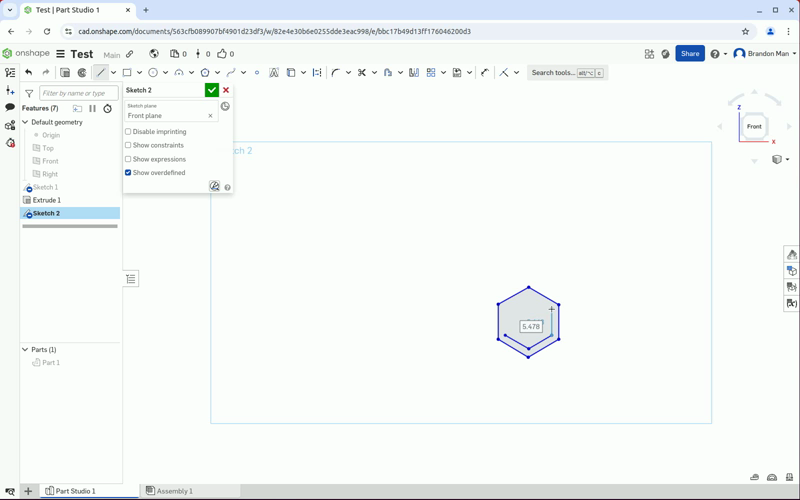
key_up(shift)
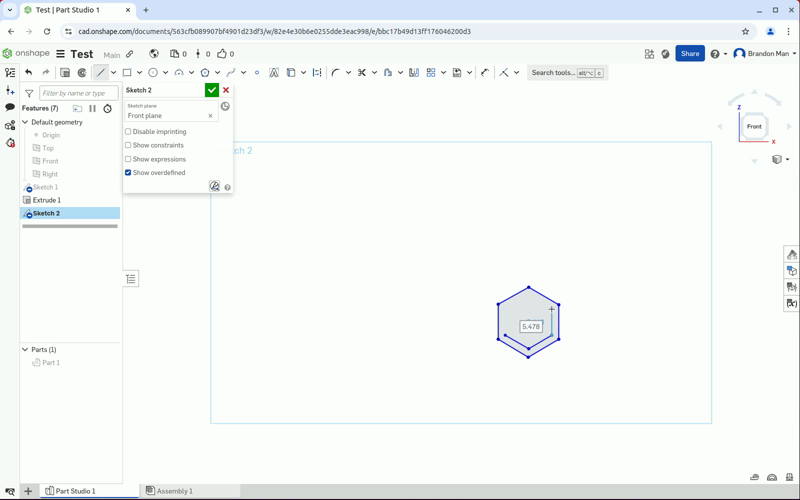
key_down(shift)
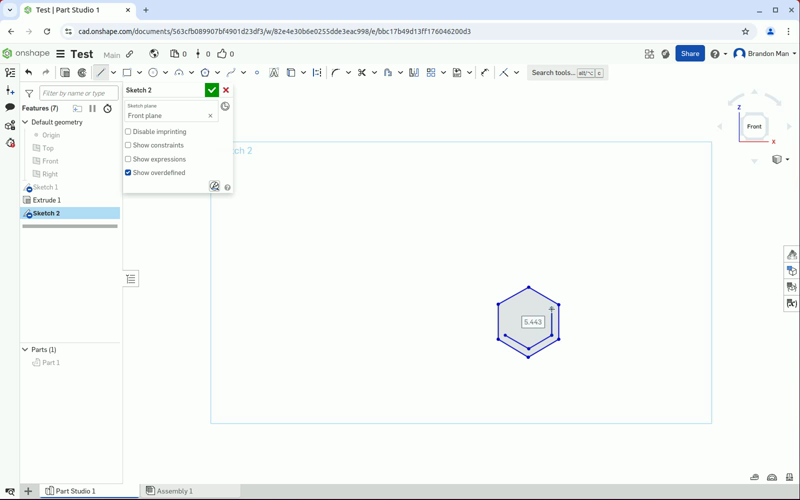
mouse_move(581, 308)
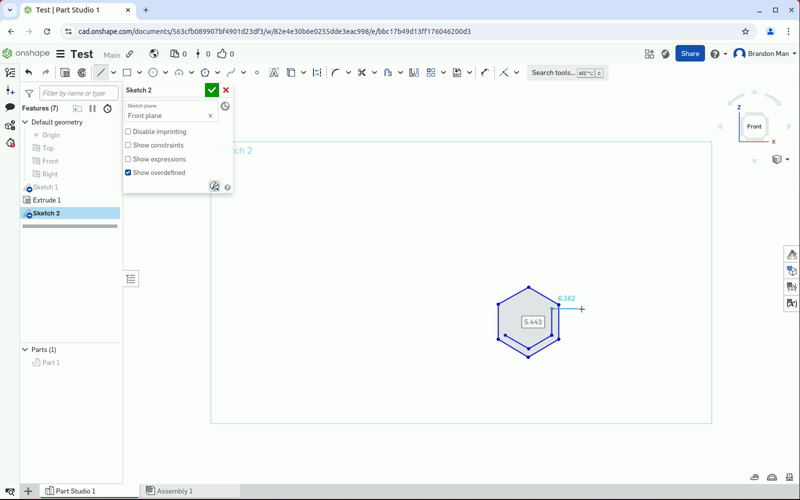
mouse_move(528, 295)
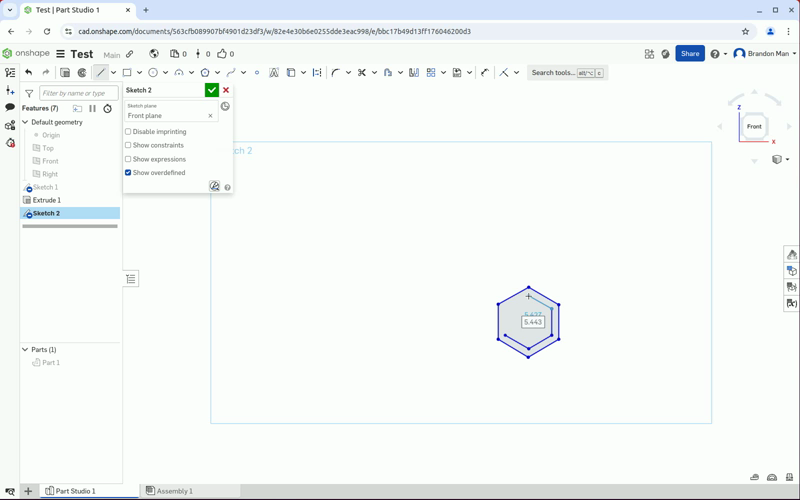
click(528, 295)
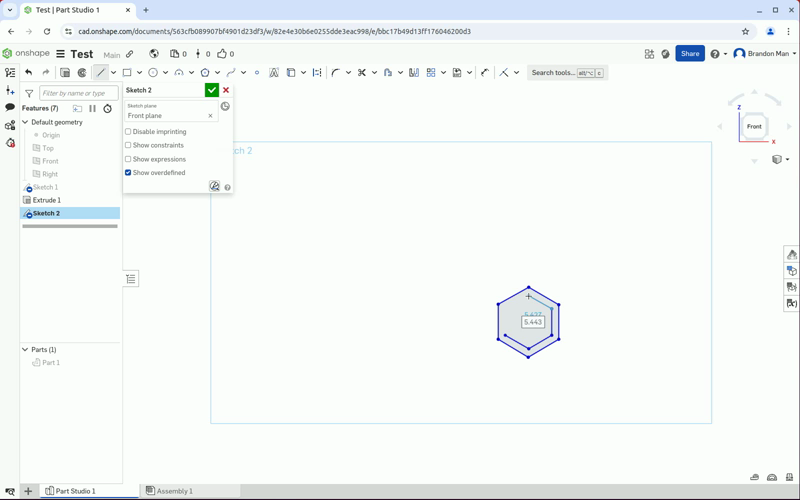
key_up(shift)
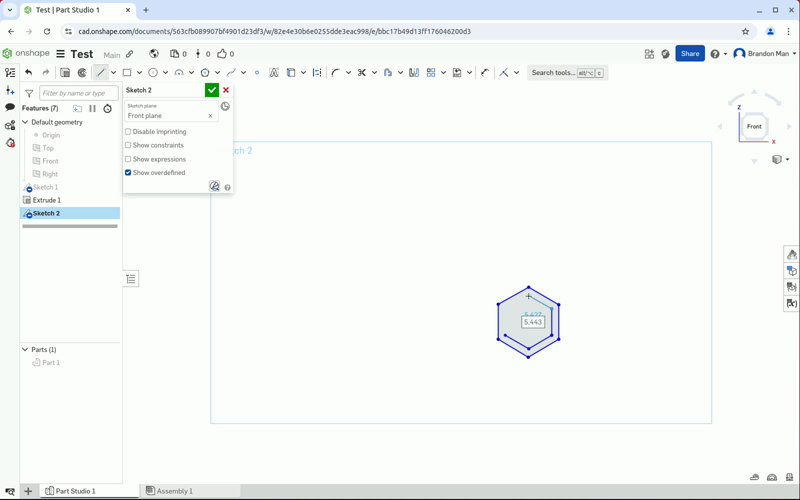
key_down(shift)
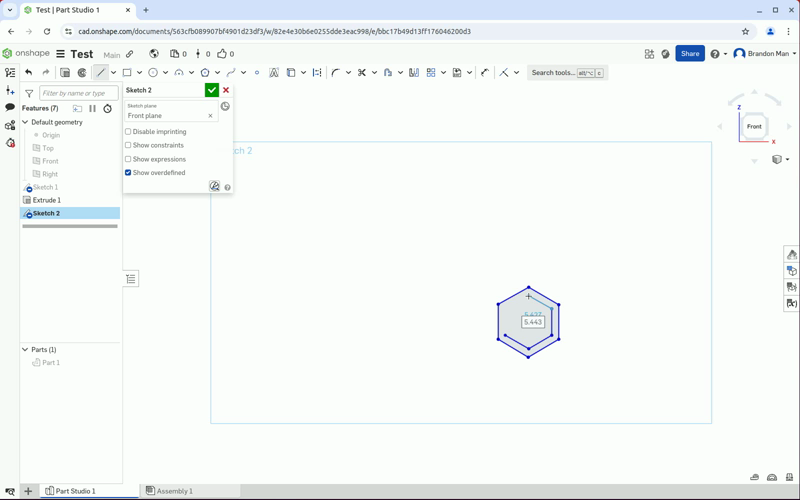
mouse_move(558, 295)
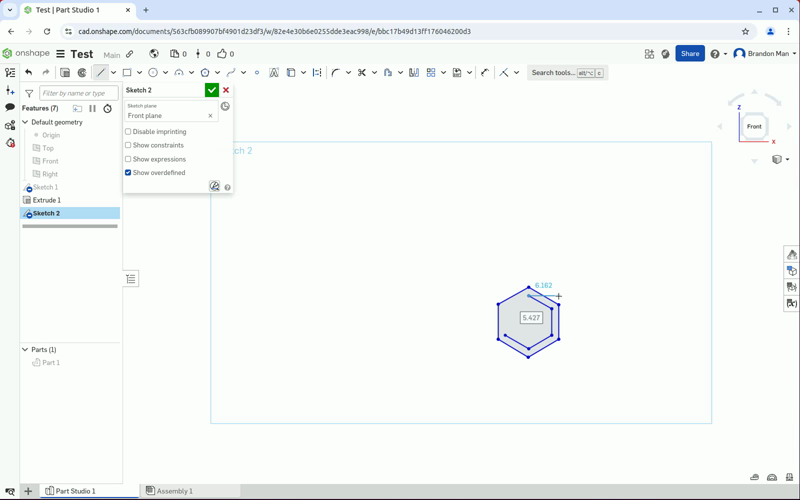
mouse_move(505, 308)
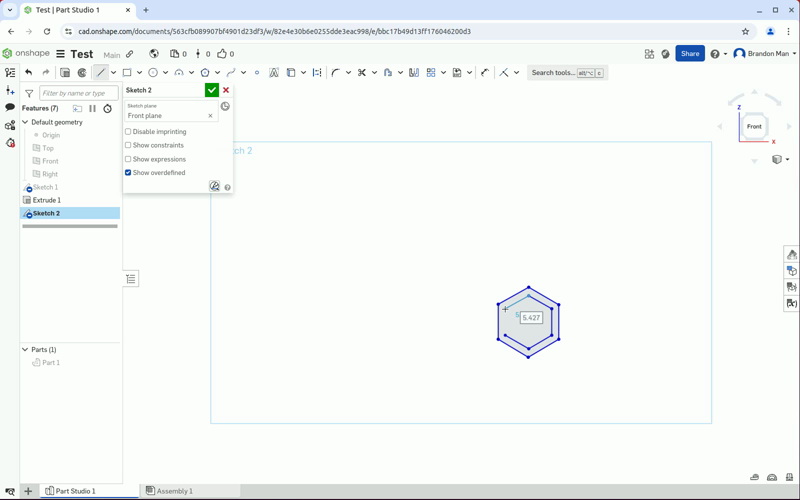
click(505, 308)
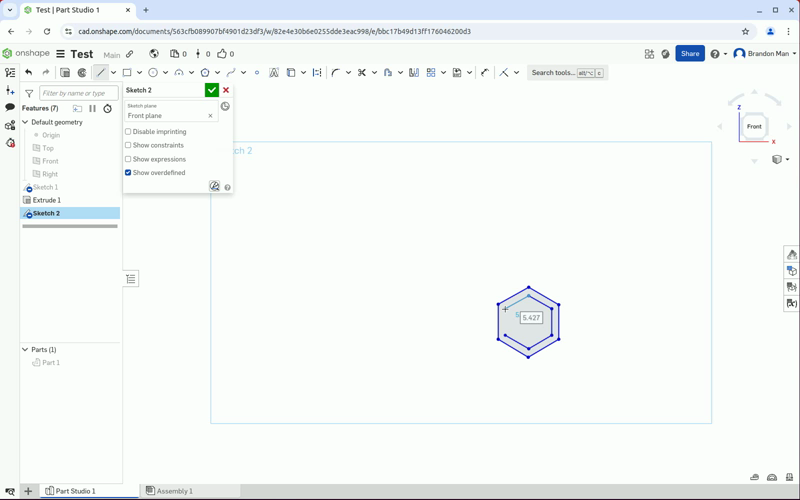
key_up(shift)
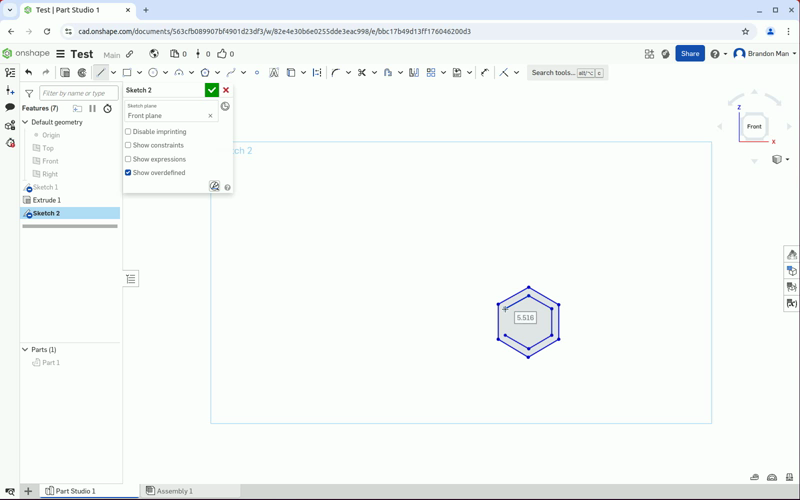
mouse_move(535, 308)
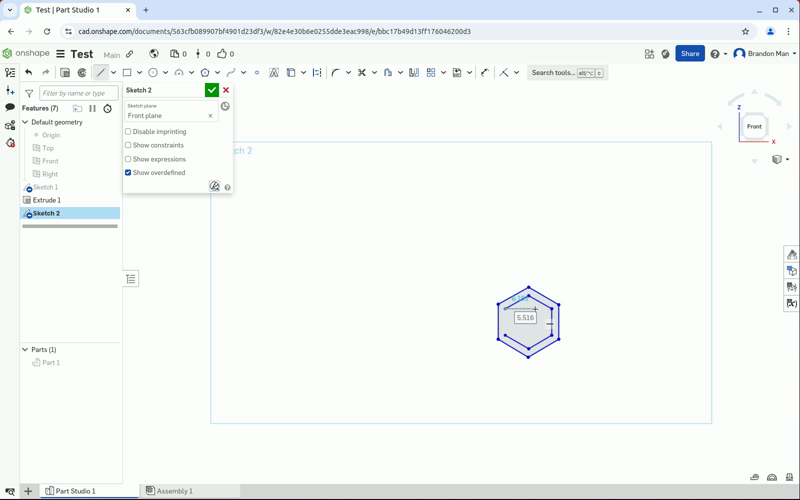
key_down(shift)
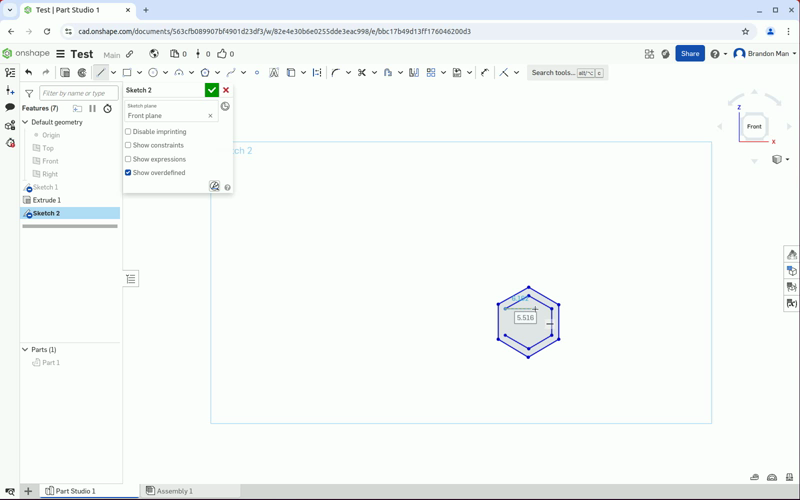
mouse_move(505, 335)
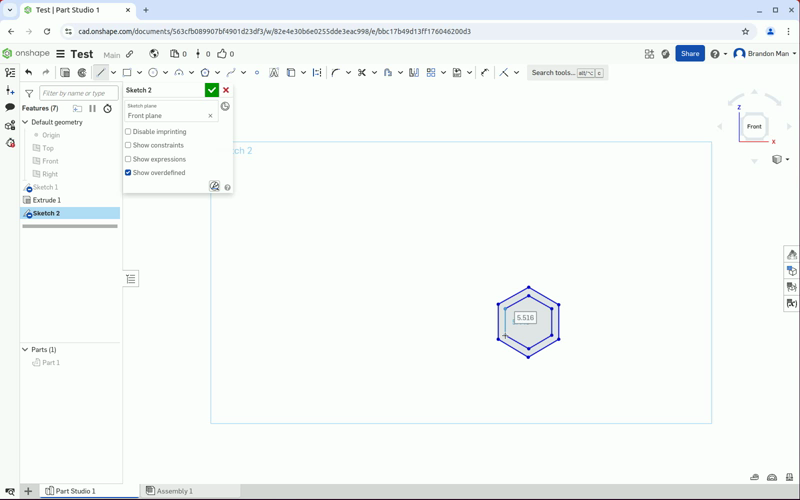
key_up(shift)
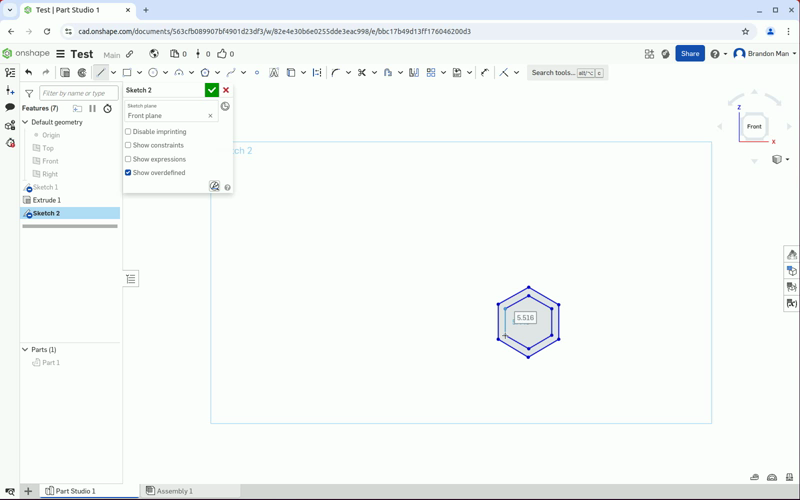
click(505, 335)
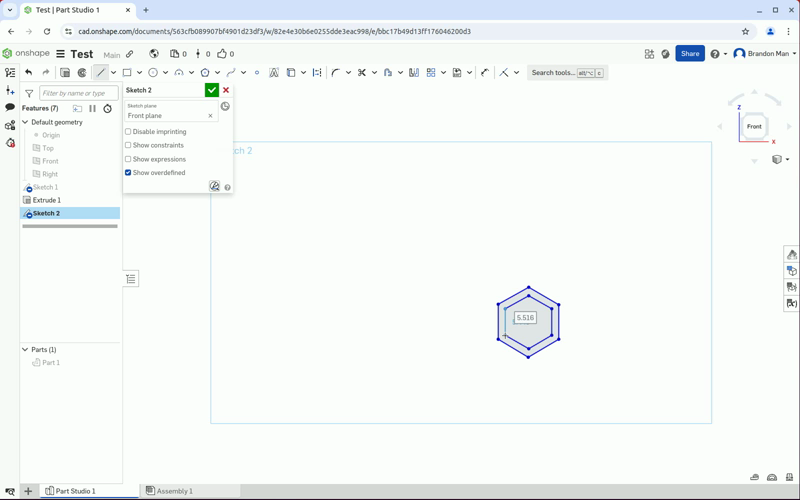
key(esc)
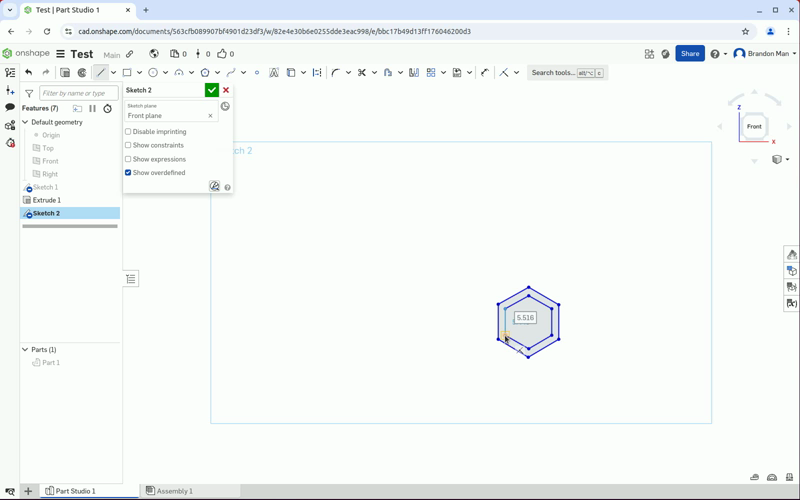
mouse_move(557, 324)
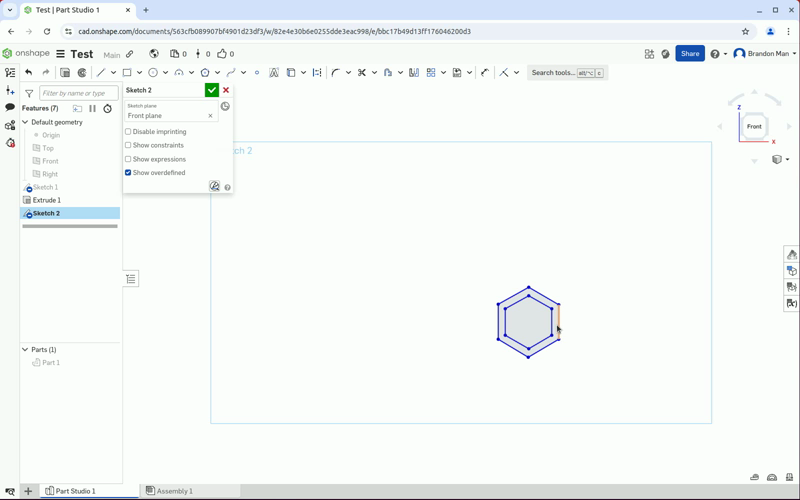
scroll(6)
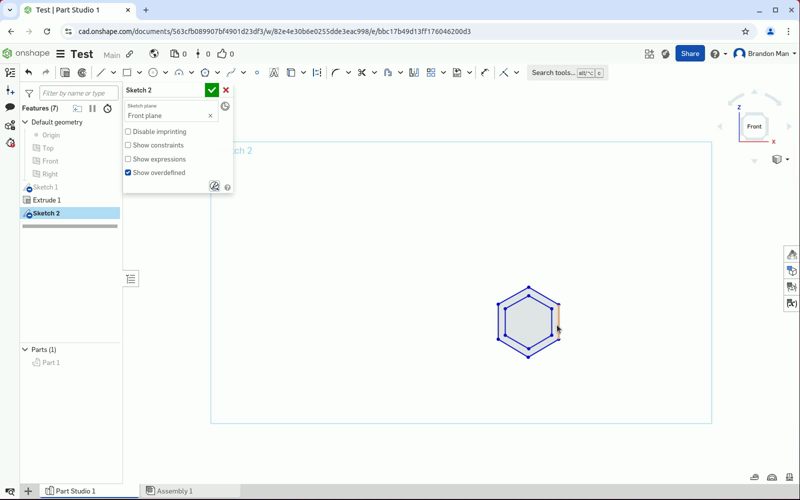
scroll(6)
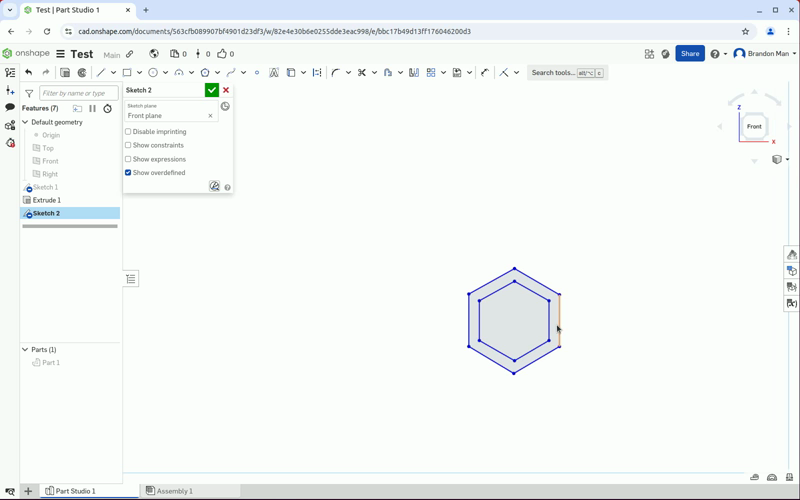
scroll(6)
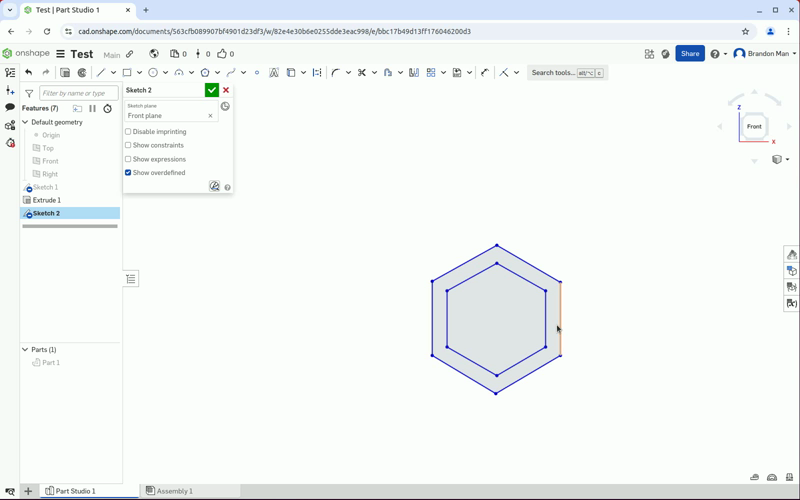
scroll(6)
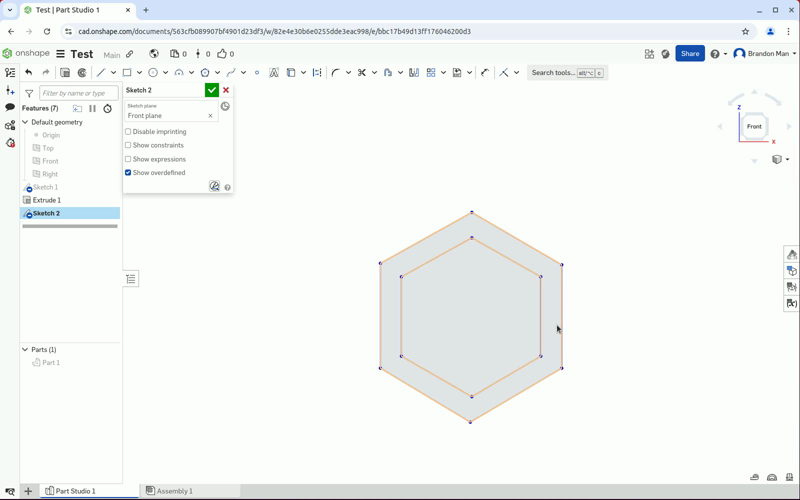
scroll(6)
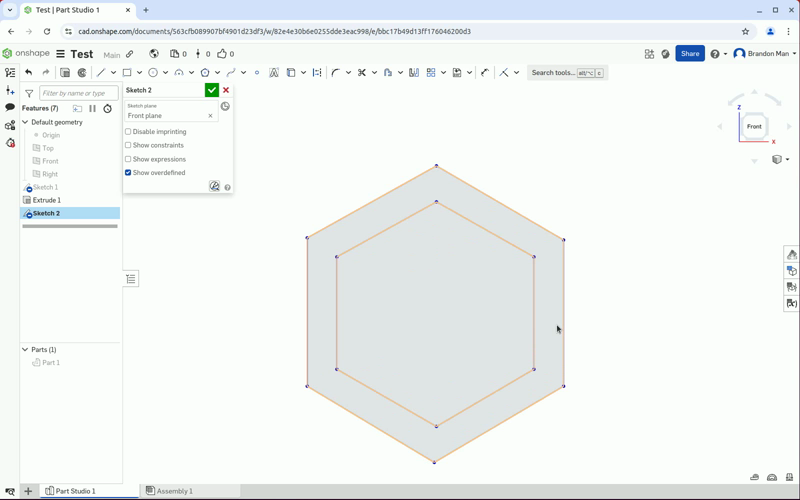
scroll(6)
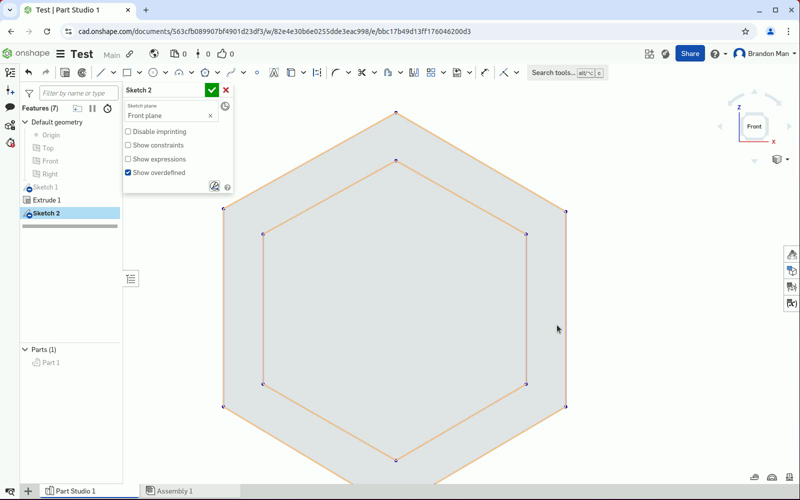
scroll(6)
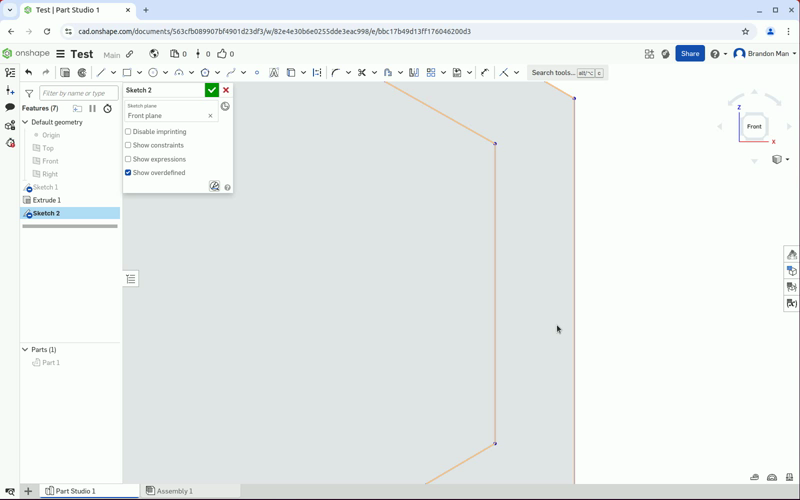
click(557, 324)
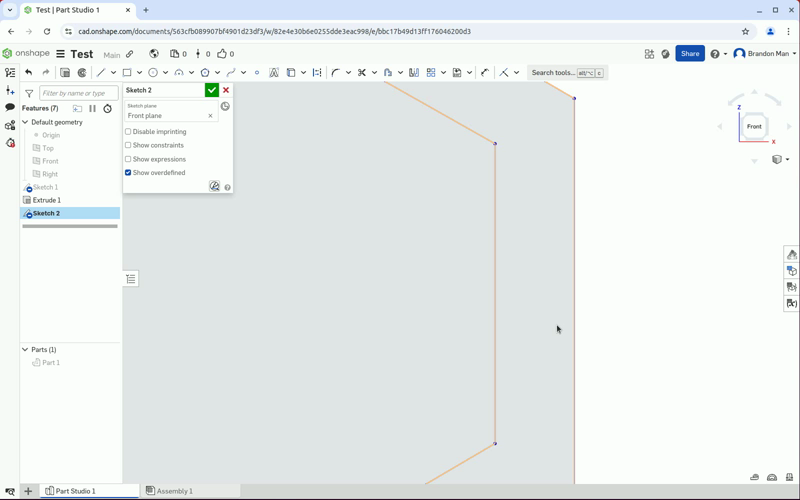
scroll(-6)
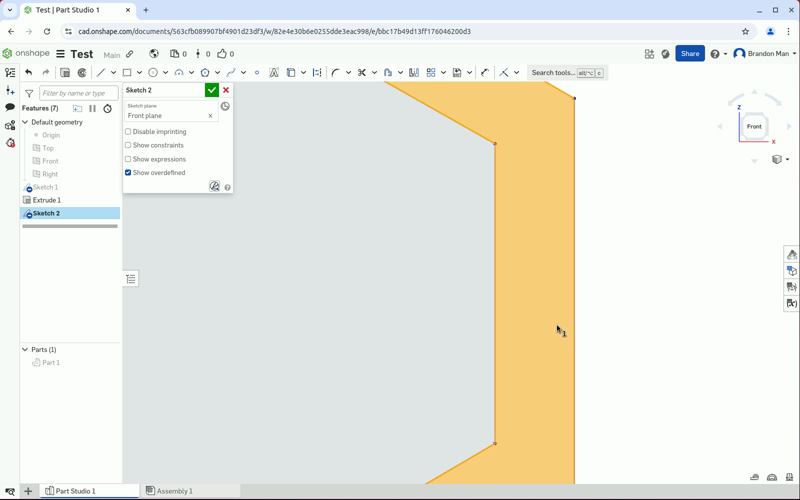
scroll(-6)
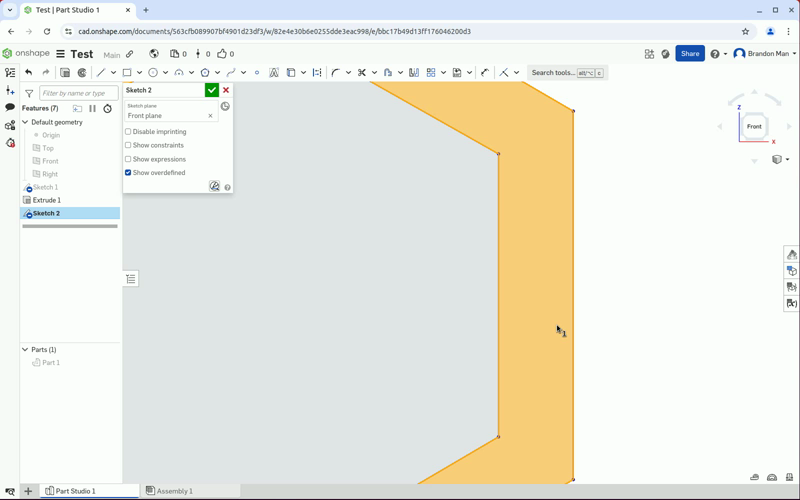
scroll(-6)
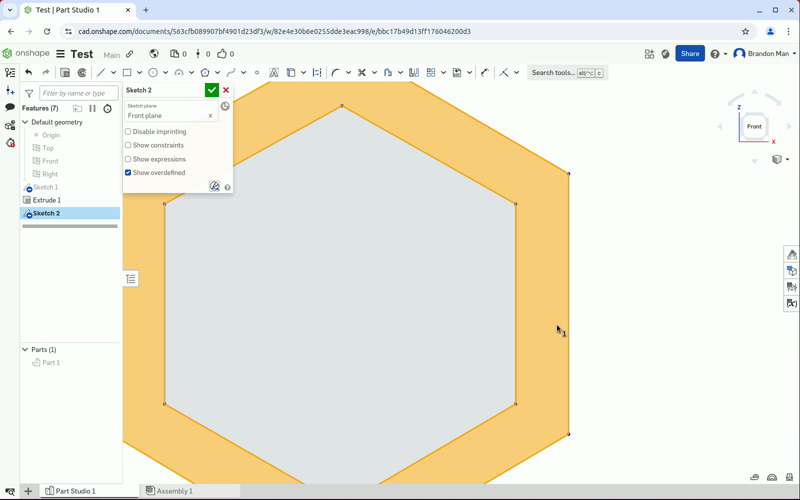
scroll(-6)
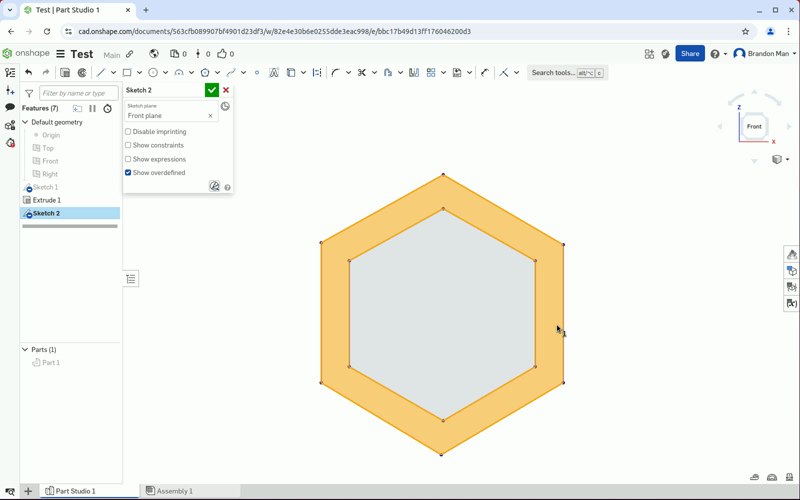
scroll(-6)
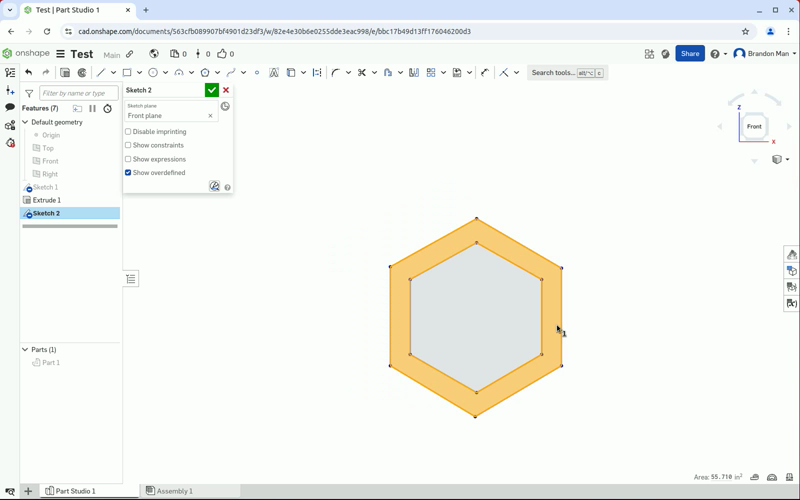
scroll(-6)
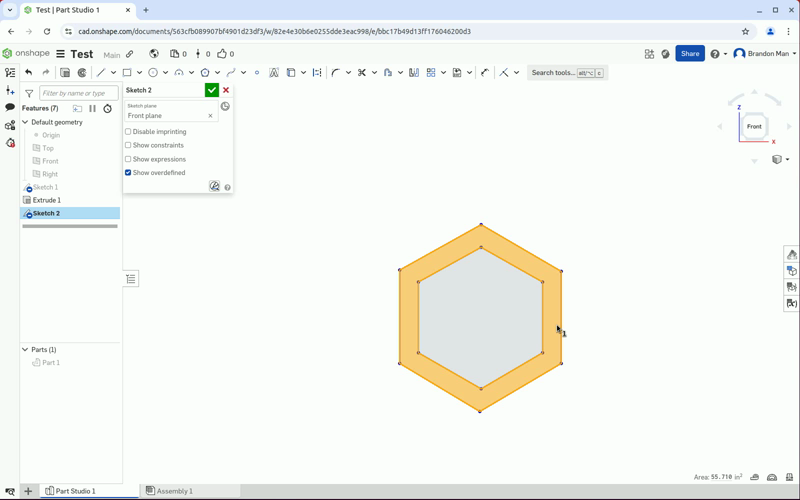
scroll(-6)
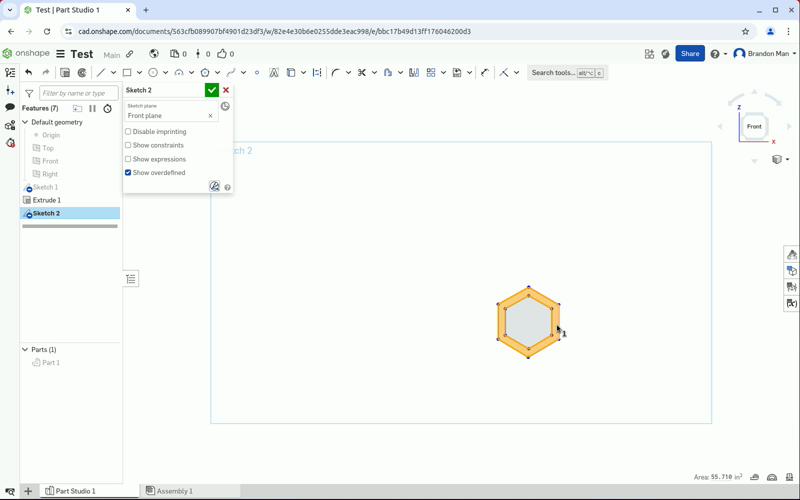
mouse_move(73, 352)
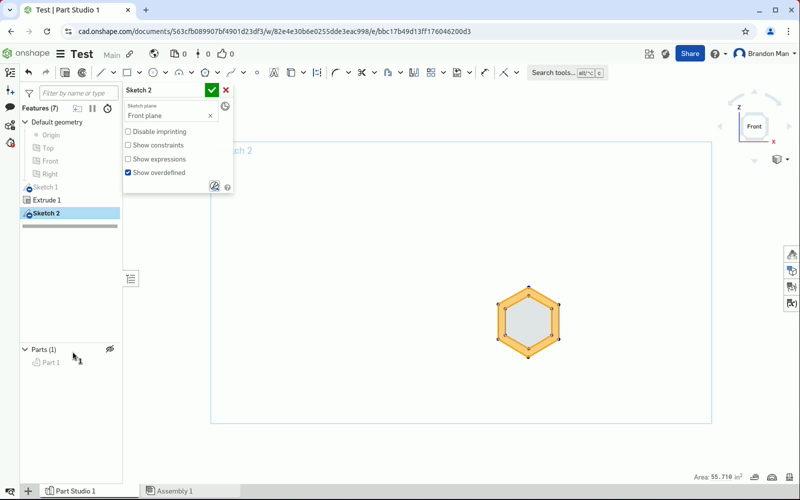
key(shift+y)
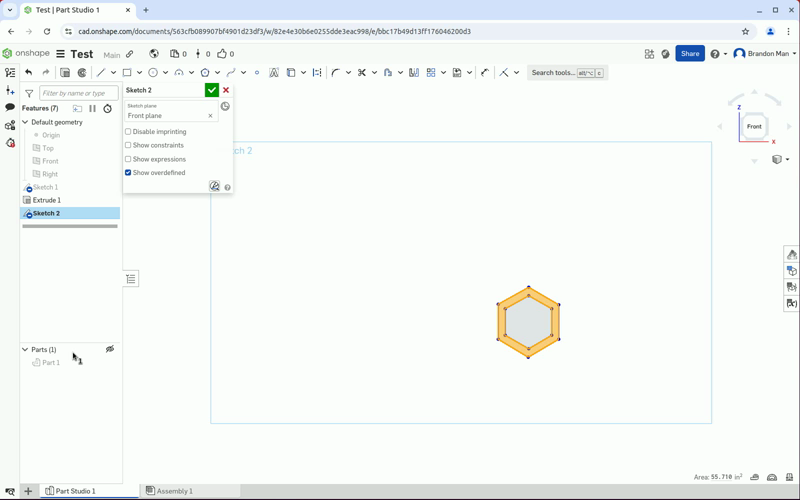
key(shift+e)
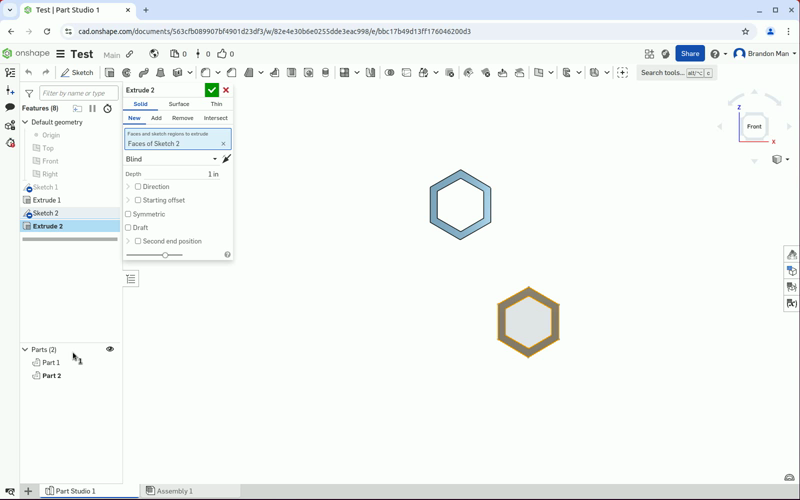
mouse_move(143, 106)
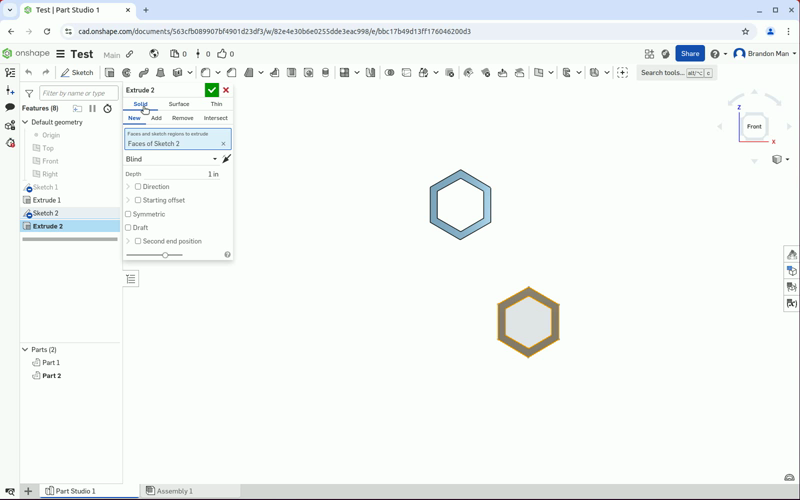
click(143, 106)
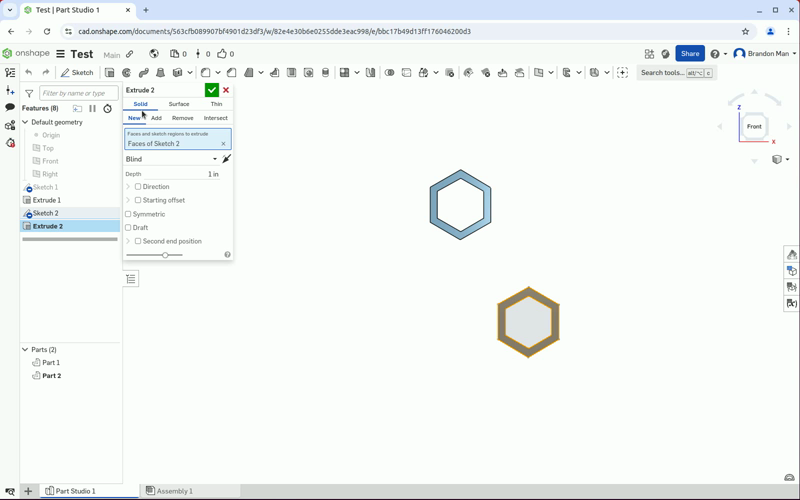
mouse_move(137, 120)
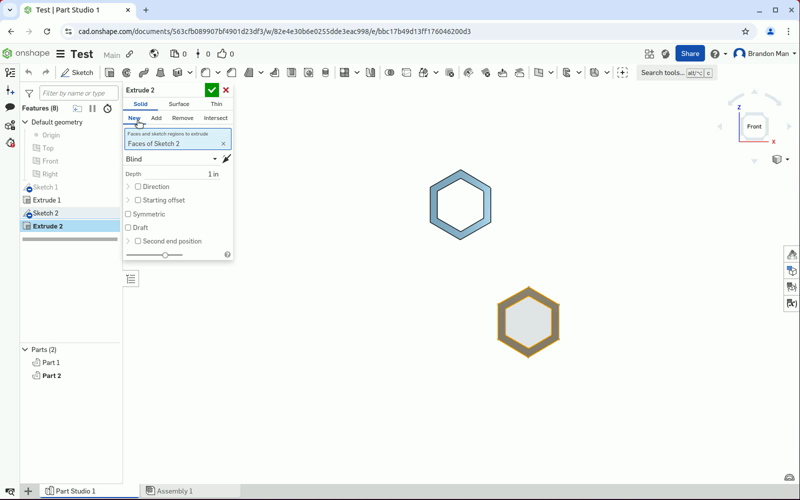
click(137, 120)
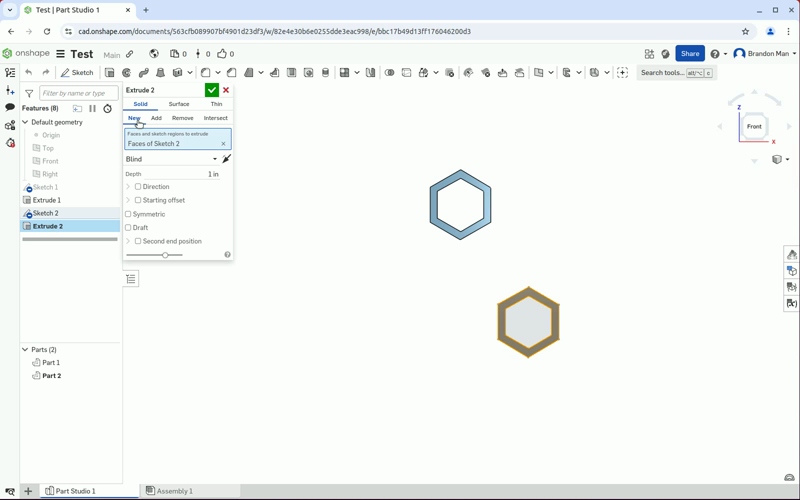
key(tab, 4)
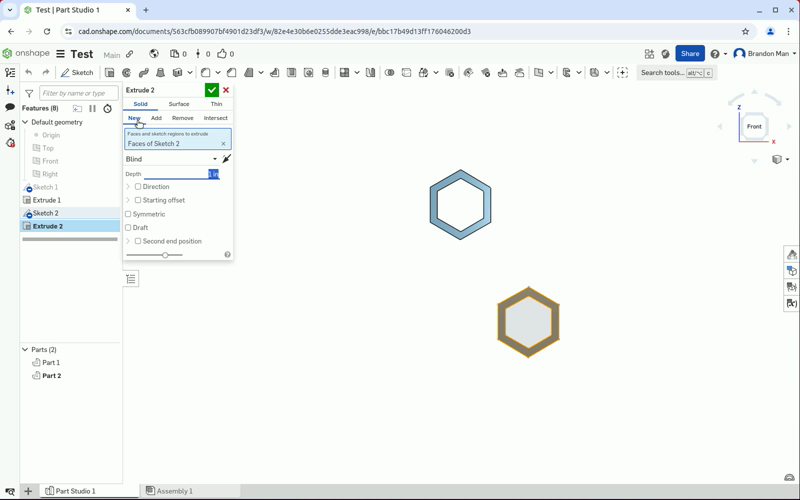
text(3.37)
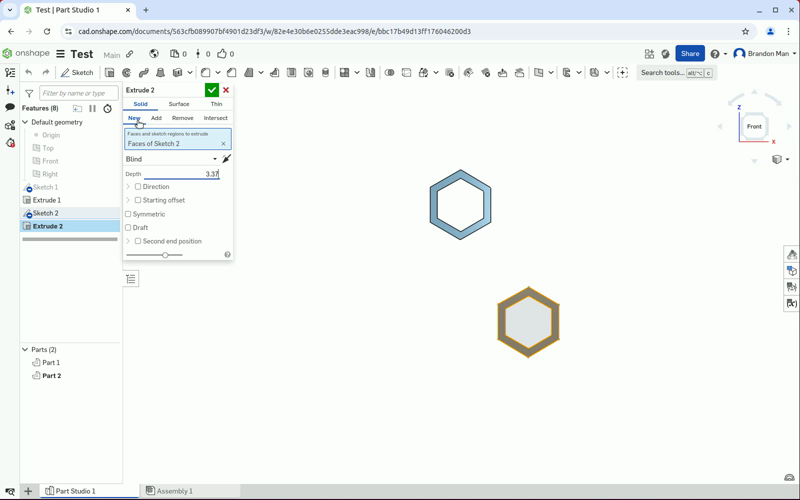
key(enter)
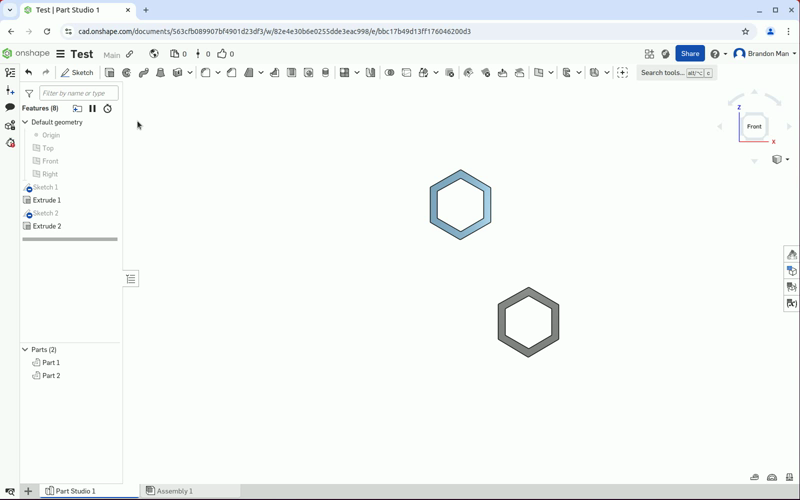
key(shift+h)
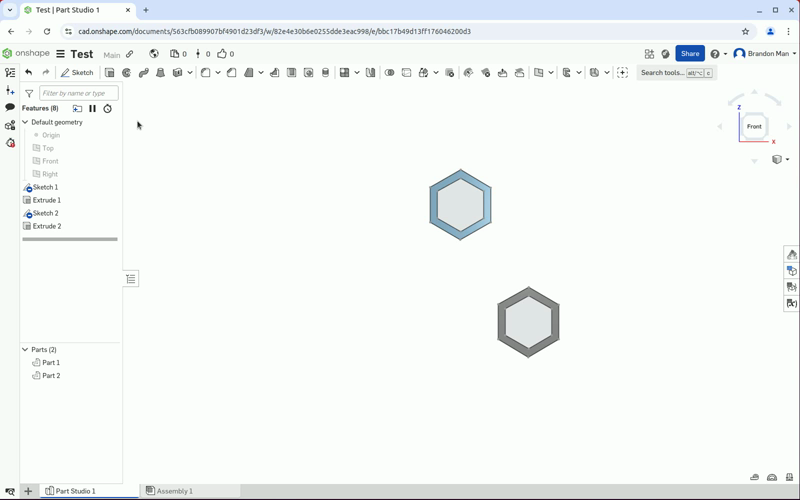
key(shift+h)
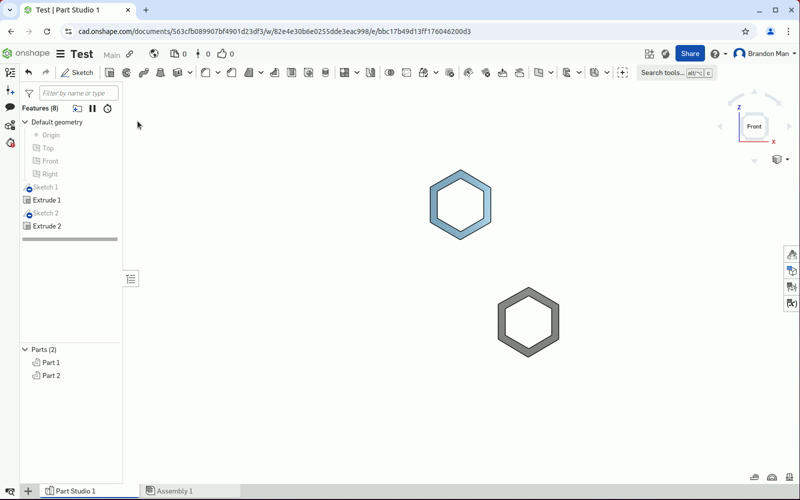
mouse_move(73, 189)
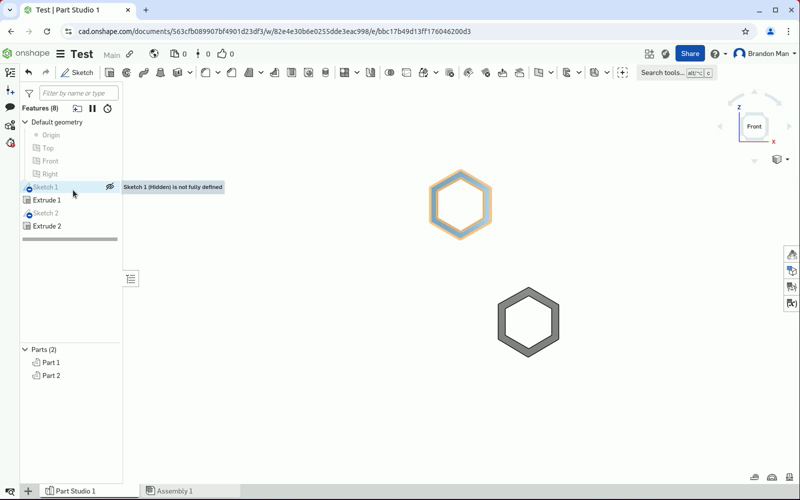
click(73, 189)
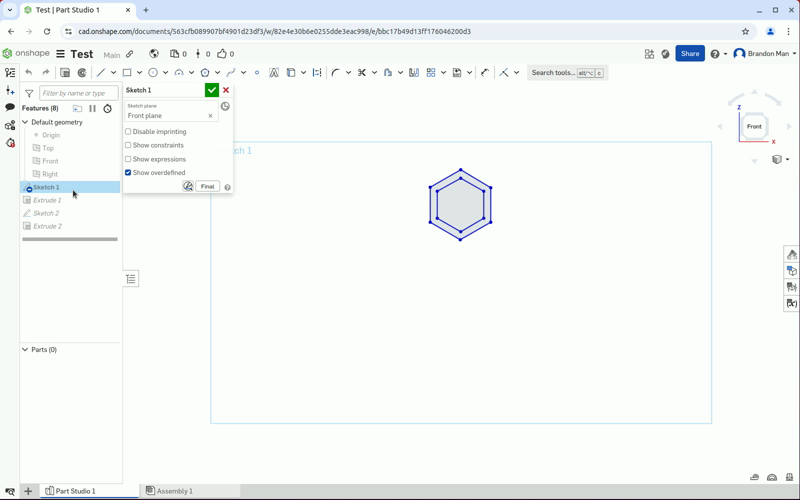
mouse_move(229, 92)
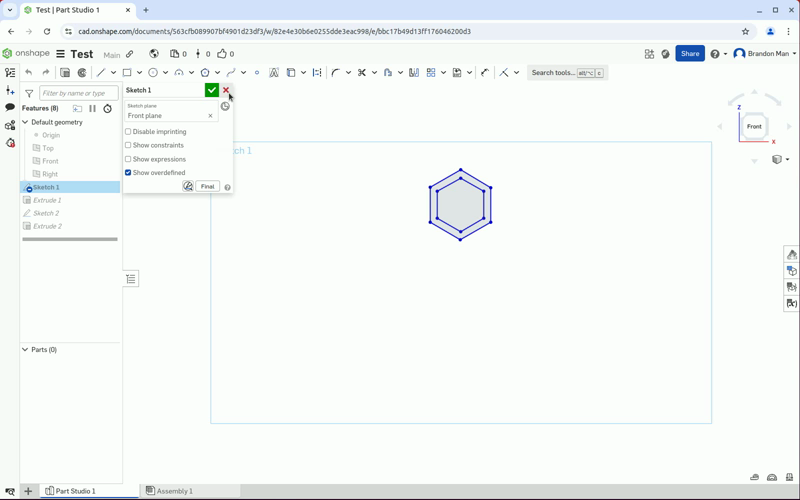
click(229, 92)
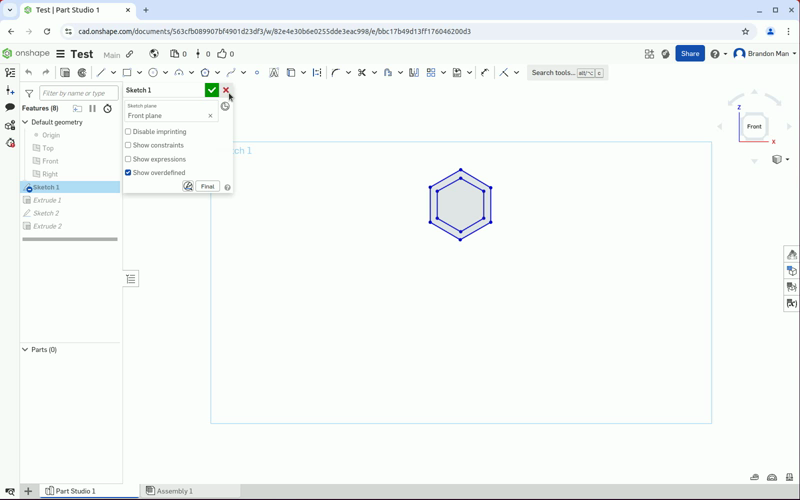
key(shift+s)
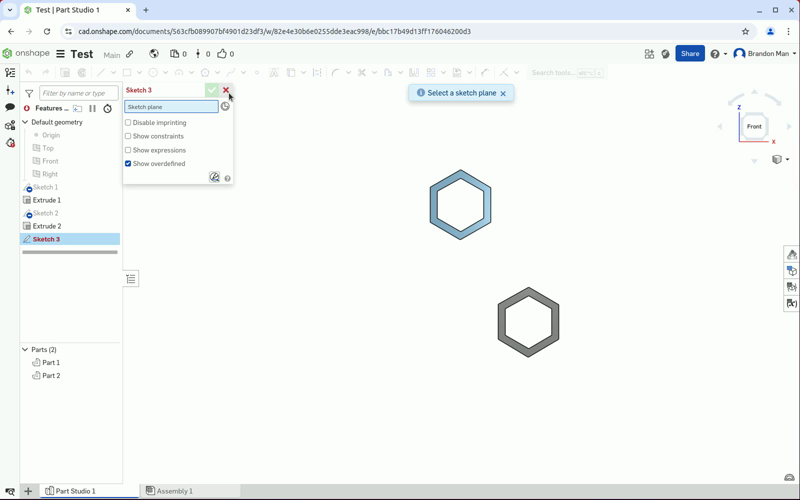
mouse_move(73, 163)
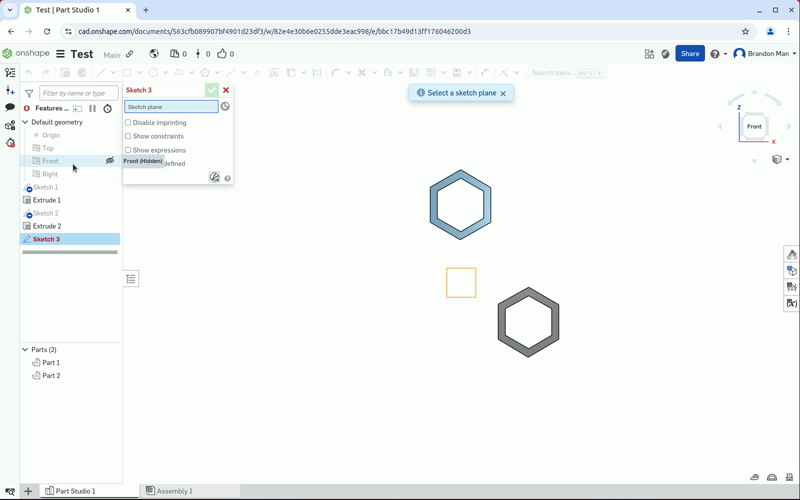
click(73, 163)
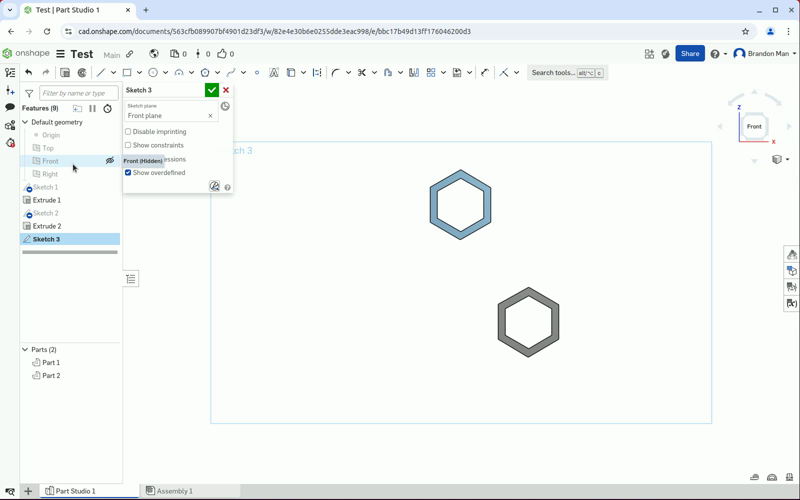
mouse_move(73, 352)
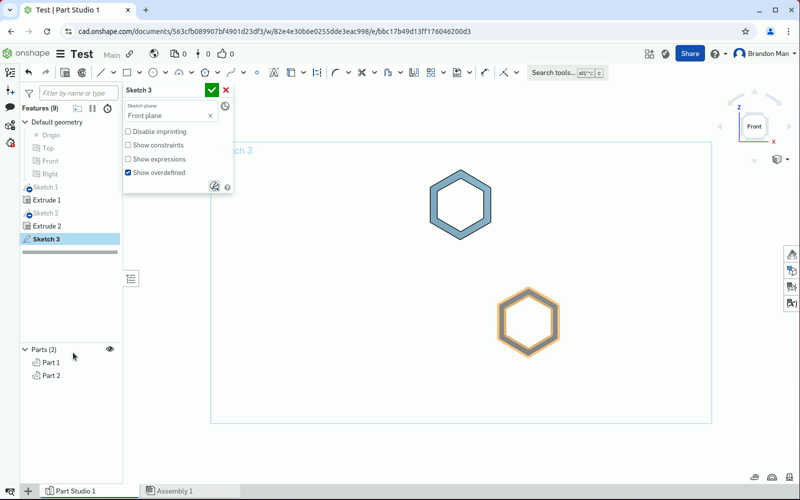
key(y)
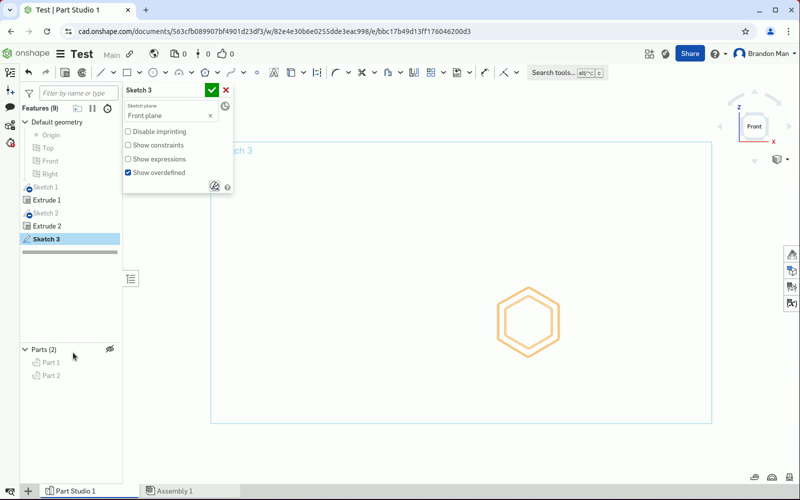
key(c)
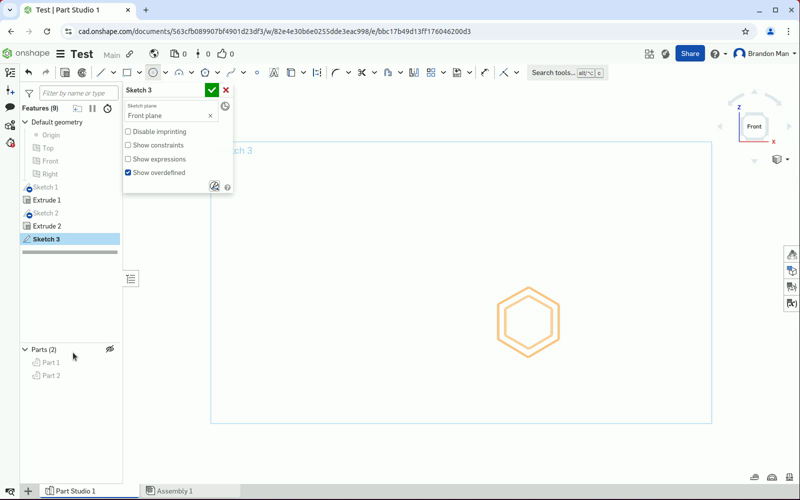
key_down(shift)
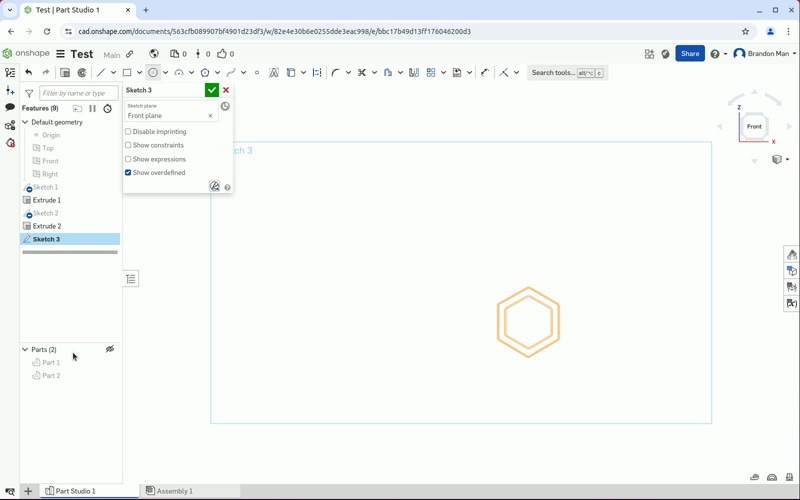
mouse_move(461, 282)
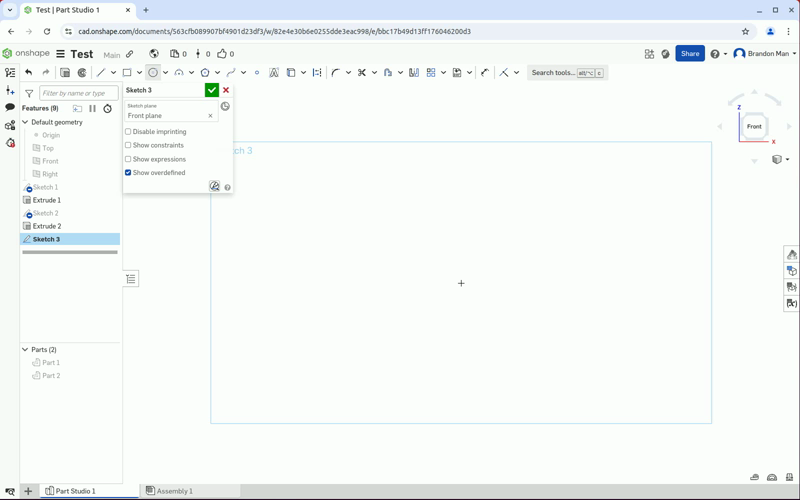
click(461, 282)
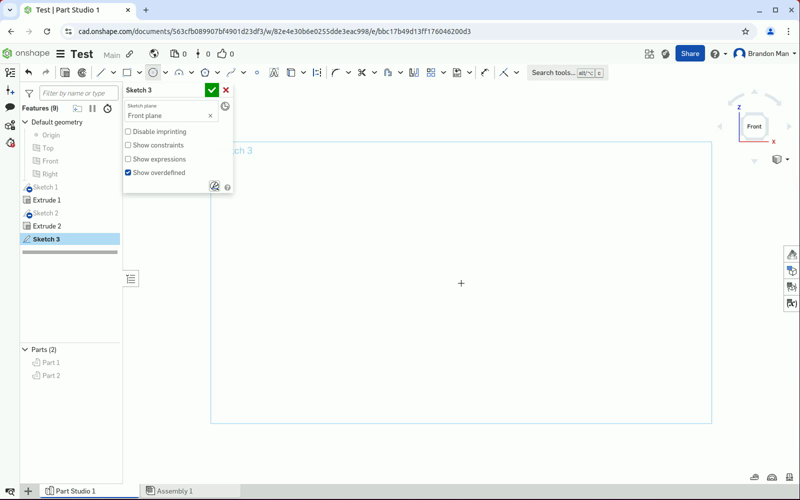
key_up(shift)
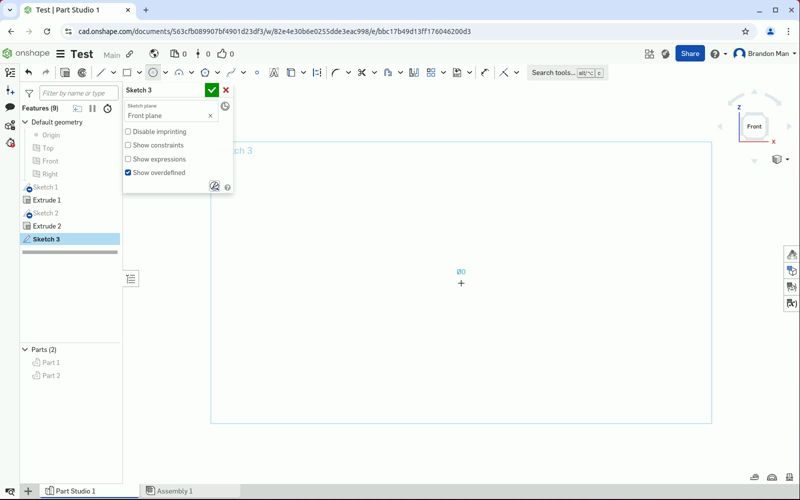
mouse_move(499, 282)
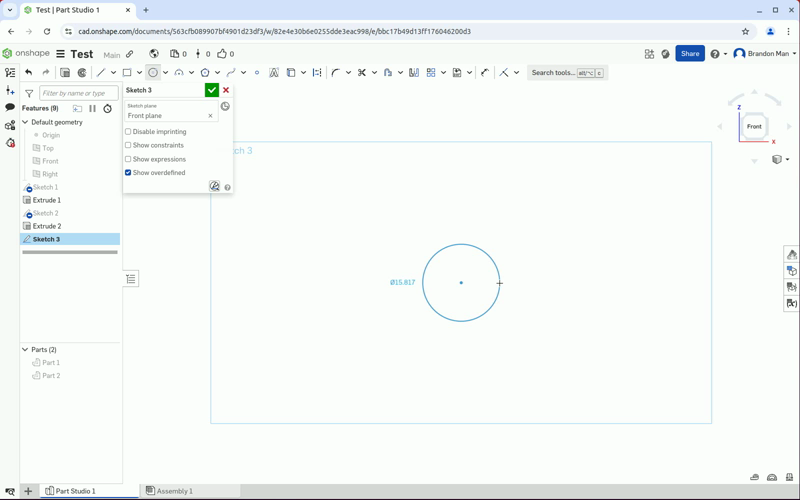
click(499, 282)
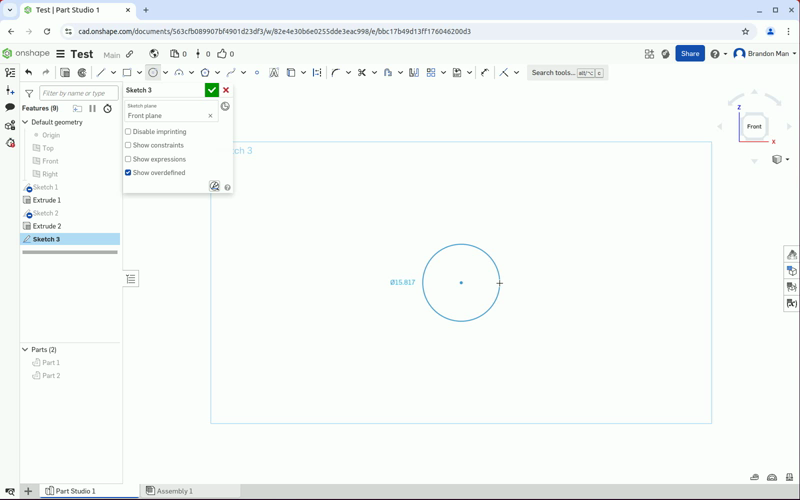
key(esc)
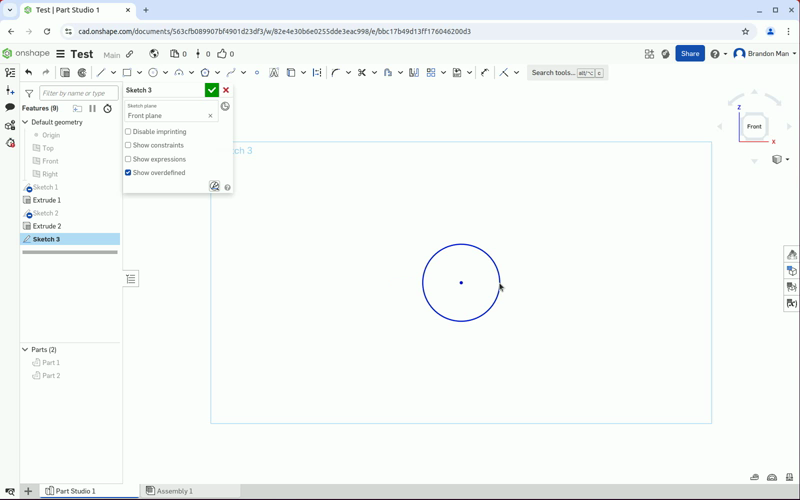
key(c)
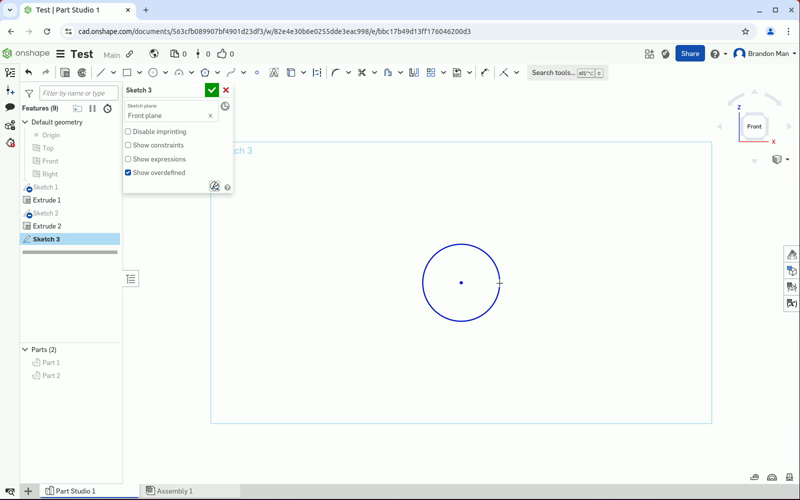
key_down(shift)
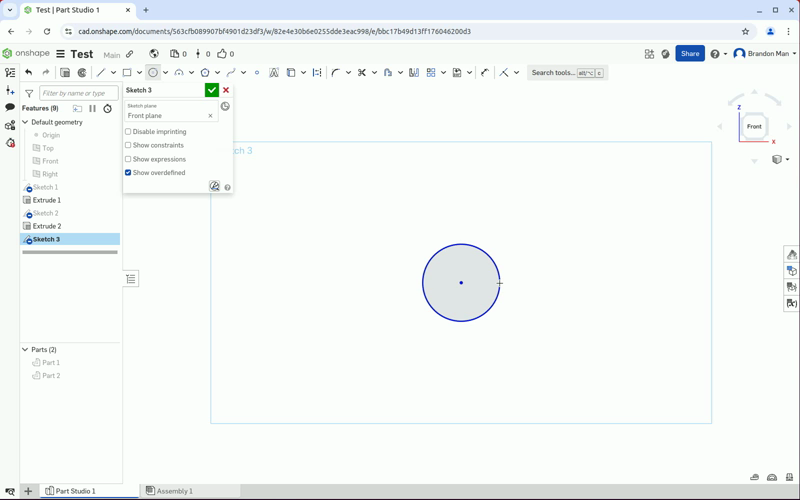
mouse_move(461, 282)
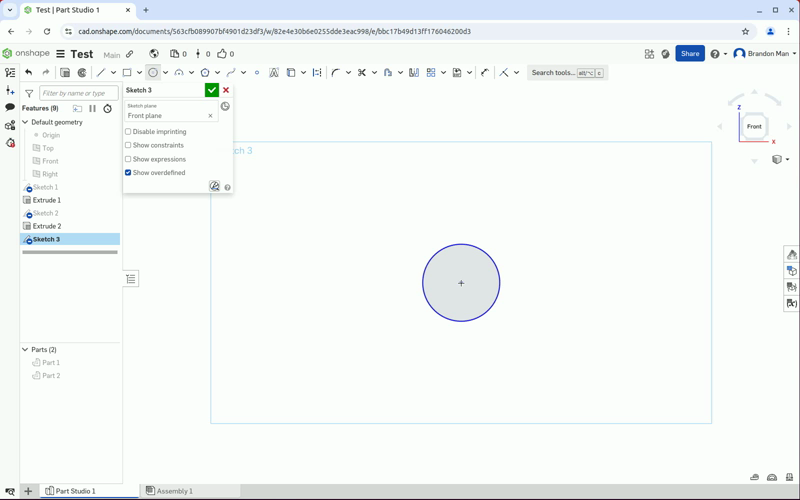
click(461, 282)
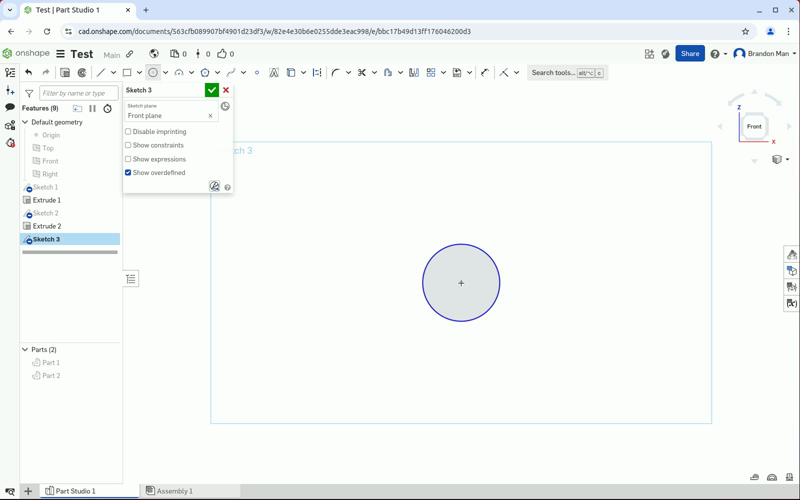
key_up(shift)
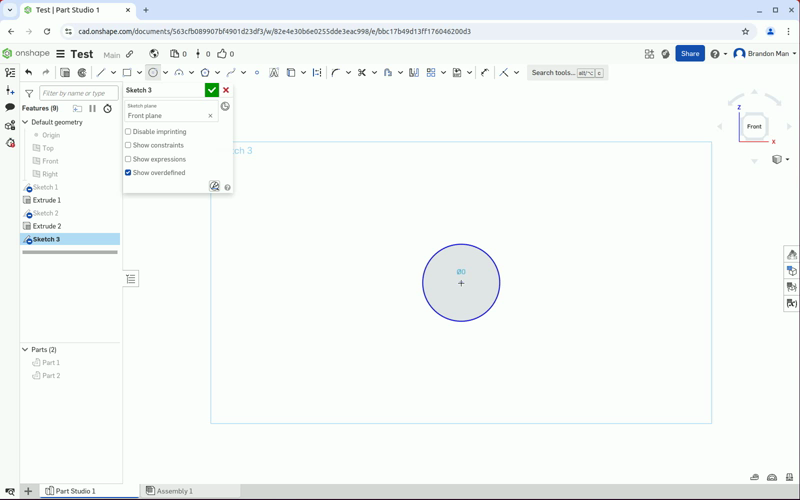
mouse_move(490, 282)
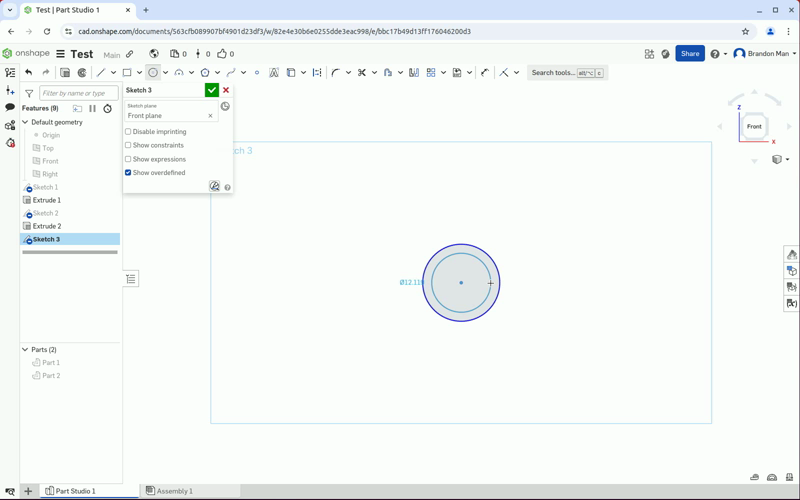
click(490, 282)
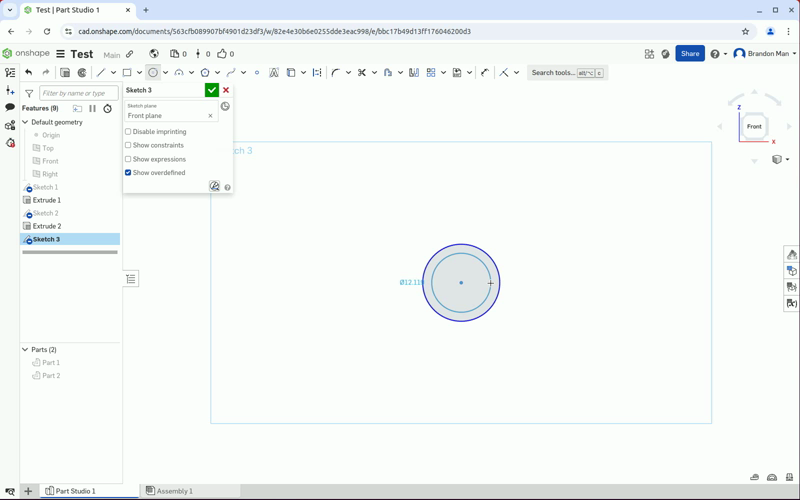
key(esc)
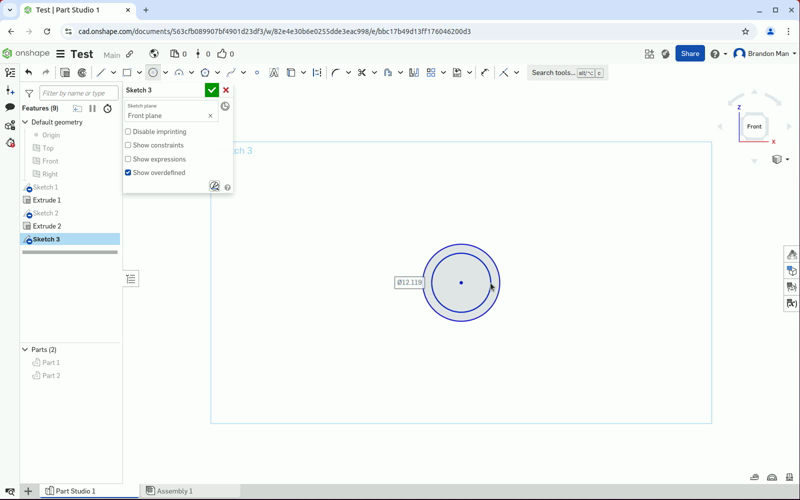
mouse_move(433, 305)
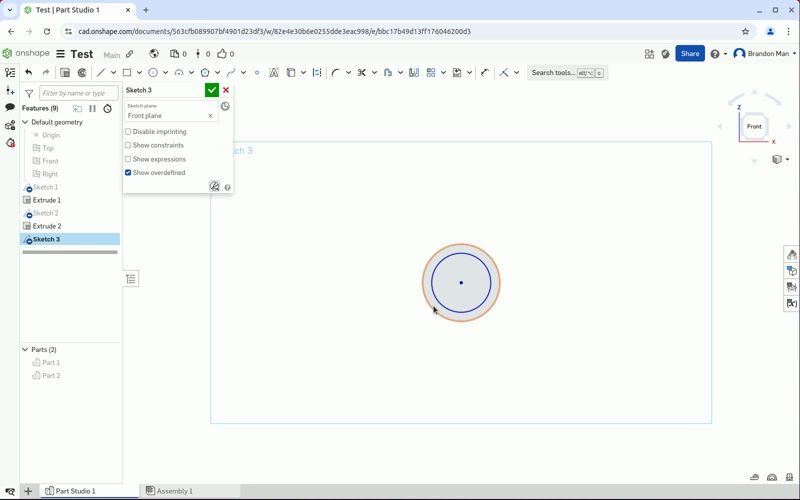
click(433, 305)
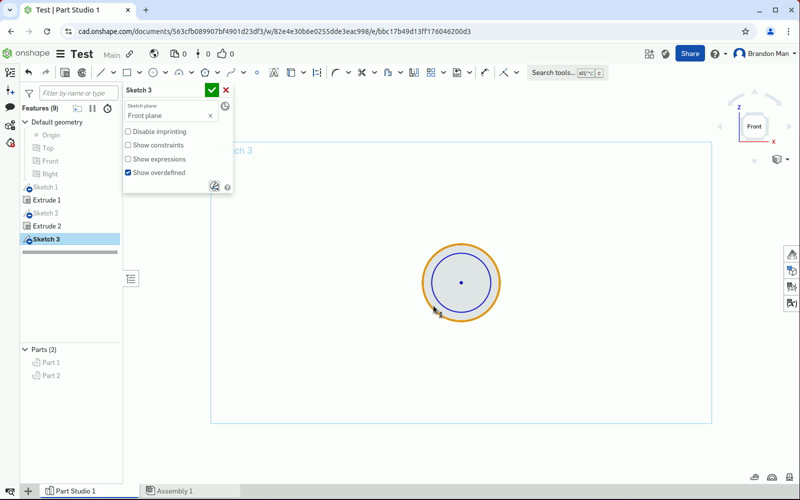
mouse_move(73, 352)
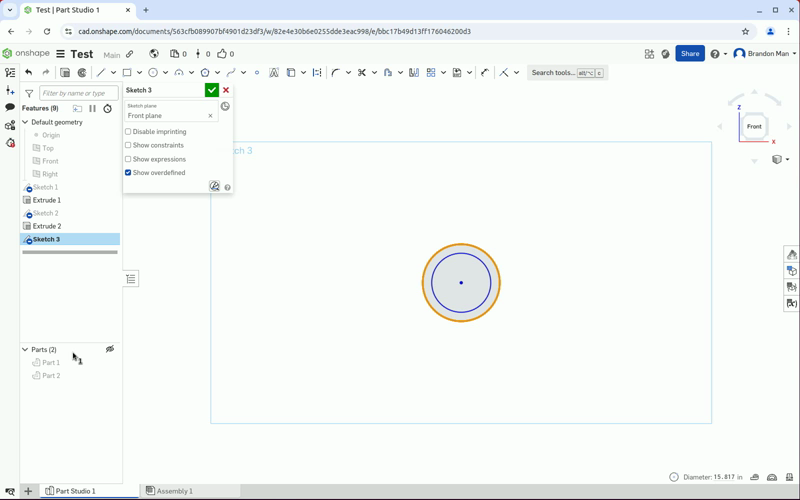
key(shift+y)
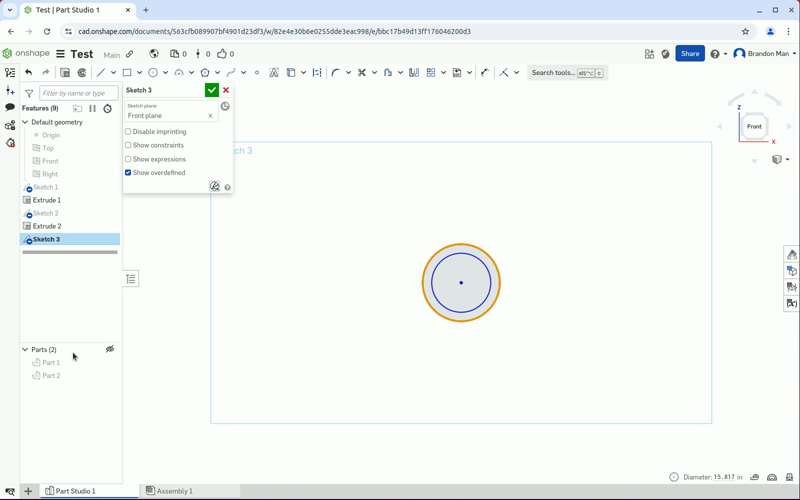
key(shift+e)
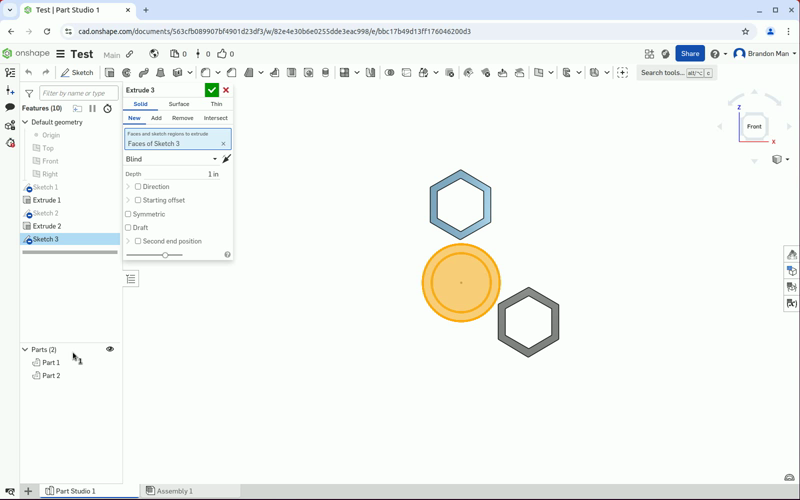
mouse_move(143, 106)
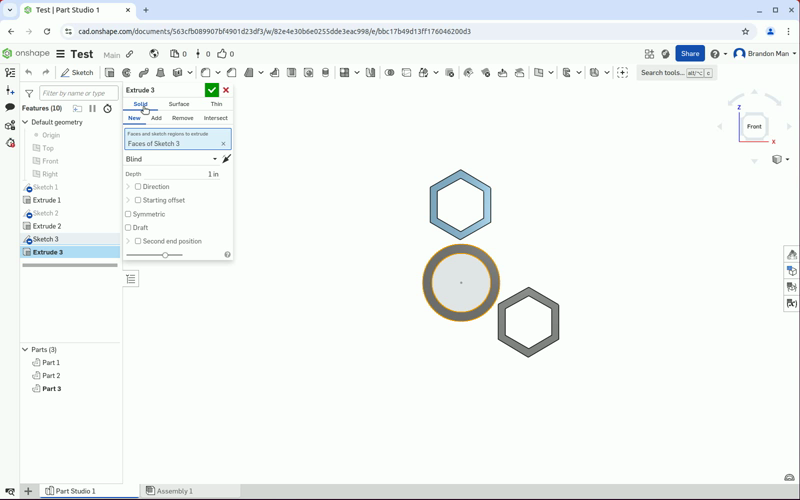
click(143, 106)
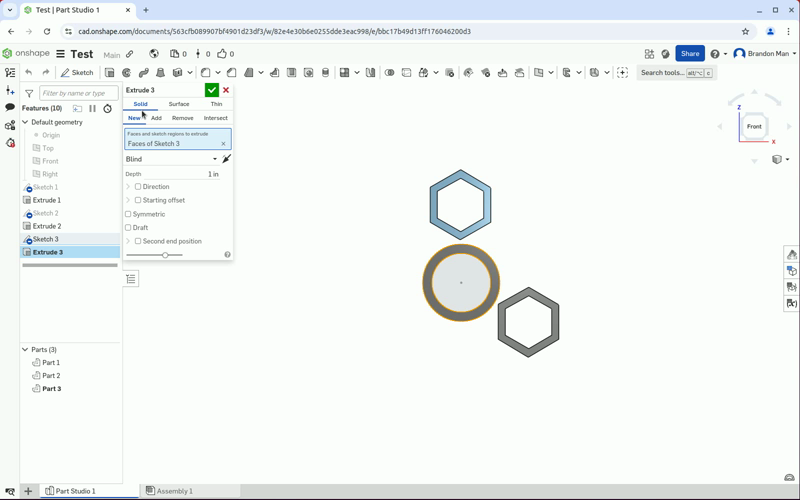
mouse_move(137, 120)
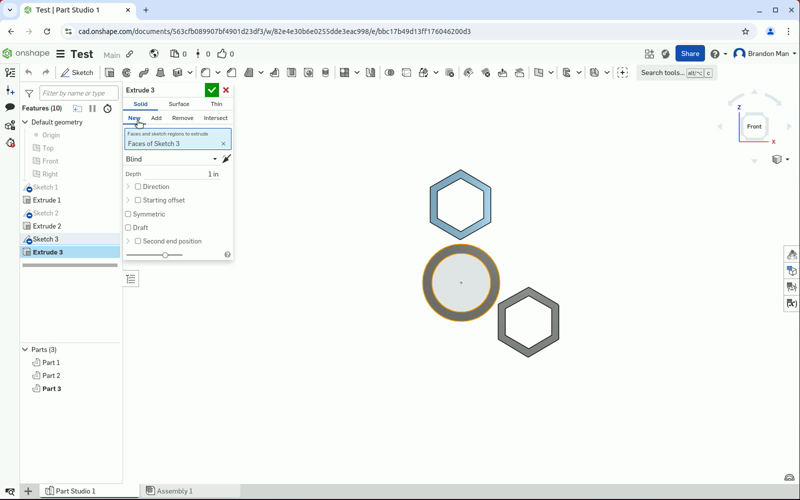
click(137, 120)
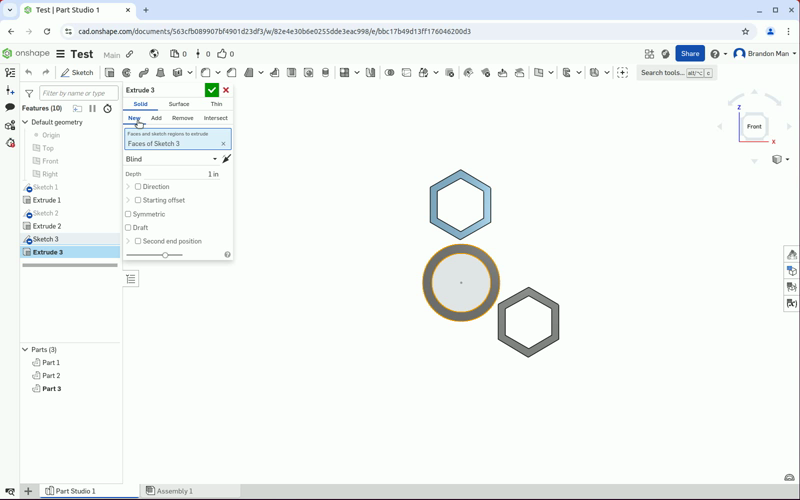
key(tab, 4)
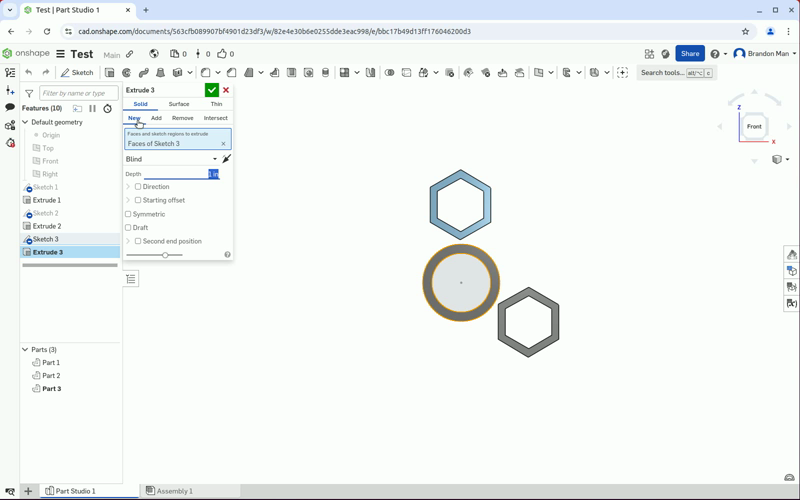
text(3.37)
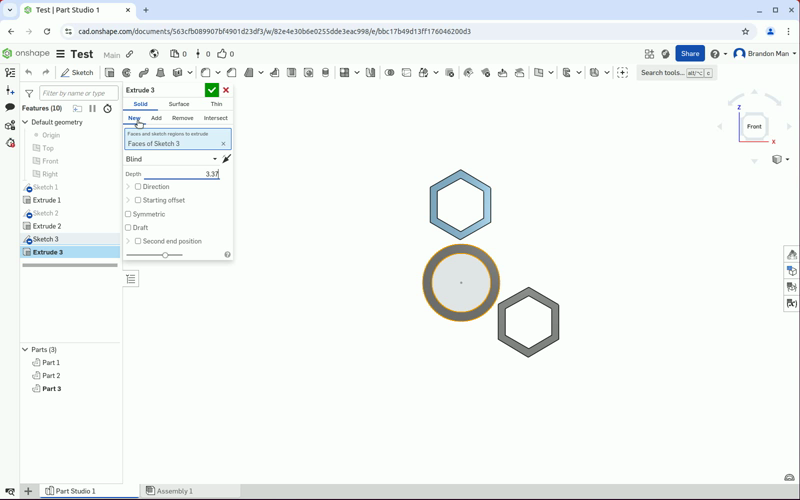
key(enter)
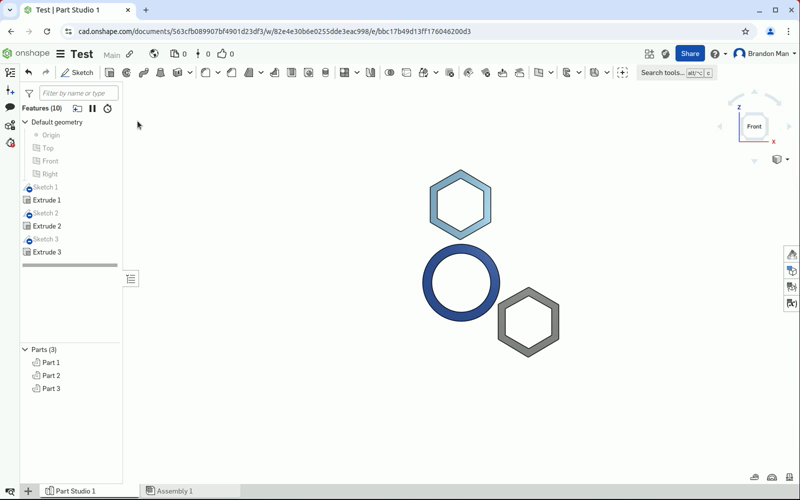
key(shift+h)
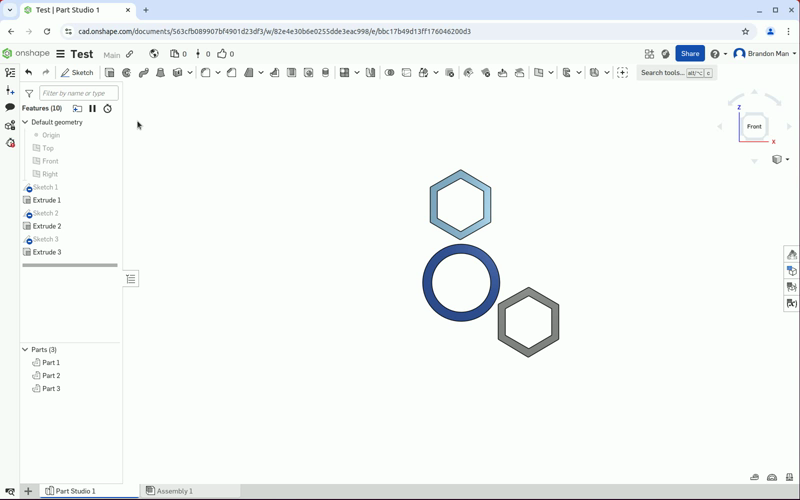
key(shift+h)
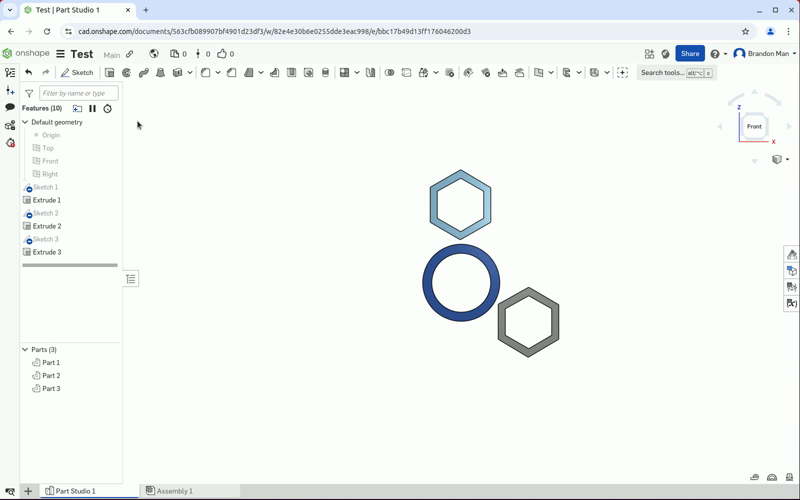
mouse_move(73, 189)
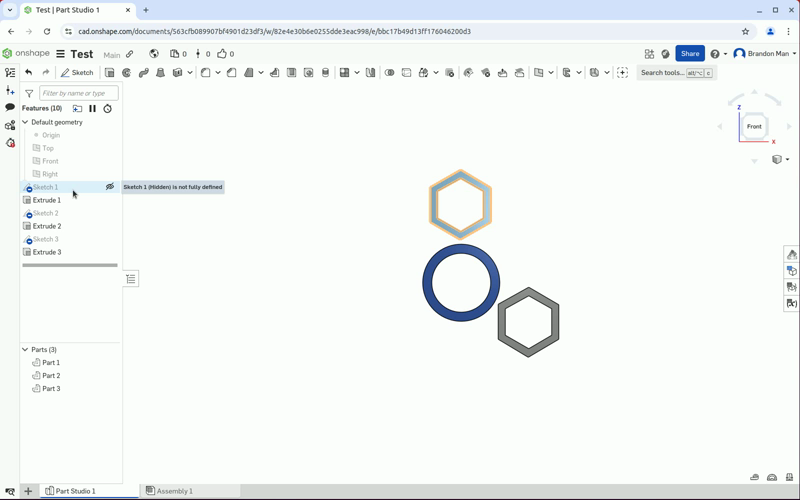
click(73, 189)
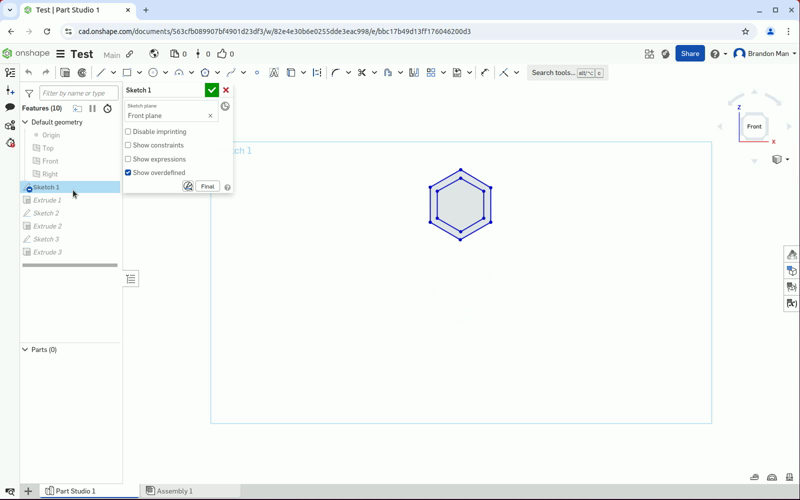
mouse_move(229, 92)
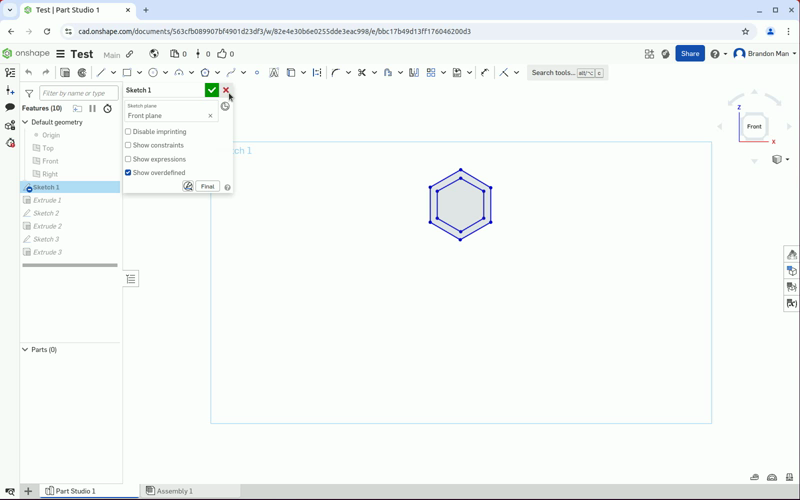
click(229, 92)
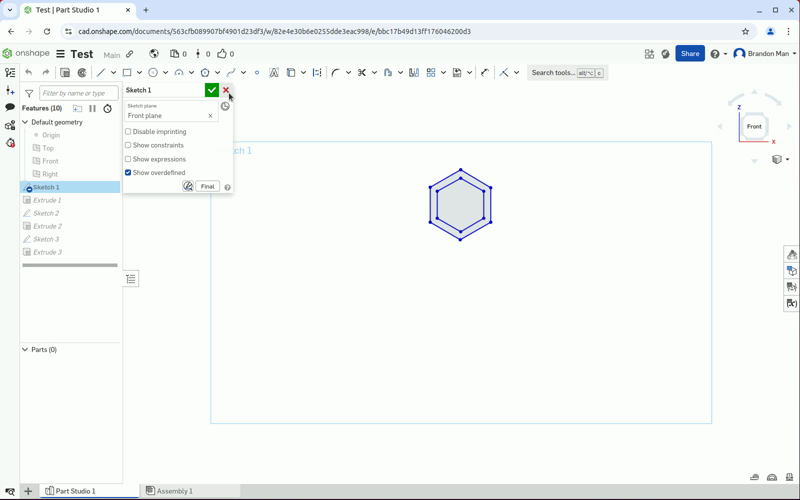
key(shift+s)
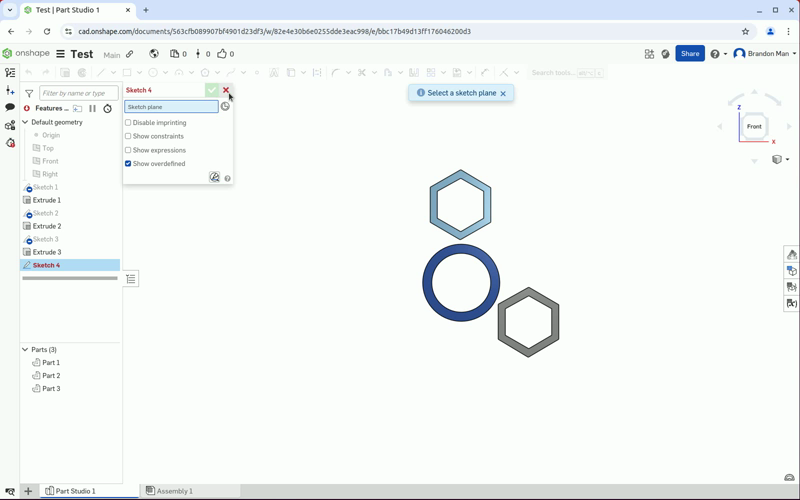
mouse_move(73, 163)
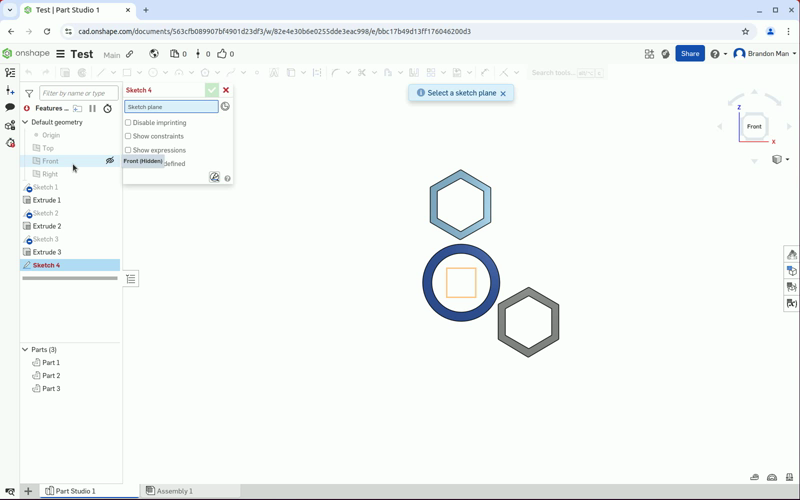
click(73, 163)
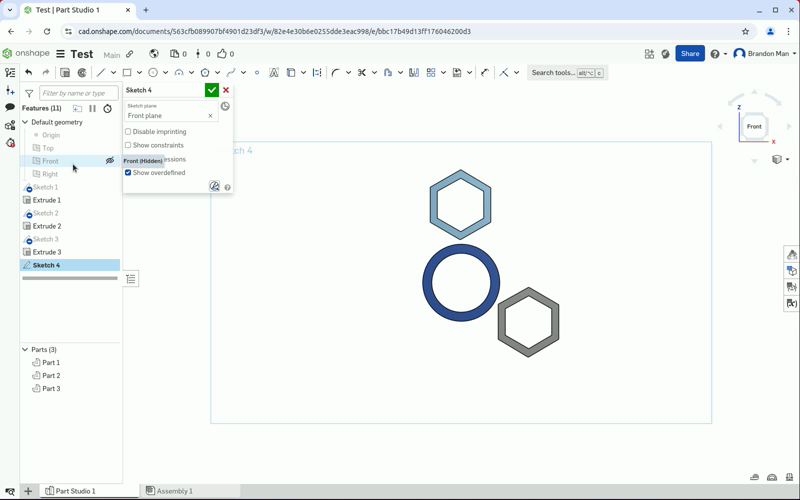
mouse_move(73, 352)
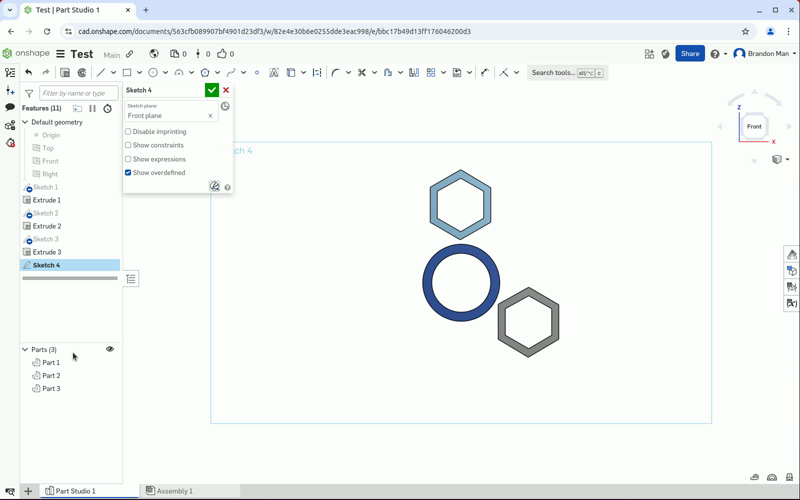
key(y)
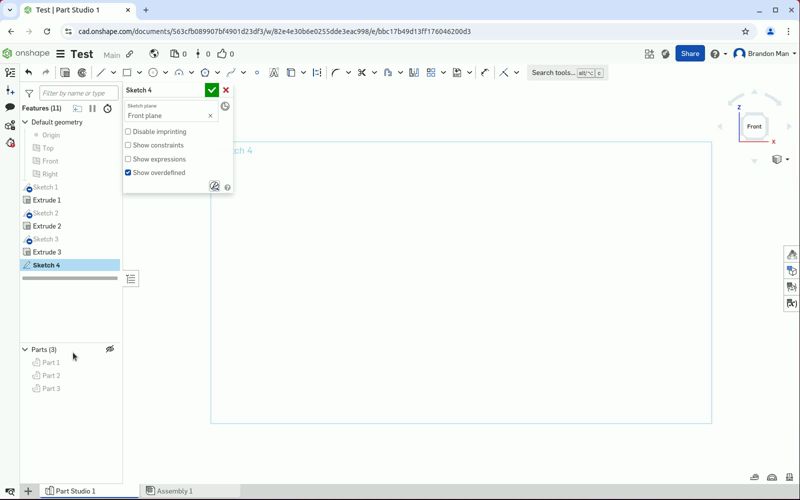
key(l)
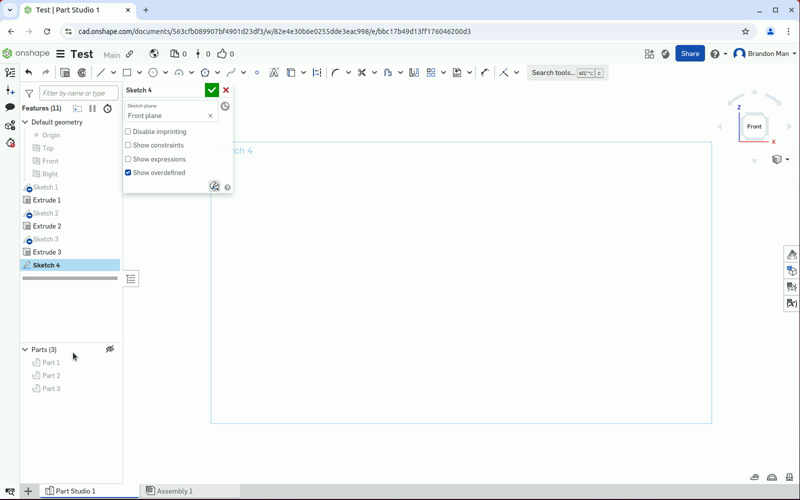
key_down(shift)
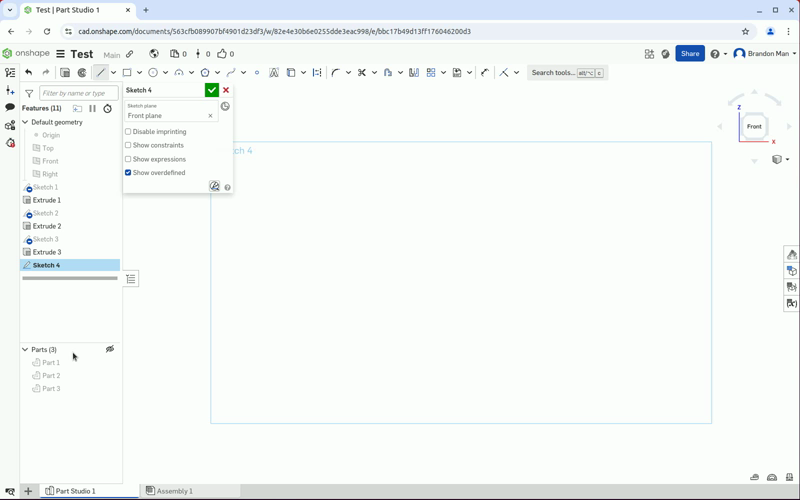
mouse_move(363, 339)
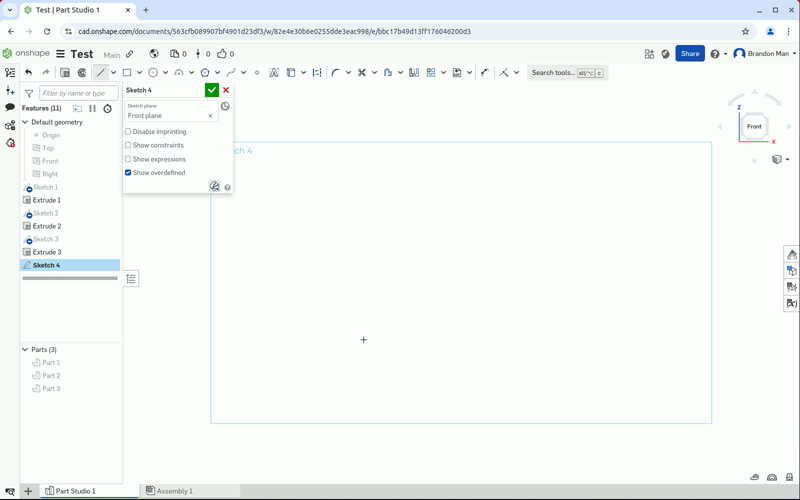
click(363, 339)
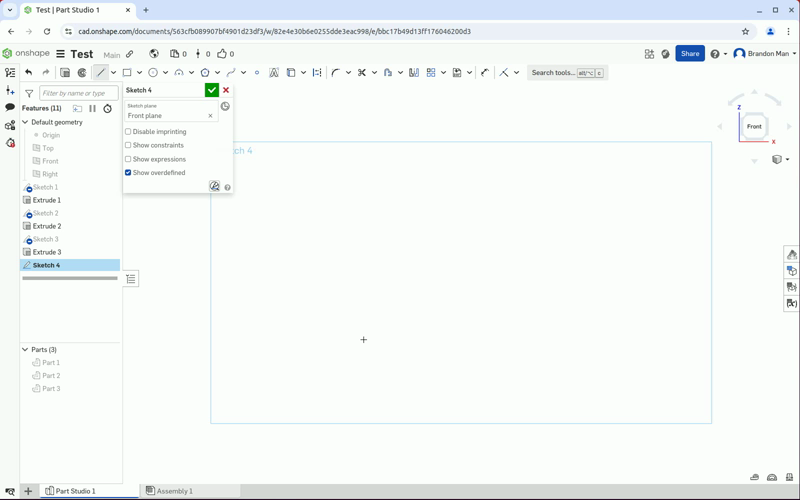
key_up(shift)
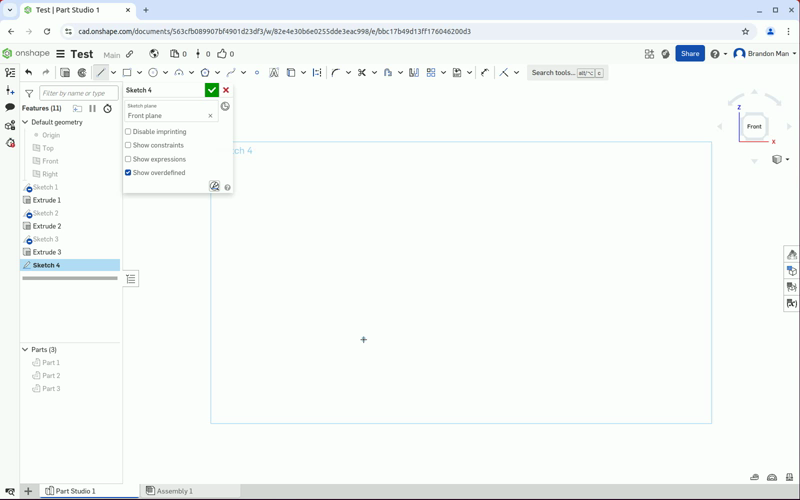
key_down(shift)
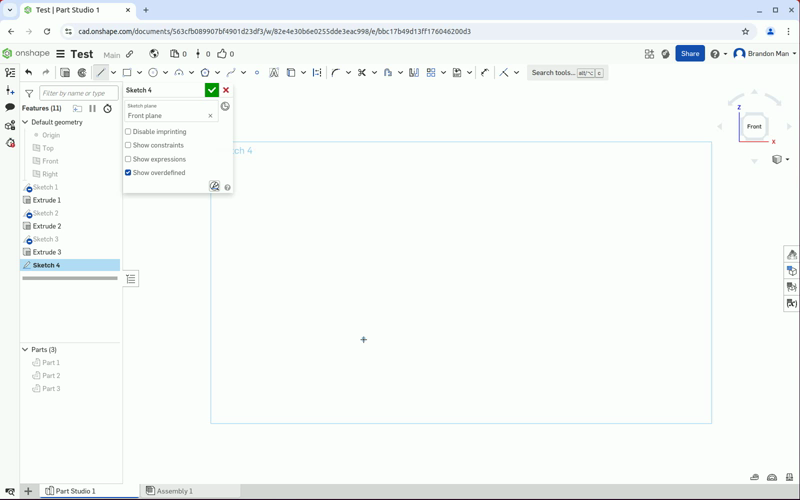
mouse_move(393, 339)
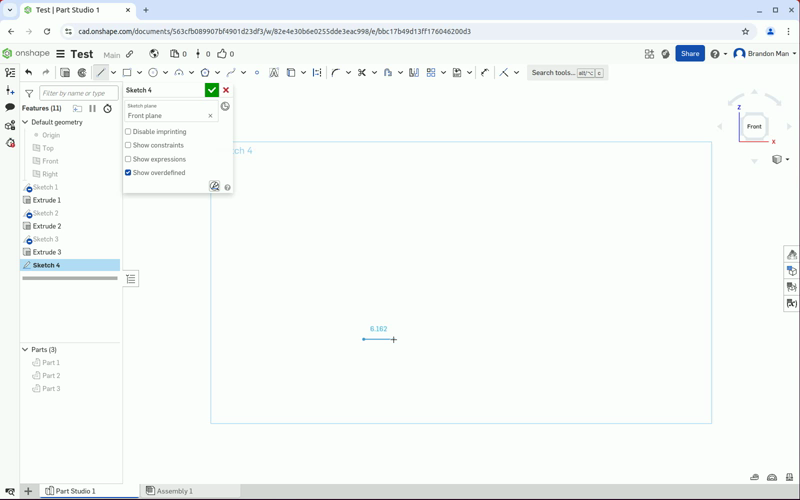
mouse_move(393, 357)
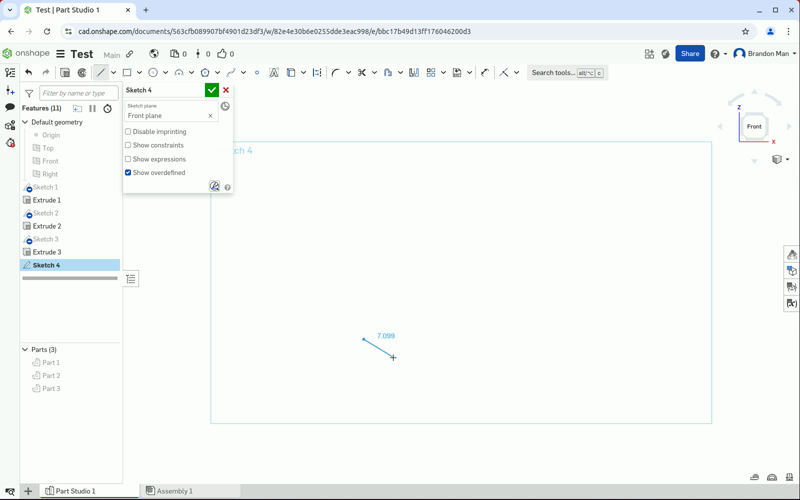
click(393, 357)
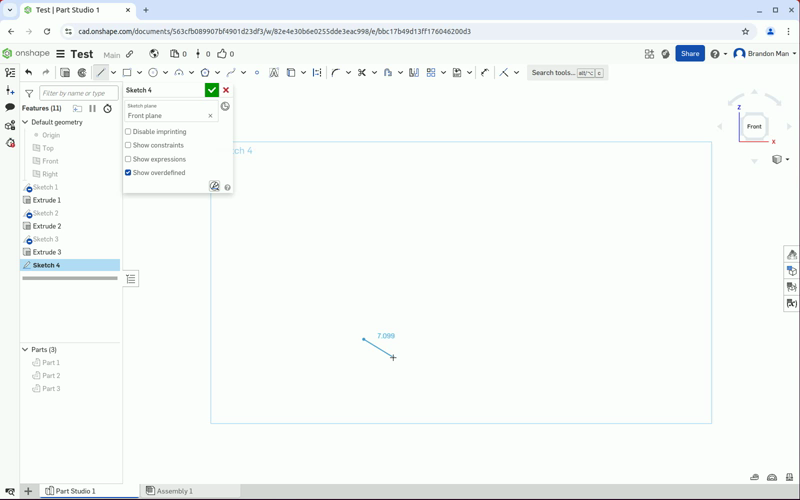
key_up(shift)
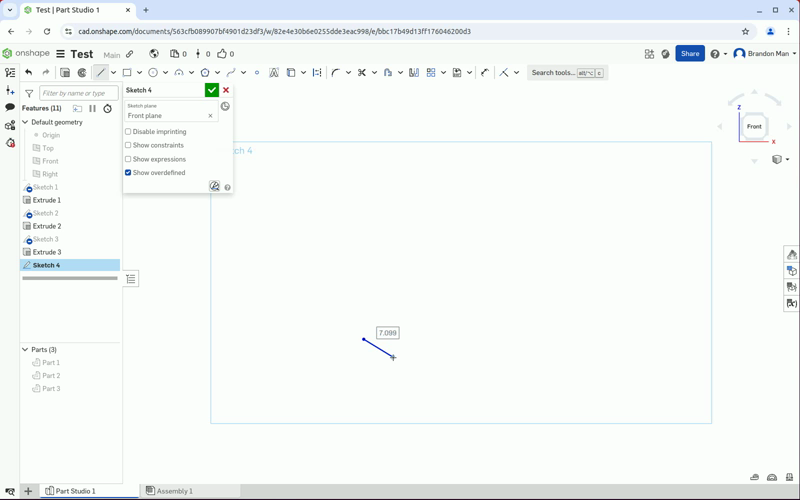
key_down(shift)
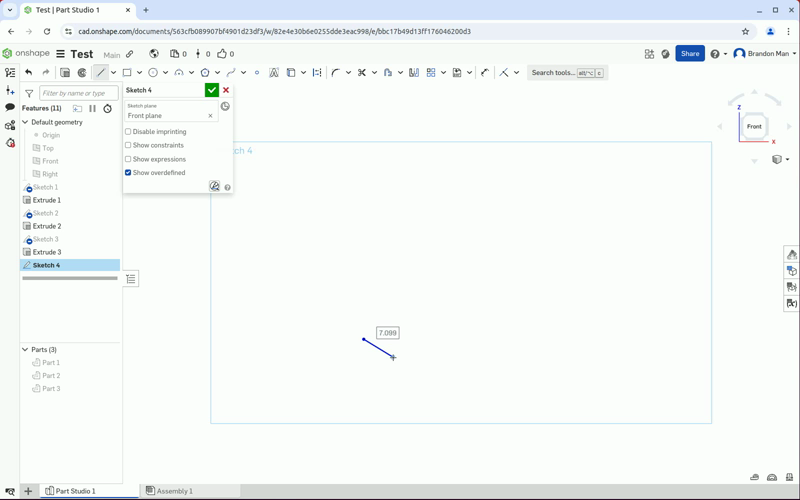
mouse_move(423, 357)
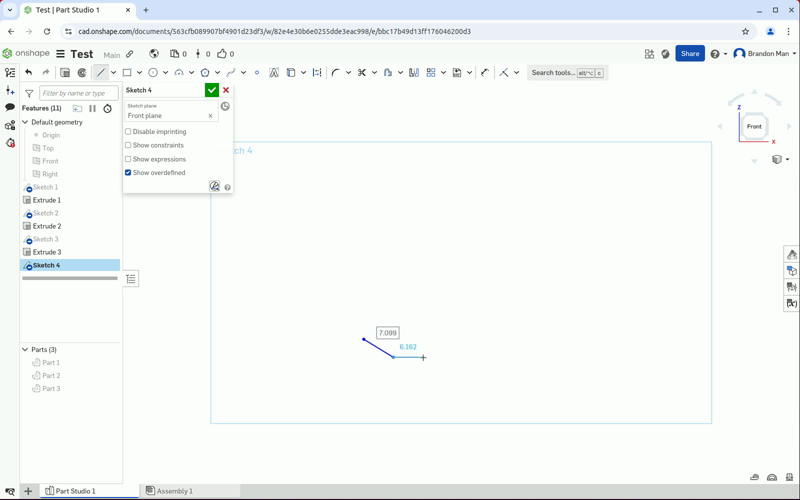
mouse_move(423, 339)
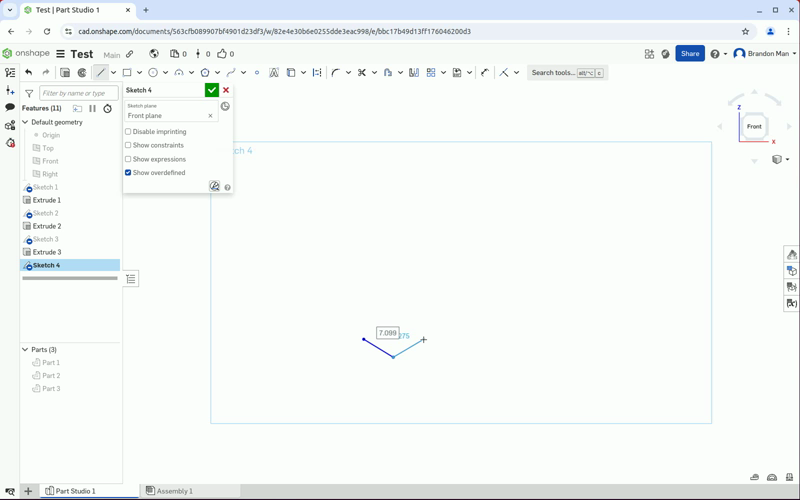
click(423, 339)
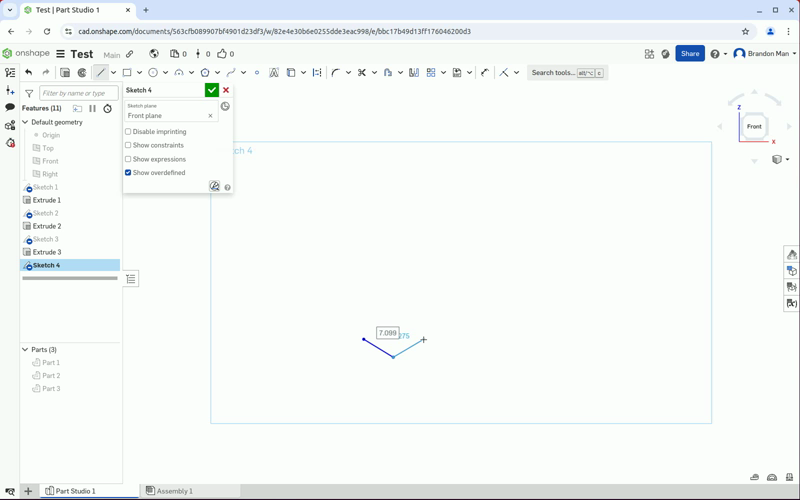
key_up(shift)
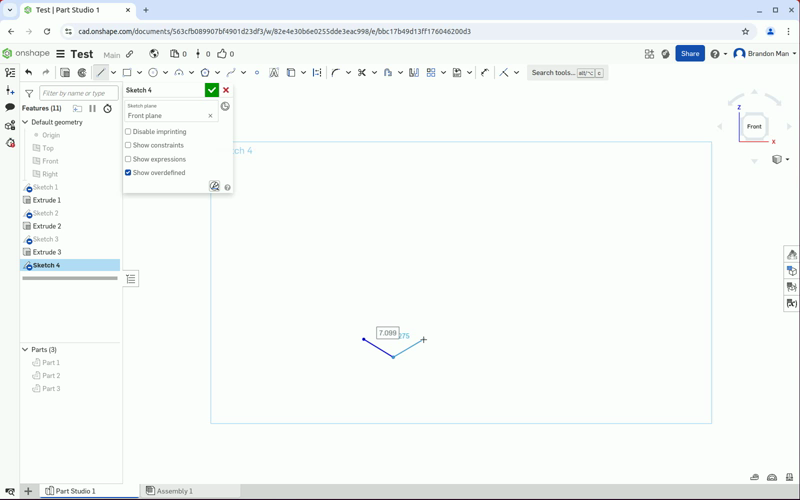
key_down(shift)
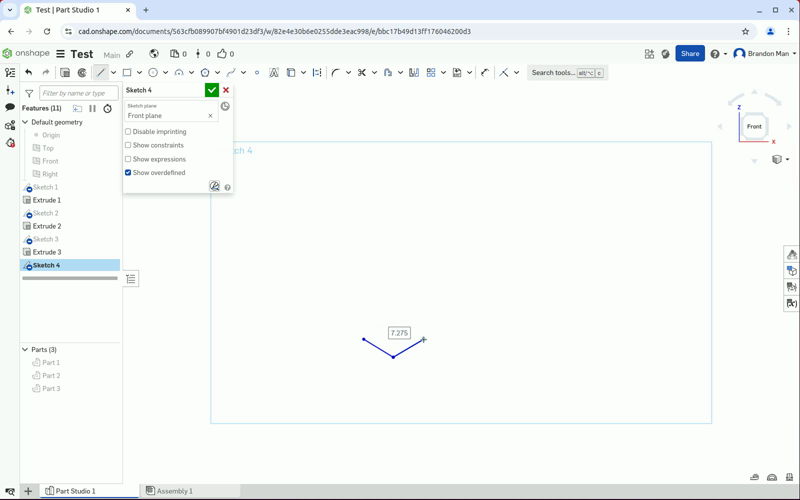
mouse_move(453, 339)
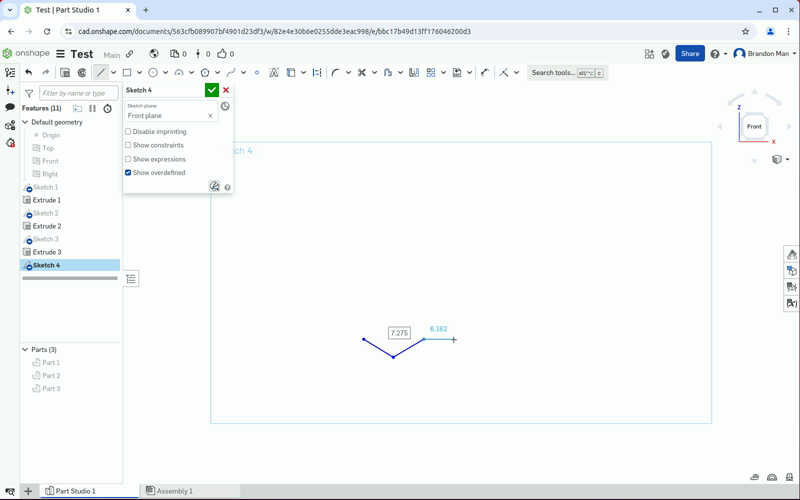
mouse_move(423, 304)
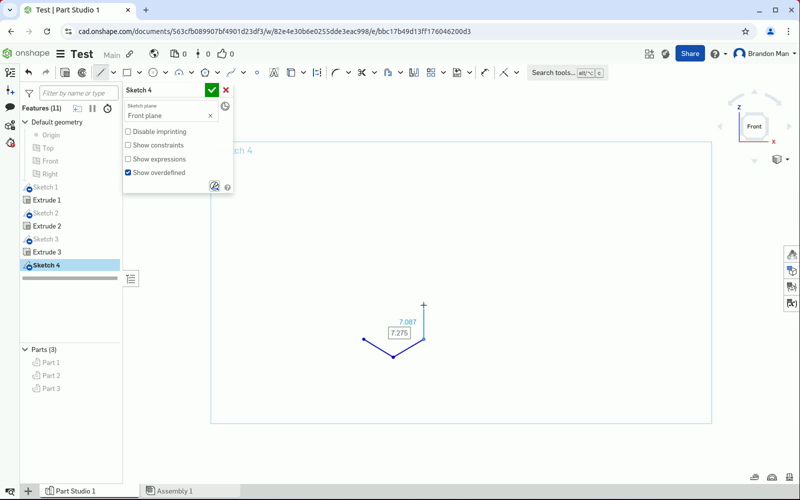
click(423, 304)
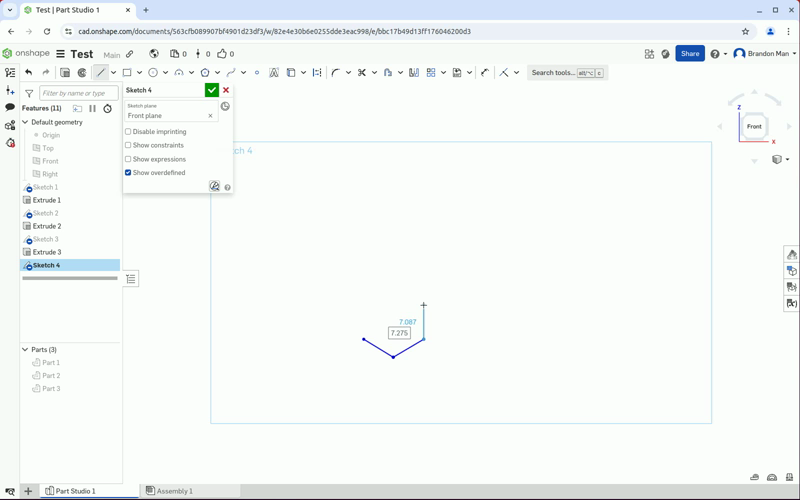
key_up(shift)
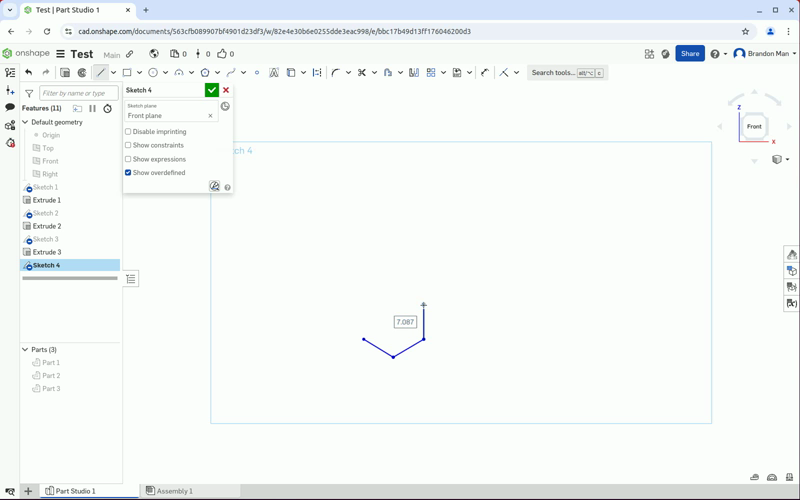
key_down(shift)
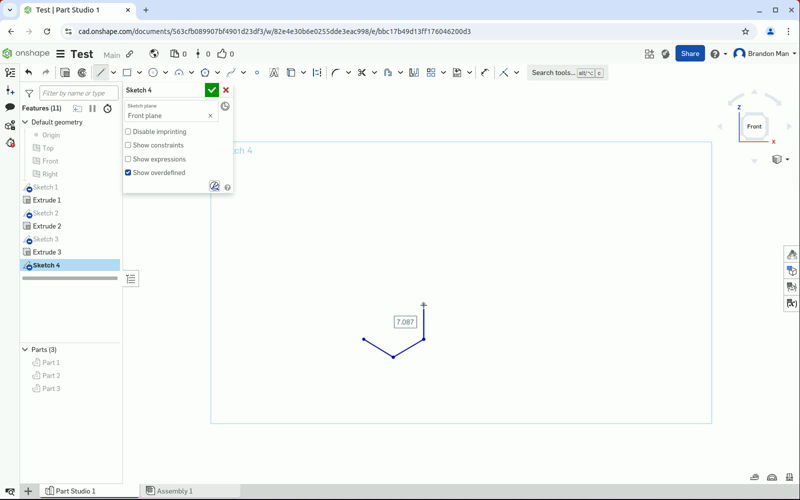
mouse_move(453, 304)
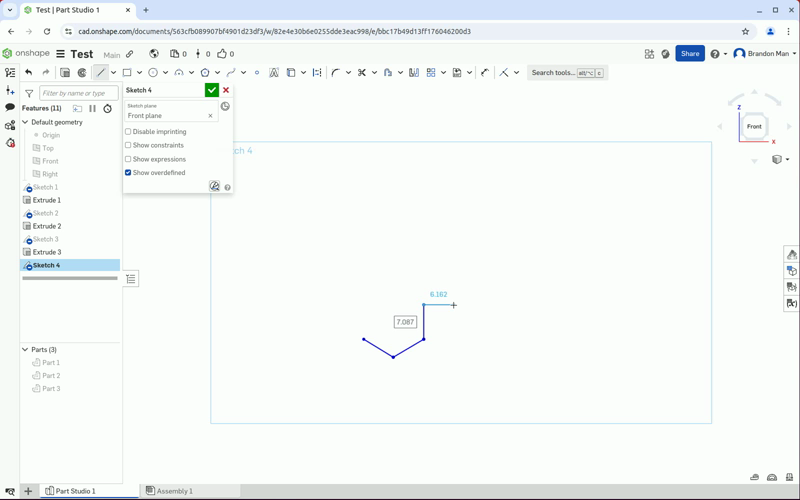
mouse_move(394, 287)
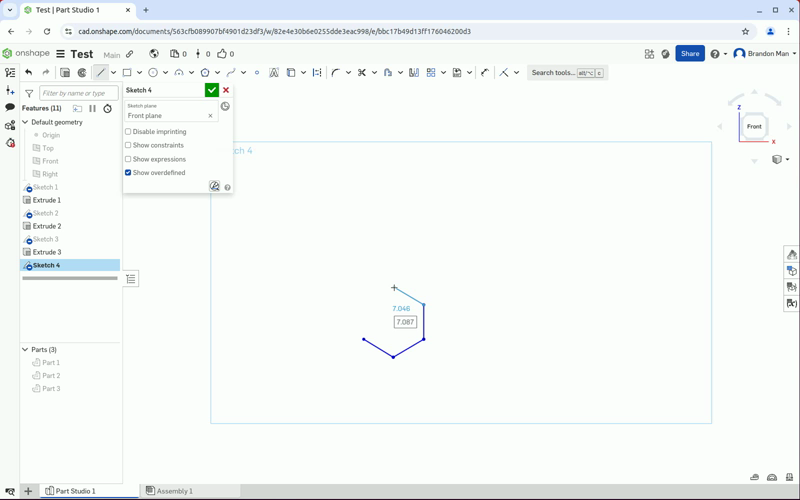
click(394, 287)
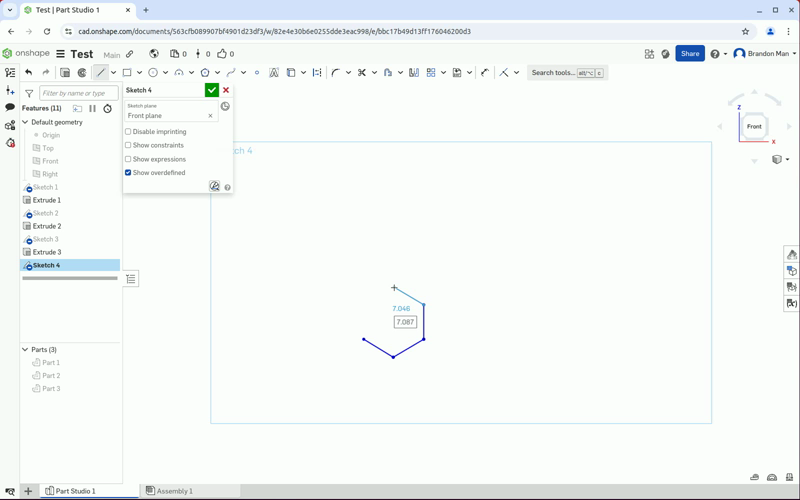
key_up(shift)
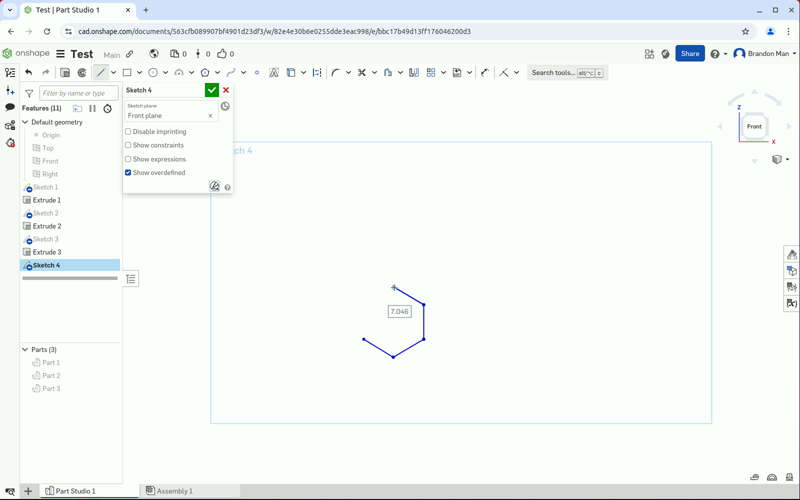
key_down(shift)
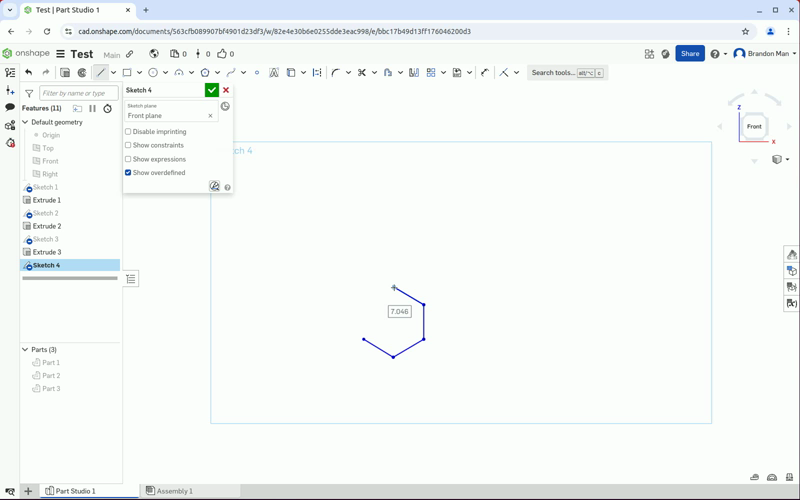
mouse_move(424, 287)
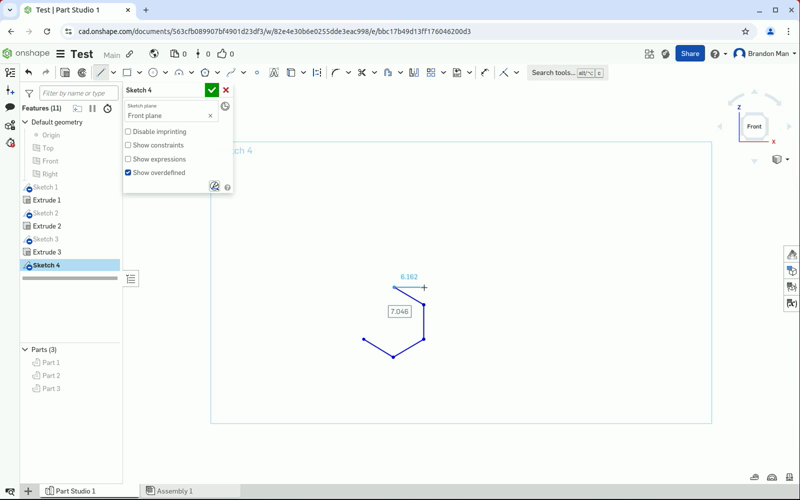
mouse_move(363, 304)
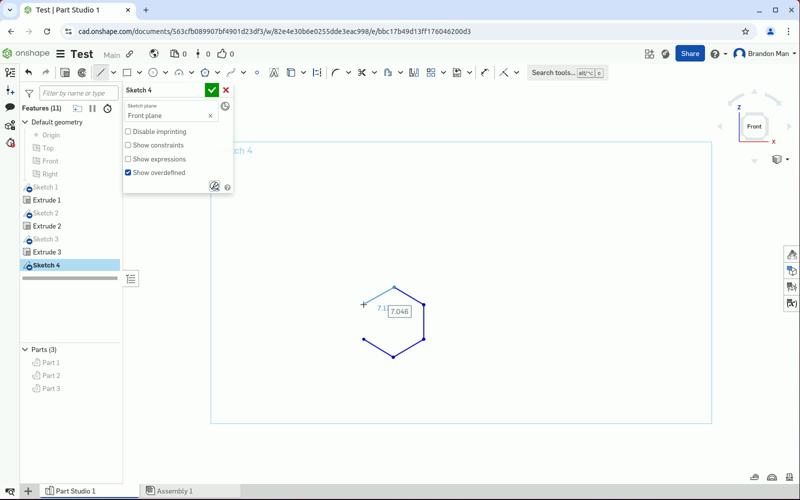
click(363, 304)
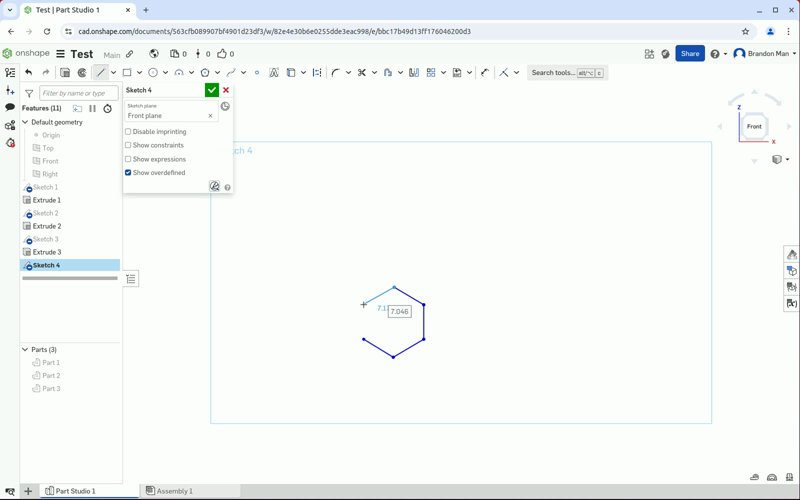
key_up(shift)
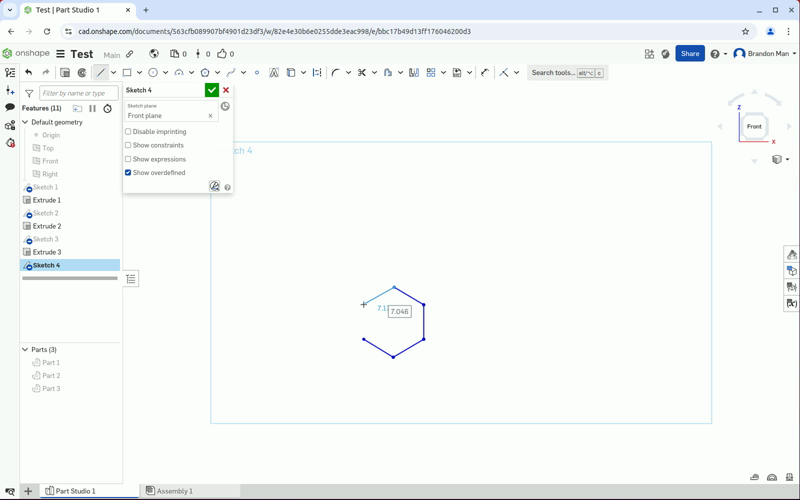
mouse_move(393, 304)
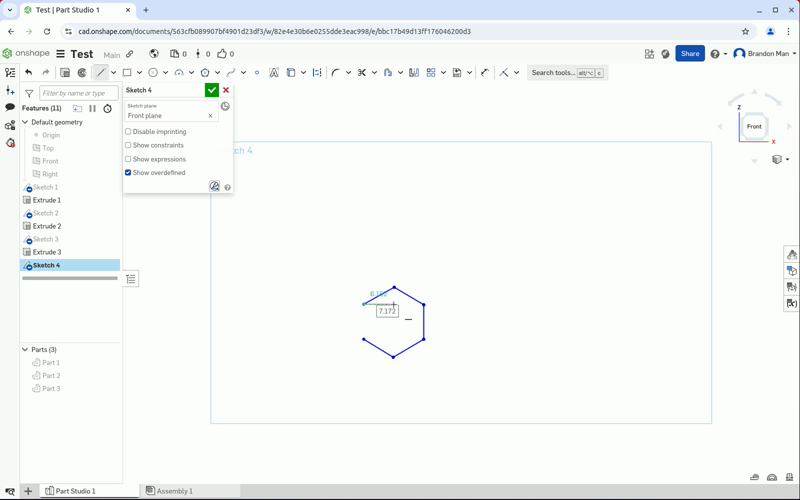
key_down(shift)
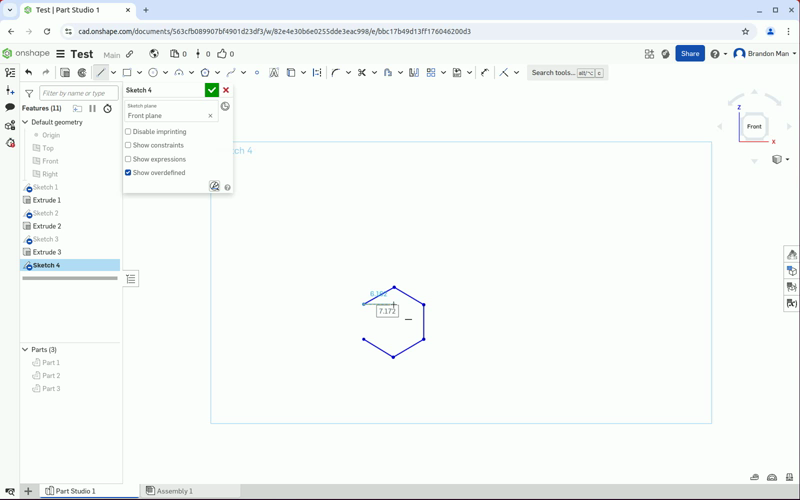
mouse_move(363, 339)
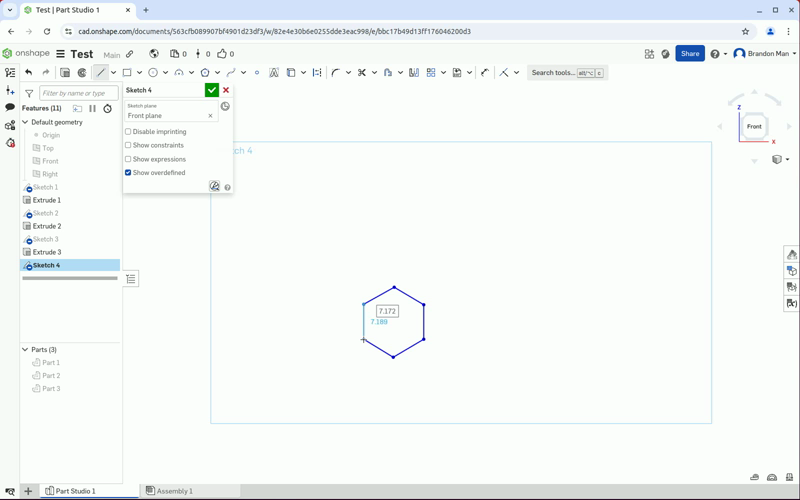
key_up(shift)
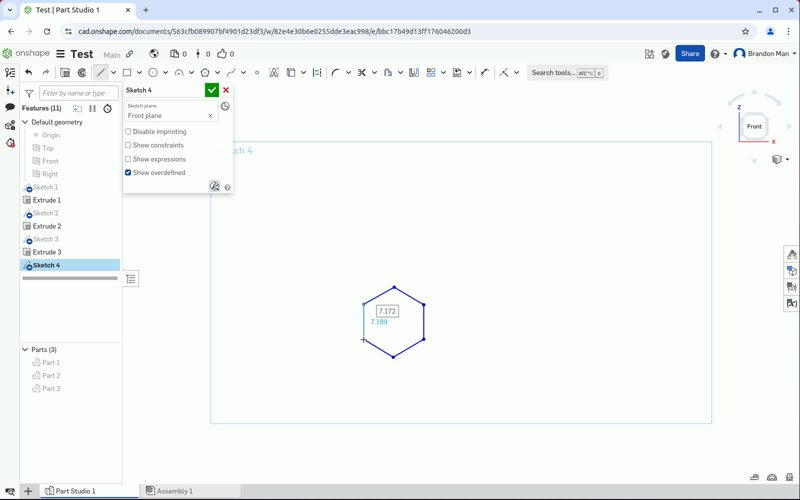
click(363, 339)
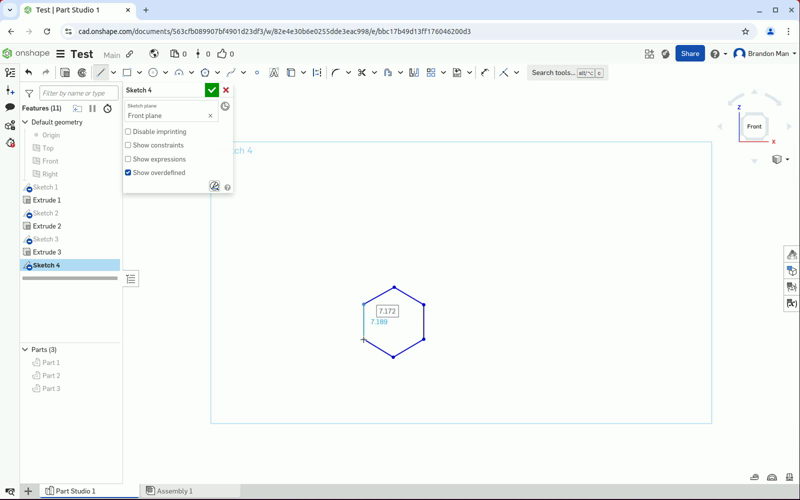
key(esc)
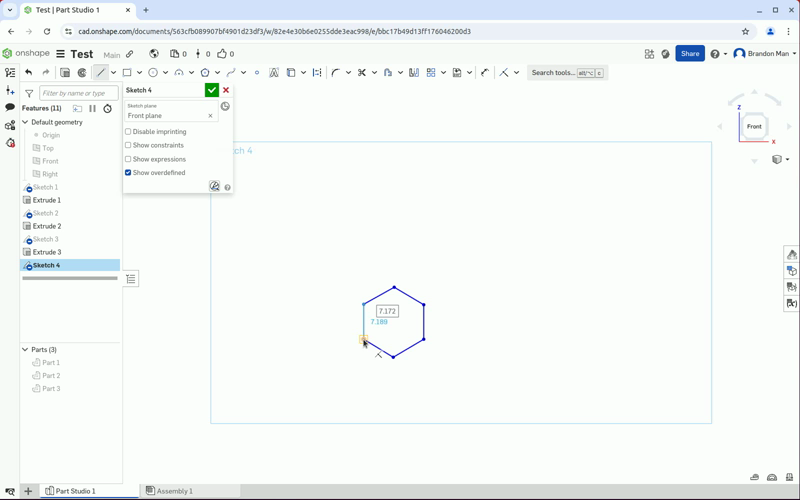
key(l)
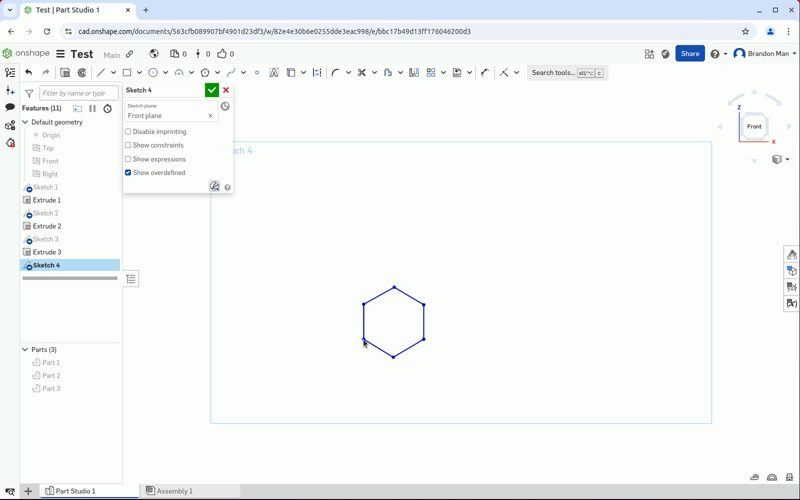
key_down(shift)
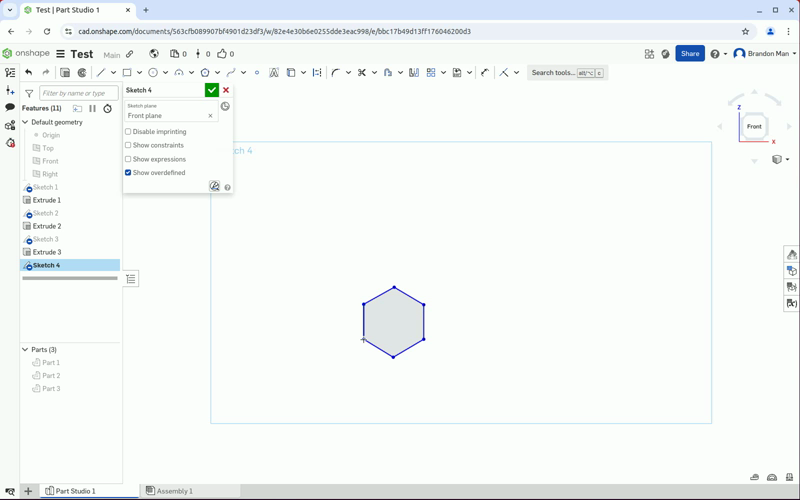
mouse_move(370, 335)
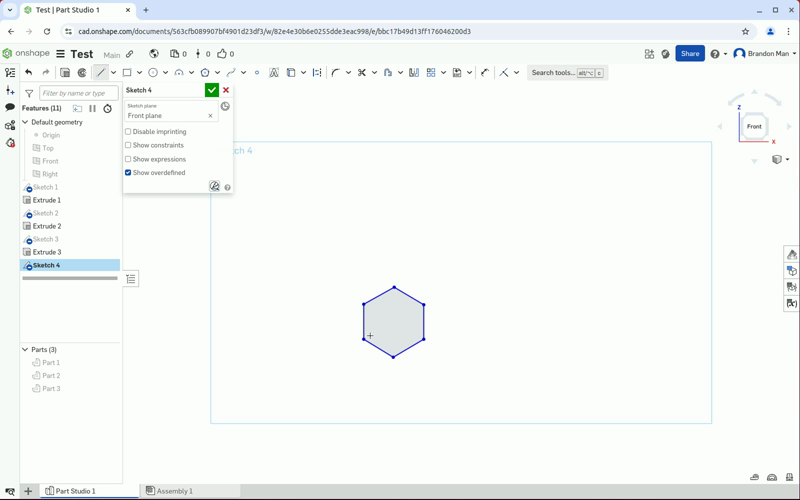
click(370, 335)
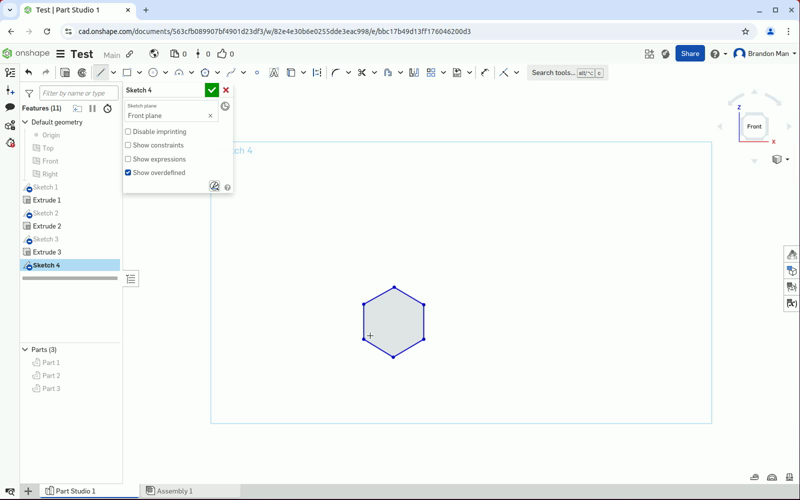
key_up(shift)
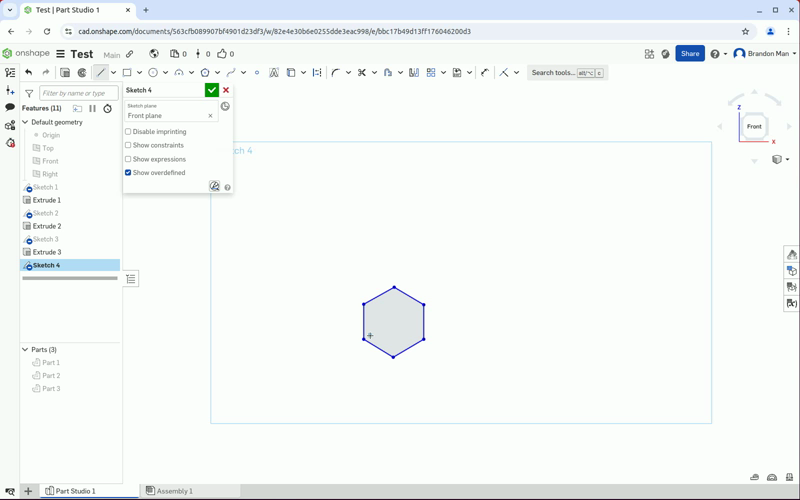
key_down(shift)
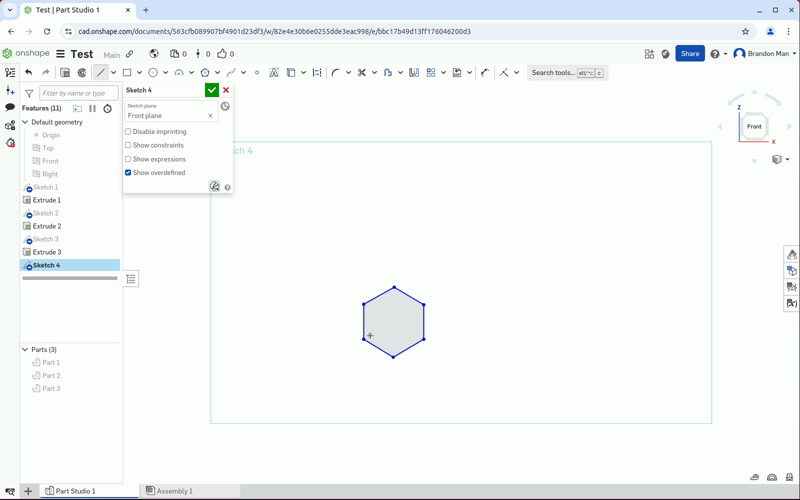
mouse_move(400, 335)
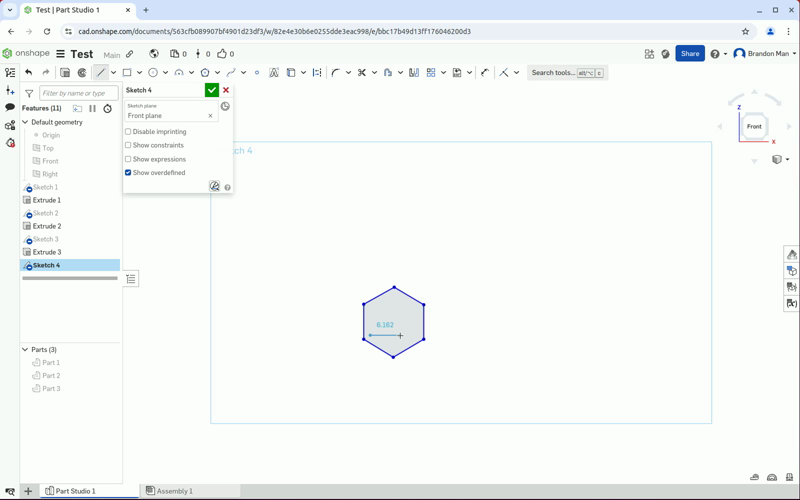
mouse_move(394, 348)
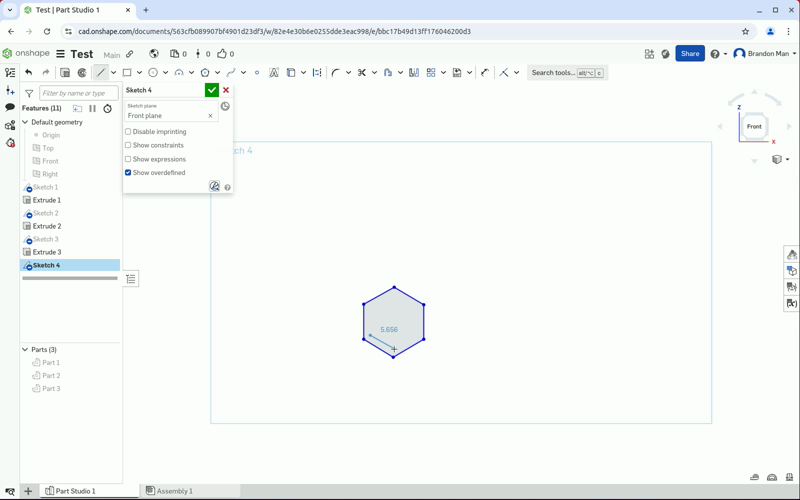
click(394, 348)
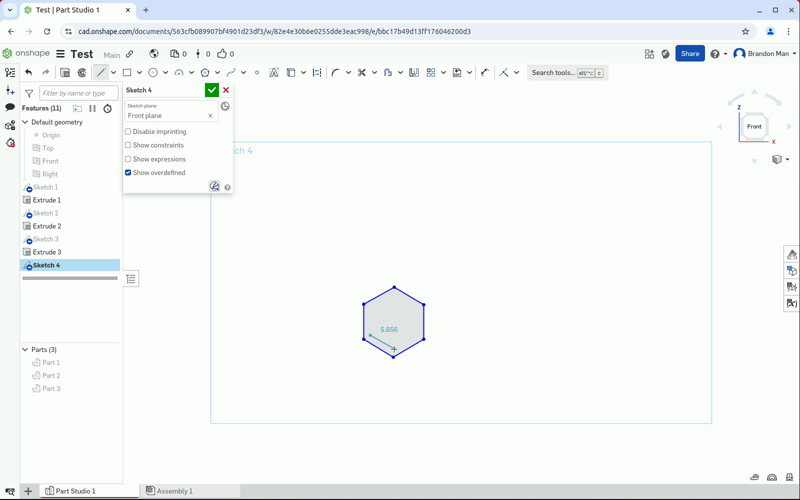
key_up(shift)
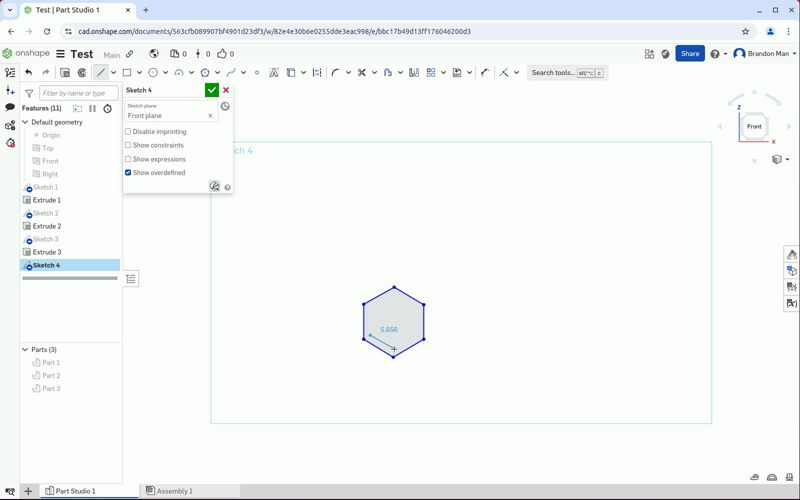
key_down(shift)
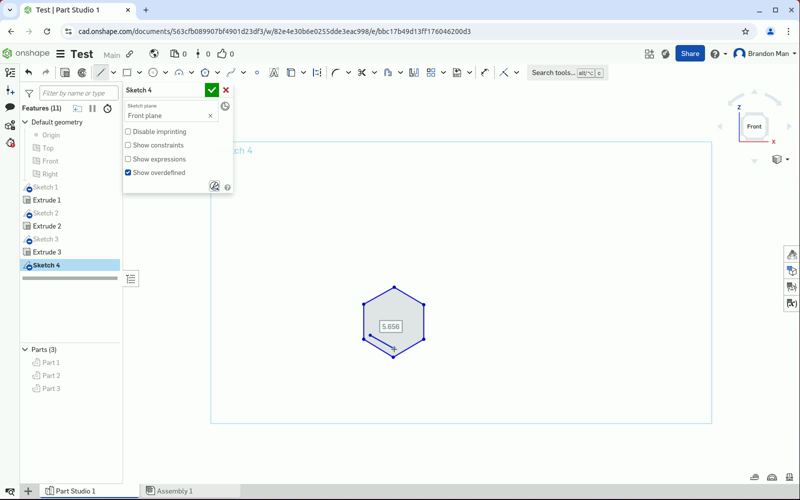
mouse_move(424, 348)
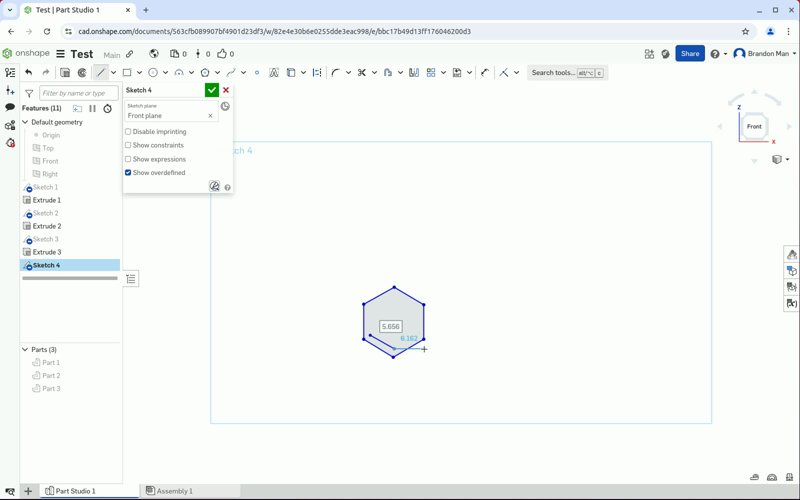
mouse_move(416, 335)
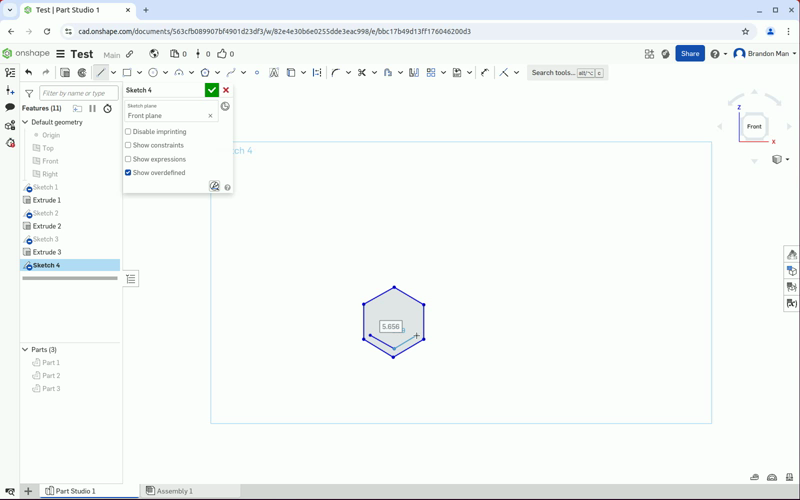
click(416, 335)
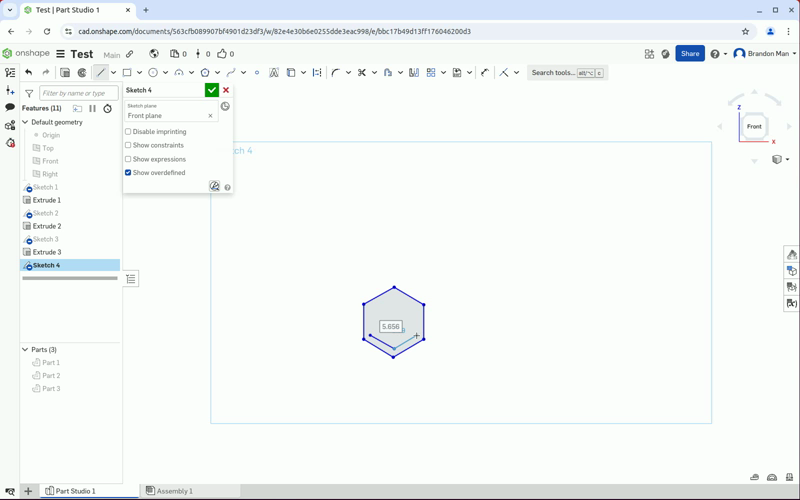
key_up(shift)
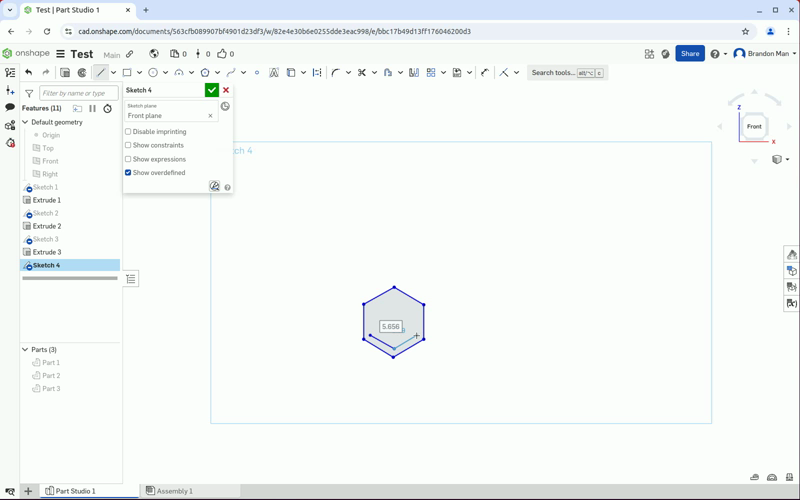
key_down(shift)
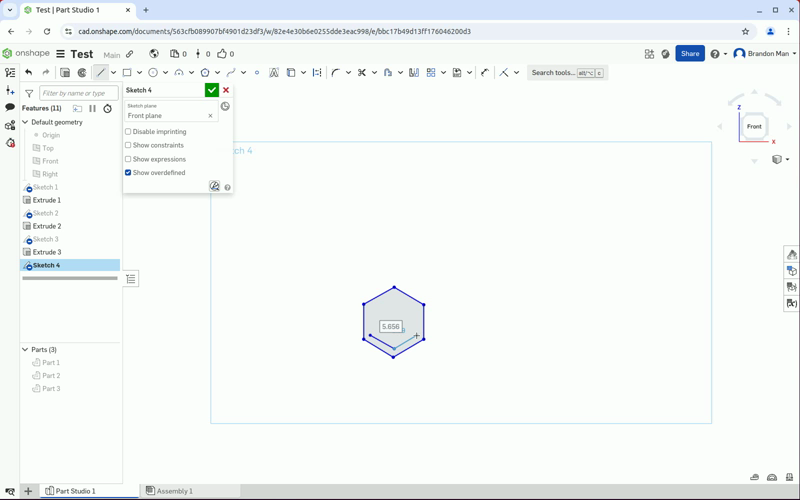
mouse_move(447, 335)
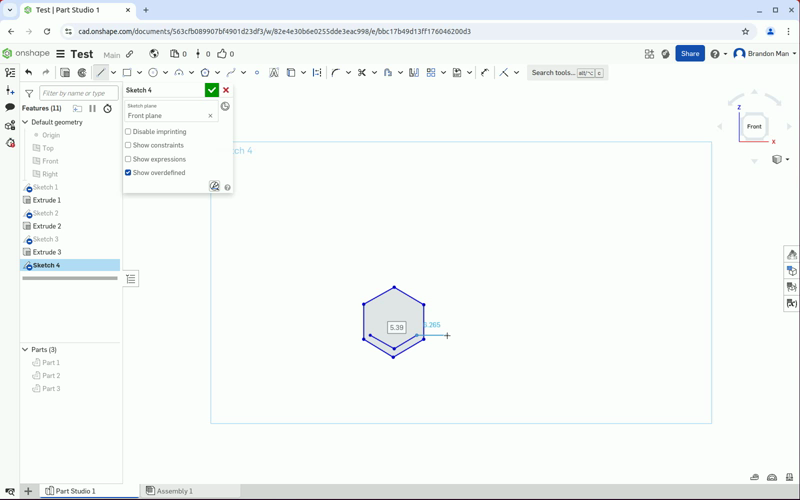
mouse_move(416, 308)
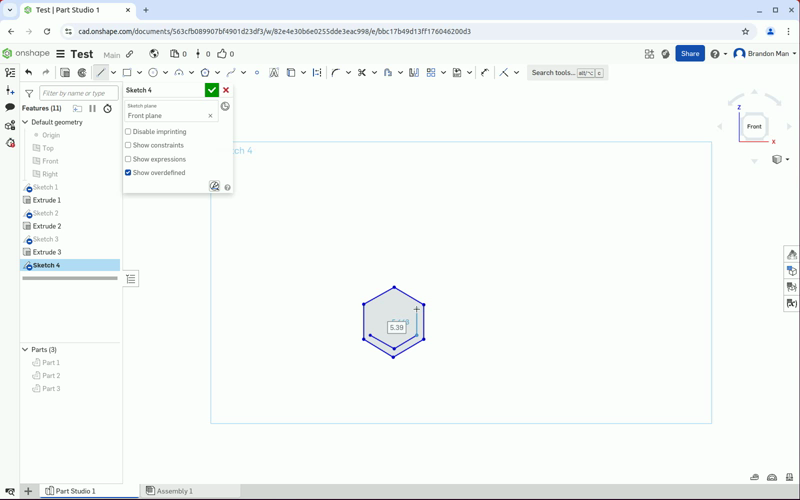
click(416, 308)
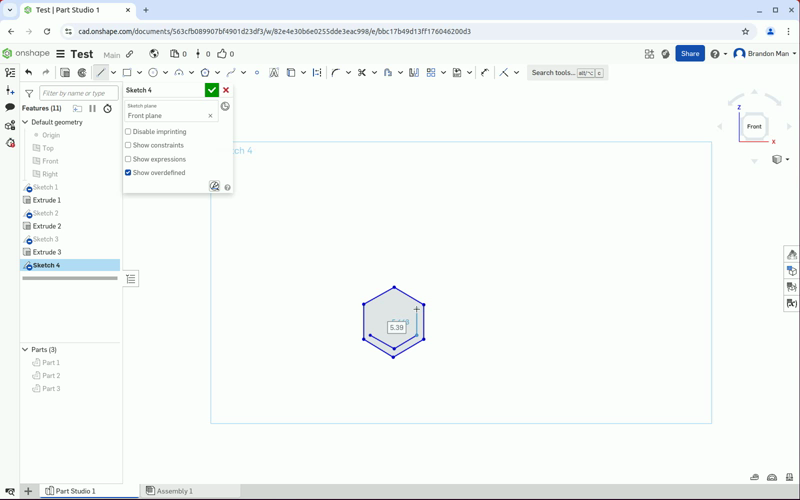
key_up(shift)
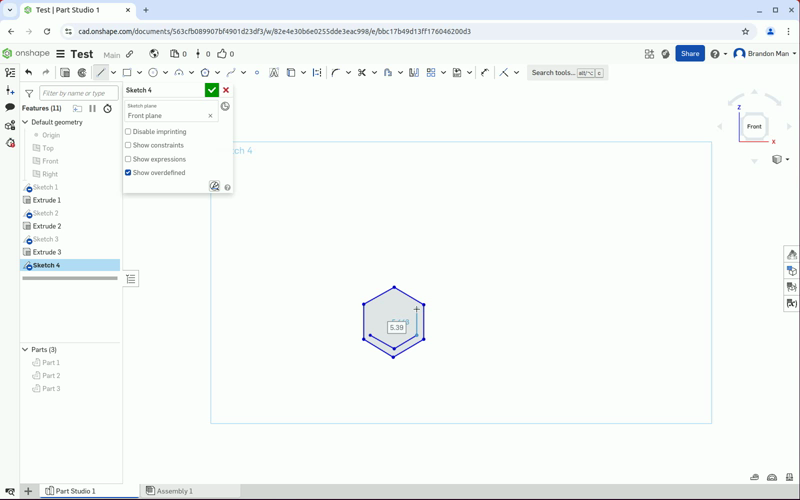
key_down(shift)
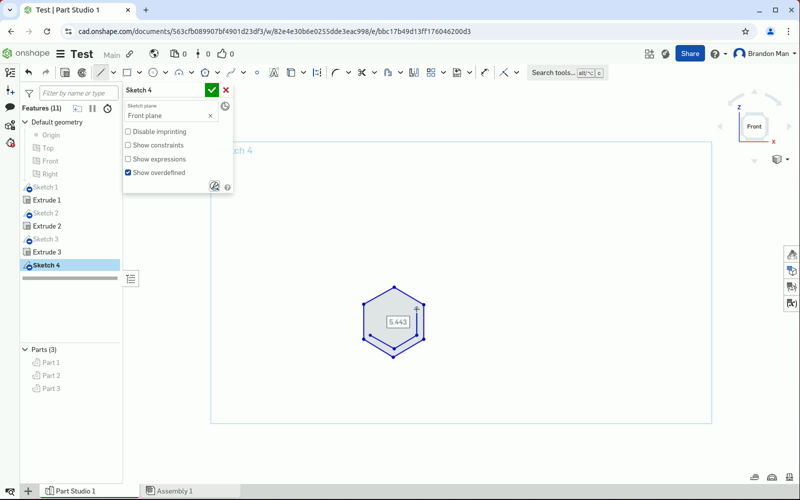
mouse_move(447, 308)
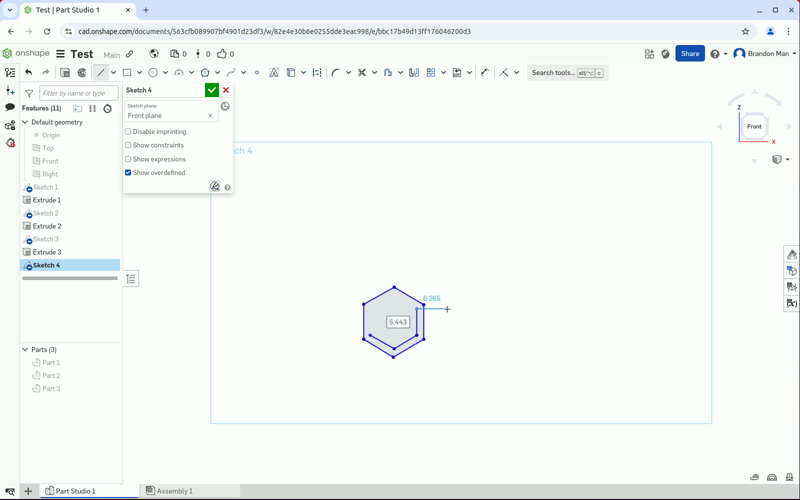
mouse_move(394, 295)
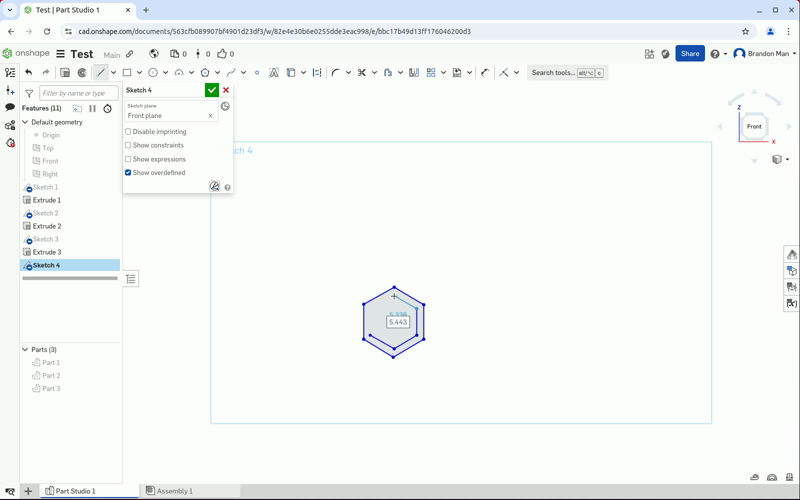
click(394, 295)
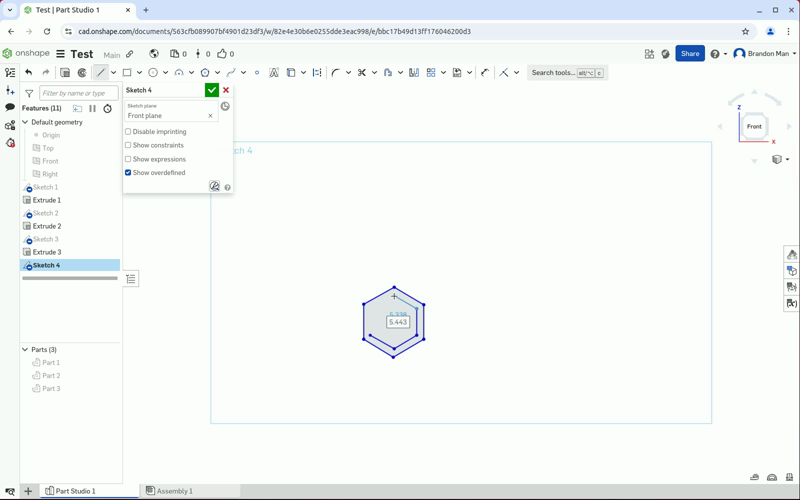
key_up(shift)
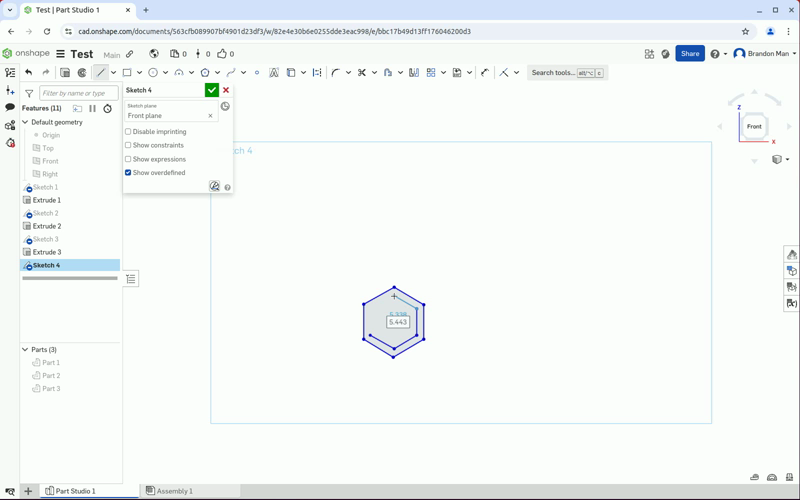
key_down(shift)
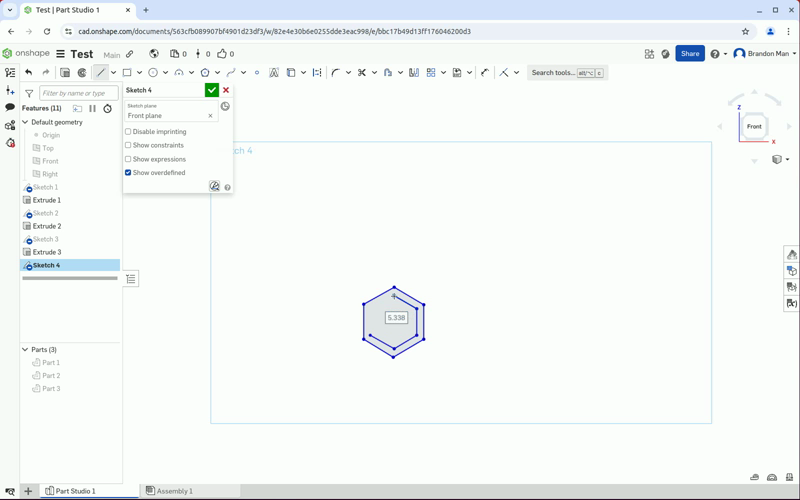
mouse_move(424, 295)
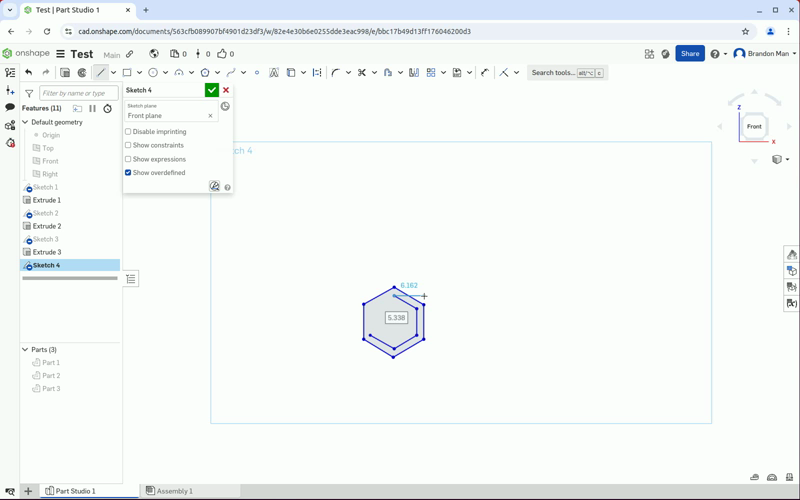
mouse_move(370, 308)
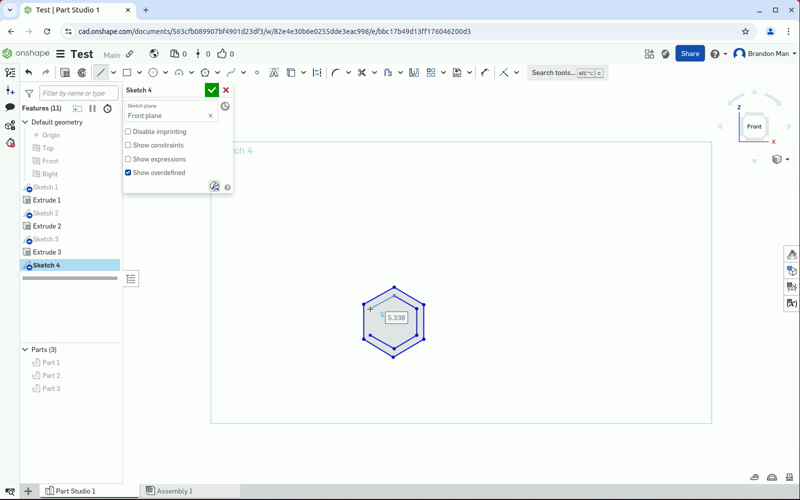
click(370, 308)
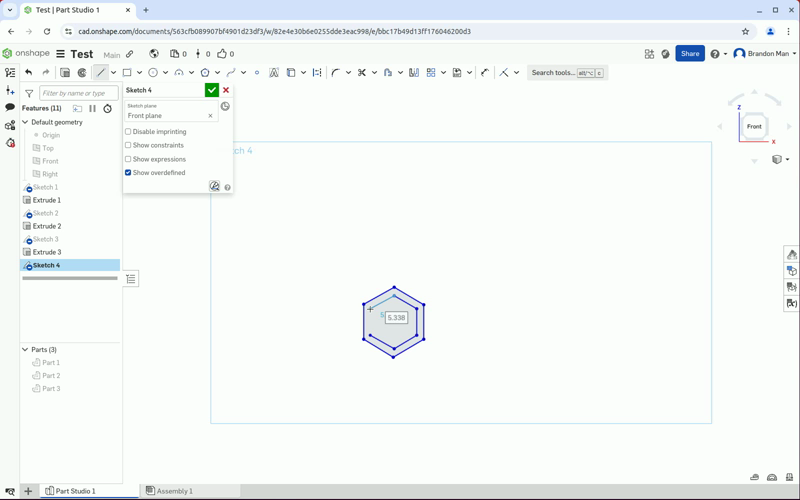
key_up(shift)
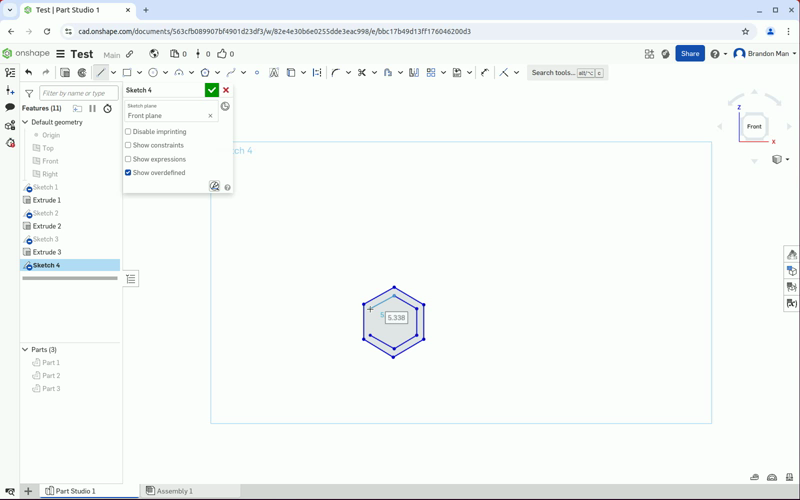
mouse_move(400, 308)
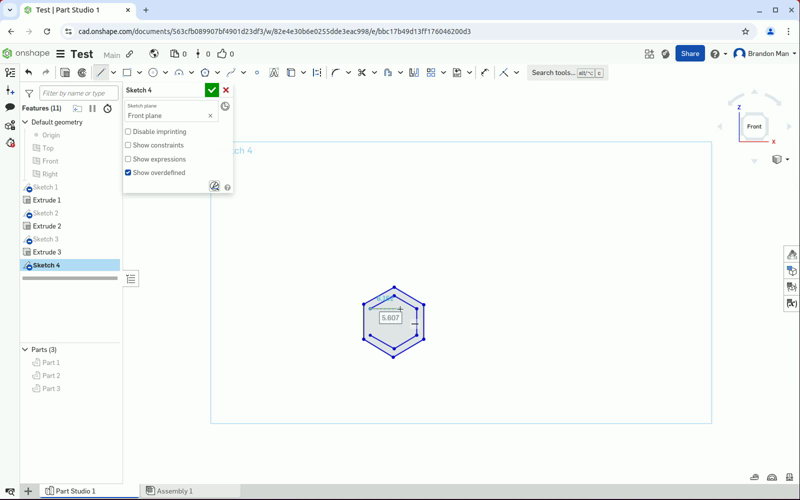
key_down(shift)
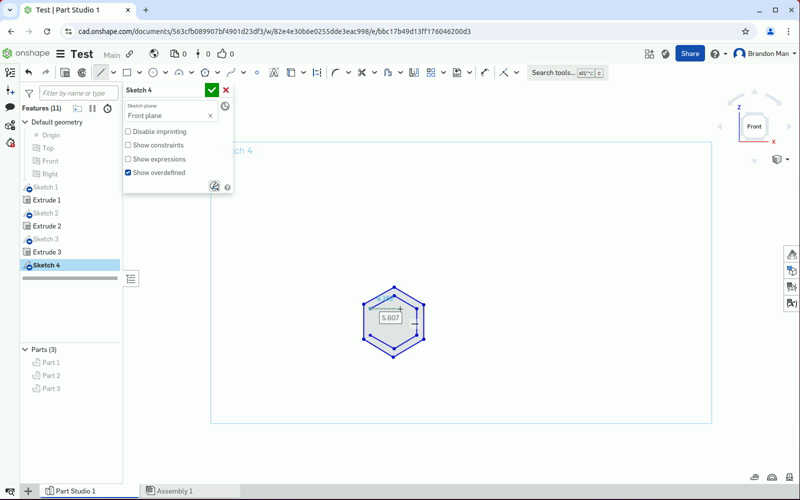
mouse_move(370, 335)
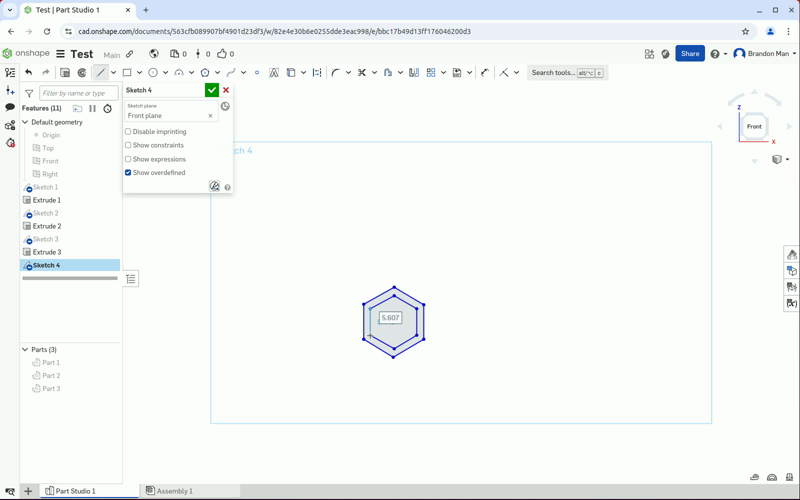
key_up(shift)
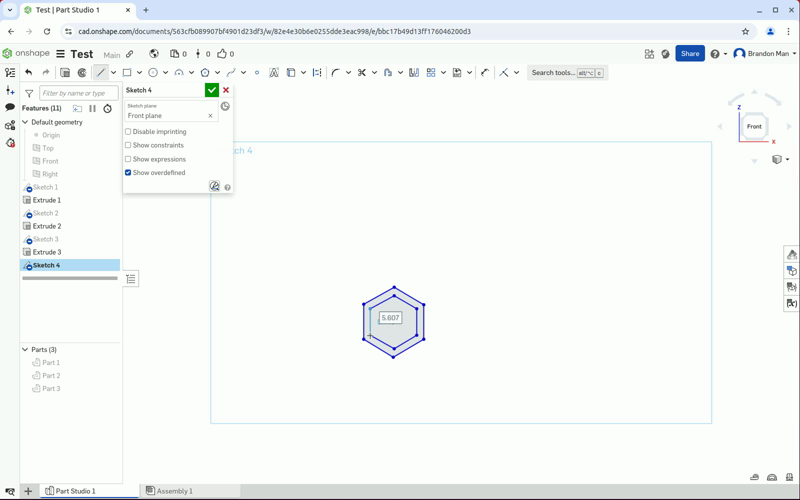
click(370, 335)
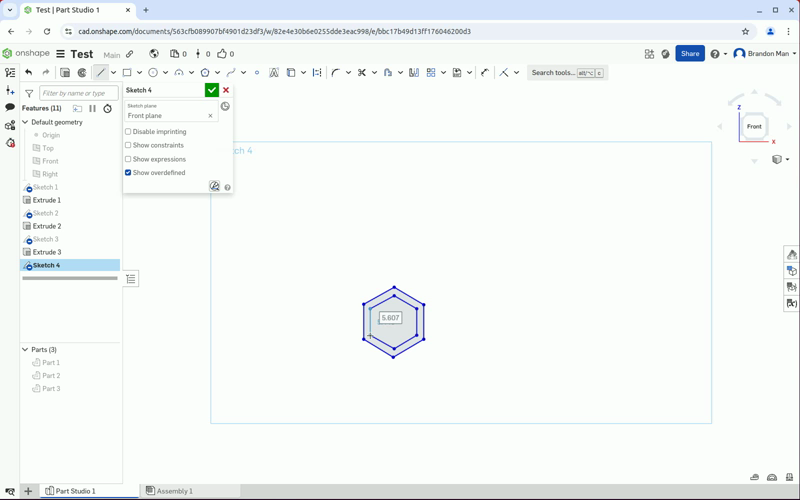
key(esc)
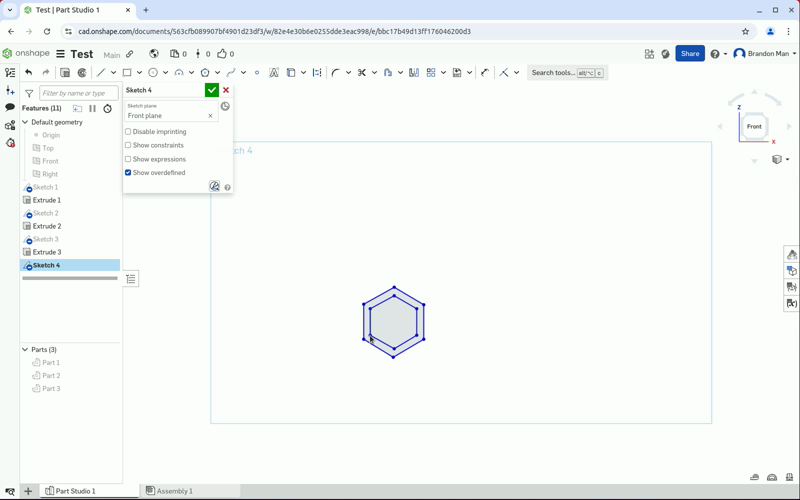
mouse_move(371, 341)
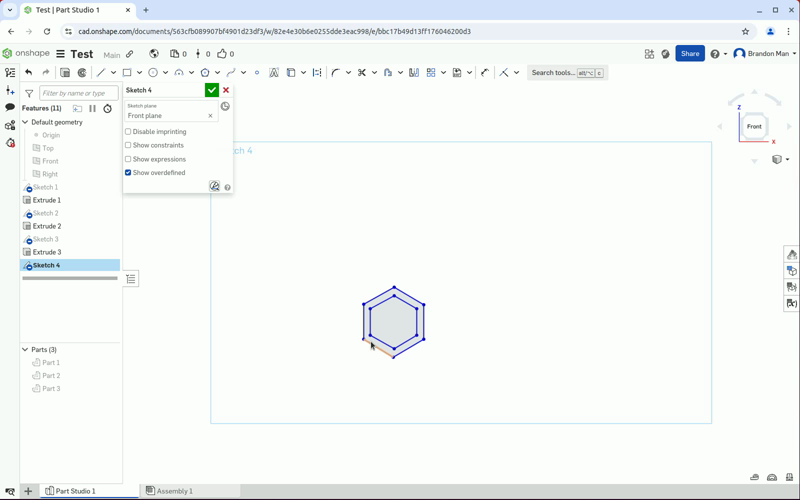
scroll(6)
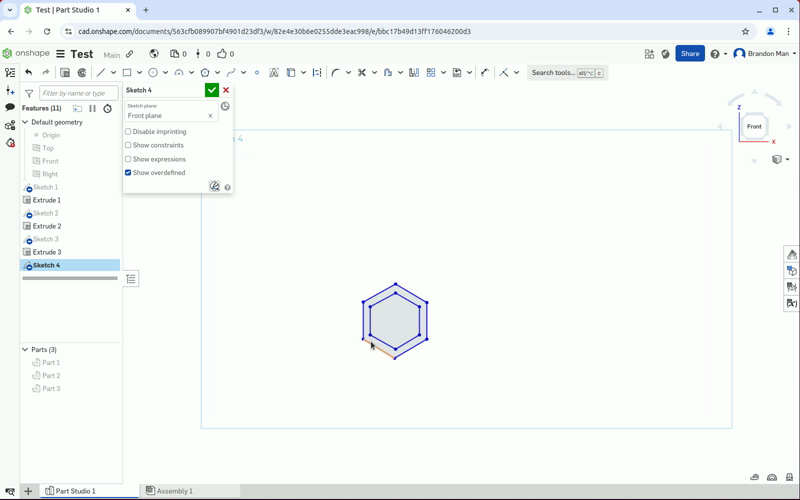
scroll(6)
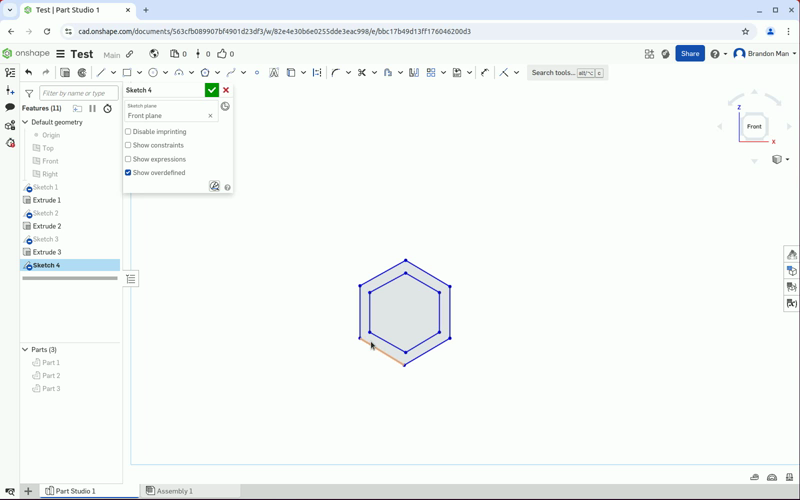
scroll(6)
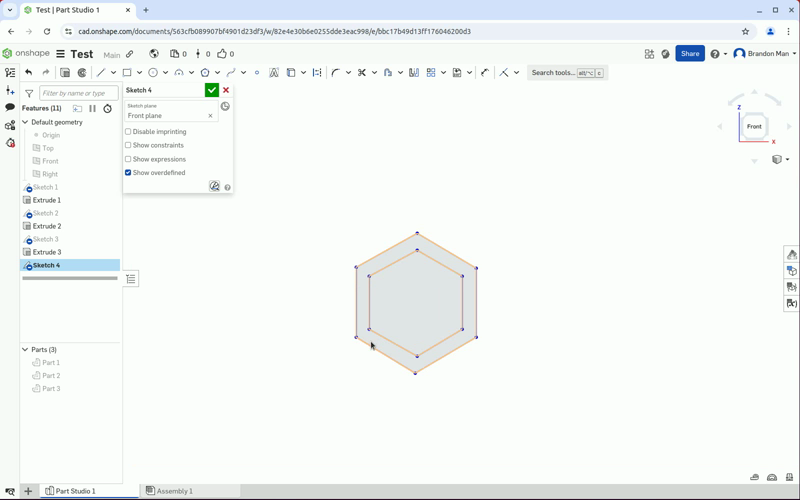
scroll(6)
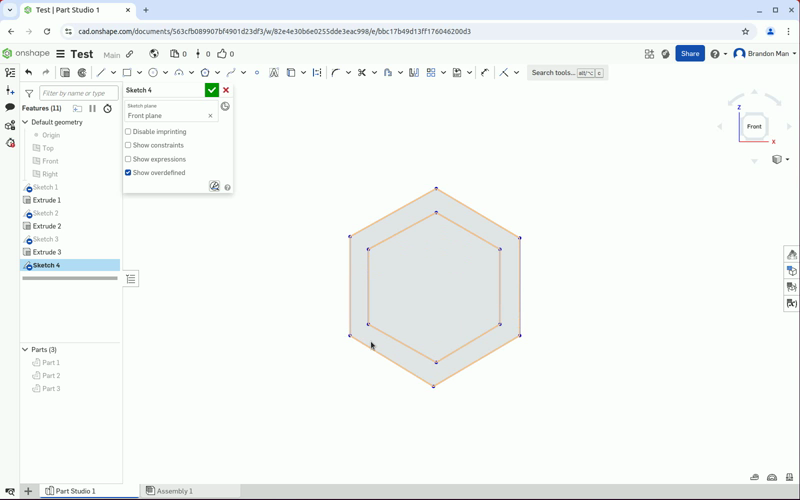
scroll(6)
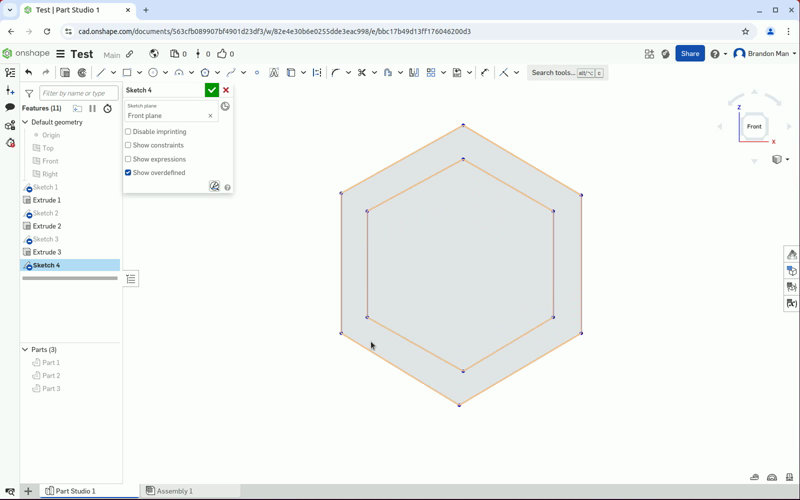
scroll(6)
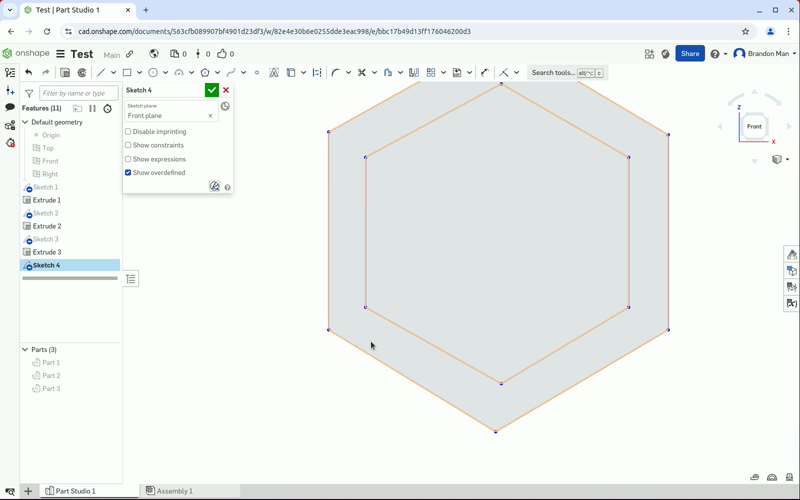
scroll(6)
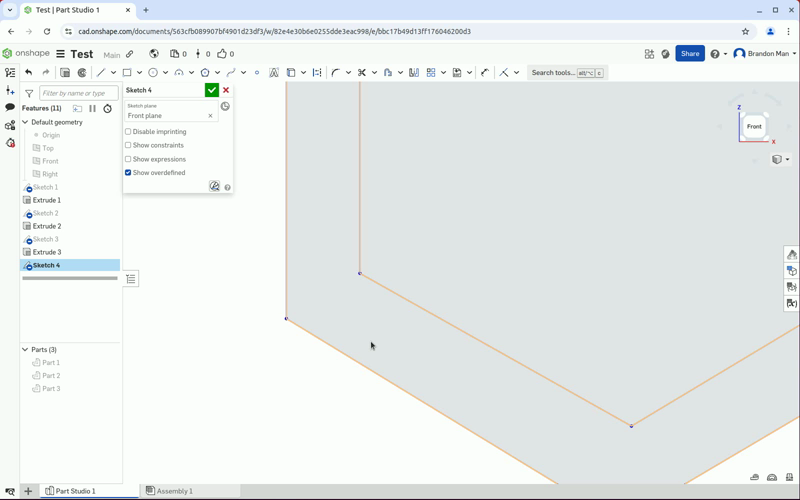
click(371, 341)
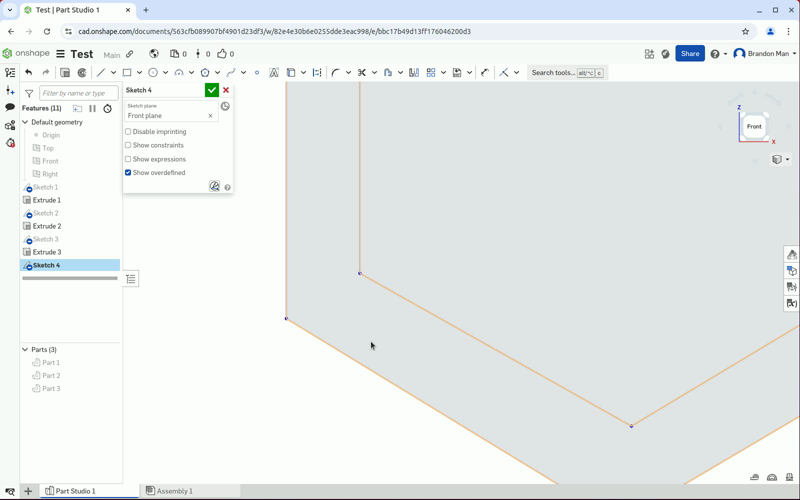
scroll(-6)
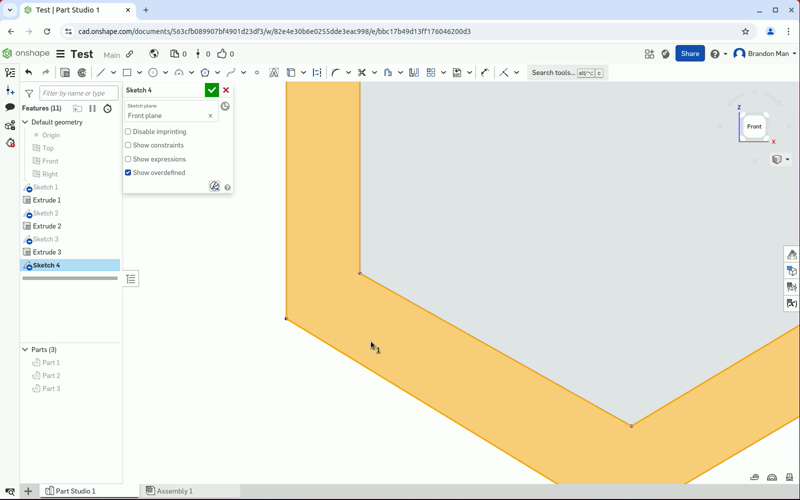
scroll(-6)
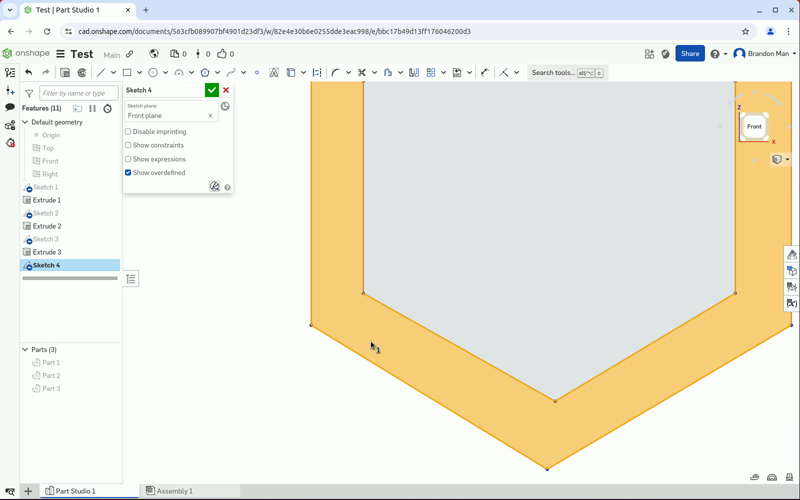
scroll(-6)
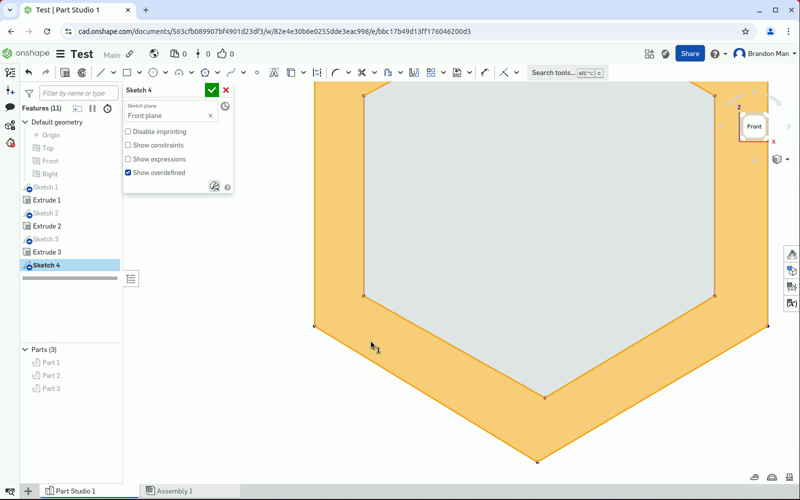
scroll(-6)
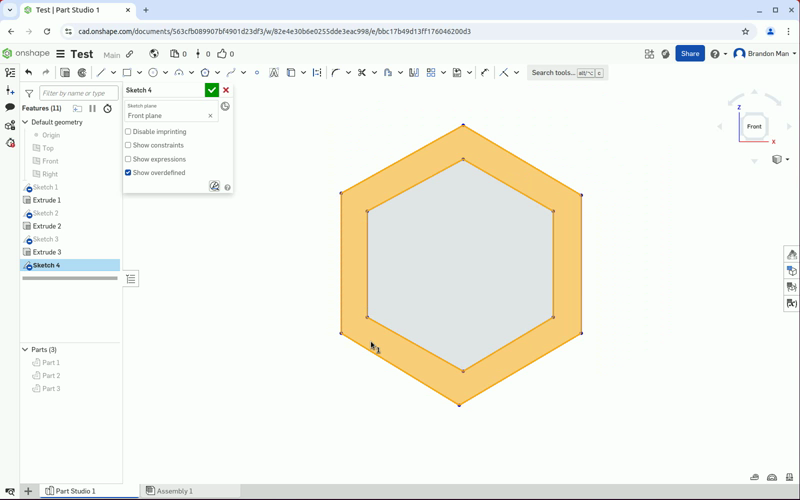
scroll(-6)
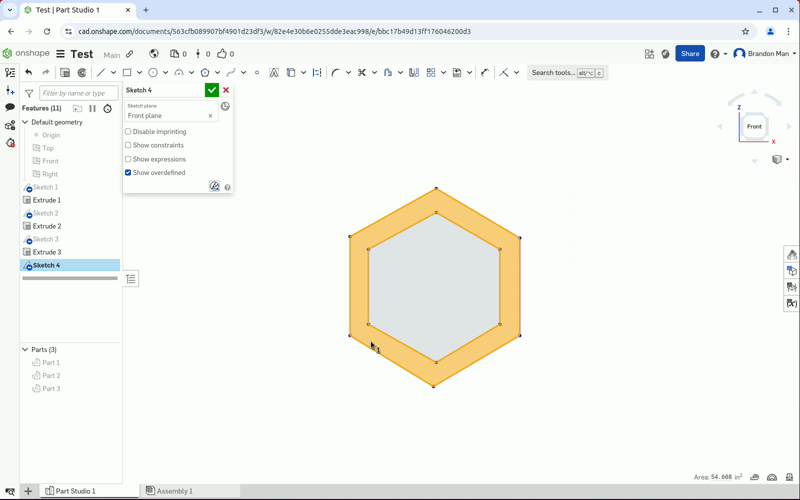
scroll(-6)
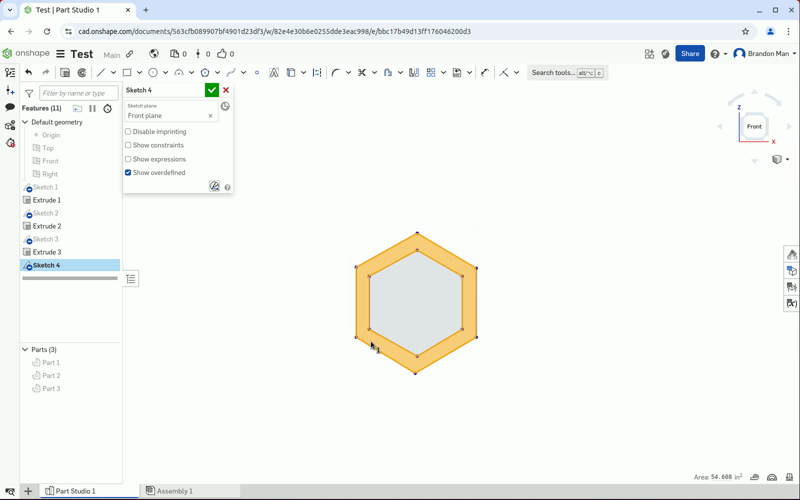
scroll(-6)
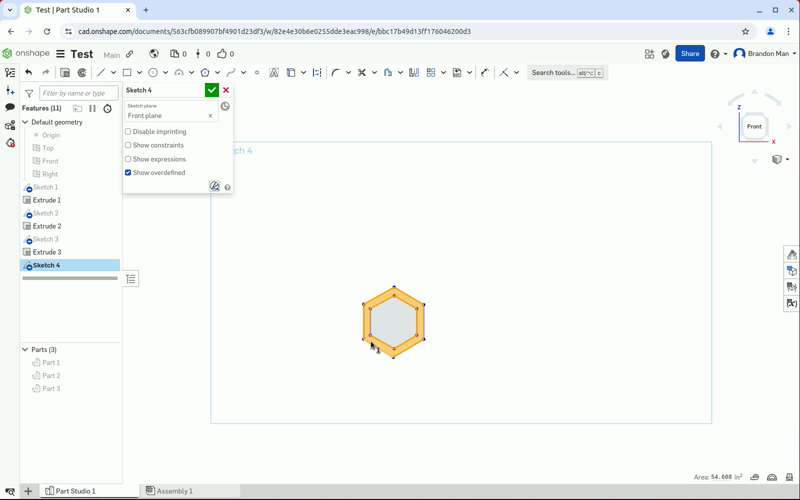
mouse_move(73, 352)
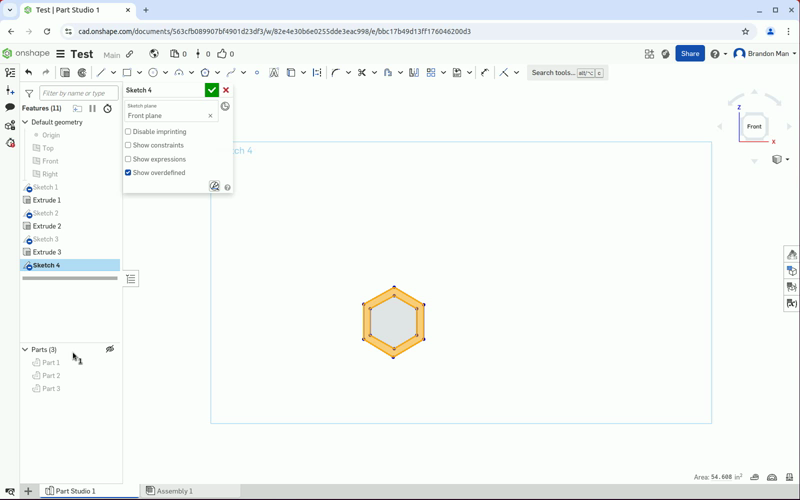
key(shift+y)
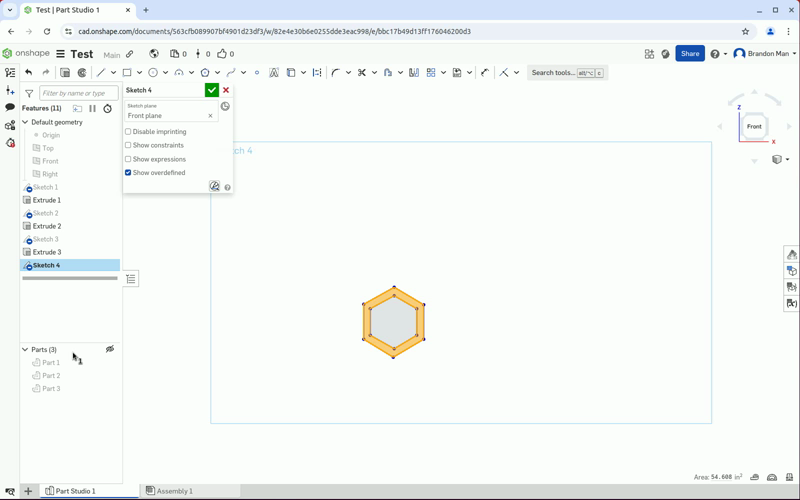
key(shift+e)
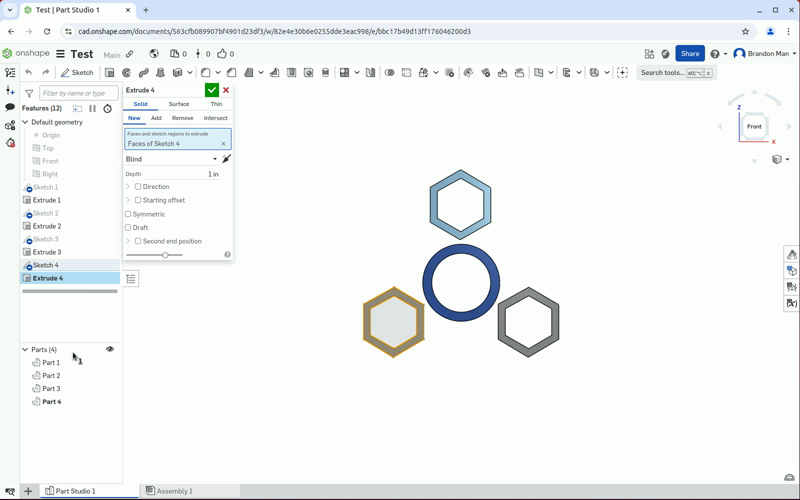
mouse_move(143, 106)
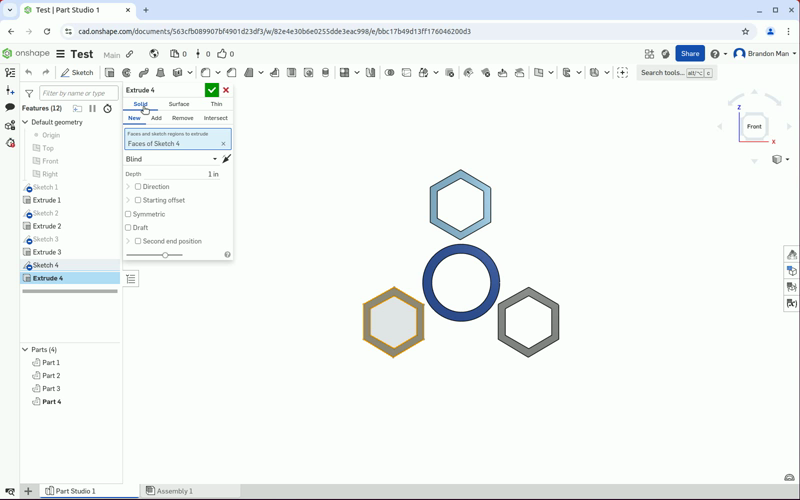
click(143, 106)
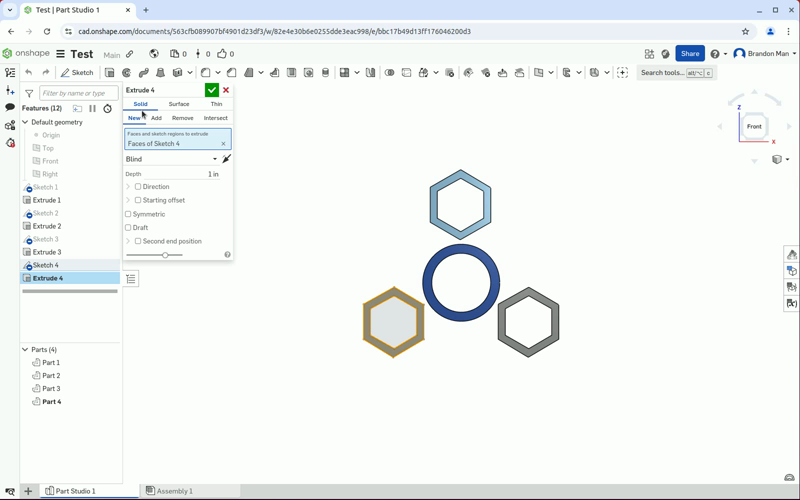
mouse_move(137, 120)
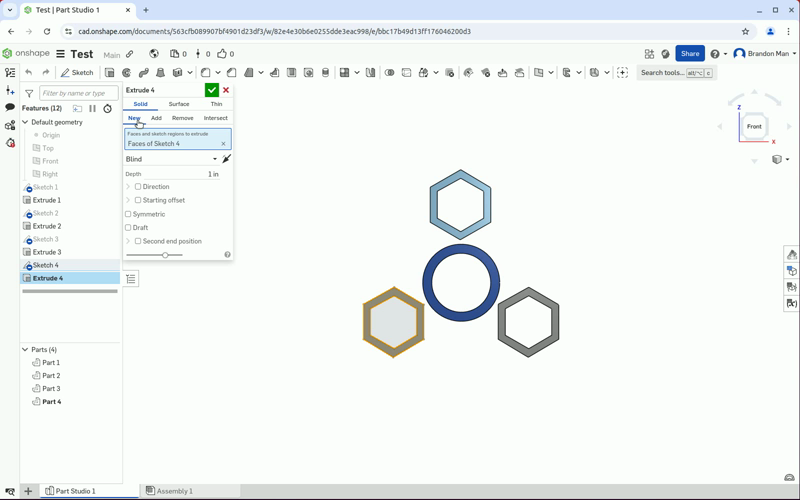
click(137, 120)
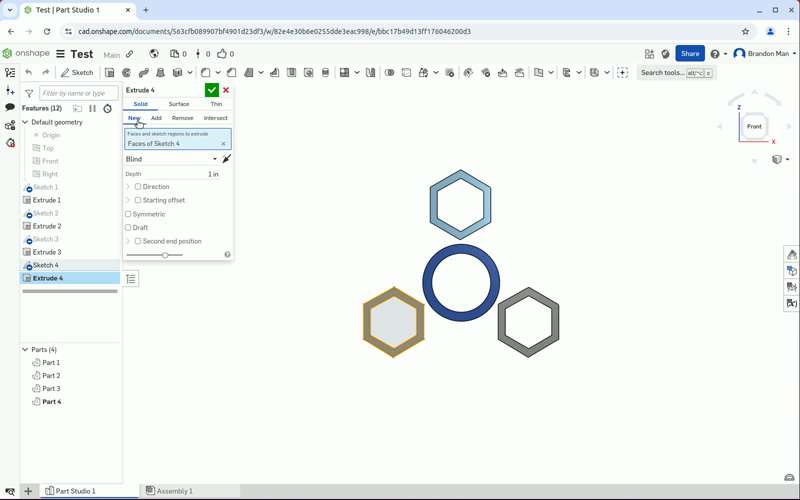
key(tab, 4)
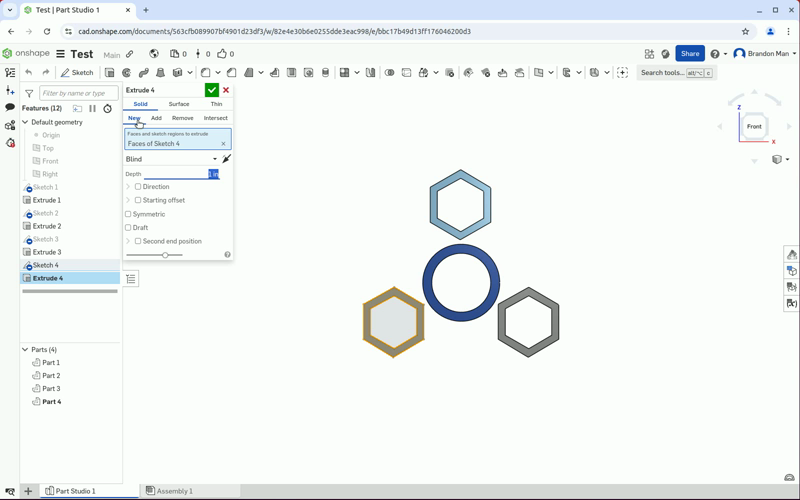
text(3.37)
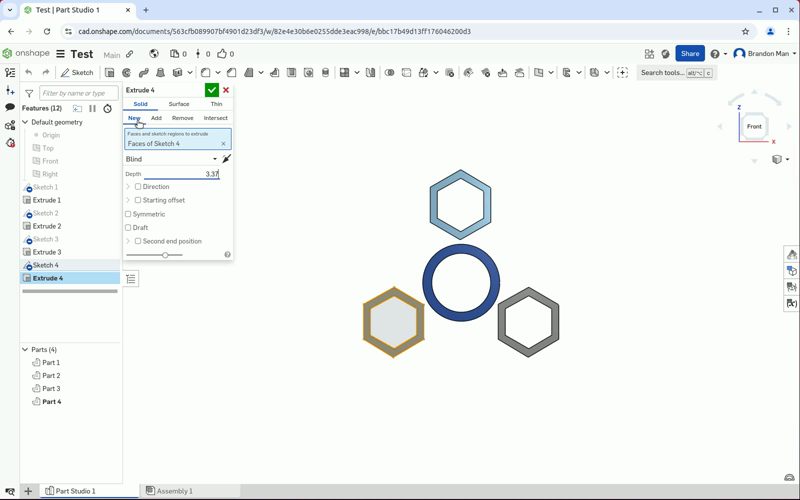
key(enter)
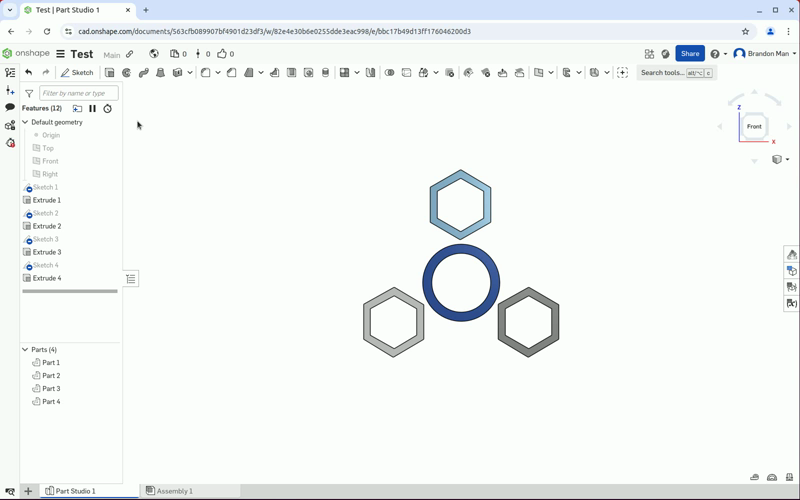
key(shift+h)
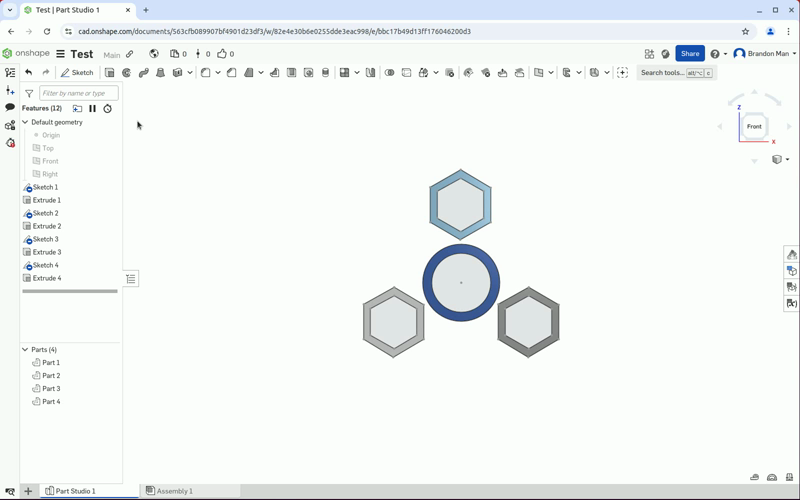
key(shift+h)
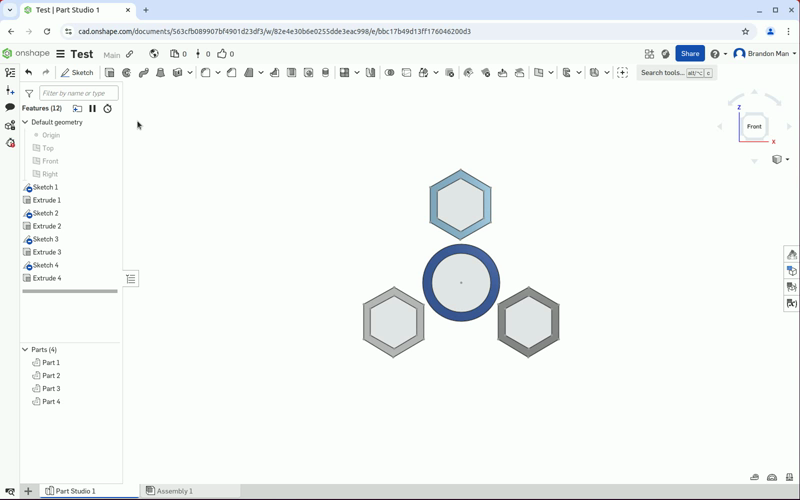
key(shift+7)
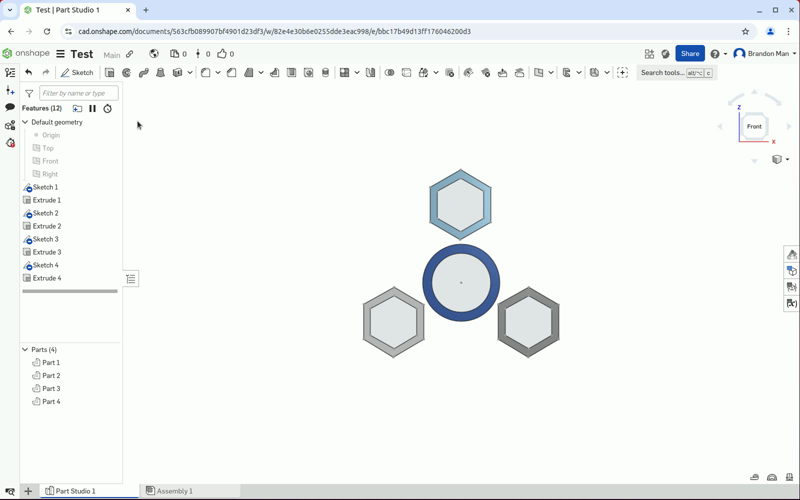
key(left, 2)
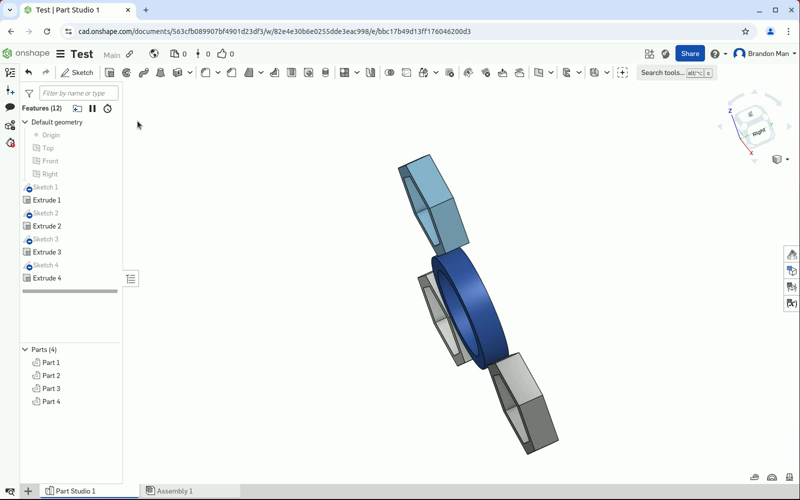
key(down, 2)
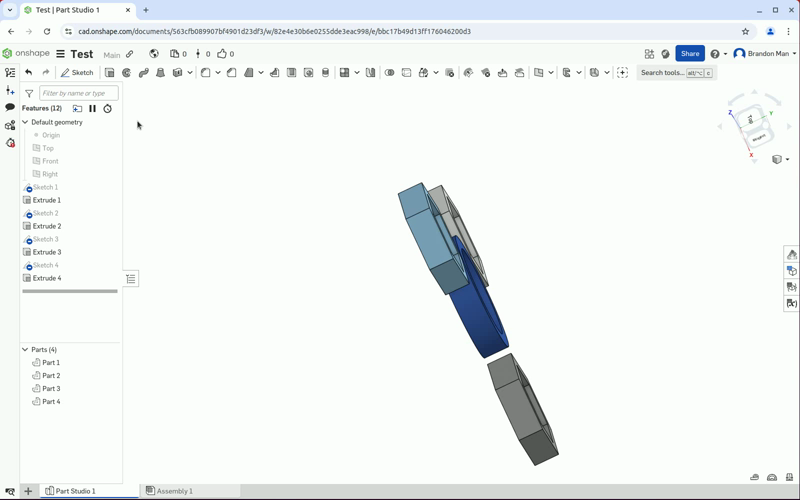
key(up, 2)
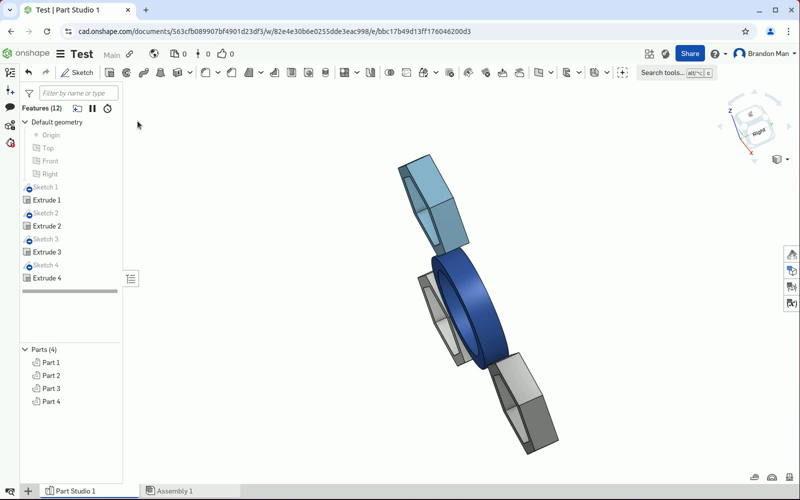
key(right, 2)
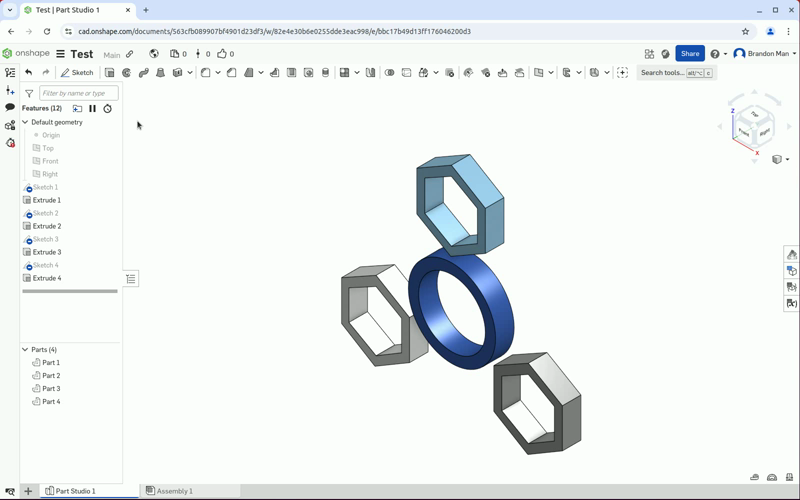
mouse_move(73, 189)
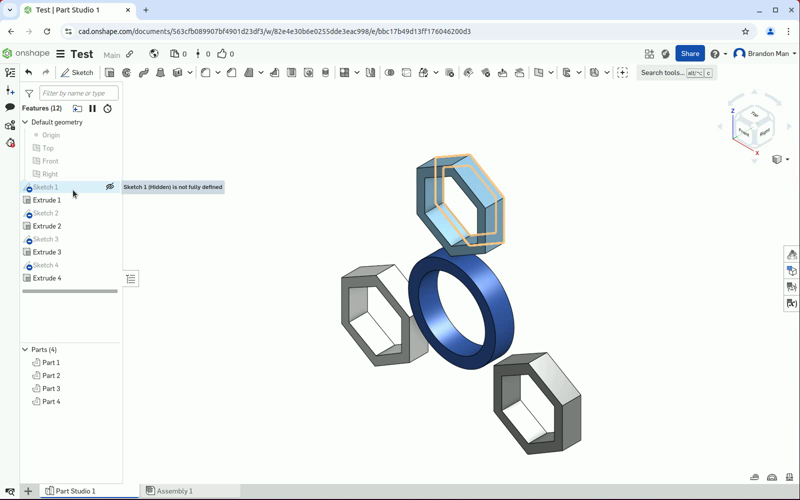
click(73, 189)